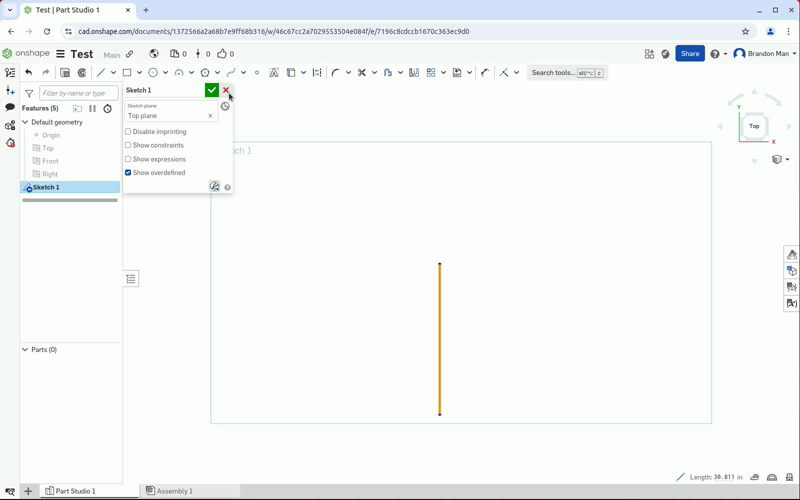
key(shift+h)
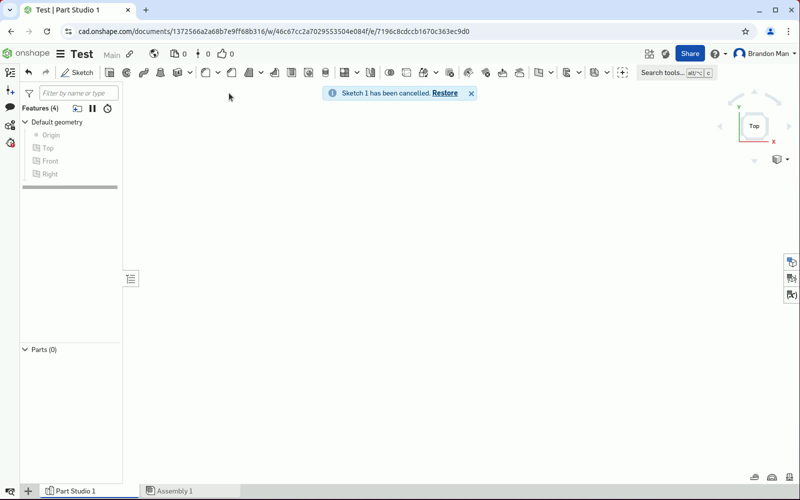
mouse_move(73, 352)
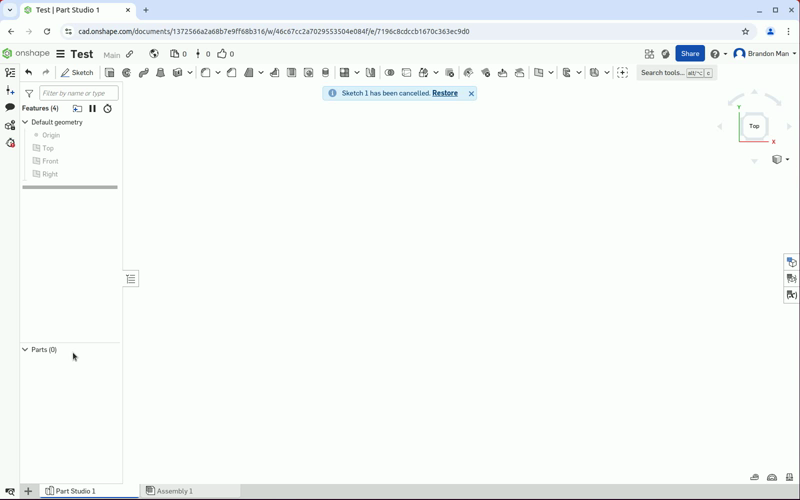
key(y)
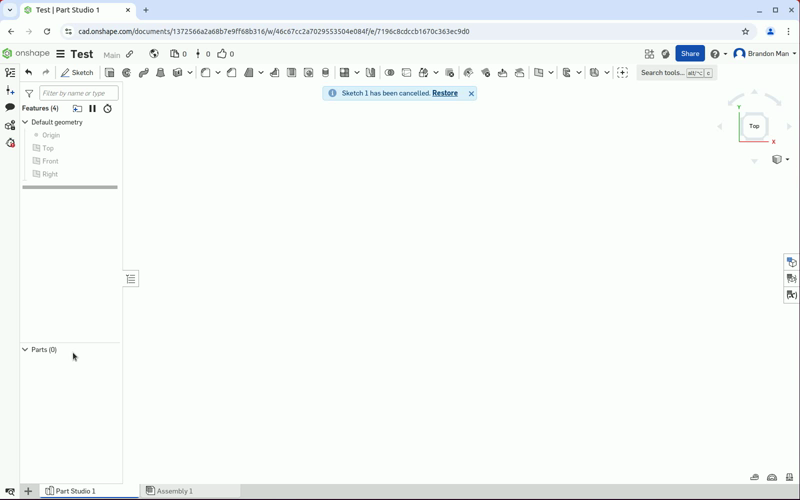
key(shift+p)
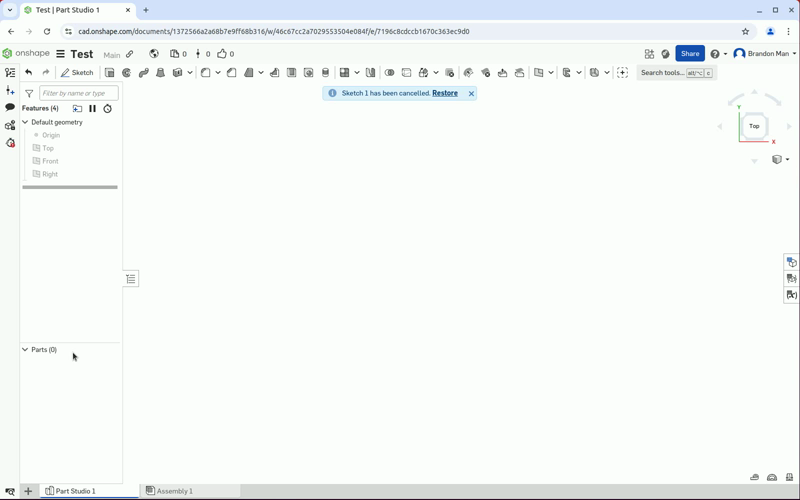
key(space)
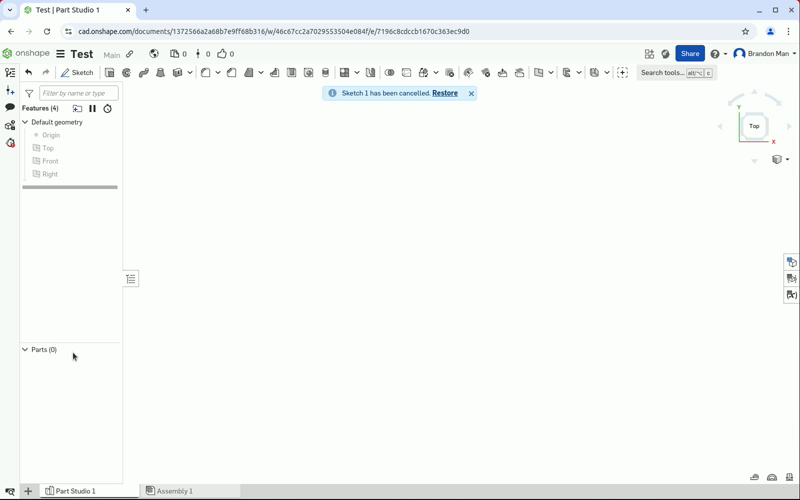
key_down(shift)
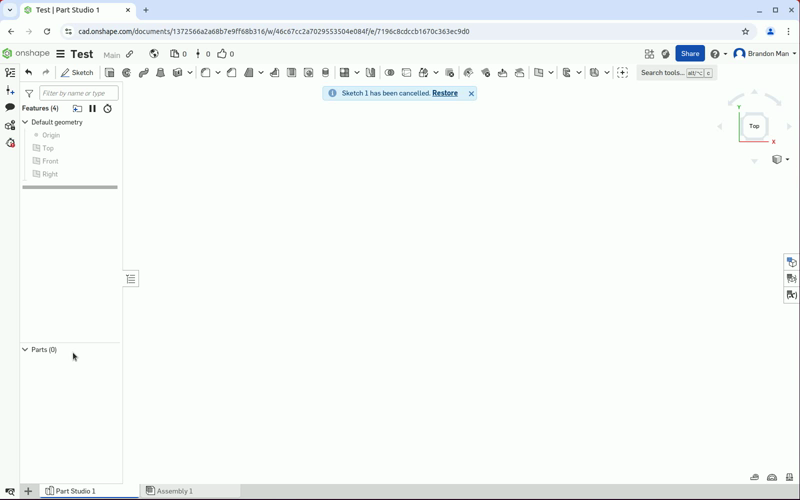
key(up)
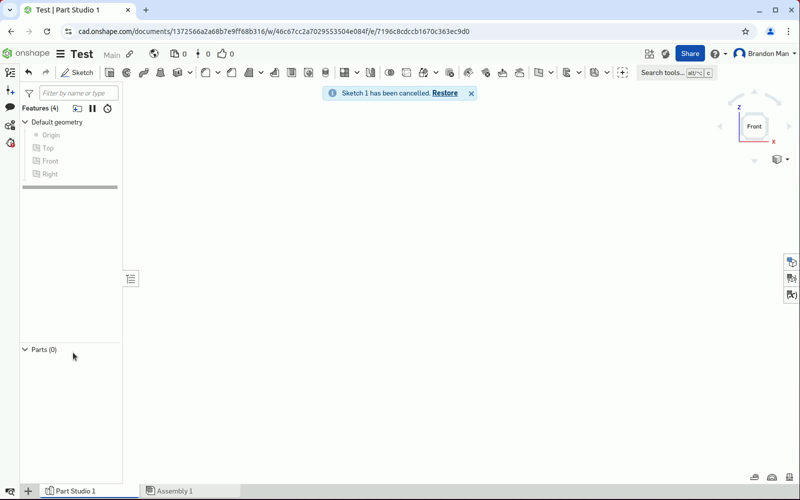
key_up(shift)
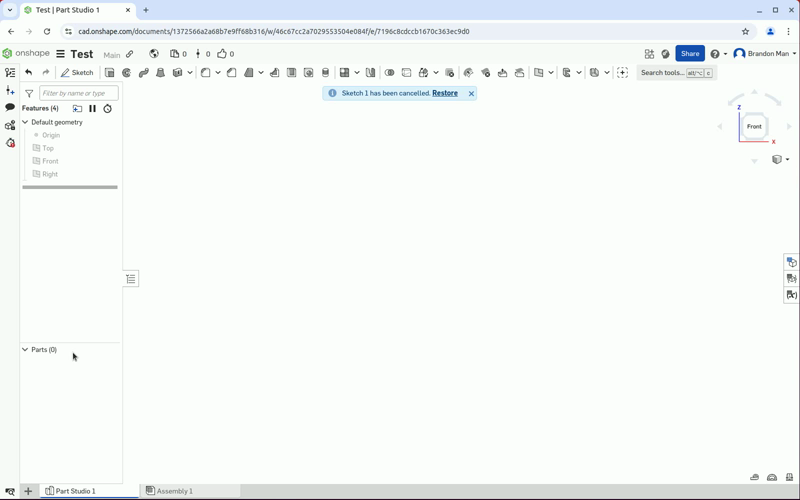
mouse_move(73, 352)
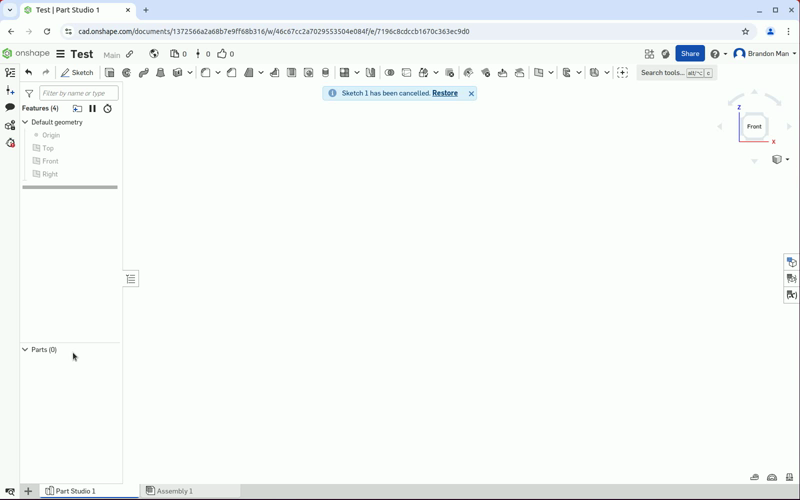
key(shift+y)
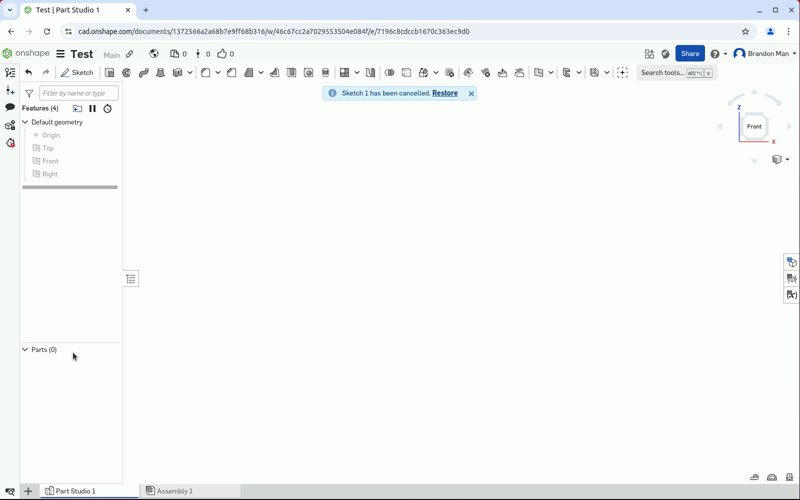
key(shift+s)
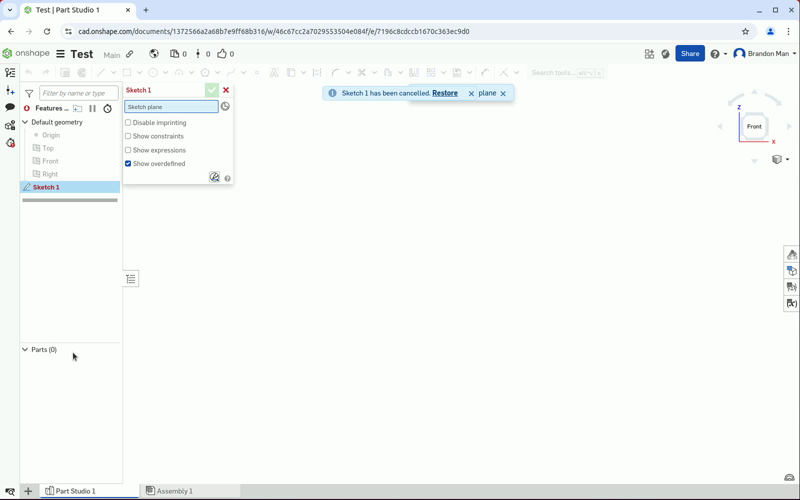
mouse_move(73, 163)
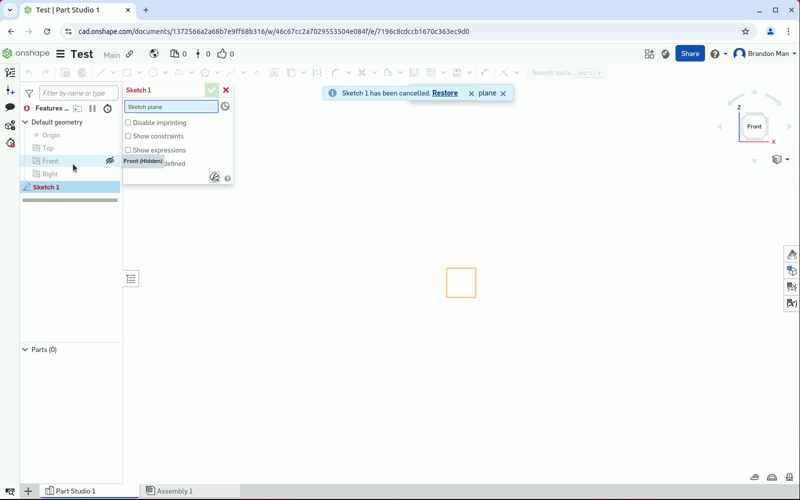
click(73, 163)
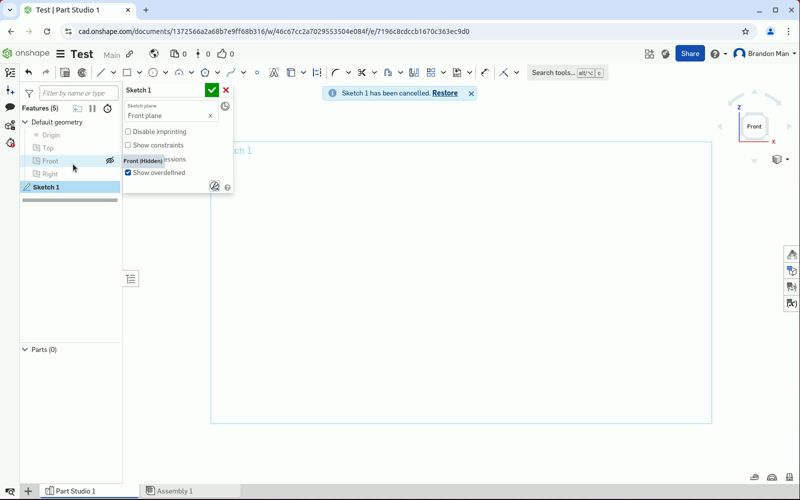
mouse_move(73, 352)
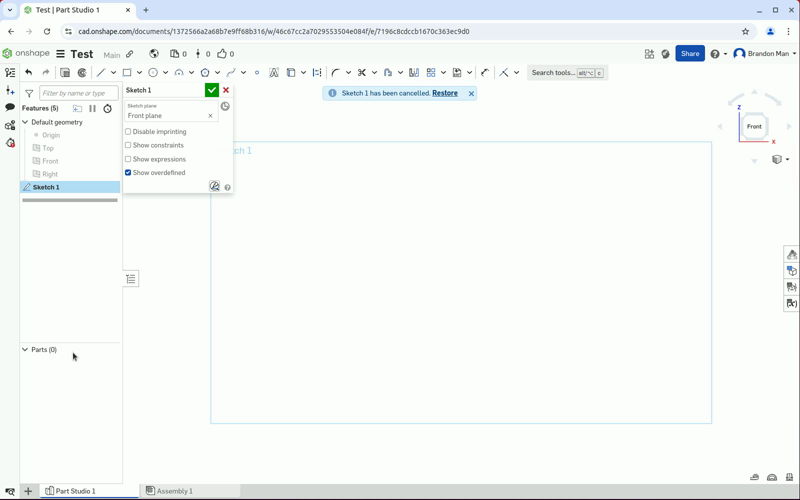
key(y)
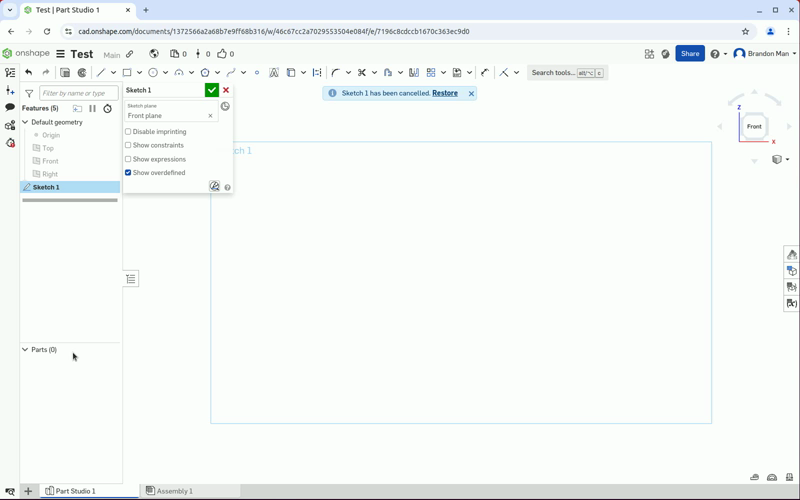
key(l)
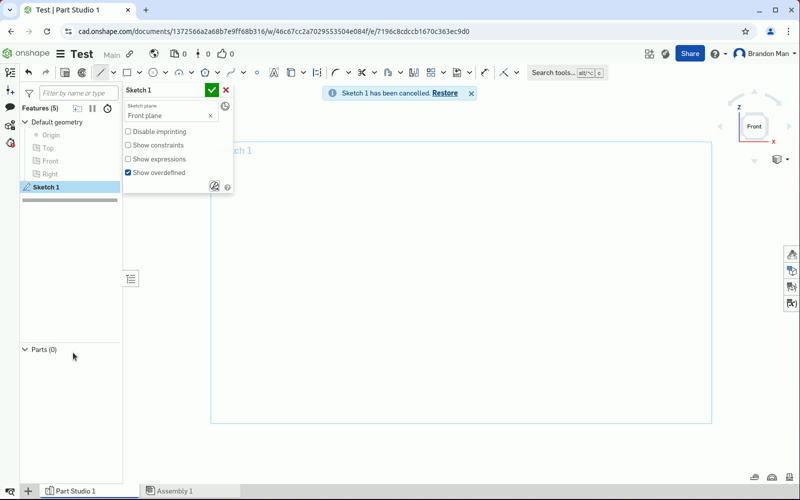
key_down(shift)
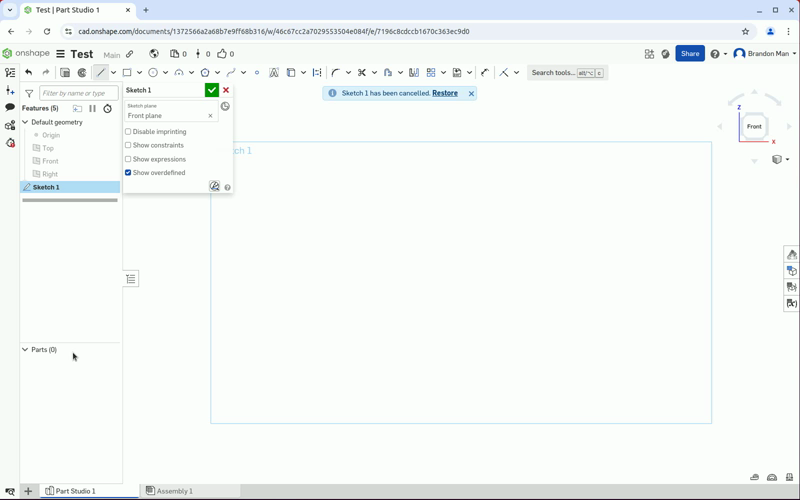
mouse_move(384, 319)
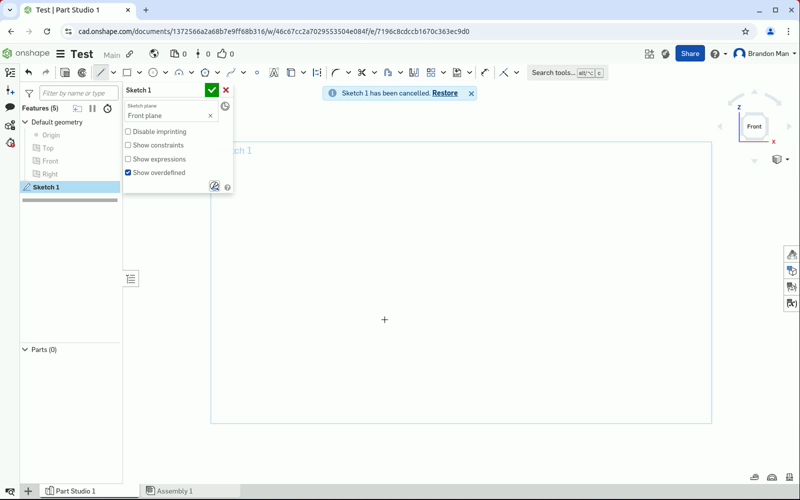
click(384, 319)
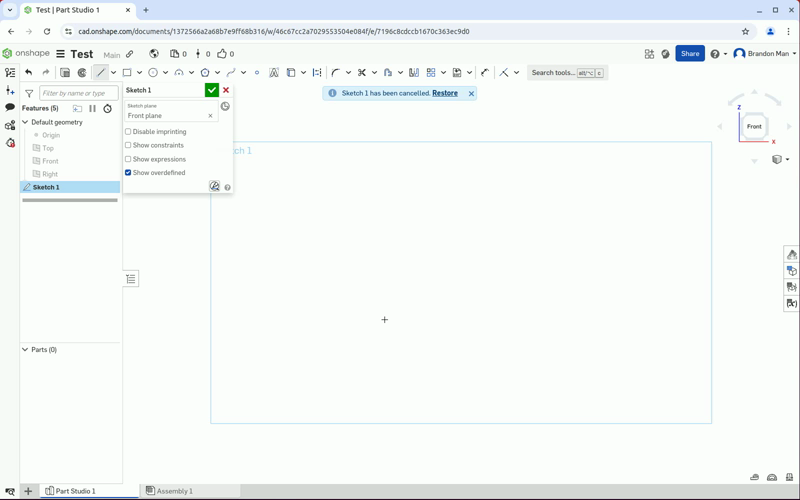
key_up(shift)
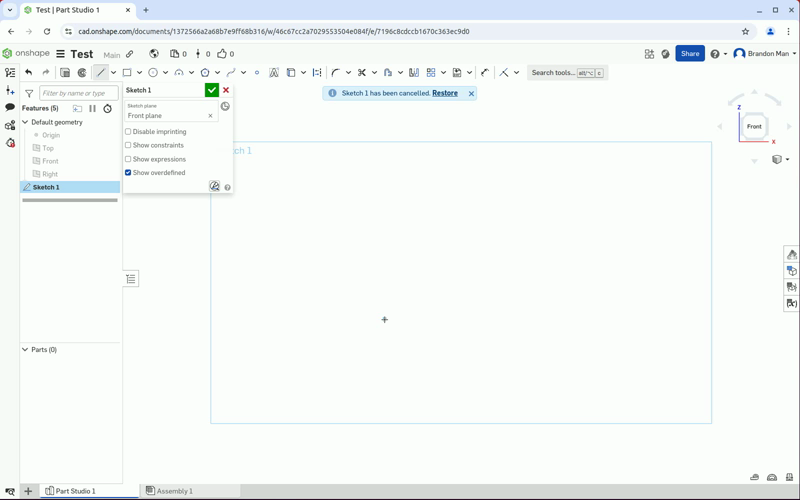
key_down(shift)
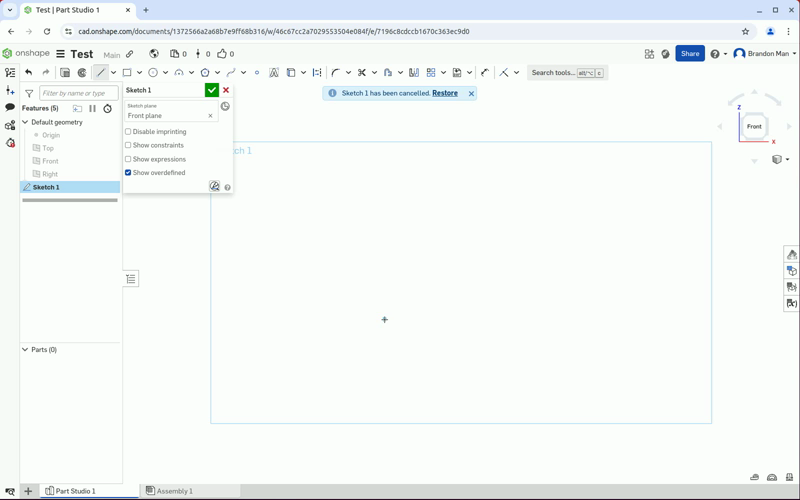
mouse_move(414, 319)
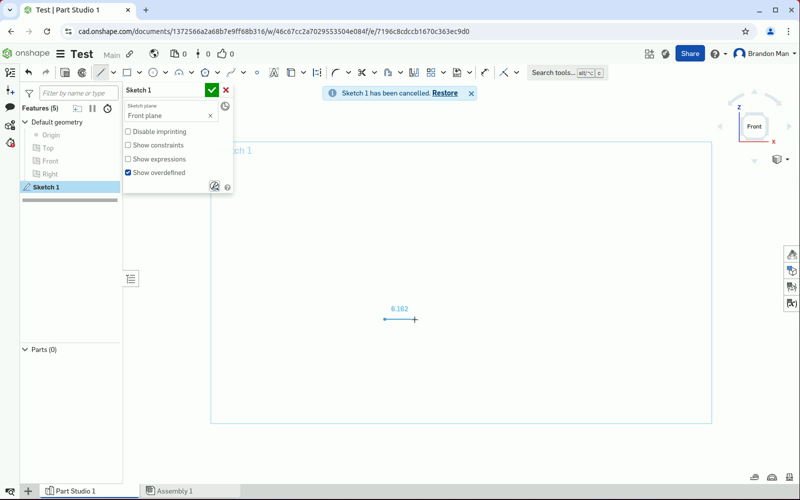
mouse_move(384, 304)
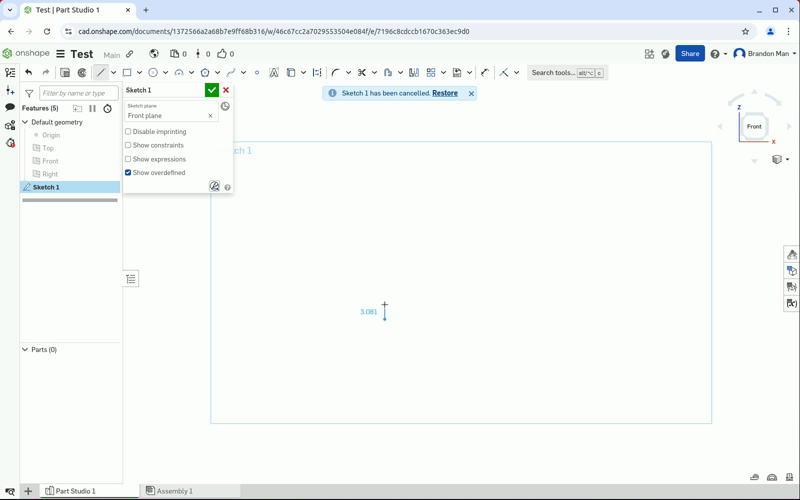
click(384, 304)
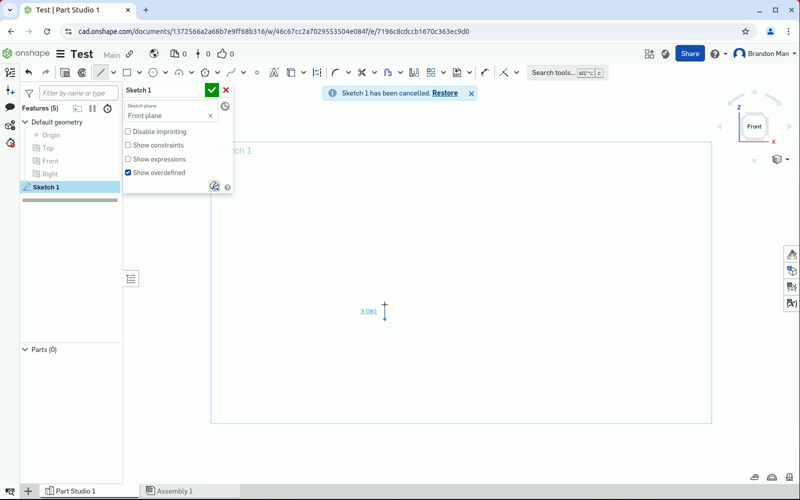
key_up(shift)
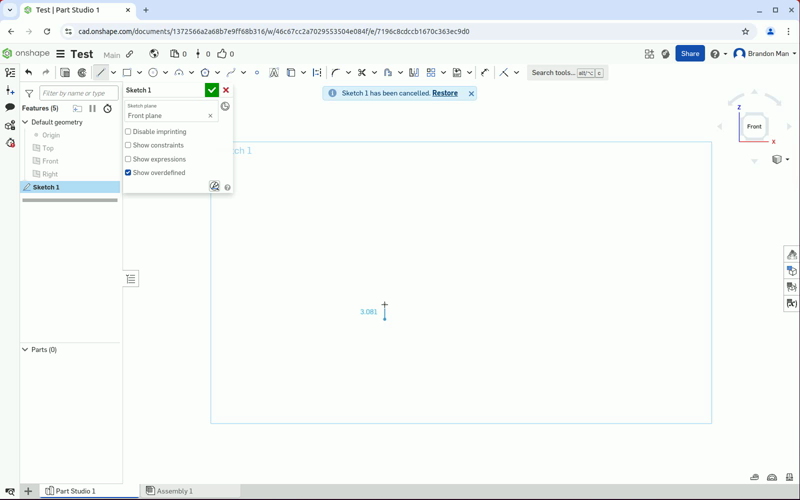
key(esc)
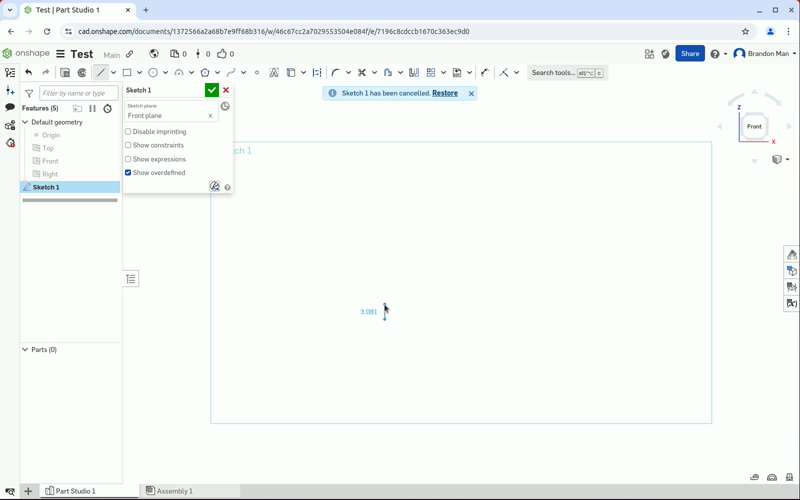
key(a)
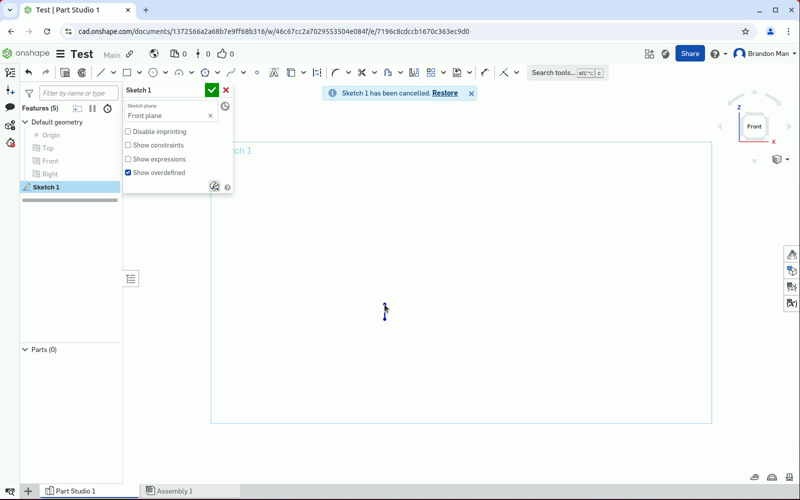
mouse_move(384, 304)
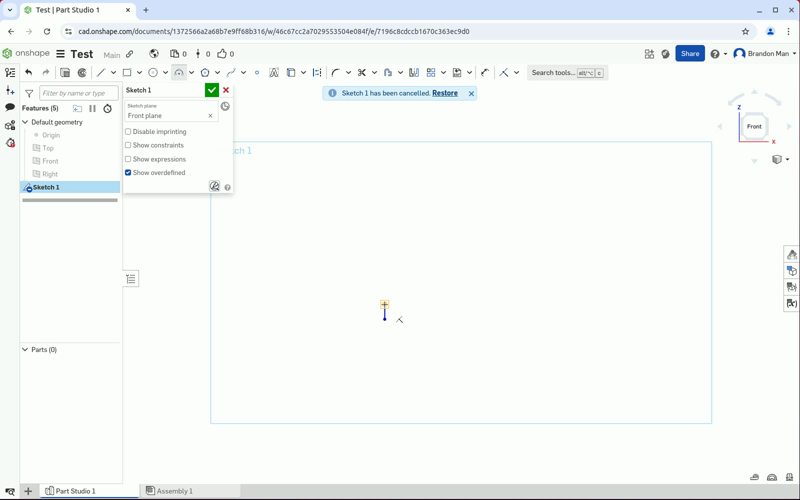
click(384, 304)
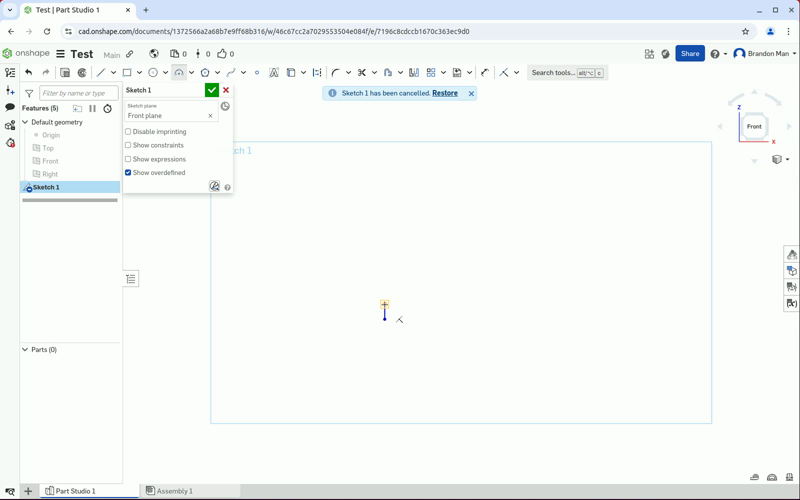
key_down(shift)
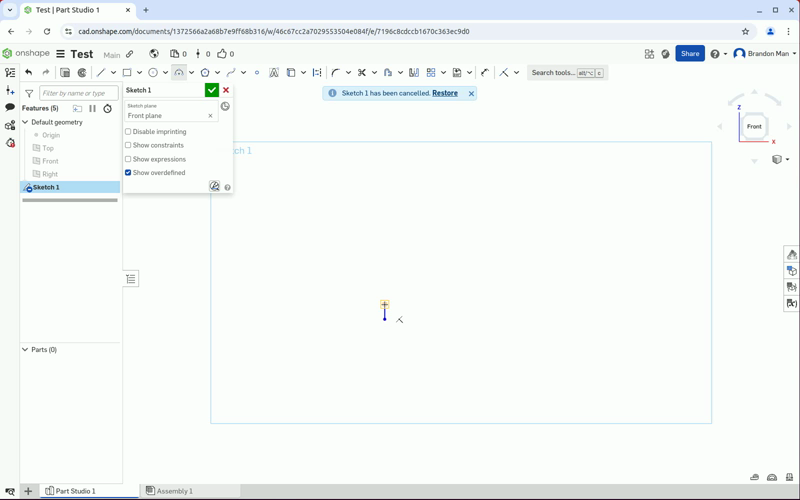
mouse_move(384, 262)
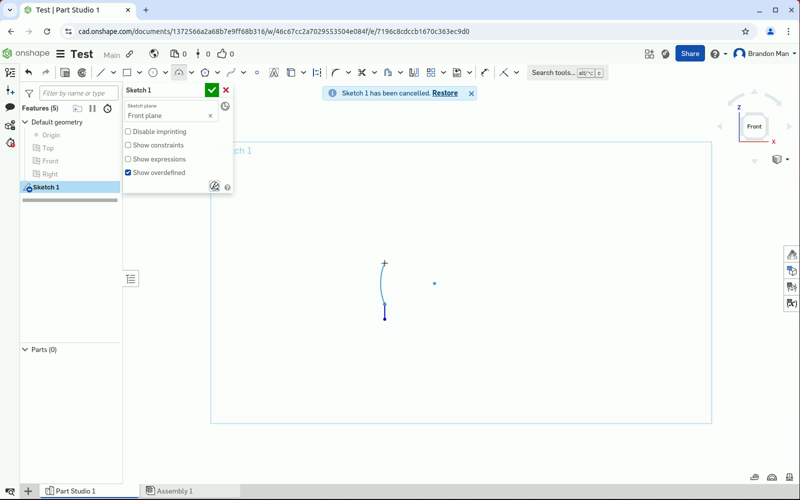
click(384, 262)
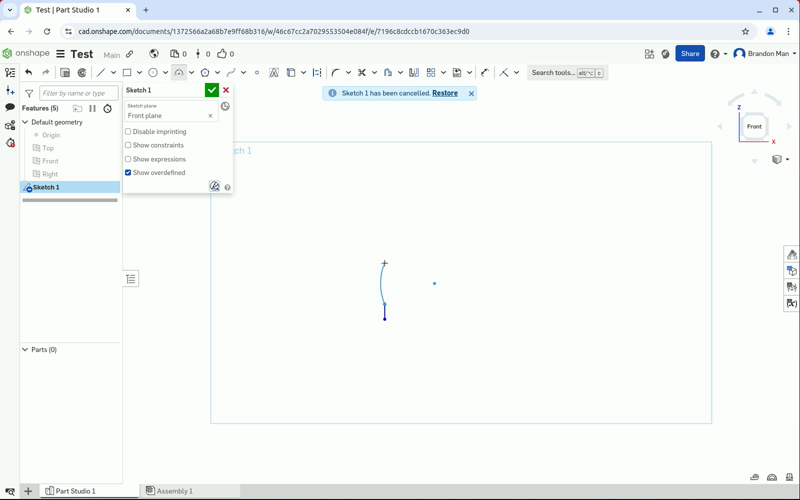
mouse_move(363, 283)
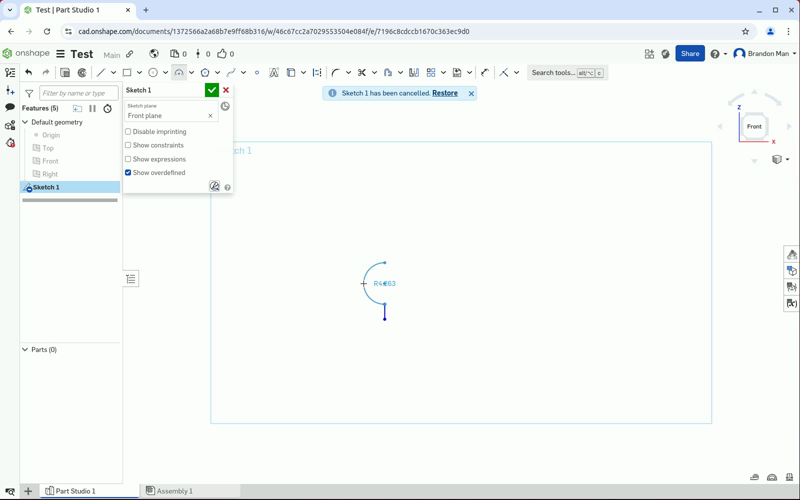
click(363, 283)
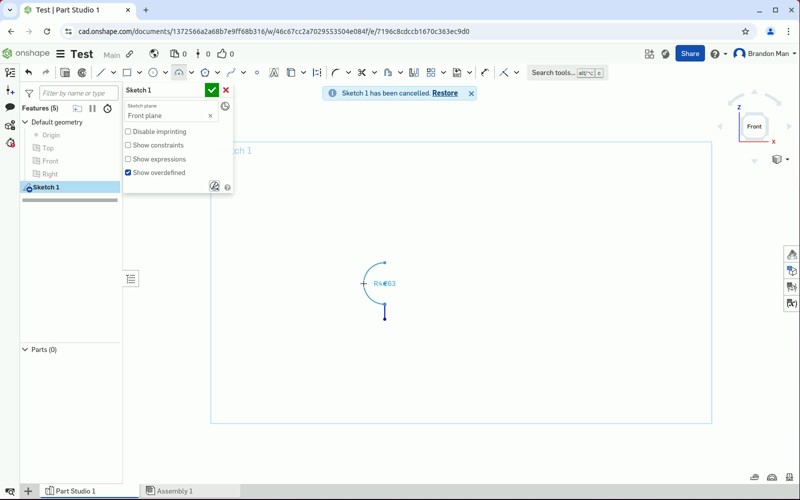
key_up(shift)
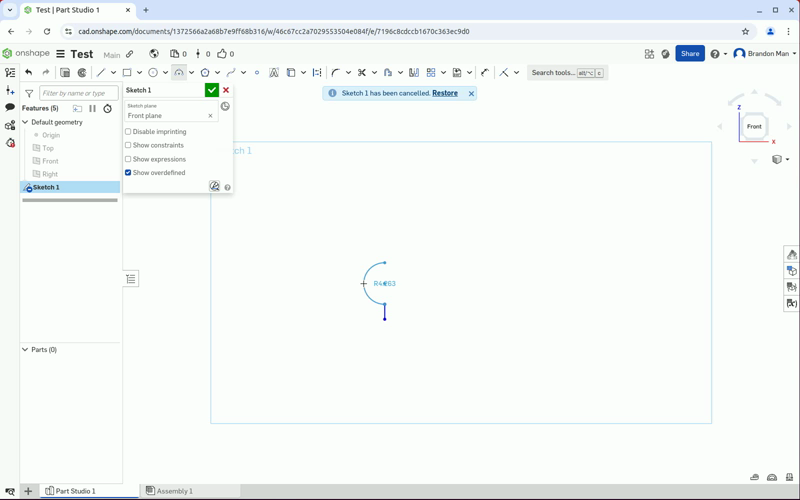
key(esc)
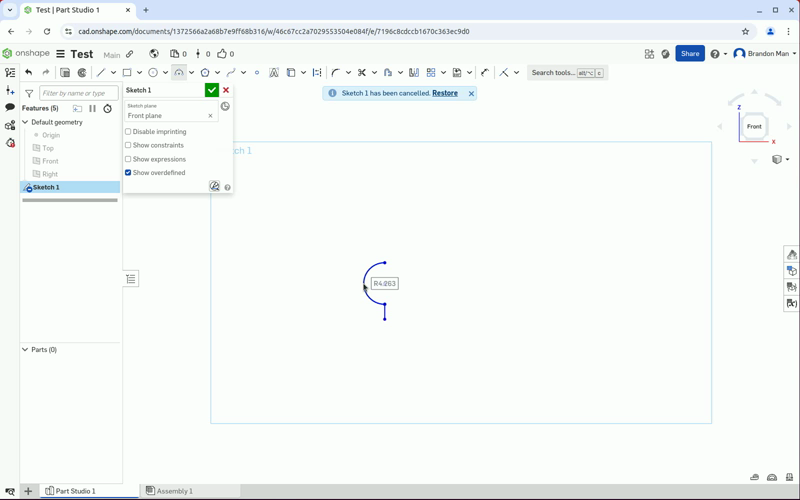
key(l)
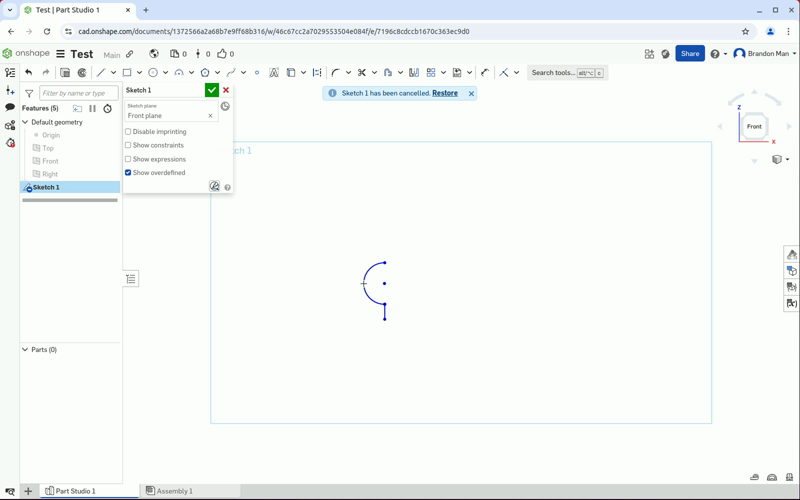
mouse_move(384, 262)
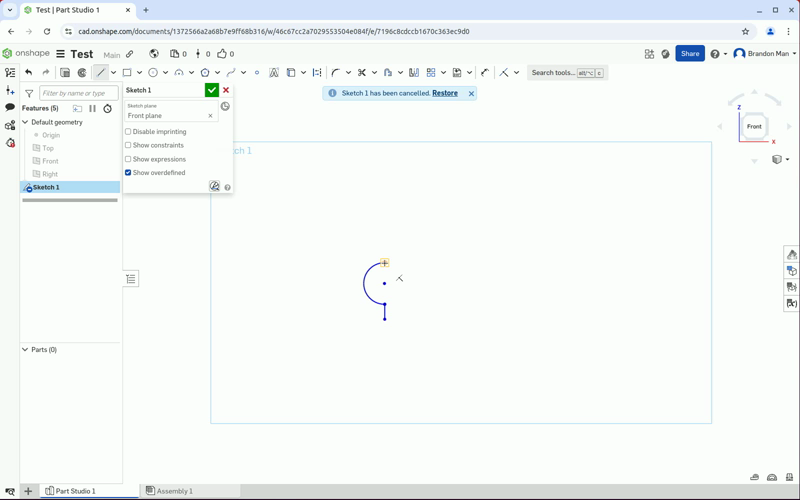
click(384, 262)
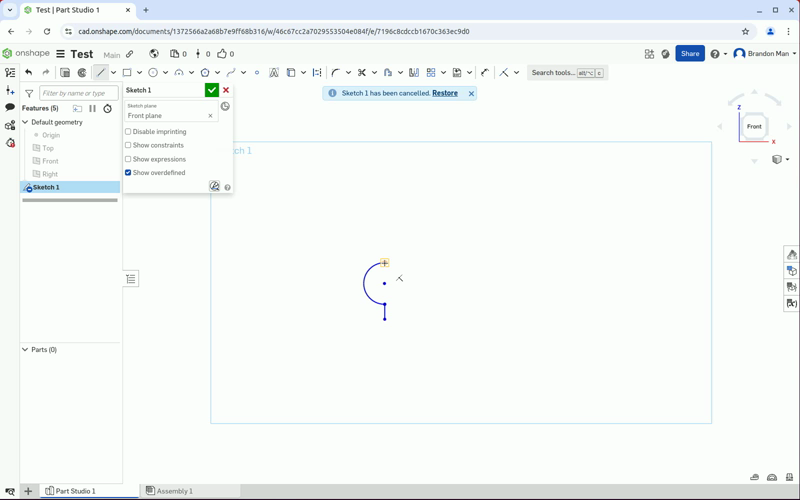
key_down(shift)
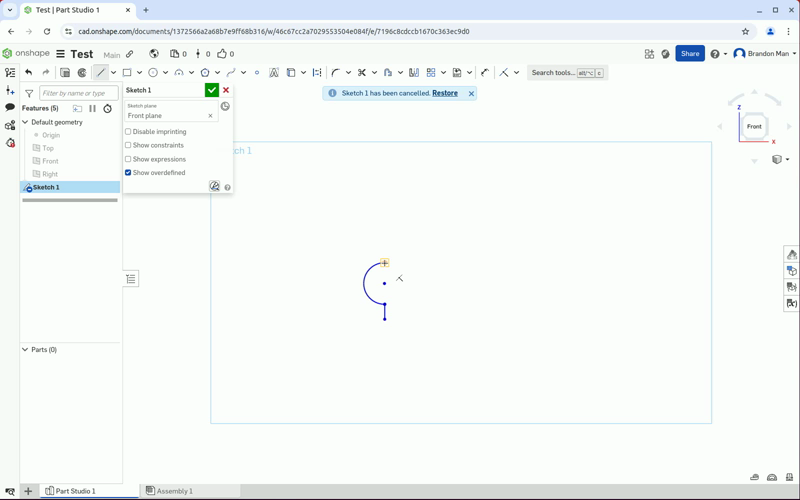
mouse_move(414, 262)
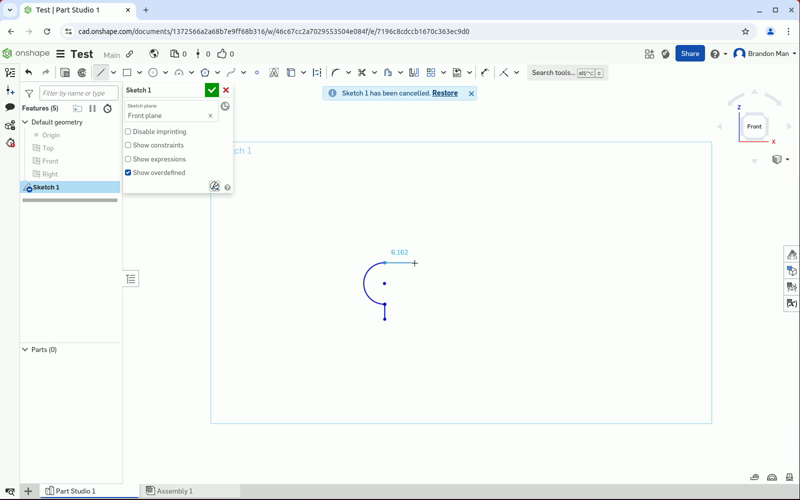
mouse_move(384, 247)
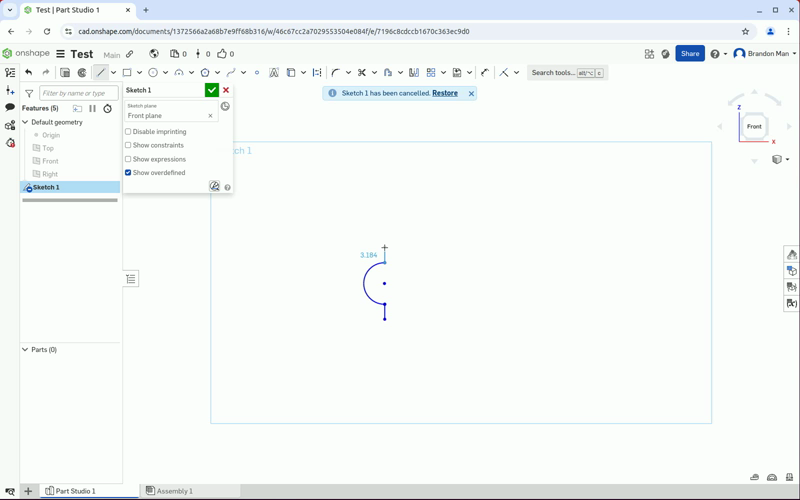
click(384, 247)
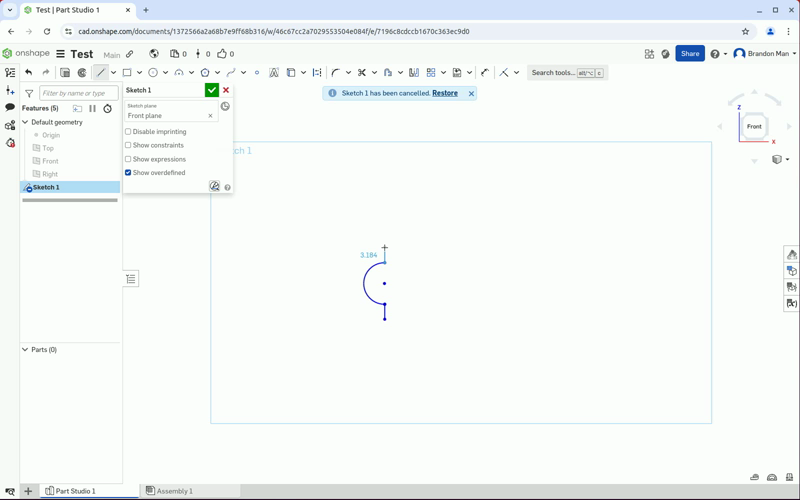
key_up(shift)
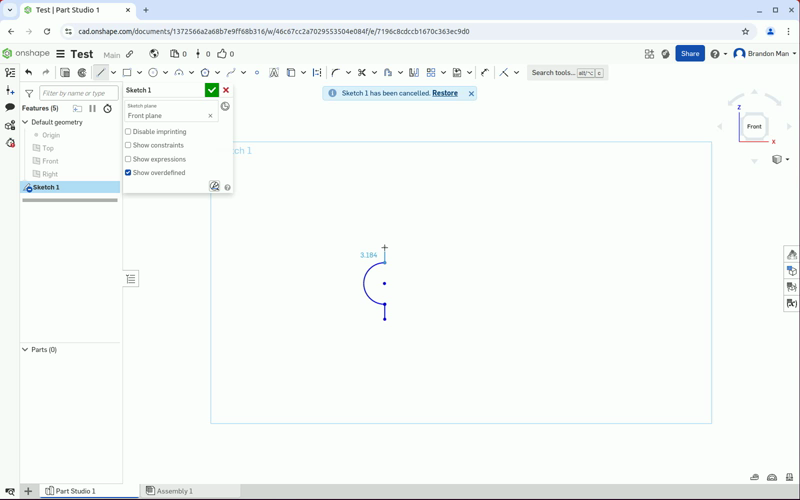
key(esc)
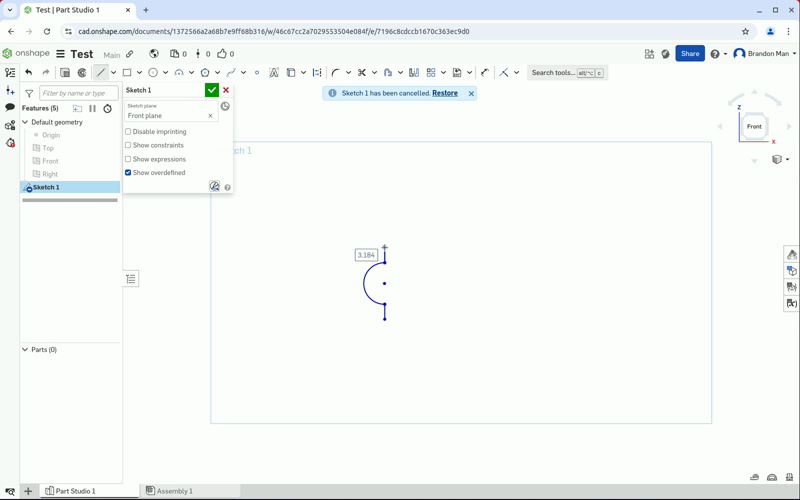
key(a)
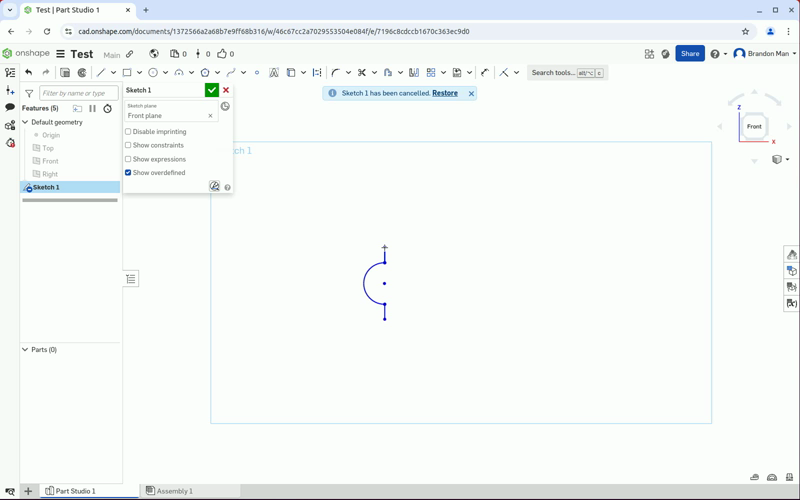
mouse_move(384, 247)
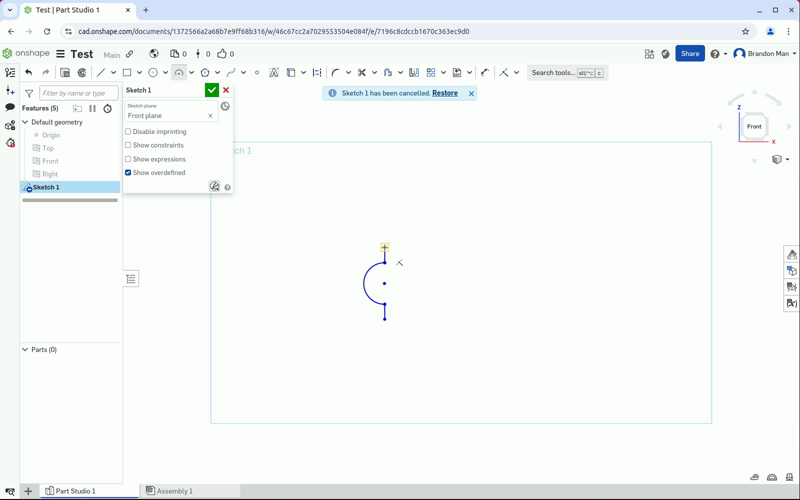
click(384, 247)
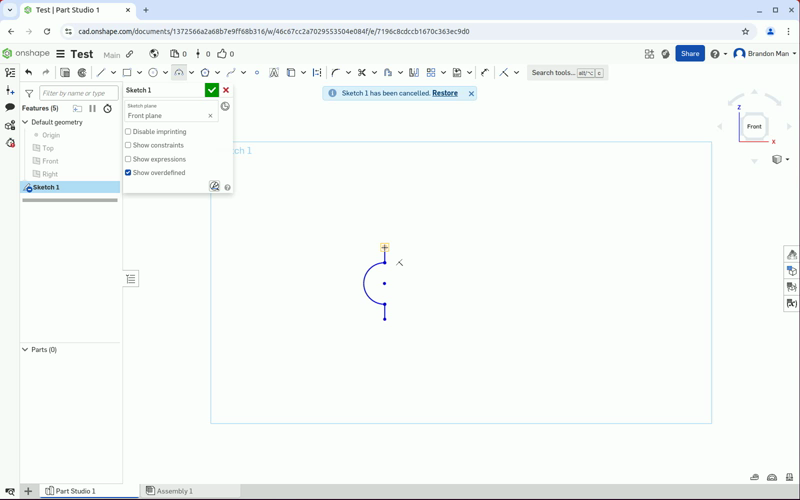
mouse_move(384, 319)
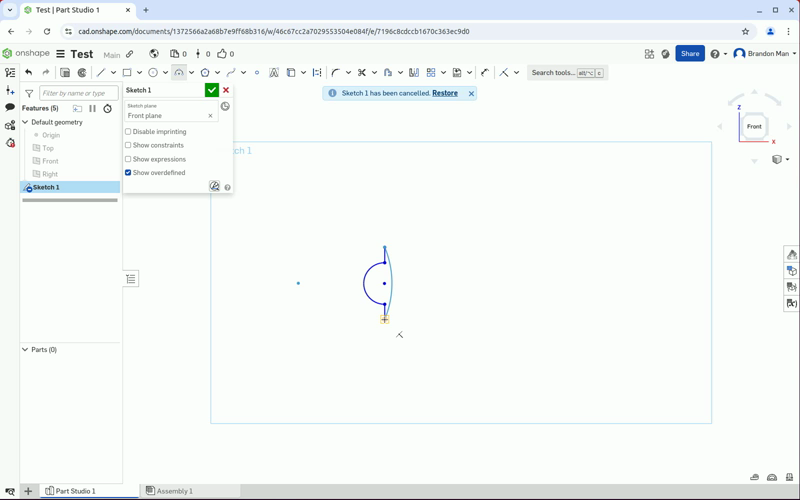
click(384, 319)
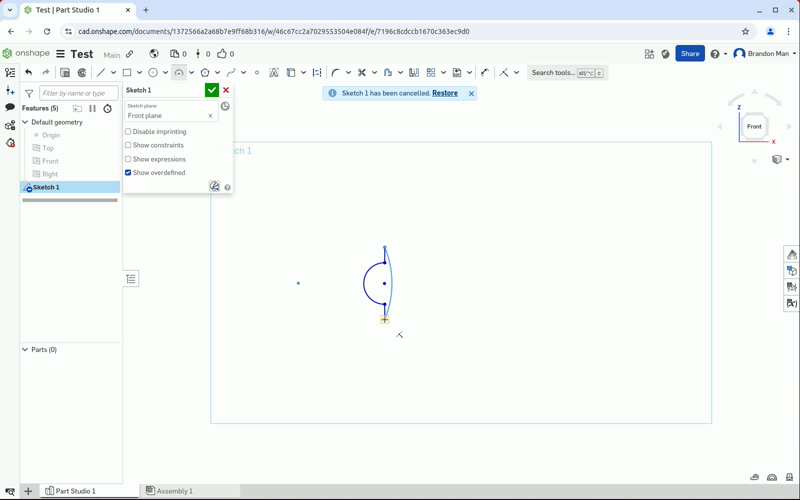
key_down(shift)
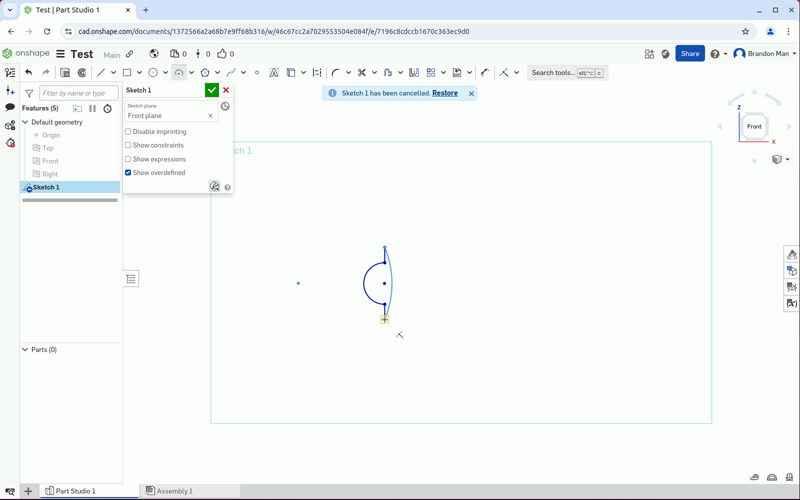
mouse_move(348, 283)
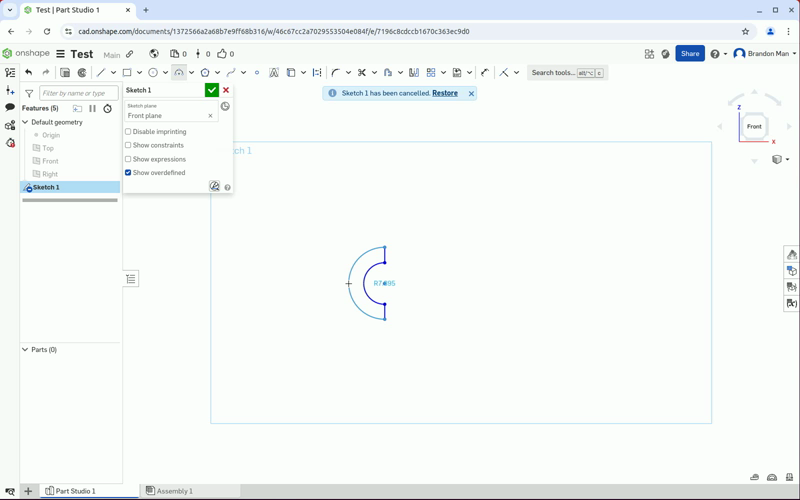
click(348, 283)
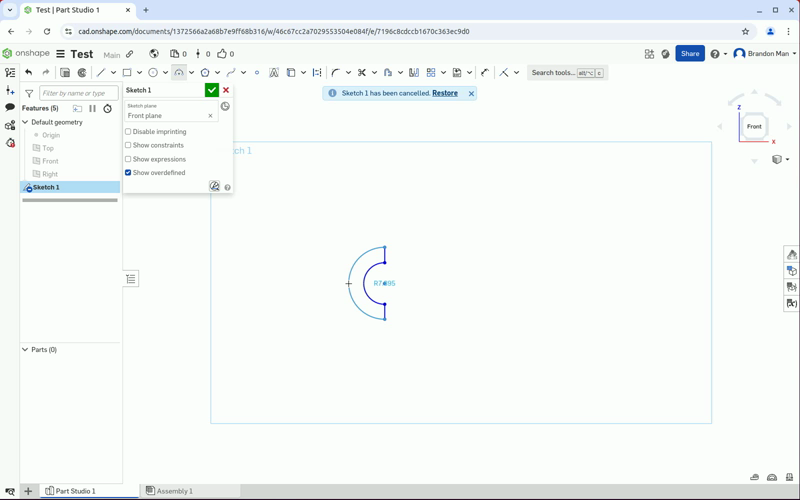
key_up(shift)
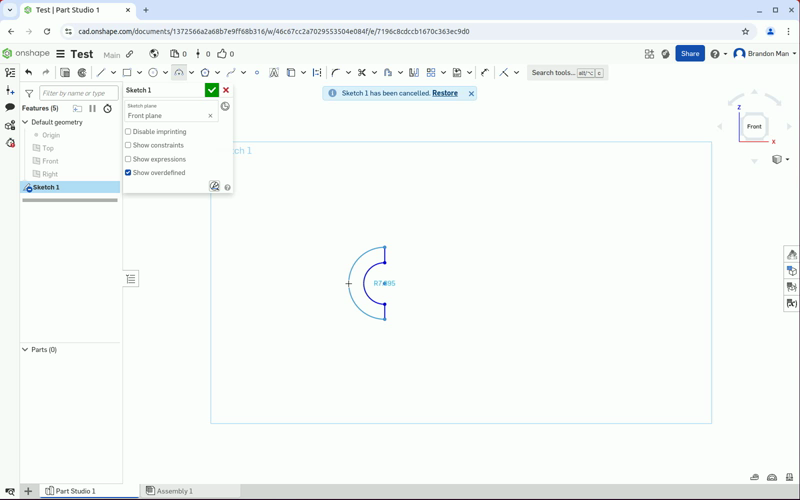
key(esc)
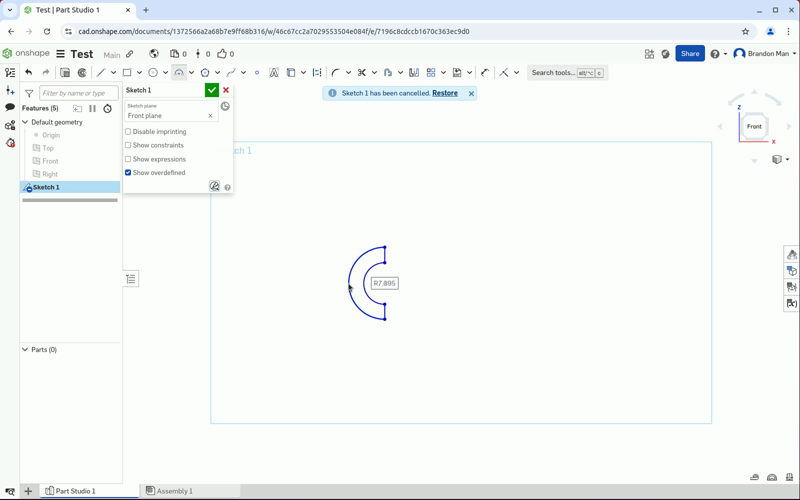
mouse_move(373, 295)
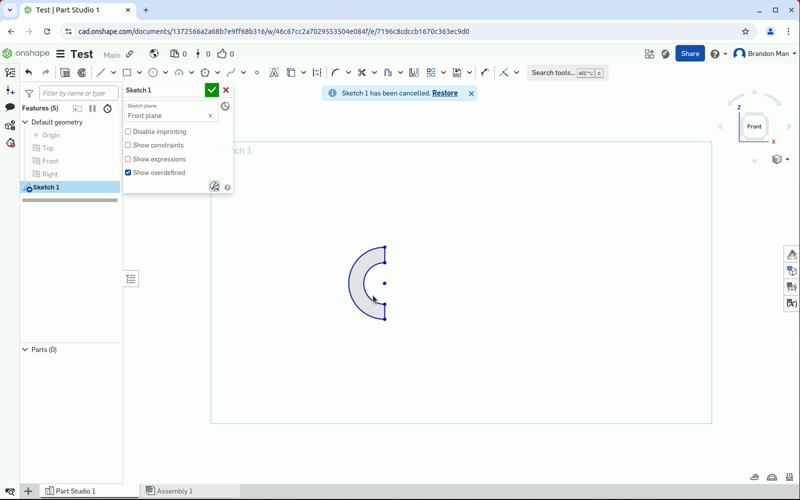
scroll(6)
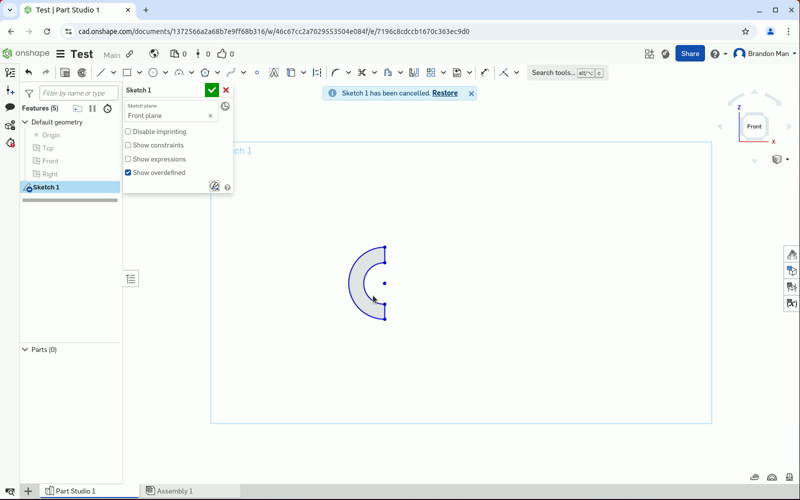
scroll(6)
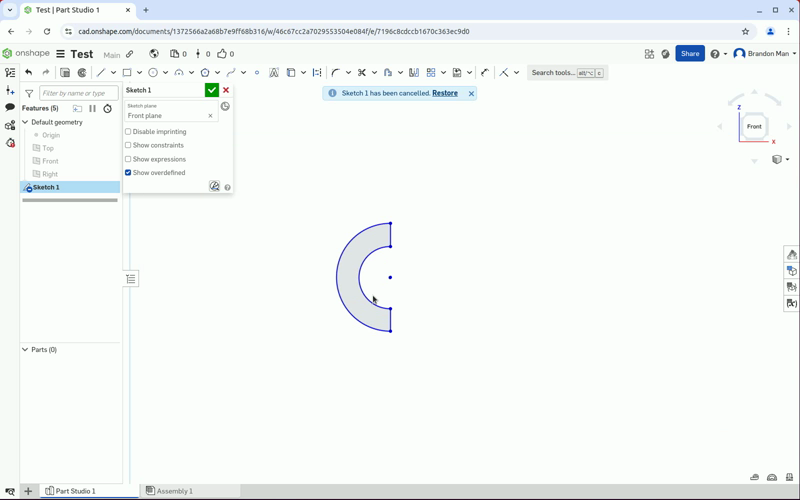
scroll(6)
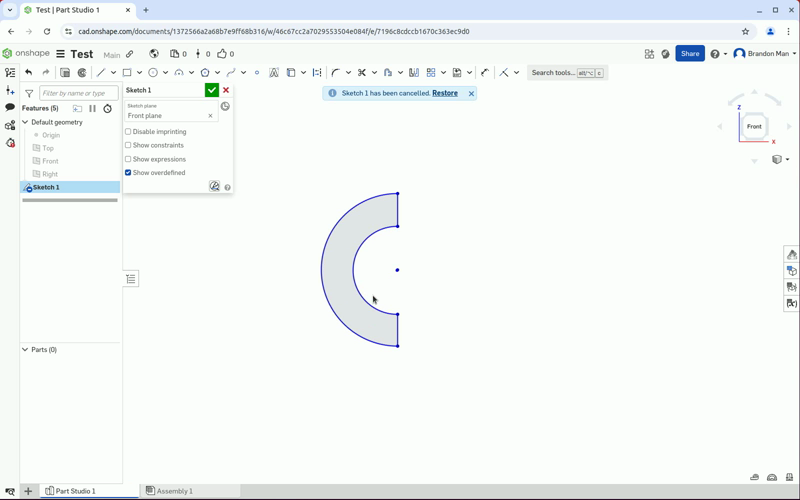
scroll(6)
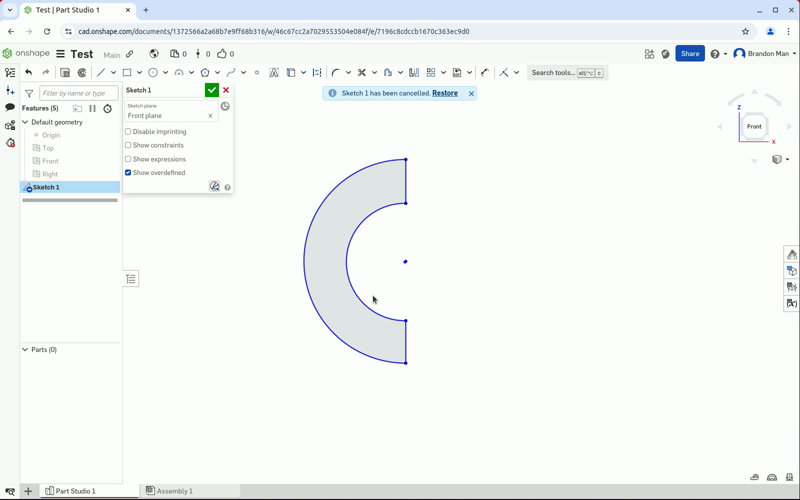
scroll(6)
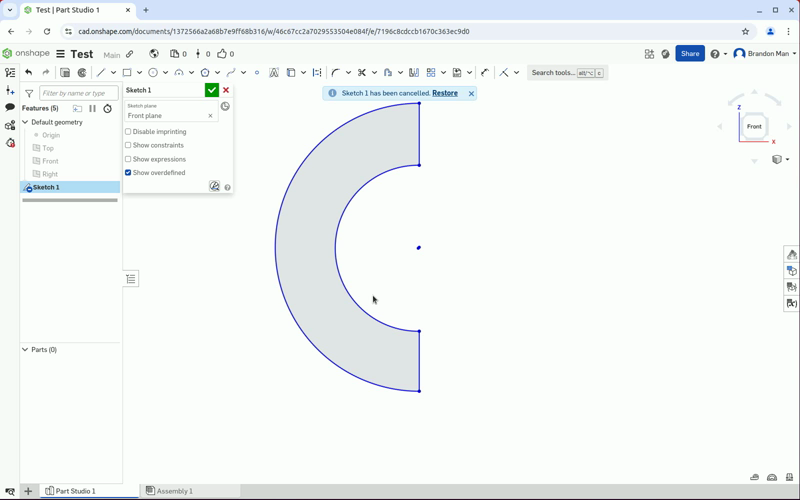
scroll(6)
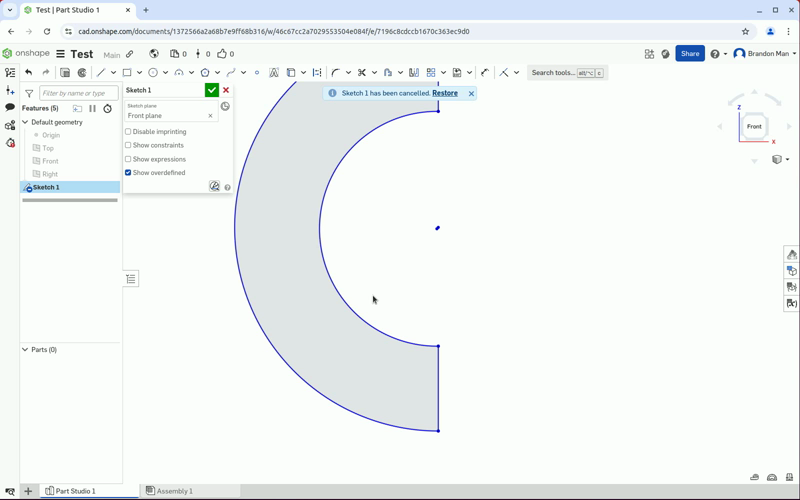
scroll(6)
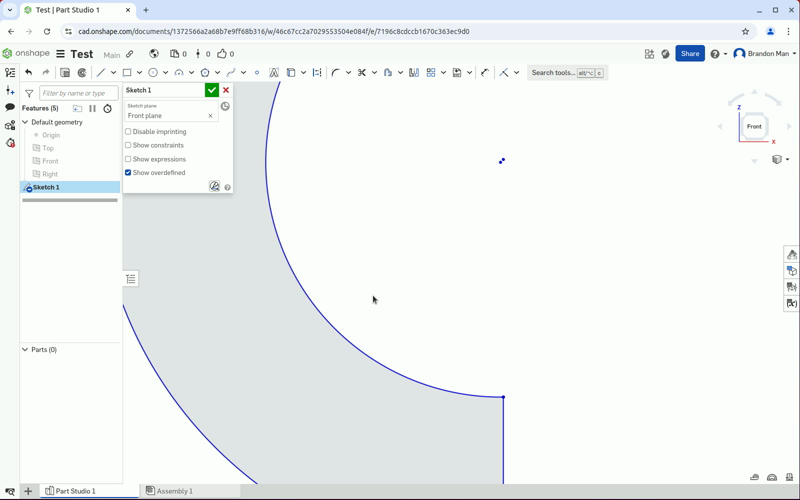
click(373, 295)
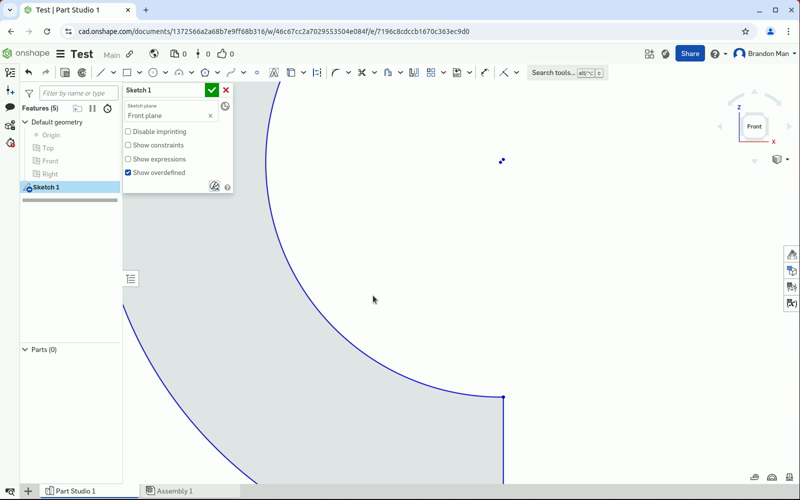
scroll(-6)
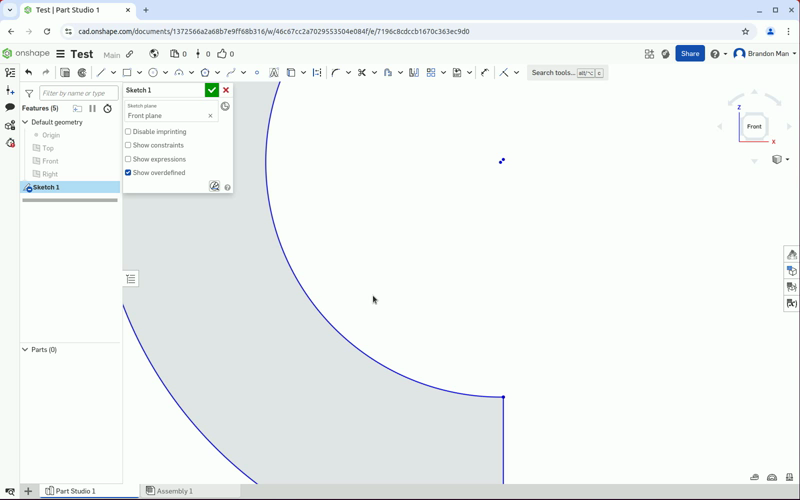
scroll(-6)
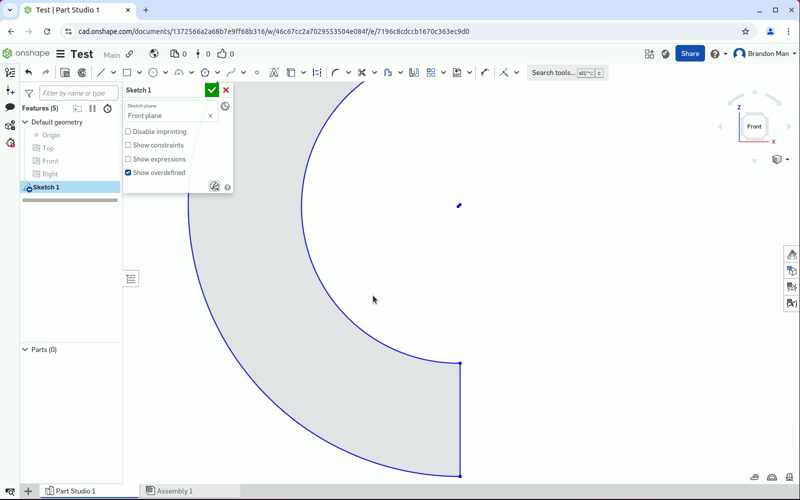
scroll(-6)
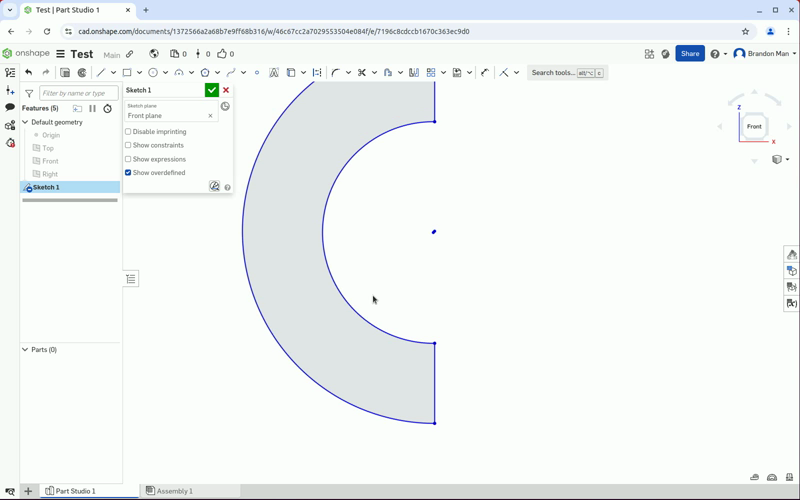
scroll(-6)
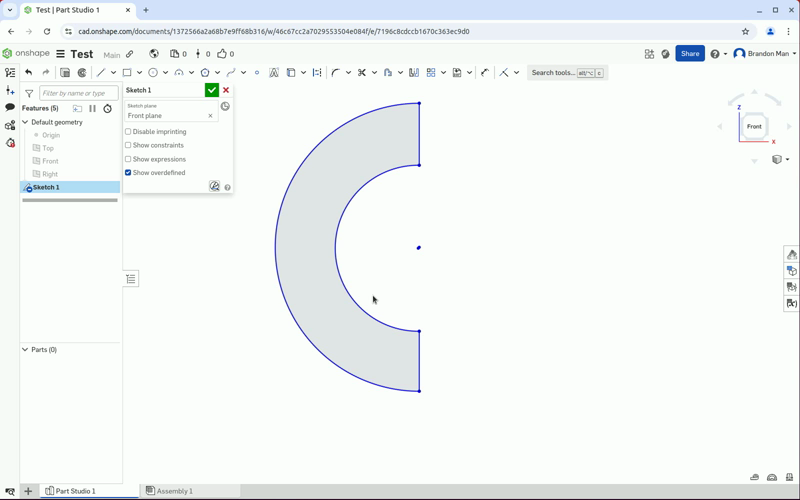
scroll(-6)
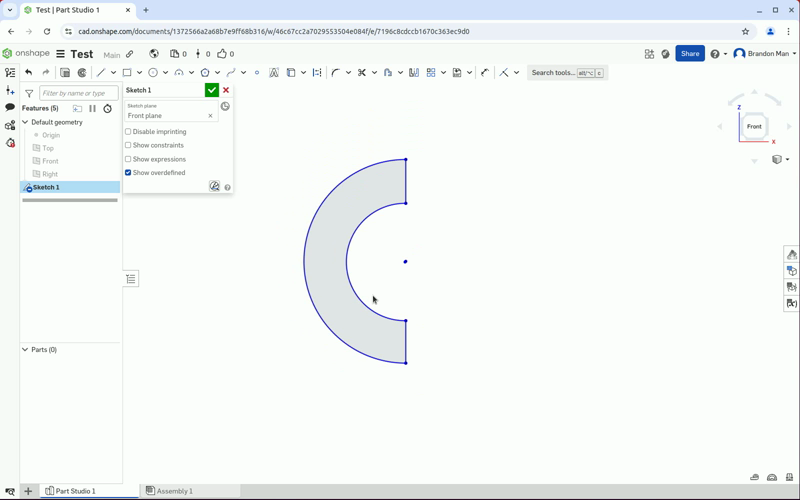
scroll(-6)
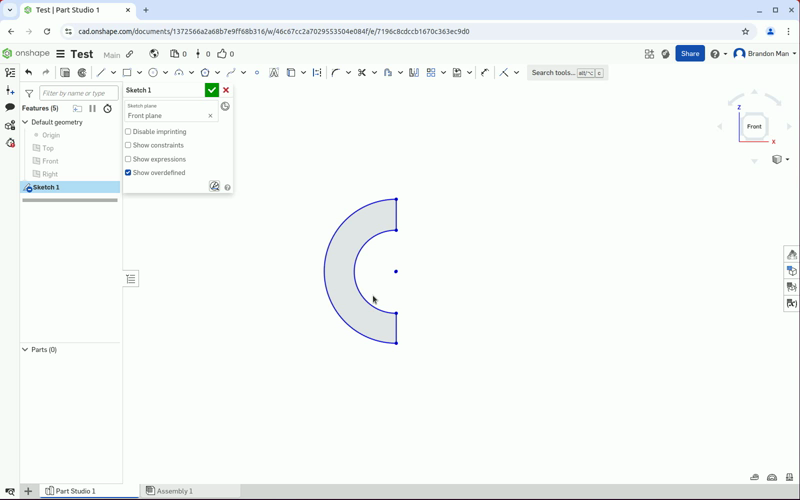
scroll(-6)
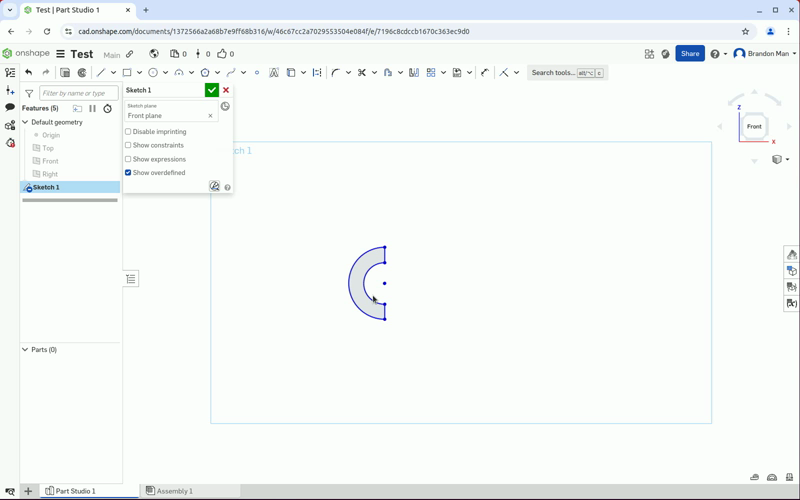
mouse_move(73, 352)
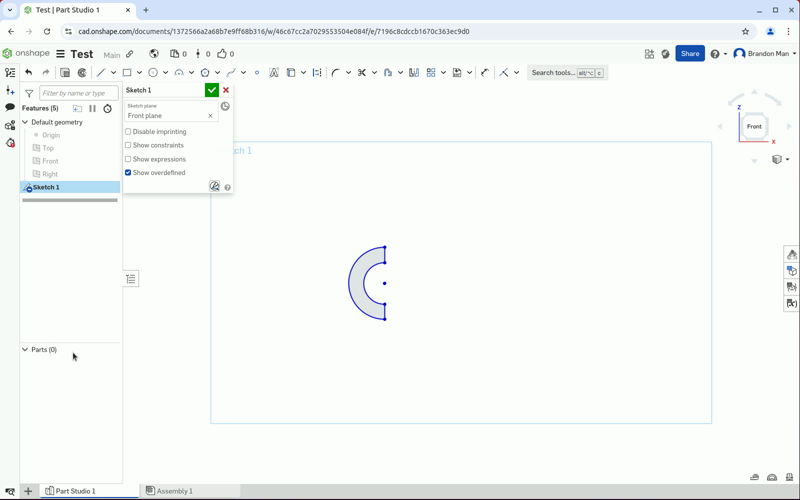
key(shift+y)
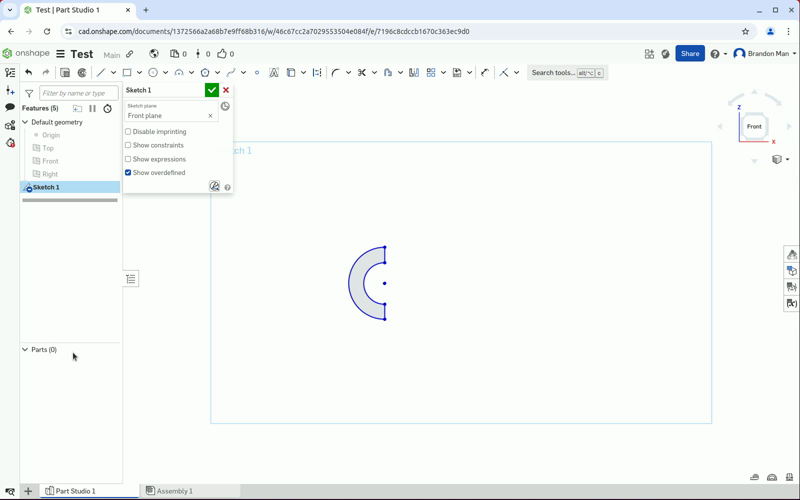
key(shift+e)
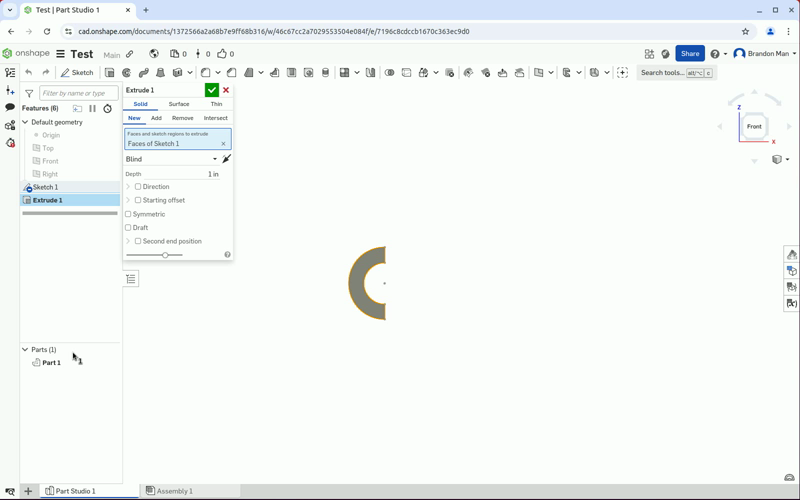
mouse_move(143, 106)
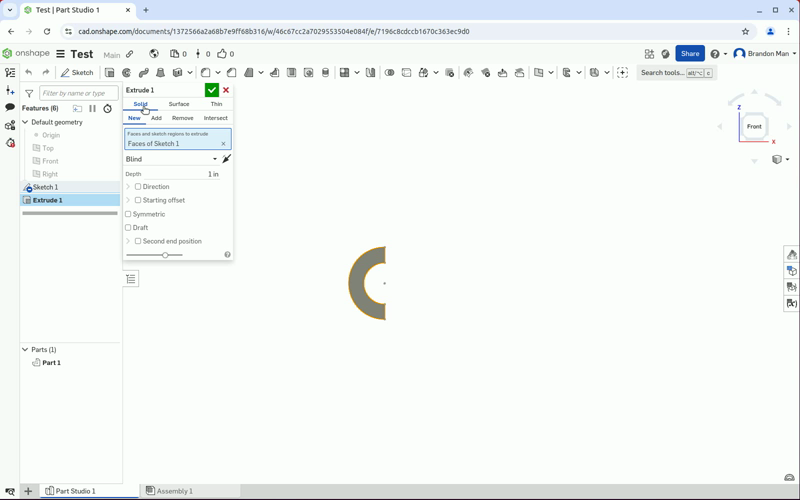
click(143, 106)
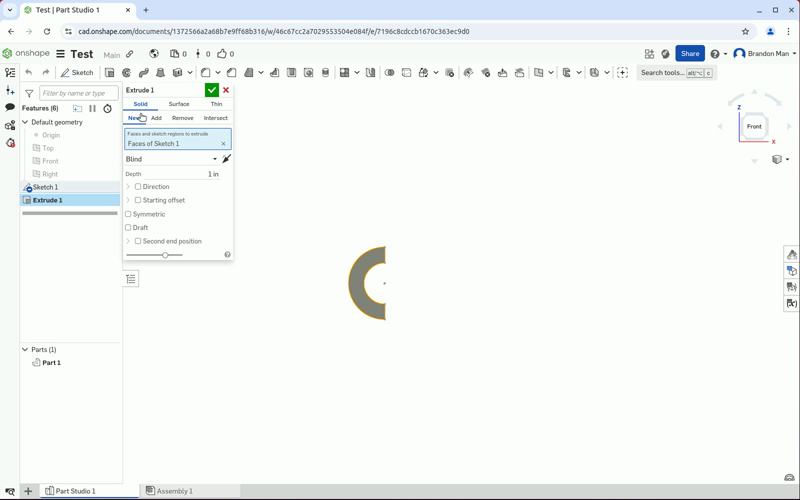
mouse_move(137, 120)
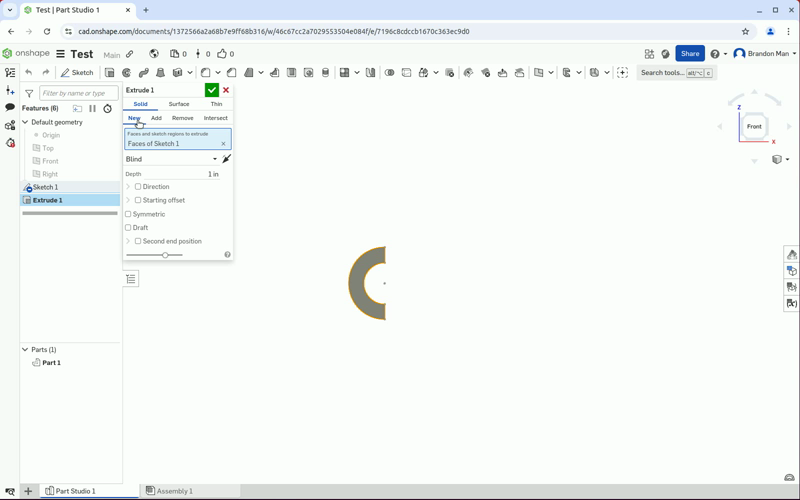
click(137, 120)
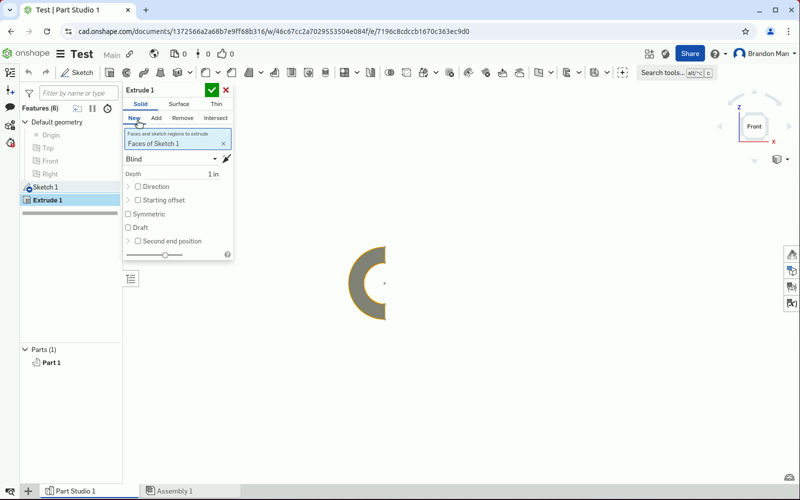
key(tab, 4)
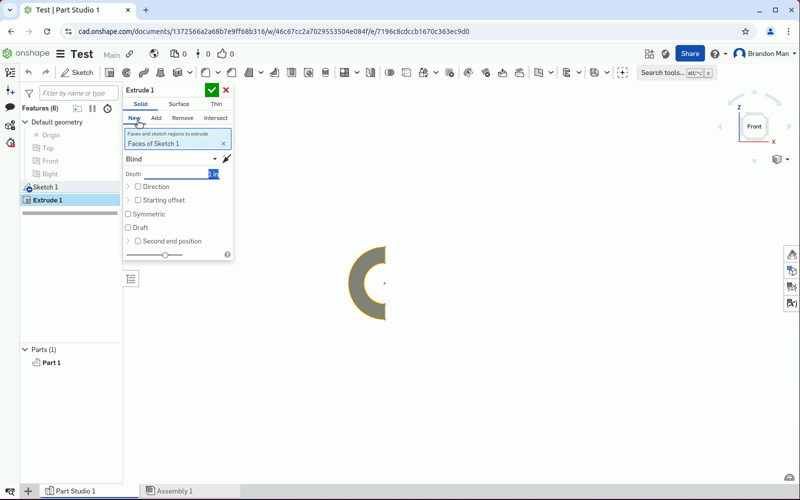
text(10.591)
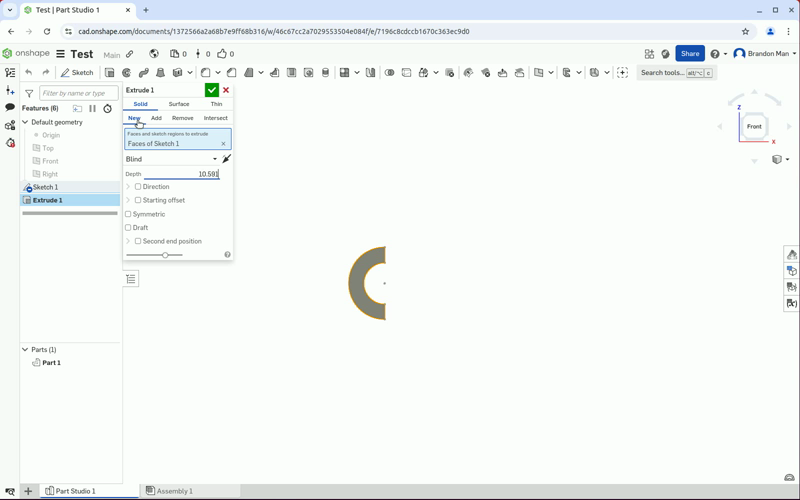
key(enter)
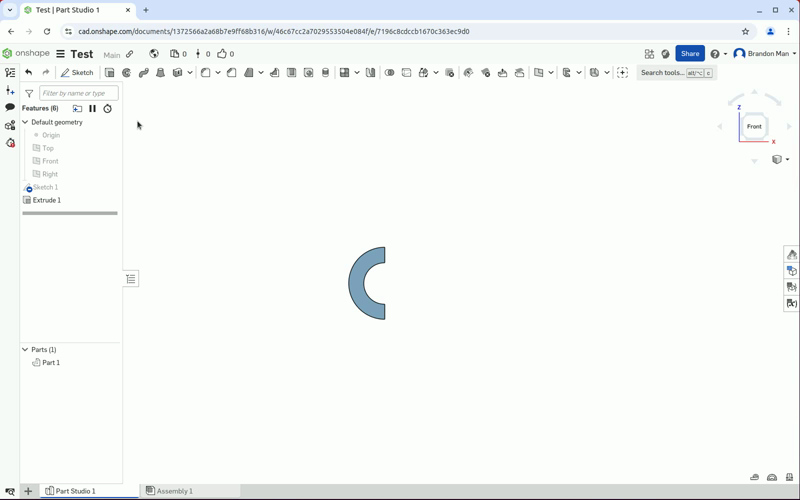
key(shift+h)
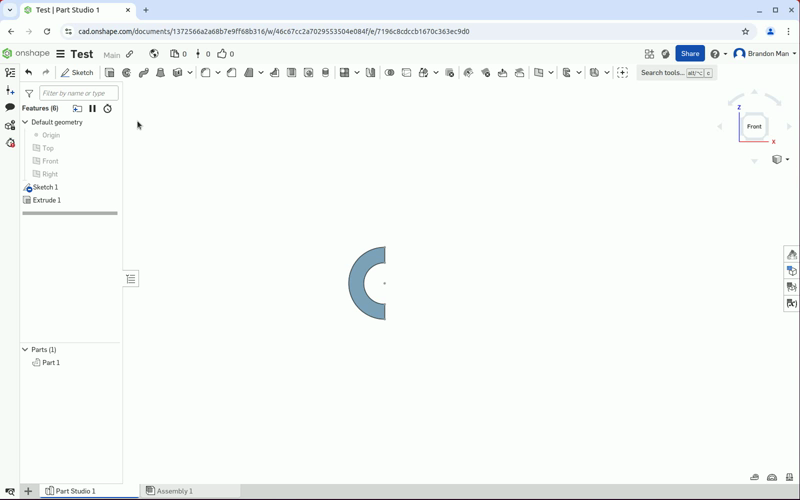
key(shift+h)
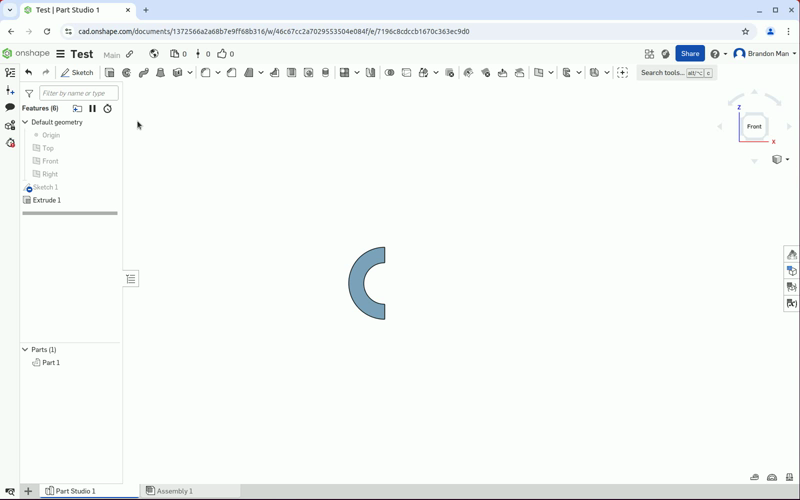
mouse_move(73, 189)
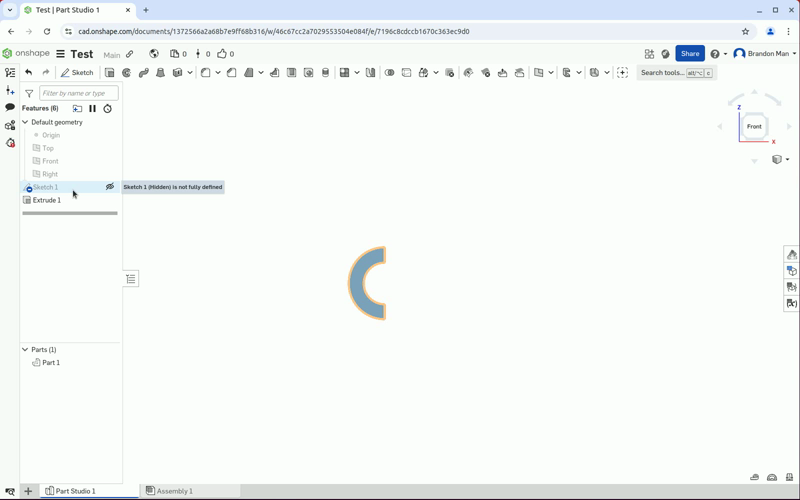
click(73, 189)
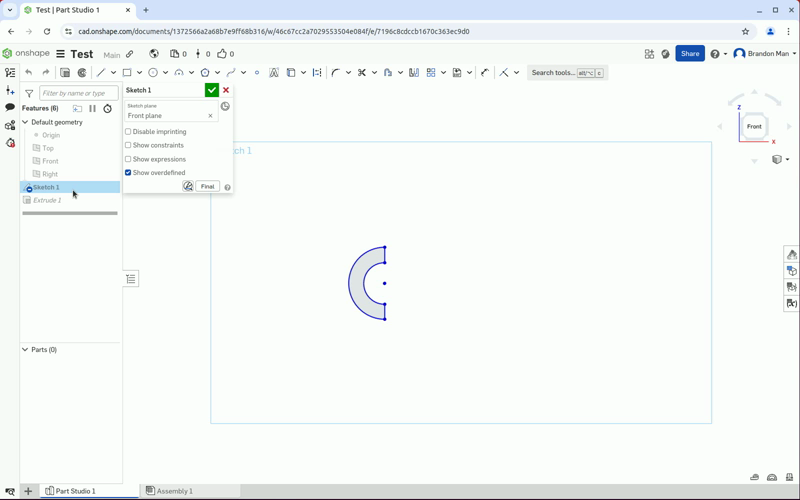
mouse_move(229, 92)
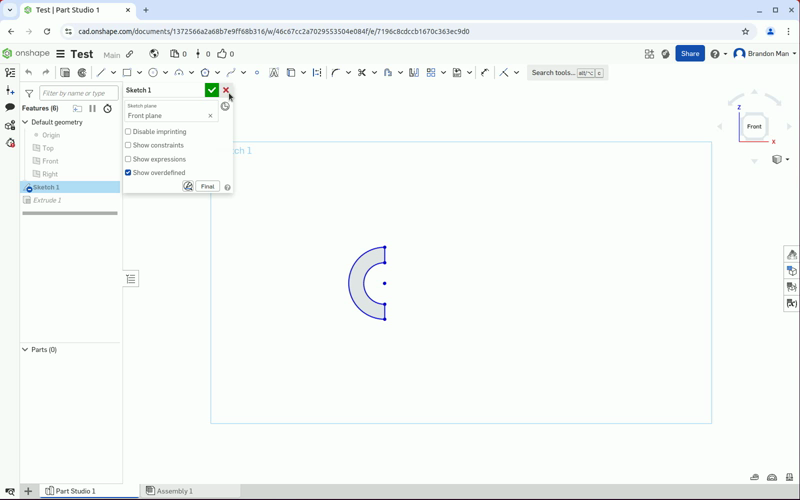
click(229, 92)
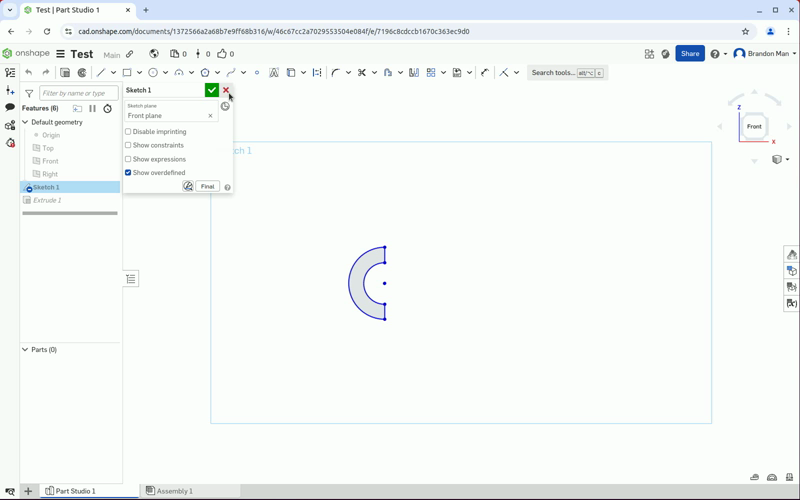
key(shift+s)
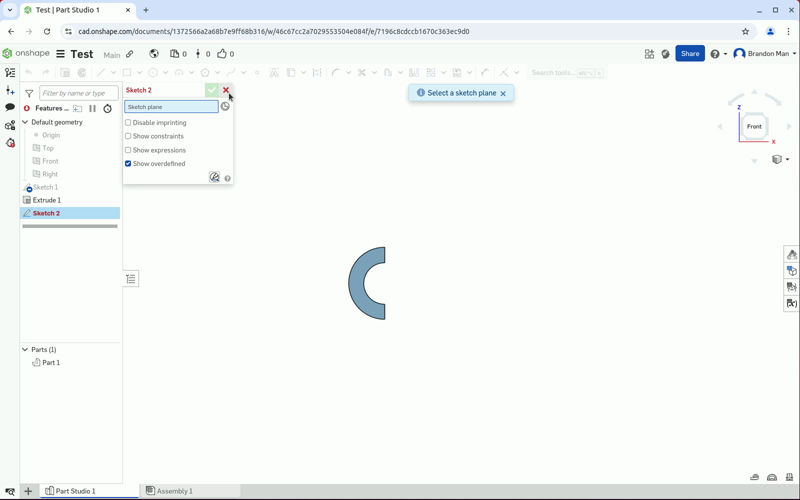
mouse_move(73, 163)
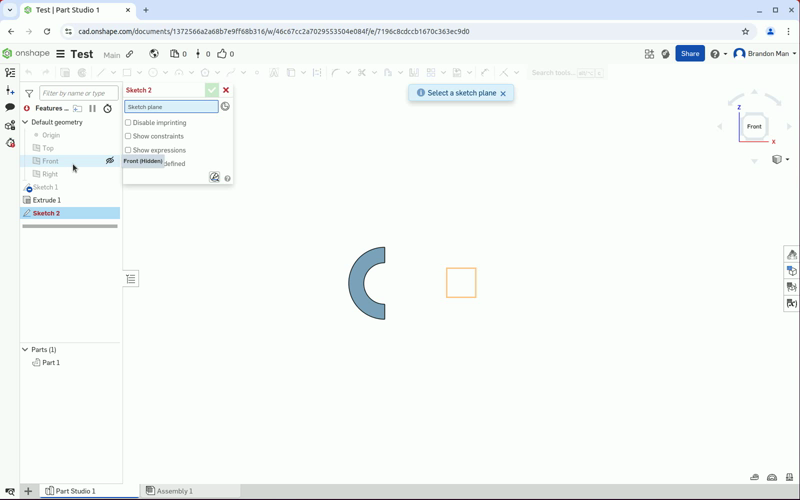
click(73, 163)
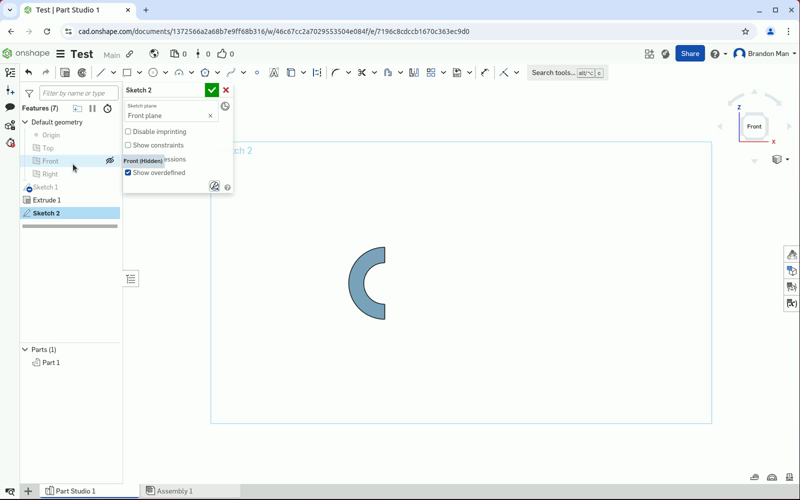
mouse_move(73, 352)
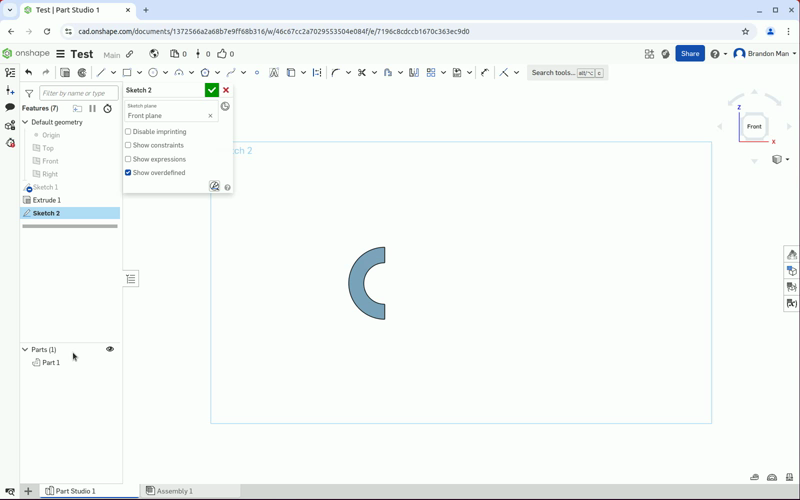
key(y)
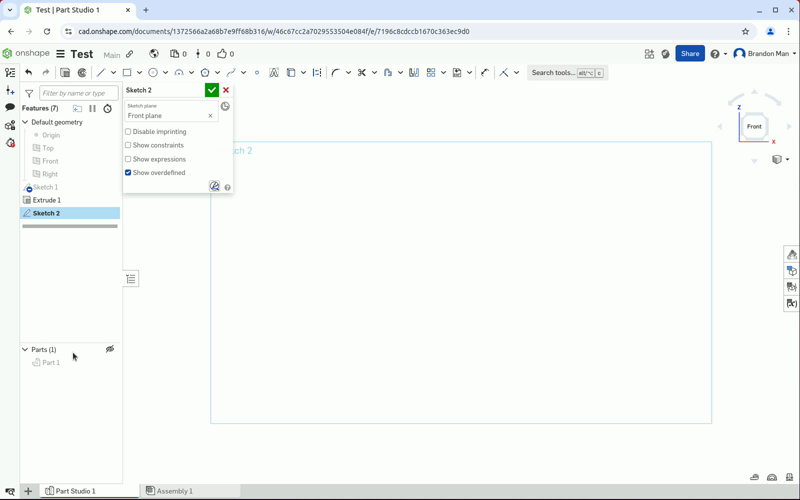
key(a)
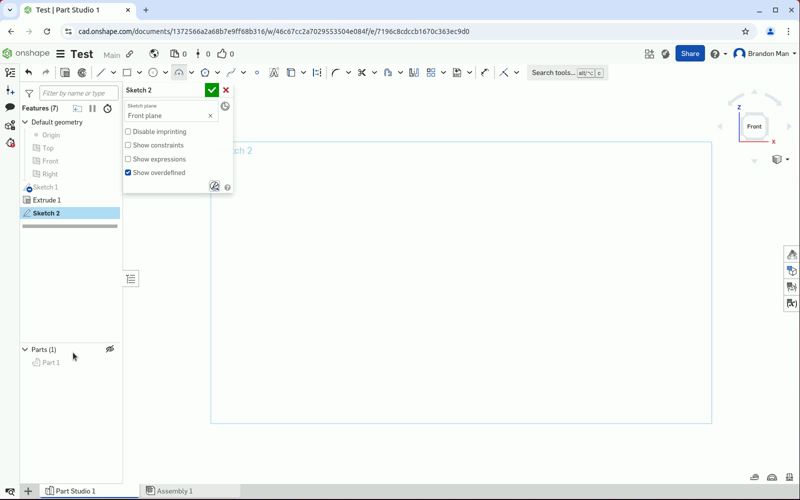
key_down(shift)
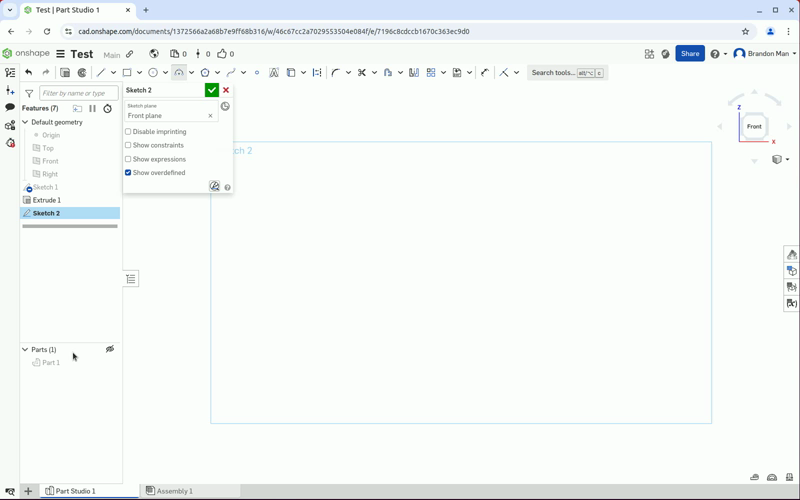
mouse_move(384, 319)
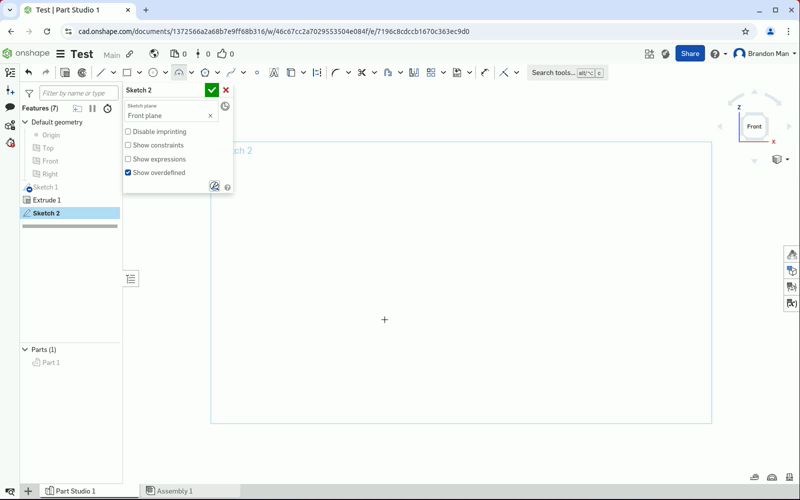
click(384, 319)
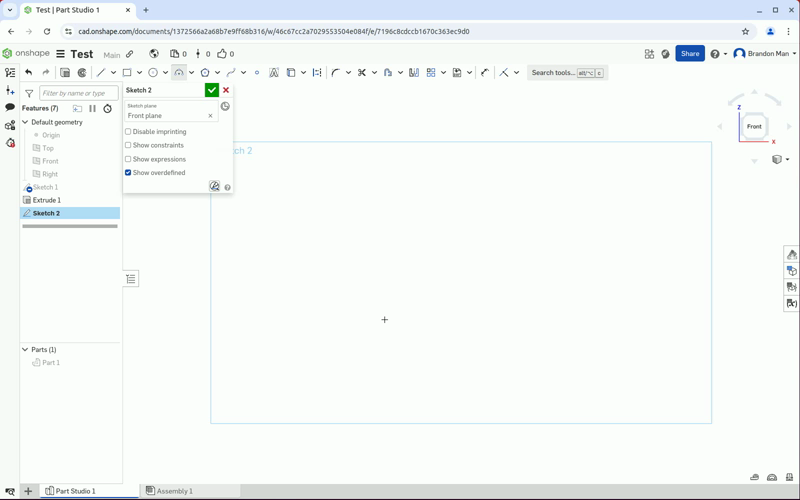
key_up(shift)
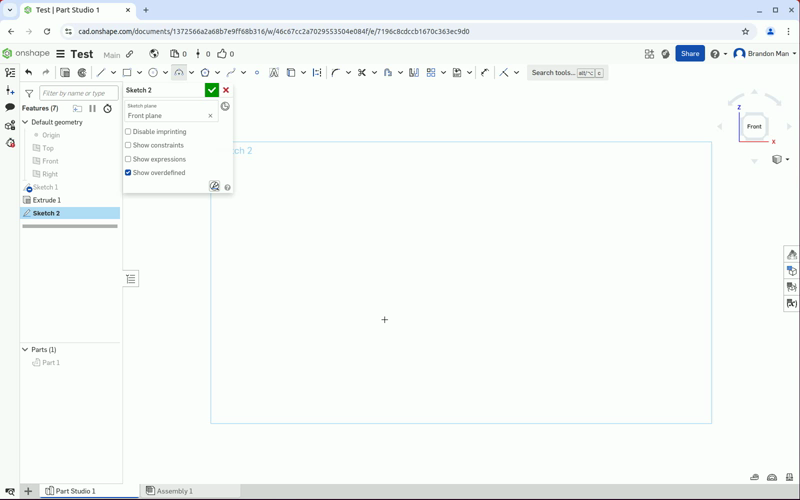
key_down(shift)
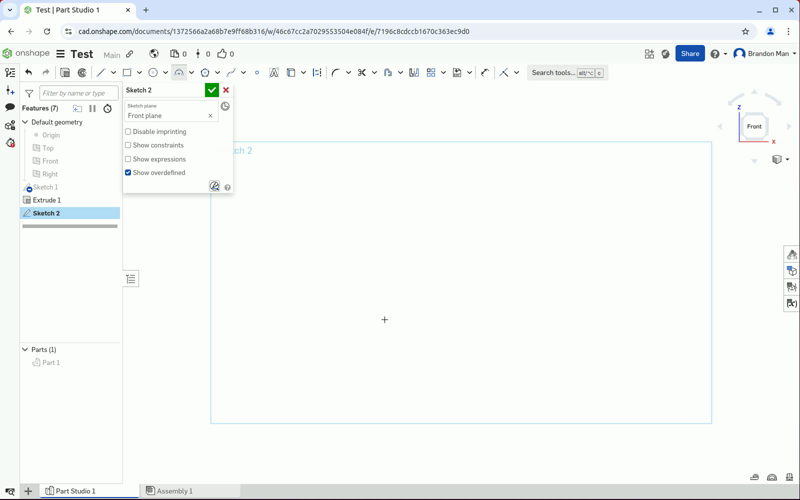
mouse_move(384, 247)
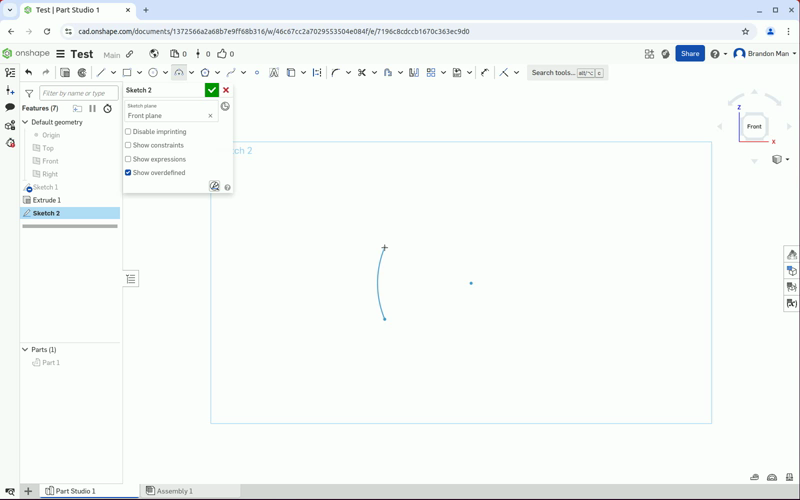
click(384, 247)
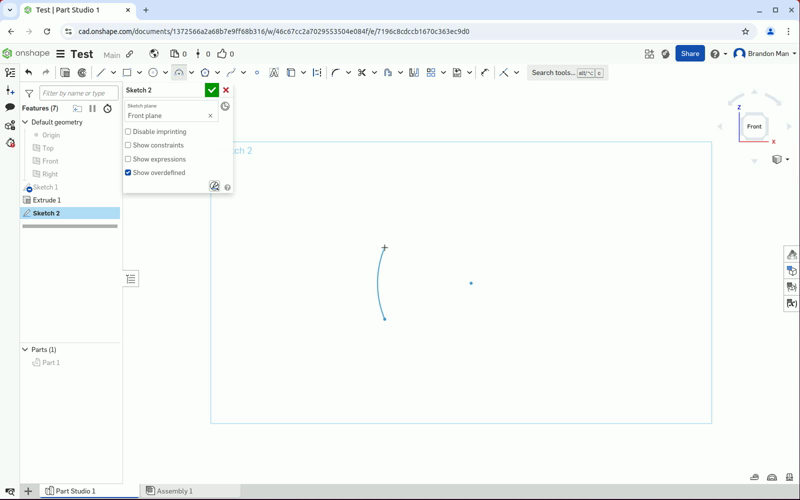
mouse_move(420, 283)
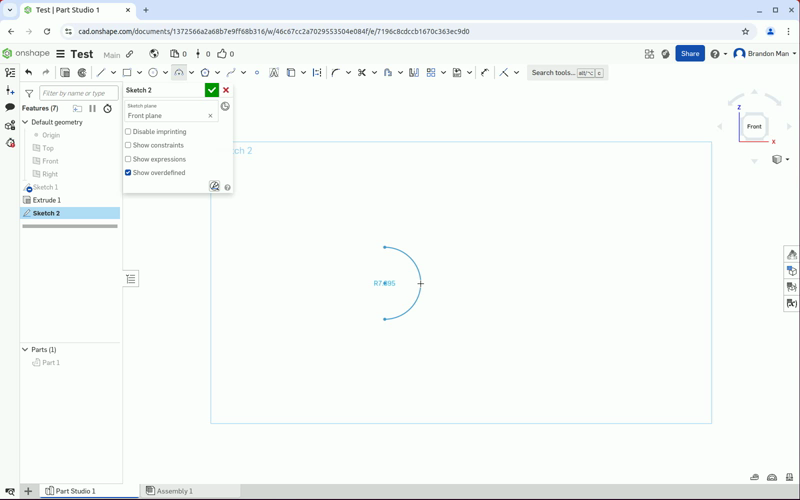
click(420, 283)
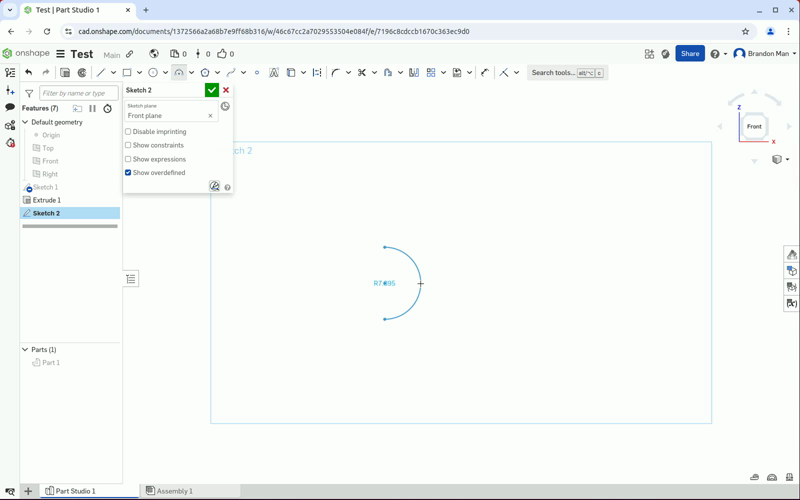
key_up(shift)
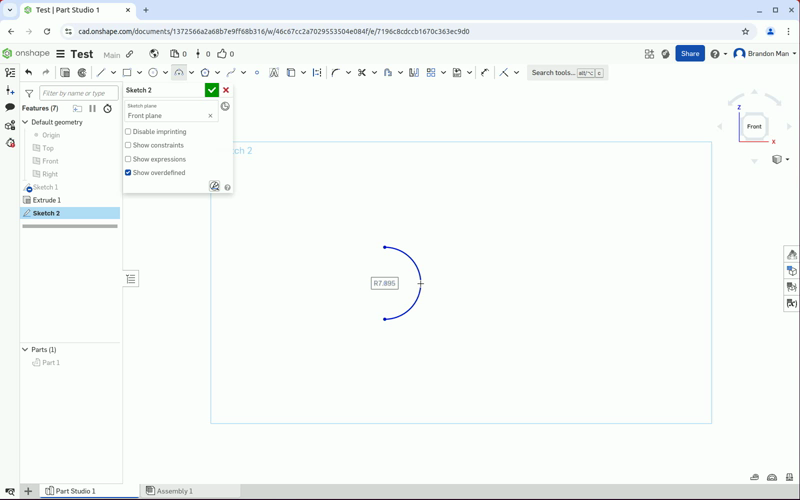
key(esc)
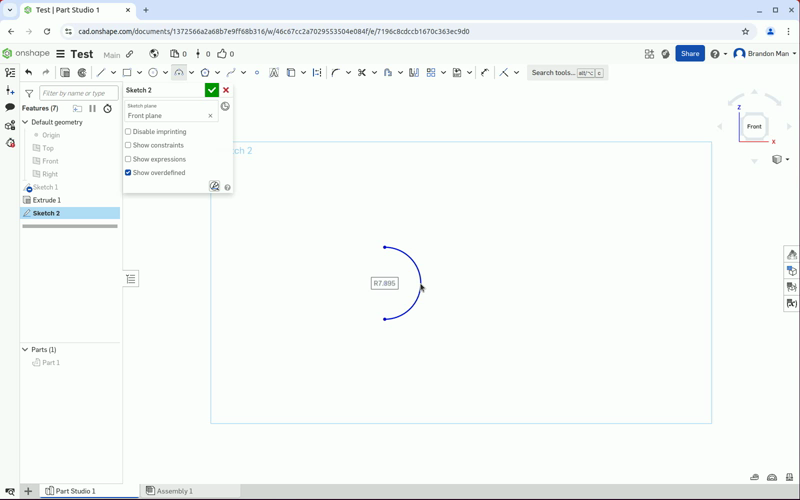
key(l)
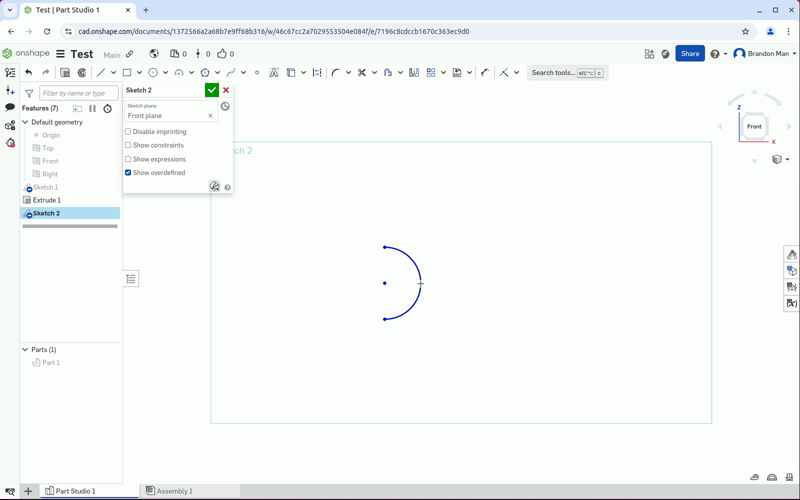
mouse_move(384, 247)
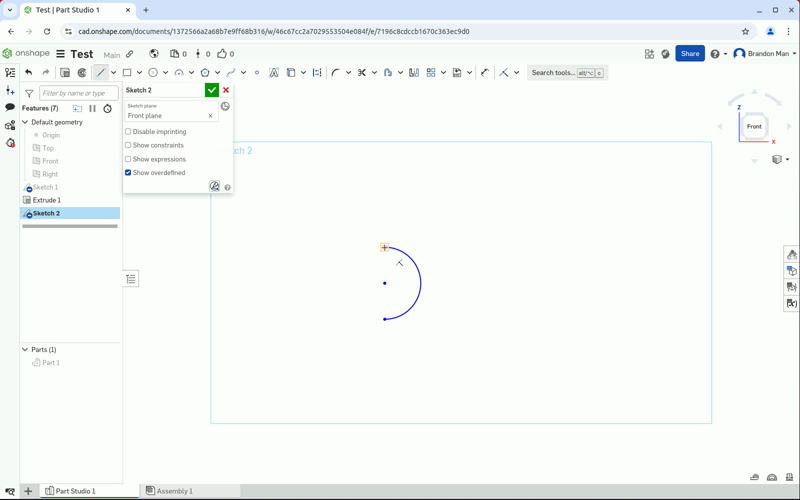
click(384, 247)
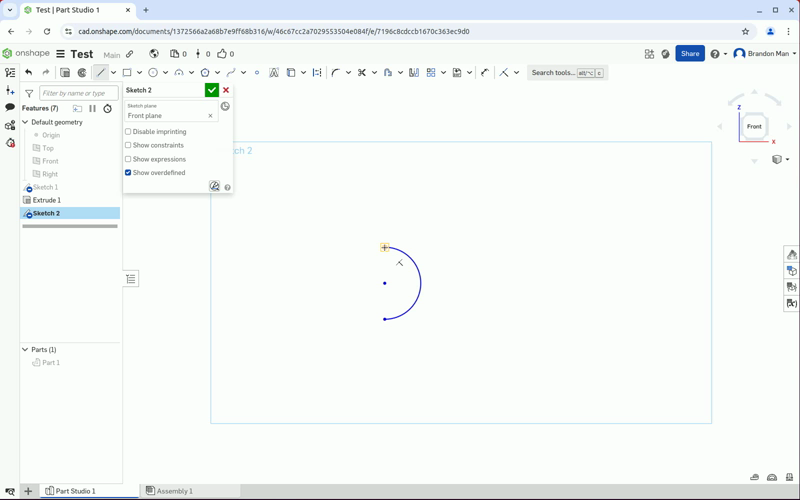
key_down(shift)
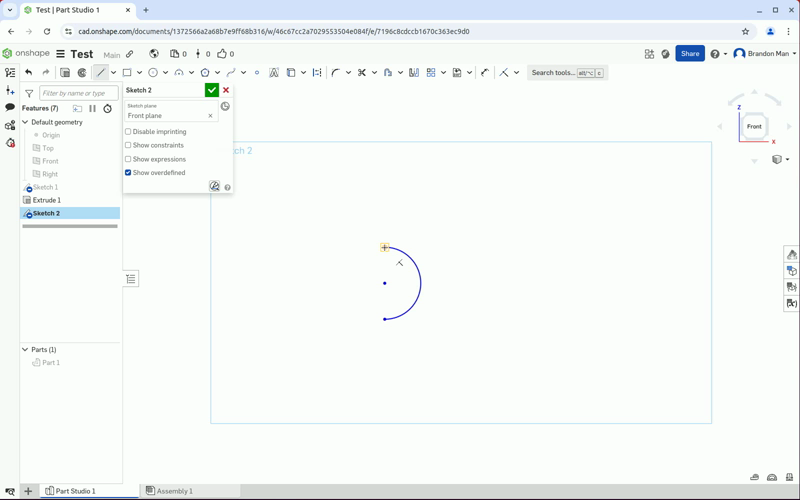
mouse_move(414, 247)
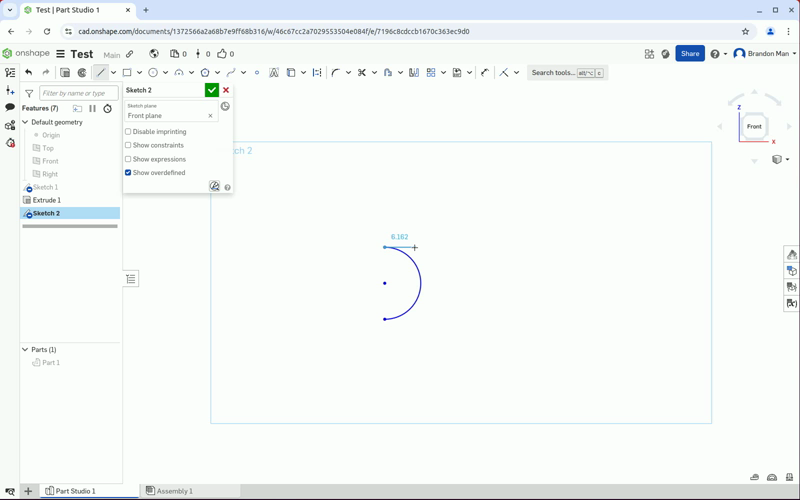
mouse_move(384, 262)
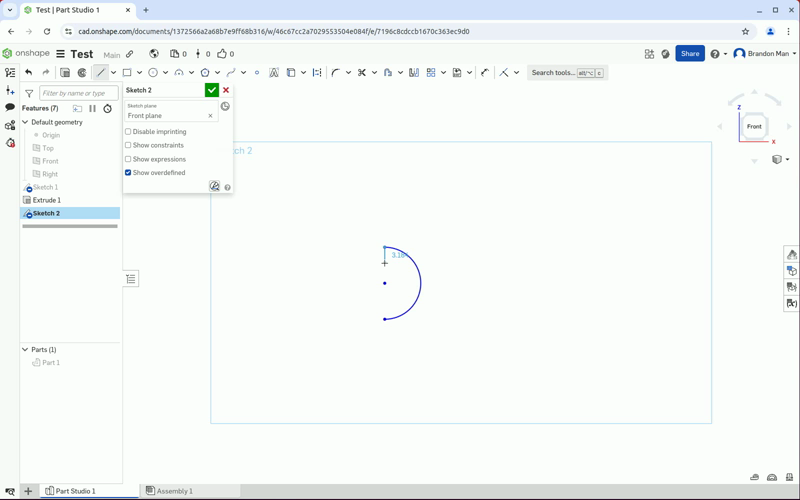
click(384, 262)
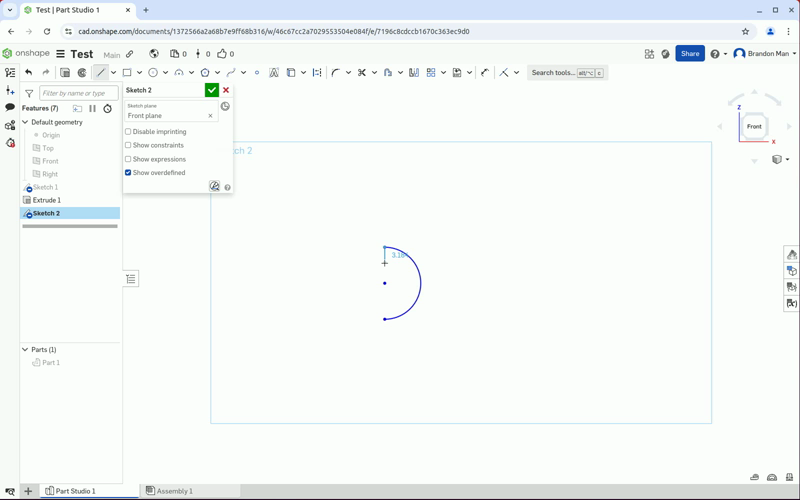
key_up(shift)
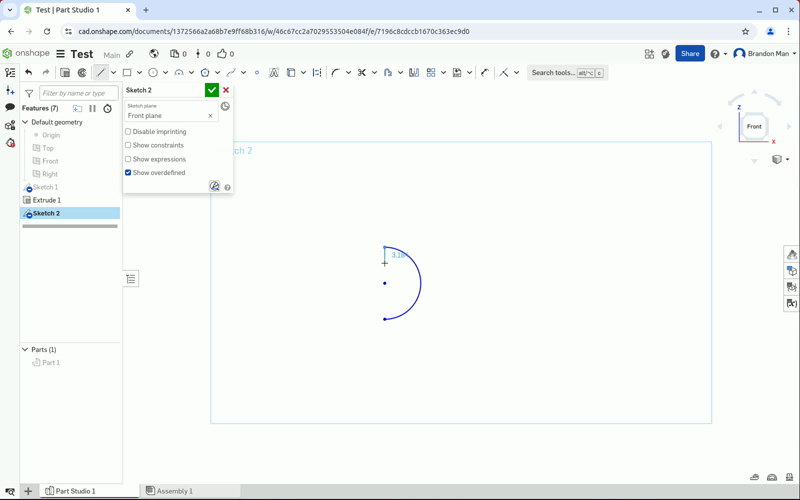
key(esc)
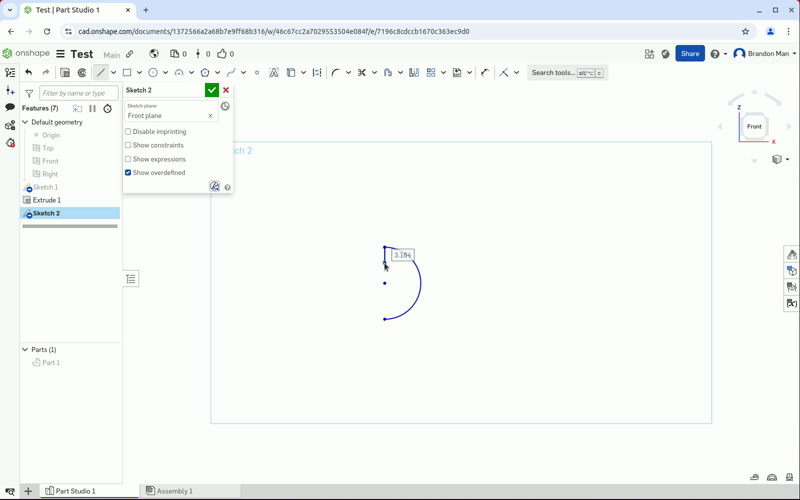
key(a)
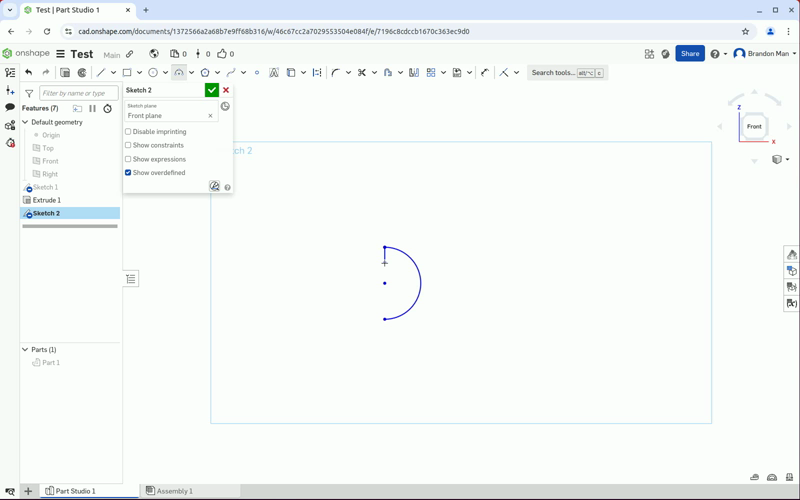
mouse_move(384, 262)
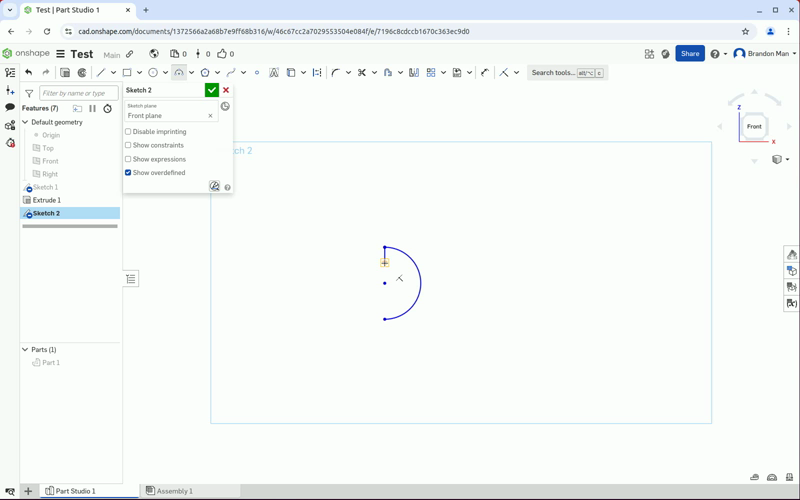
click(384, 262)
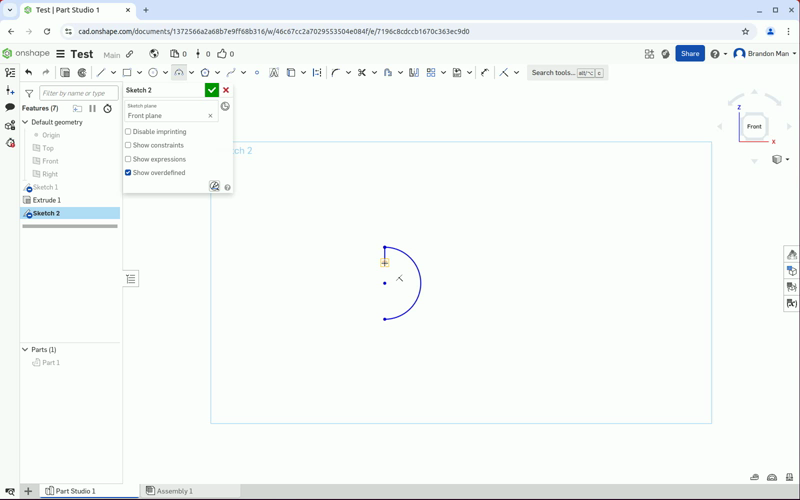
key_down(shift)
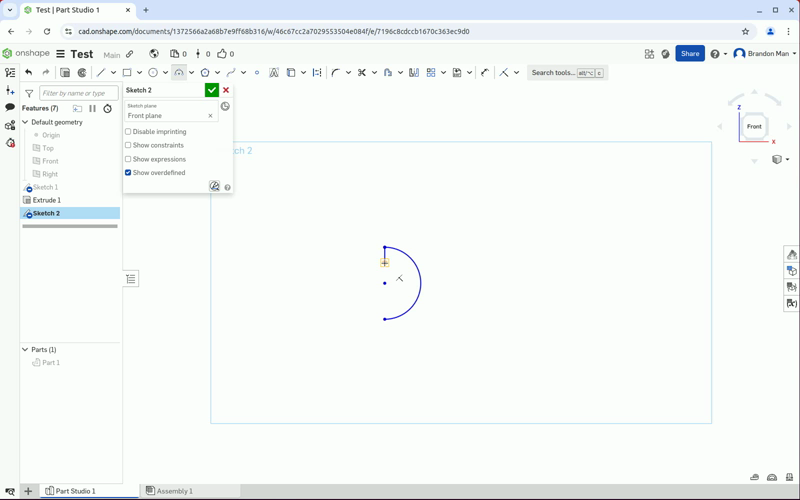
mouse_move(384, 304)
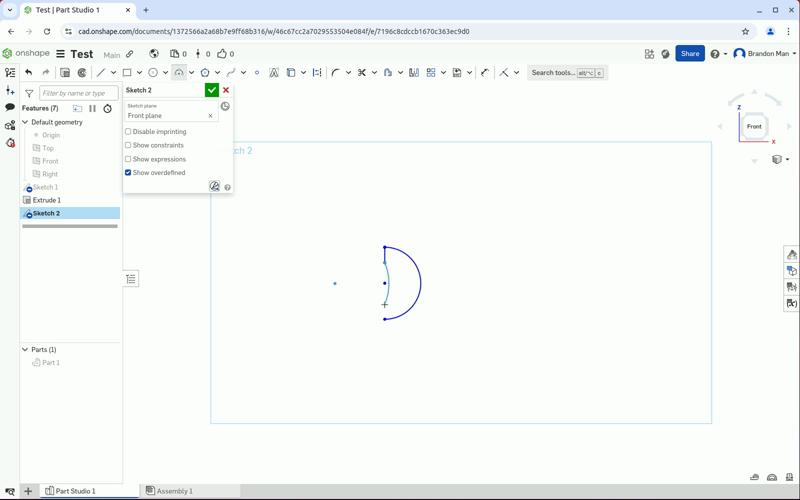
click(384, 304)
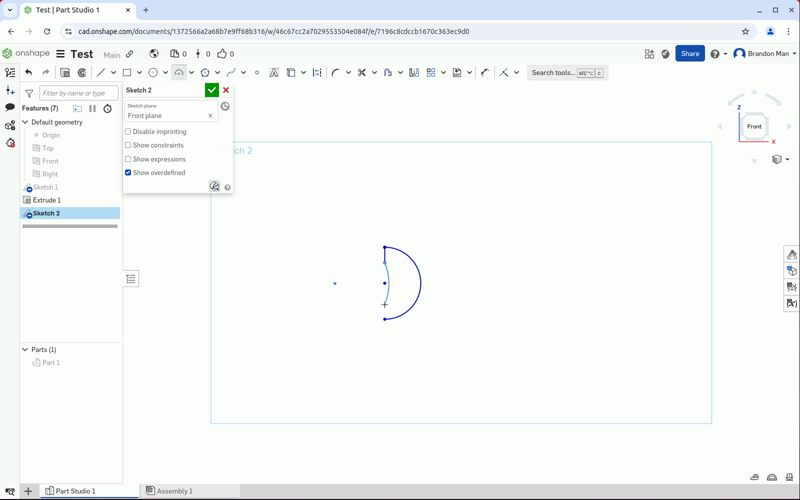
mouse_move(405, 283)
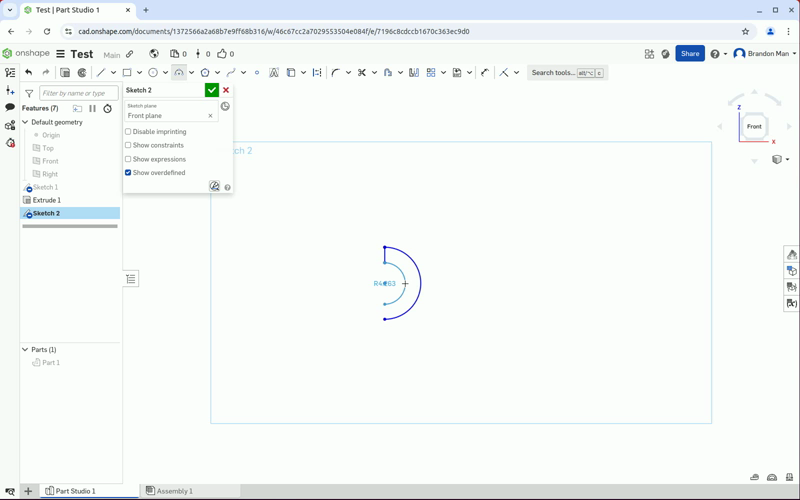
click(405, 283)
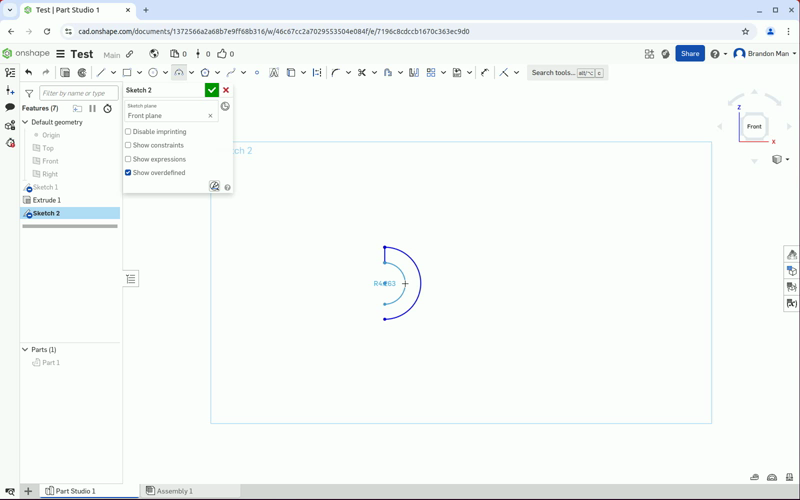
key_up(shift)
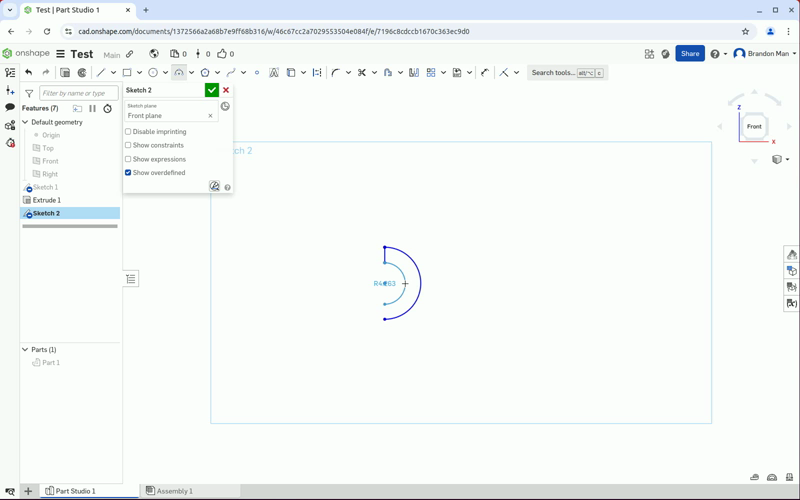
key(esc)
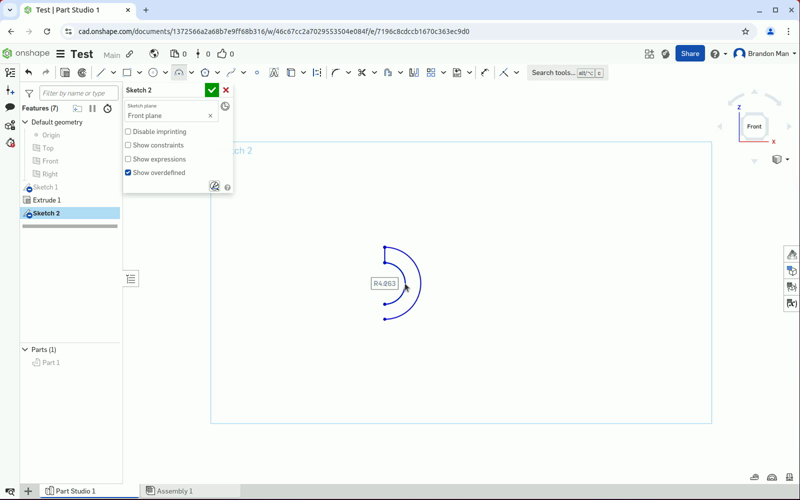
key(l)
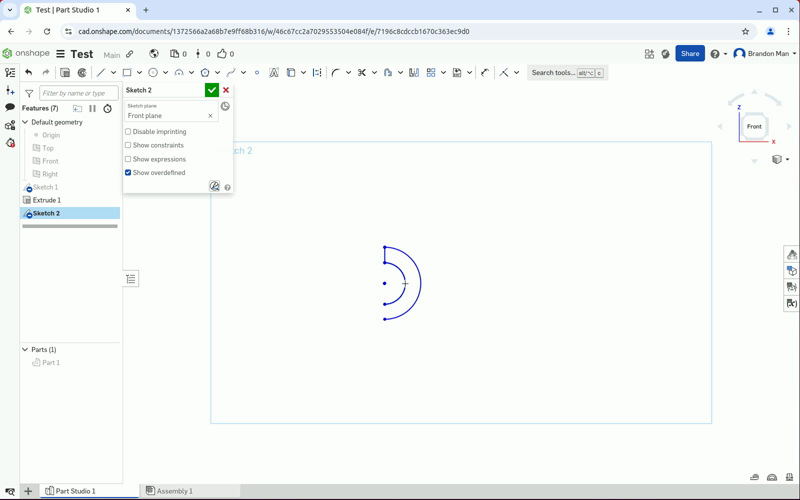
mouse_move(384, 304)
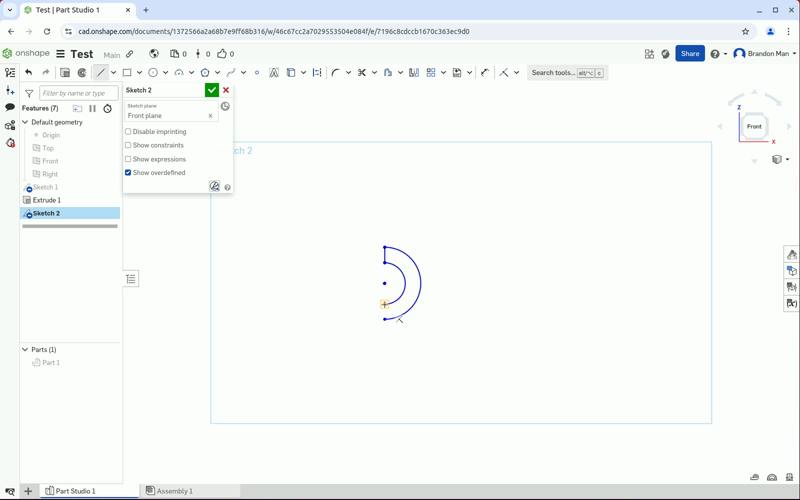
click(384, 304)
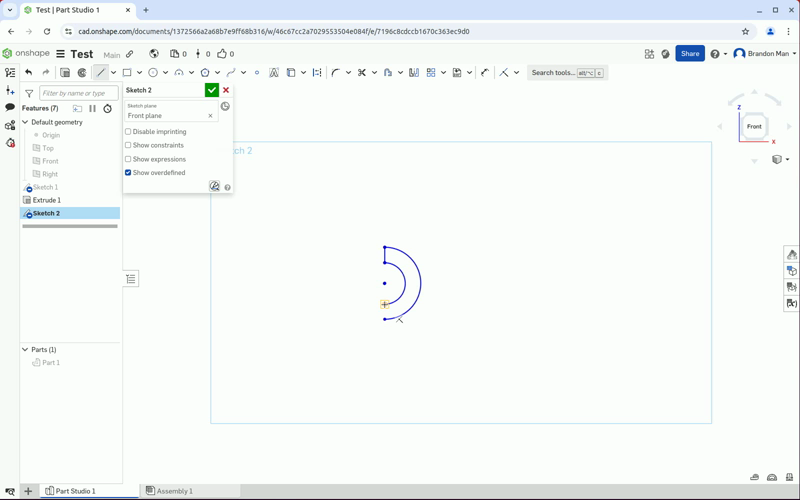
mouse_move(414, 304)
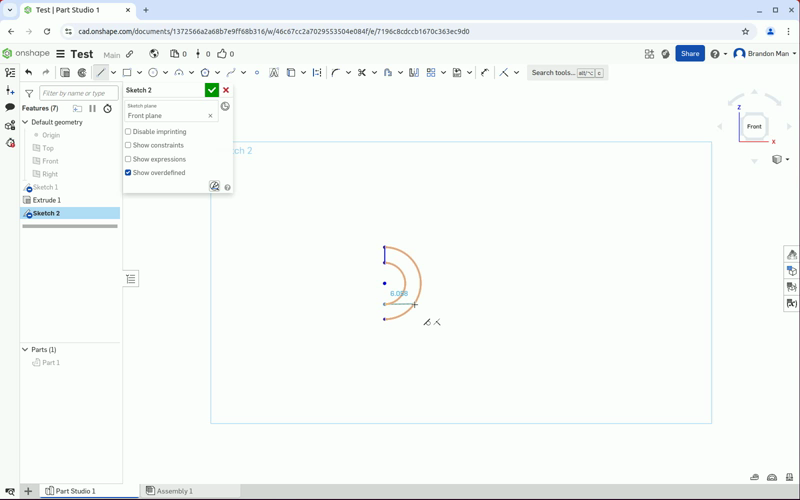
key_down(shift)
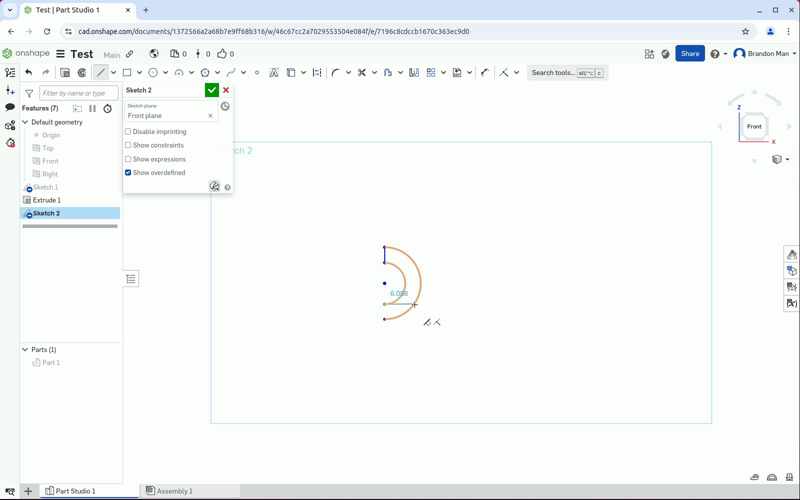
mouse_move(384, 319)
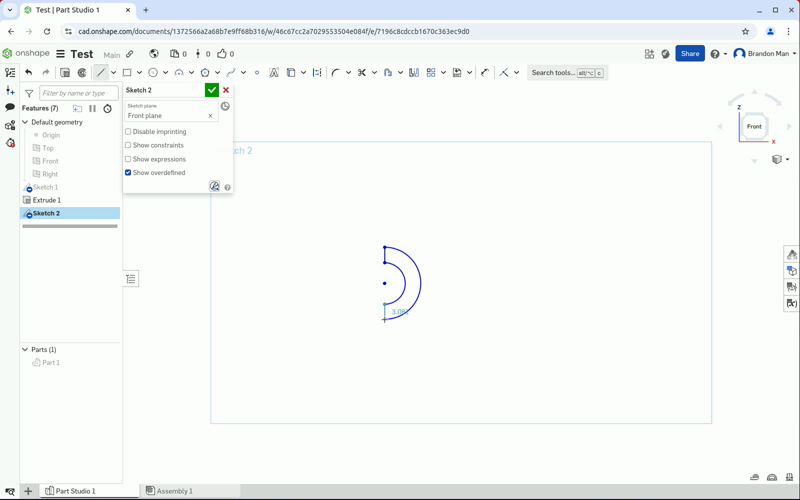
key_up(shift)
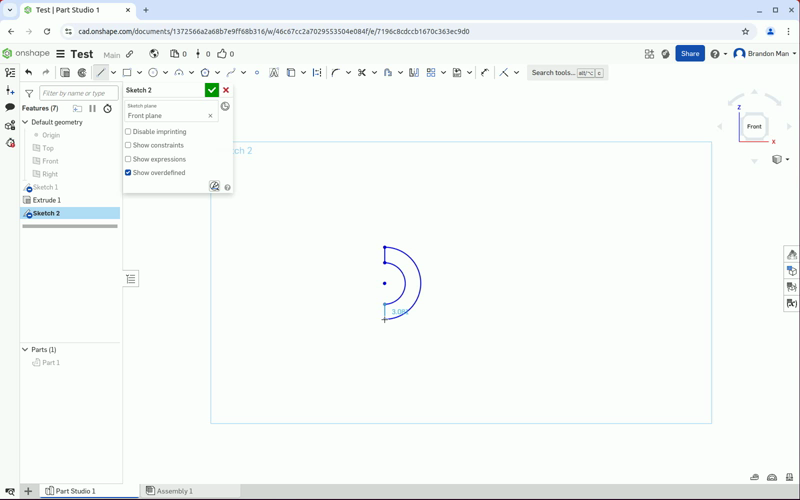
click(384, 319)
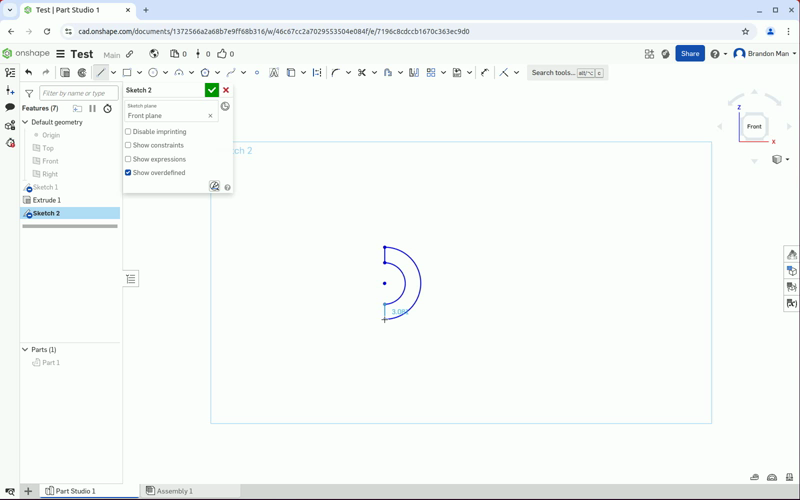
key(esc)
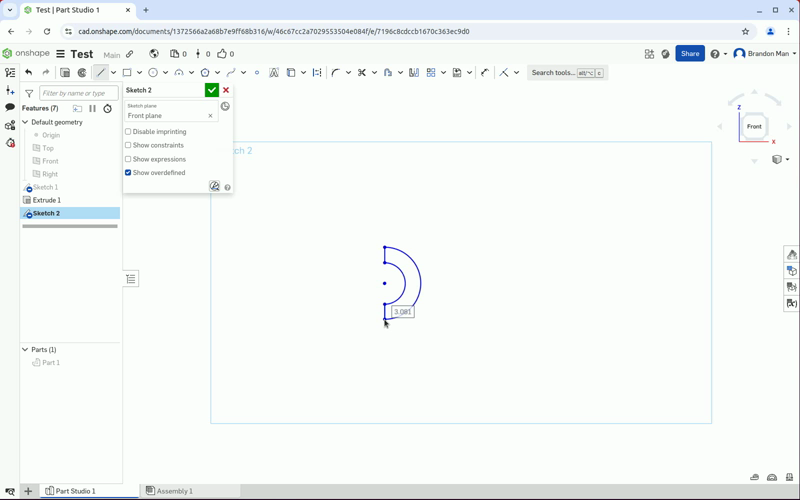
mouse_move(386, 273)
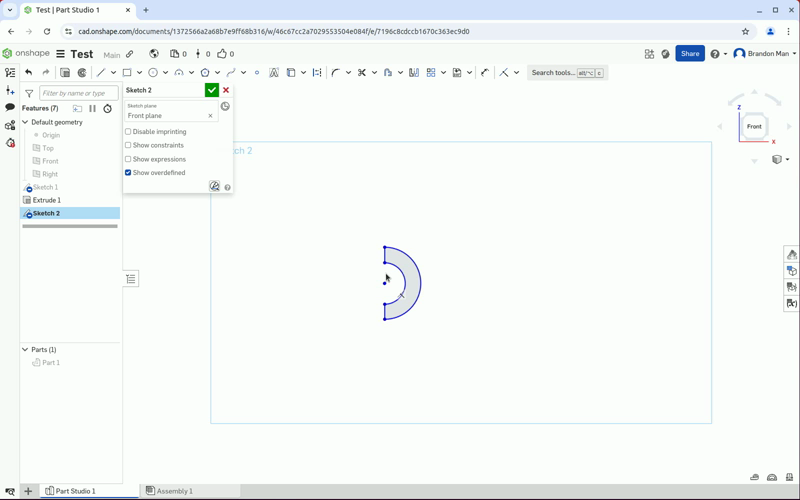
scroll(6)
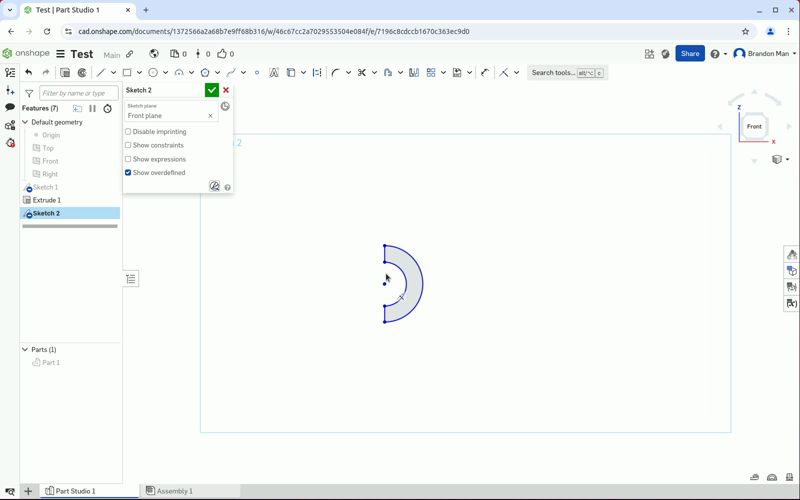
scroll(6)
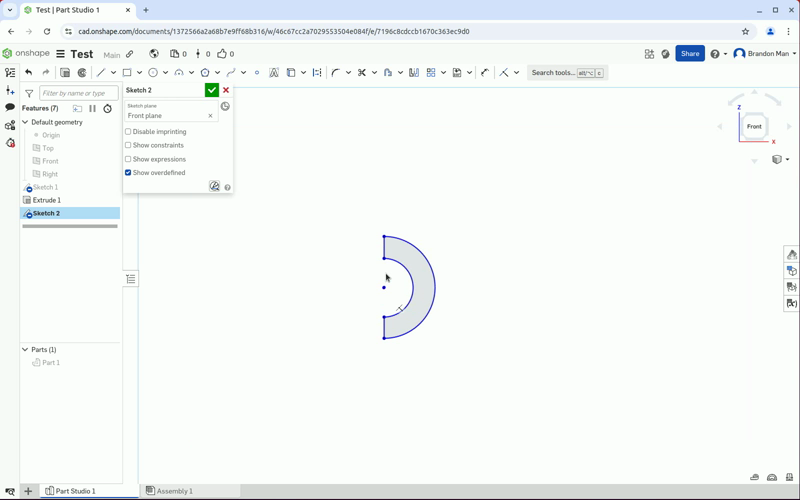
scroll(6)
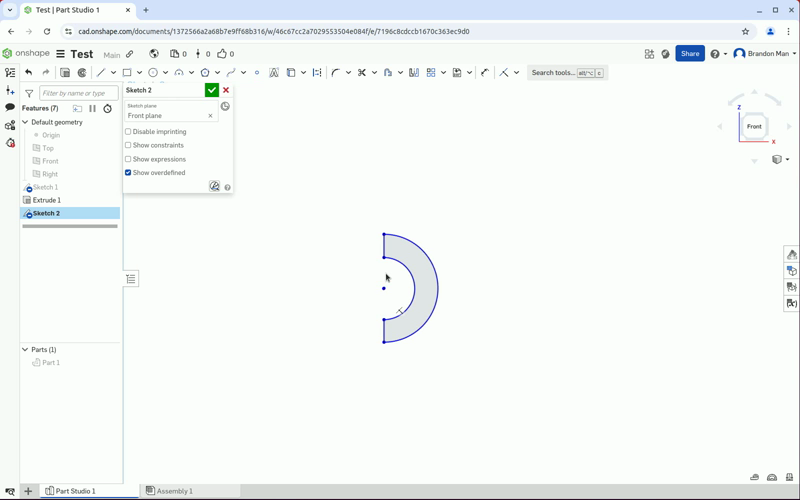
scroll(6)
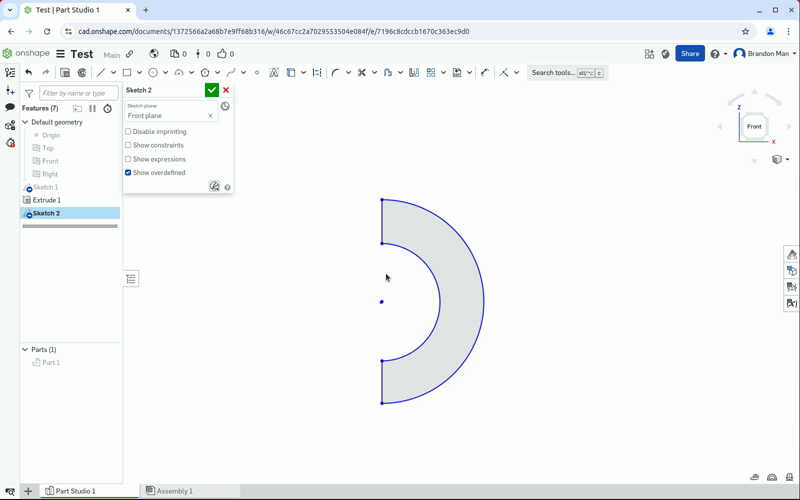
scroll(6)
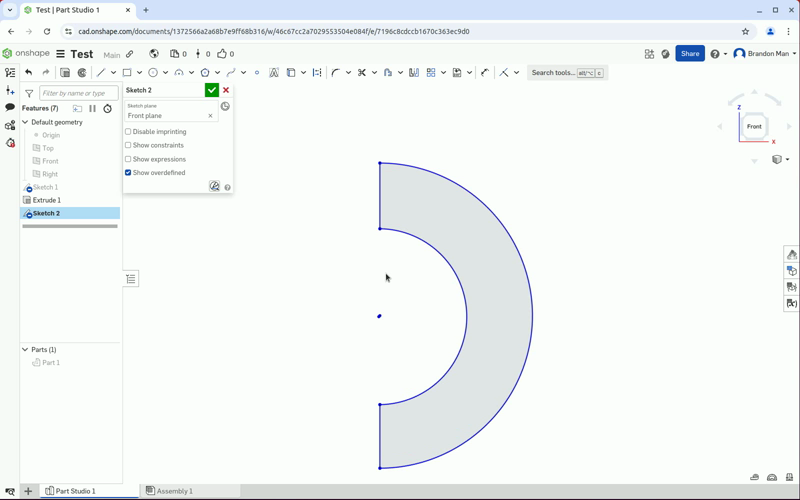
scroll(6)
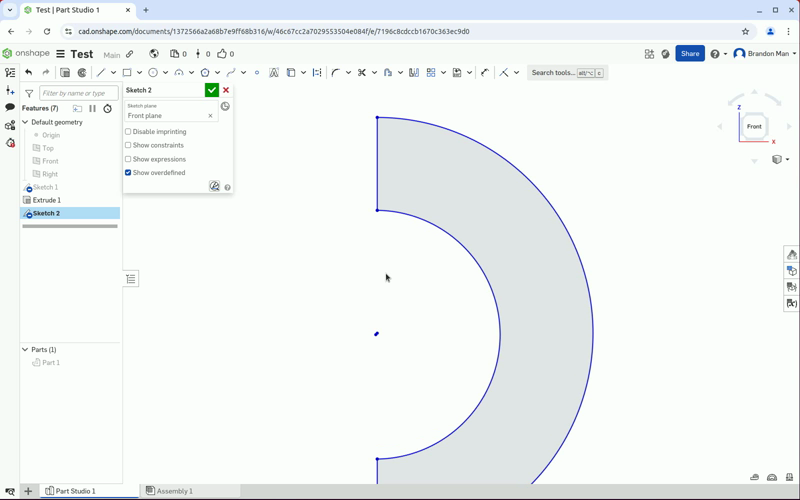
scroll(6)
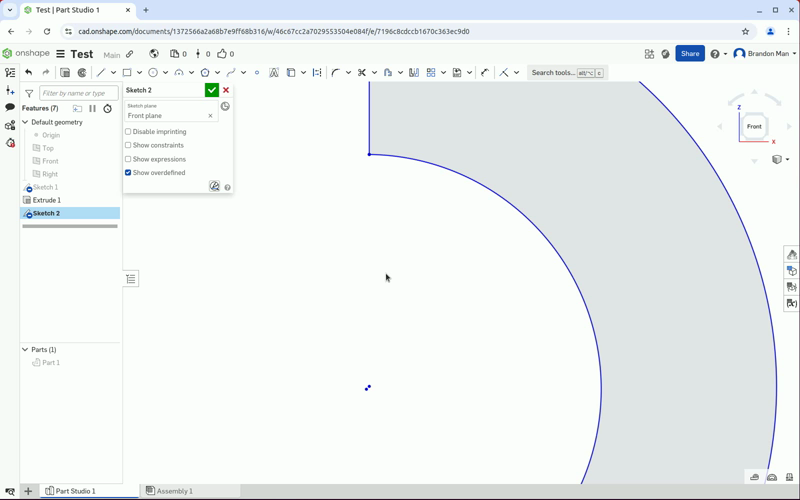
click(386, 273)
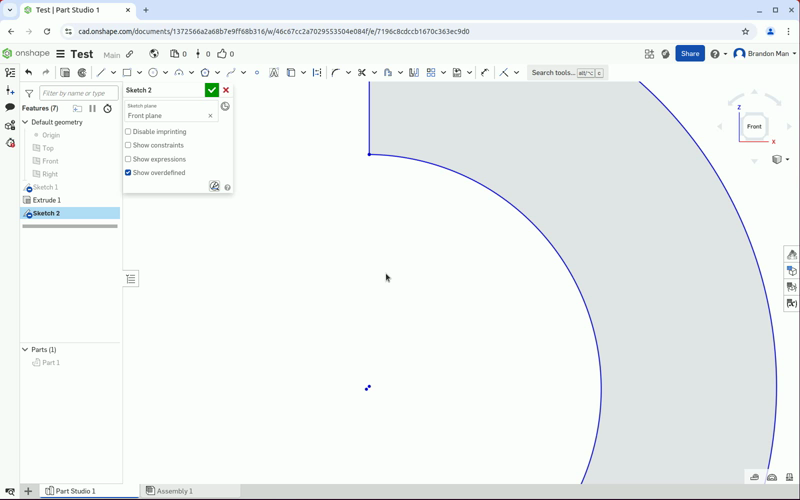
scroll(-6)
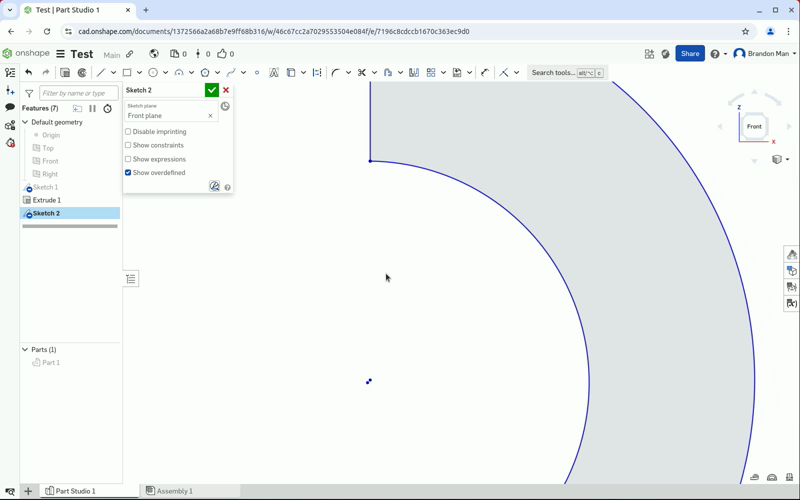
scroll(-6)
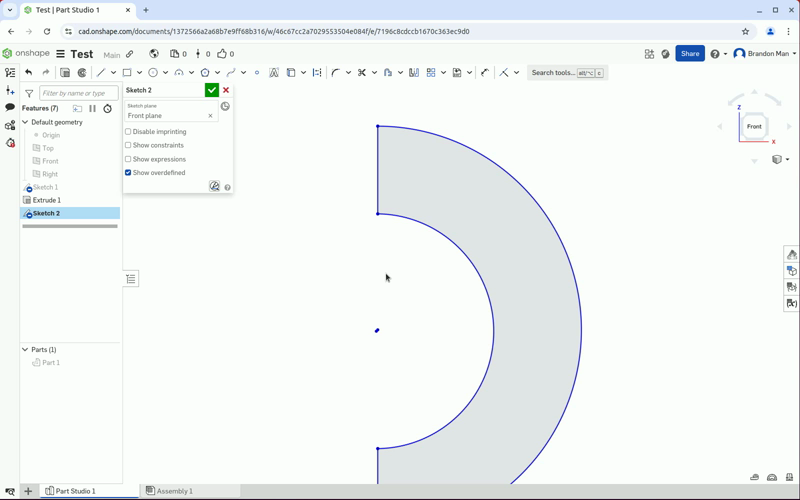
scroll(-6)
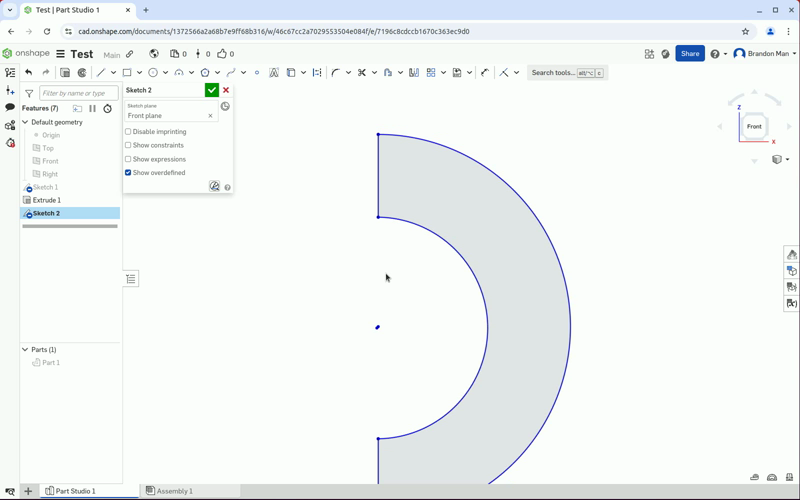
scroll(-6)
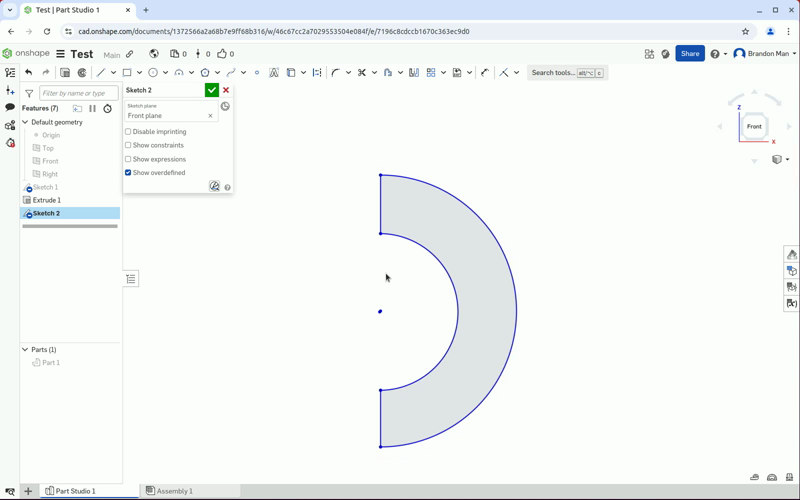
scroll(-6)
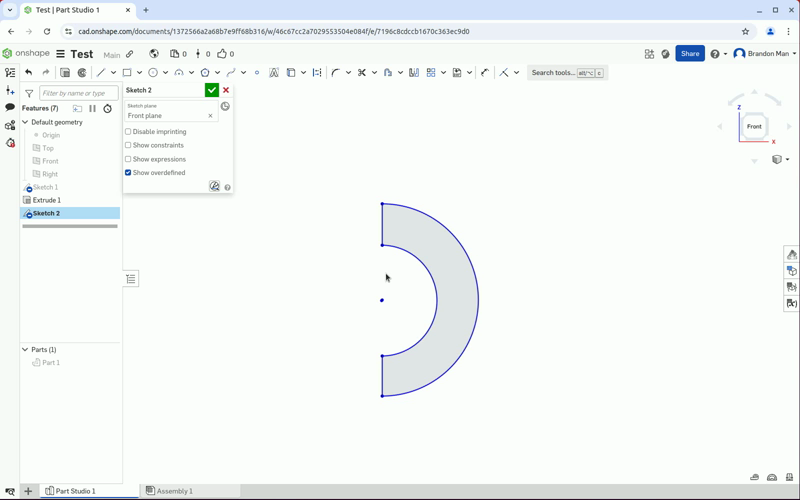
scroll(-6)
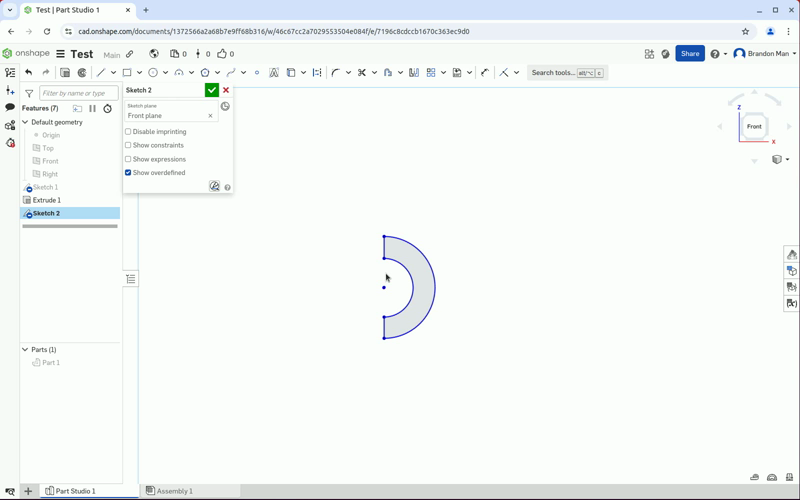
scroll(-6)
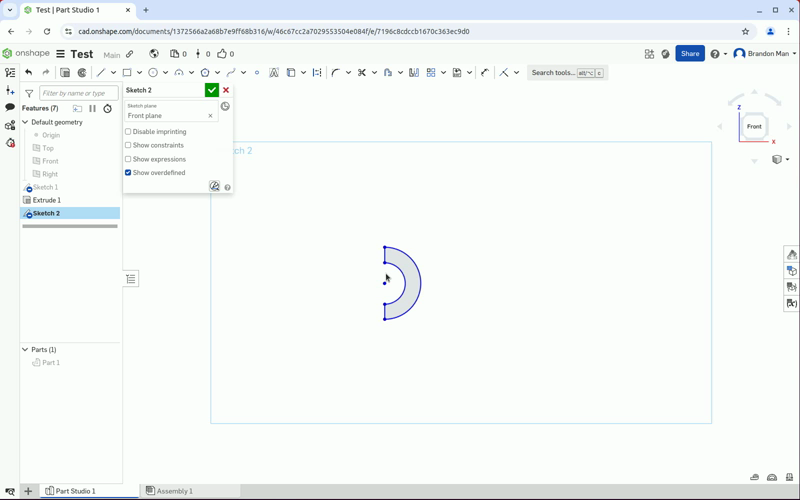
mouse_move(73, 352)
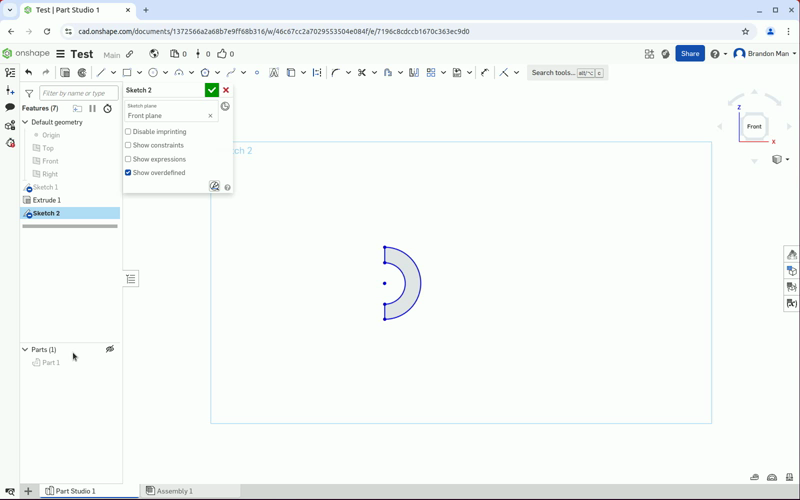
key(shift+y)
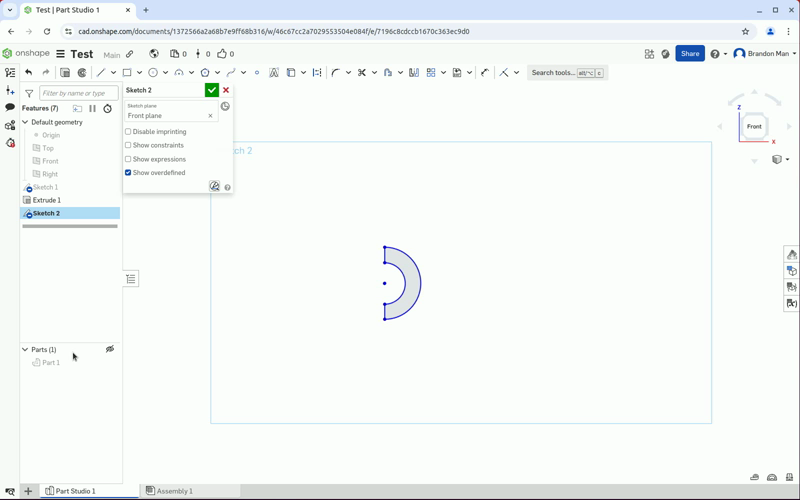
key(shift+e)
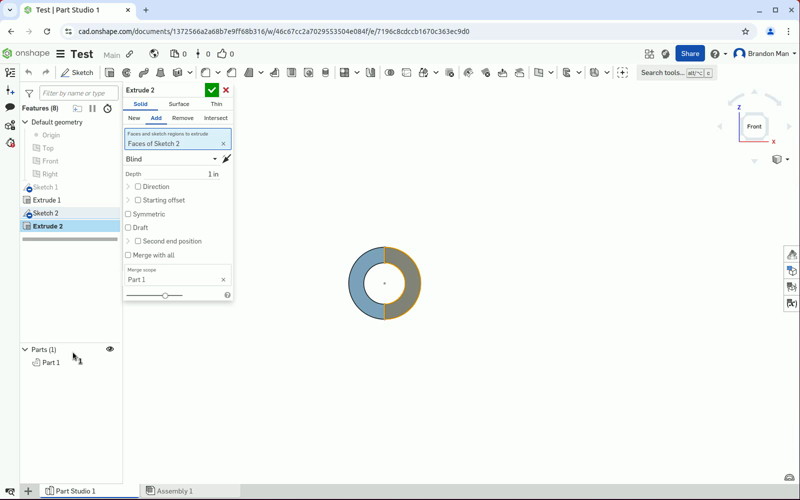
mouse_move(143, 106)
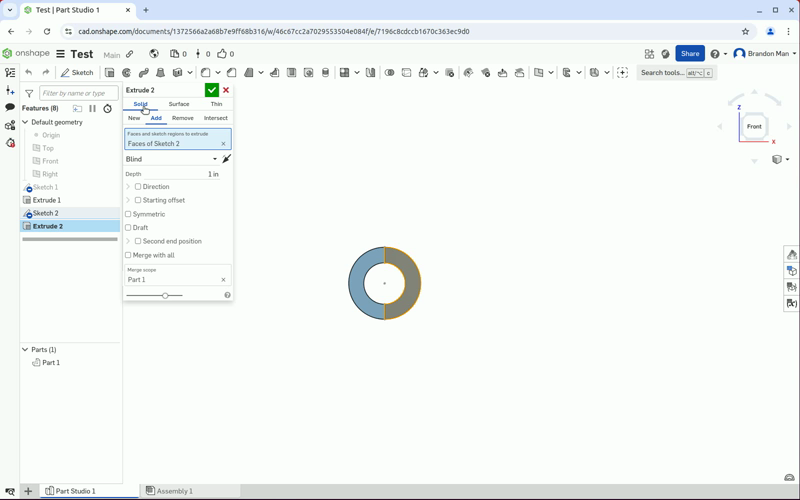
click(143, 106)
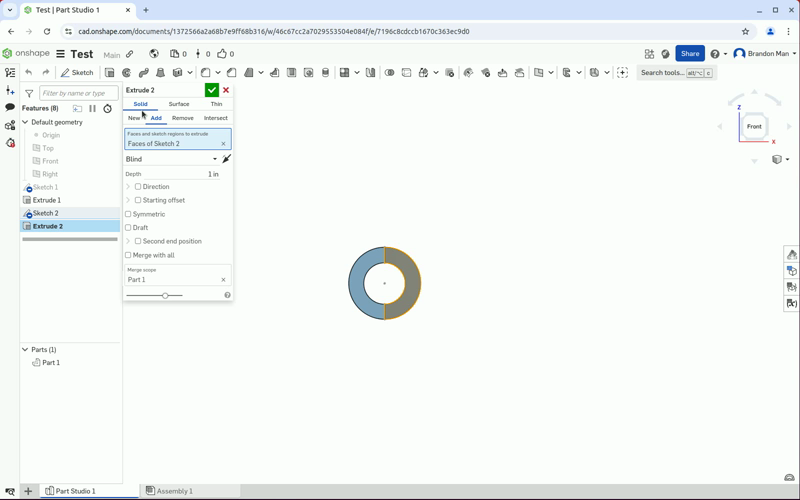
mouse_move(137, 120)
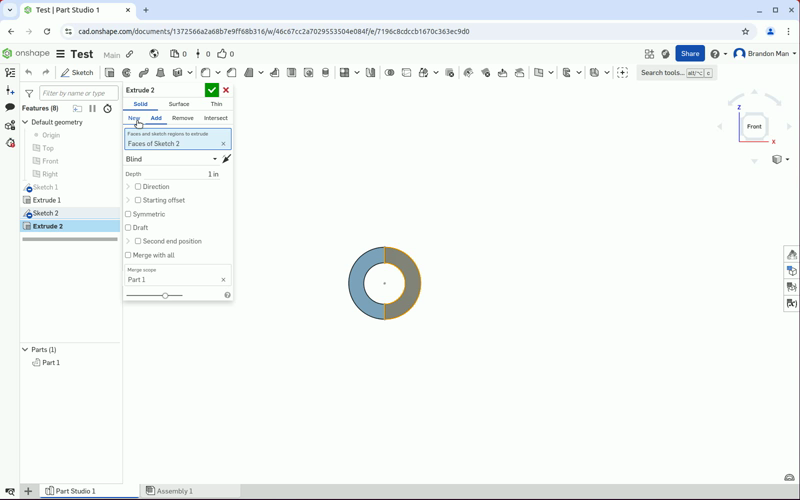
click(137, 120)
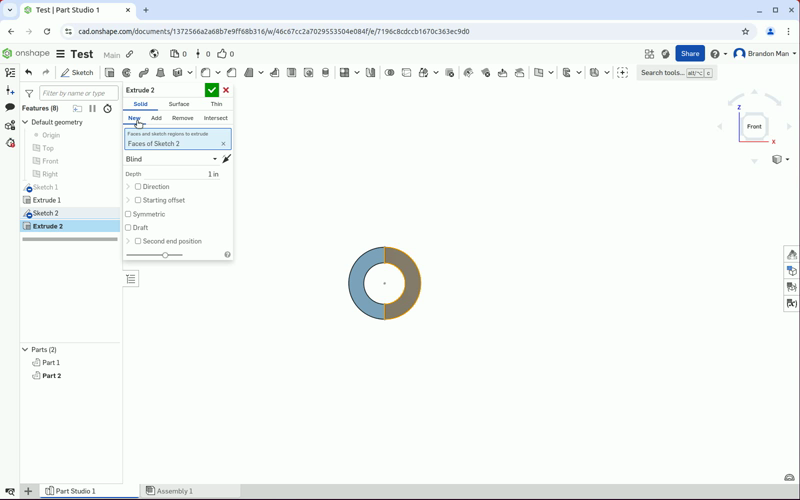
key(tab, 4)
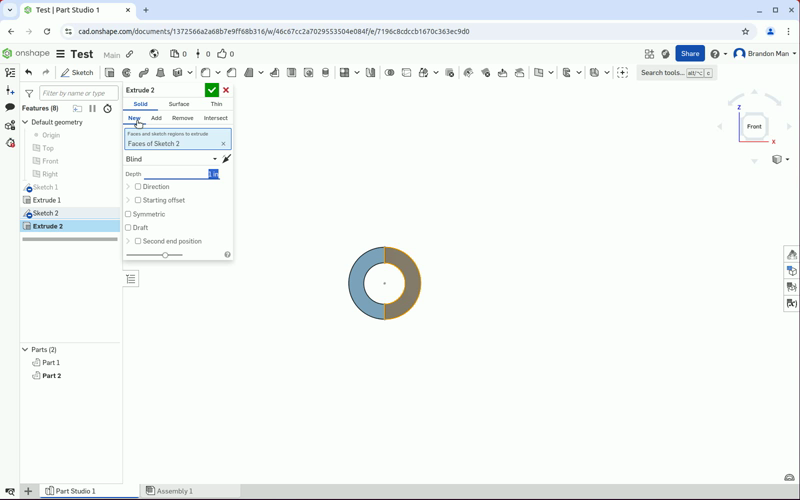
text(10.591)
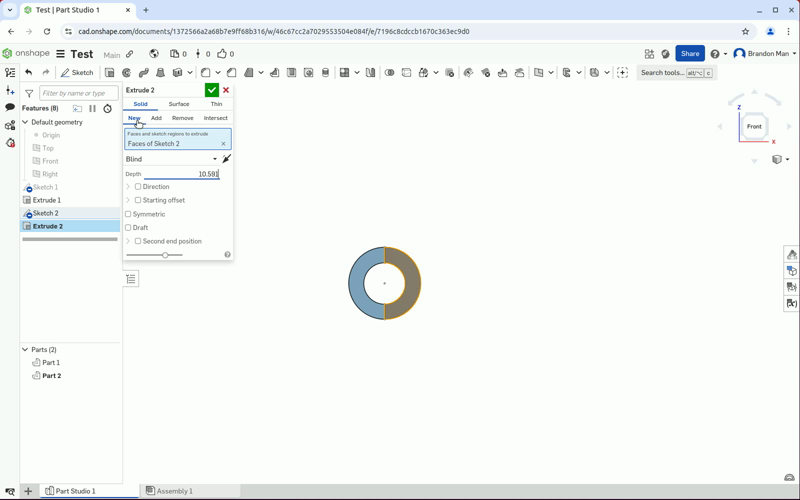
key(enter)
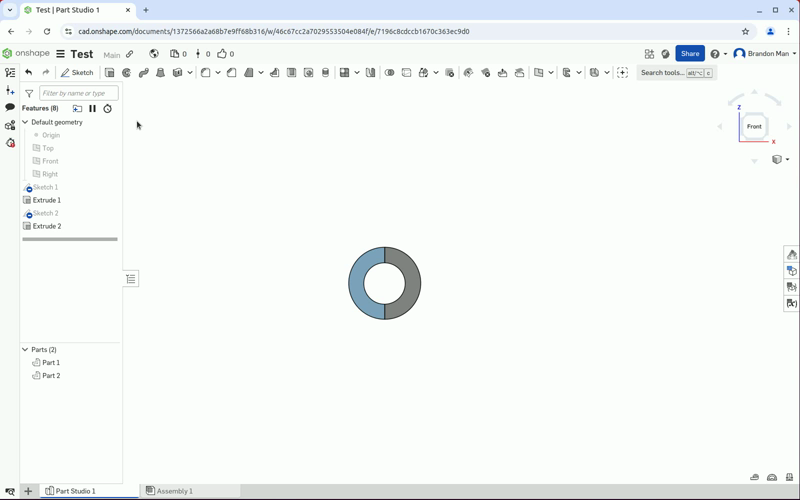
key(shift+h)
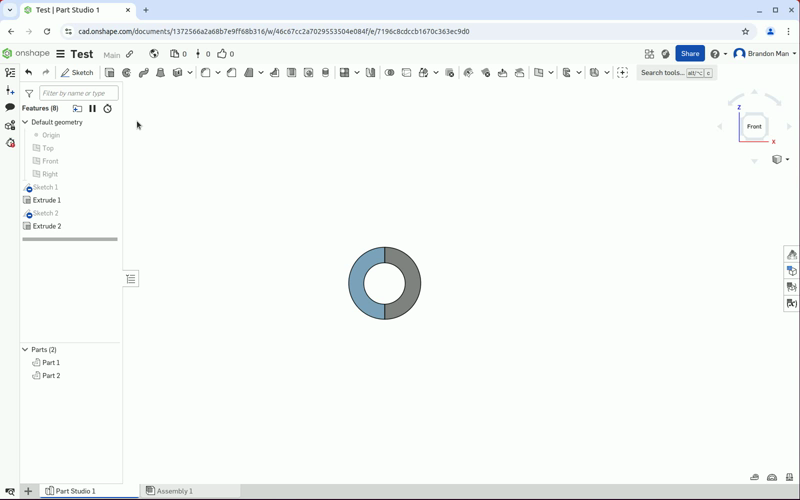
key(shift+h)
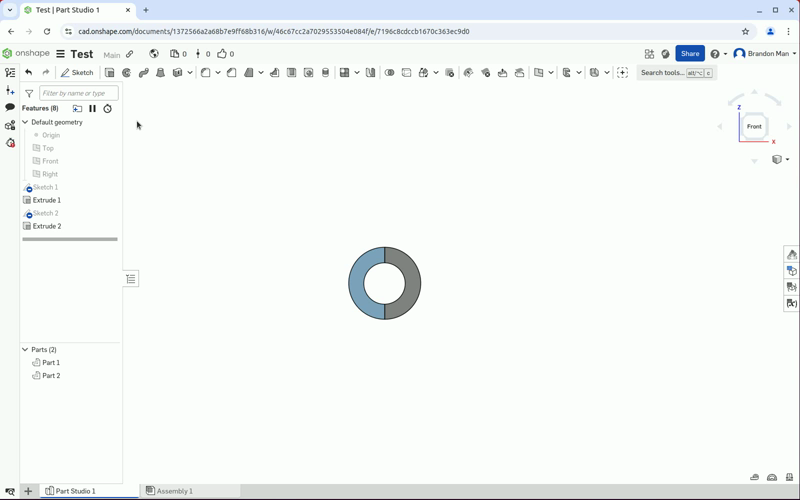
mouse_move(73, 189)
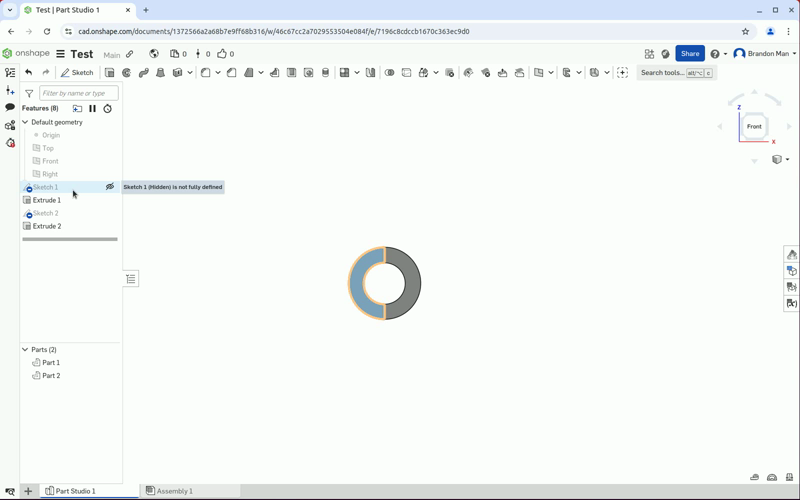
click(73, 189)
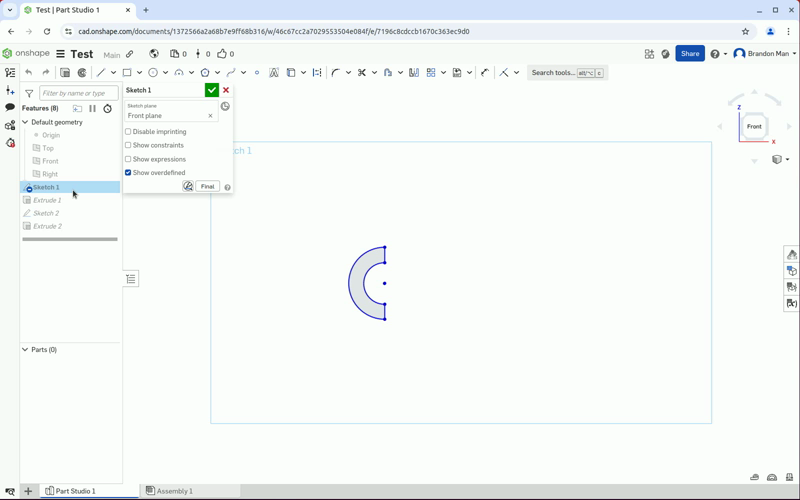
mouse_move(229, 92)
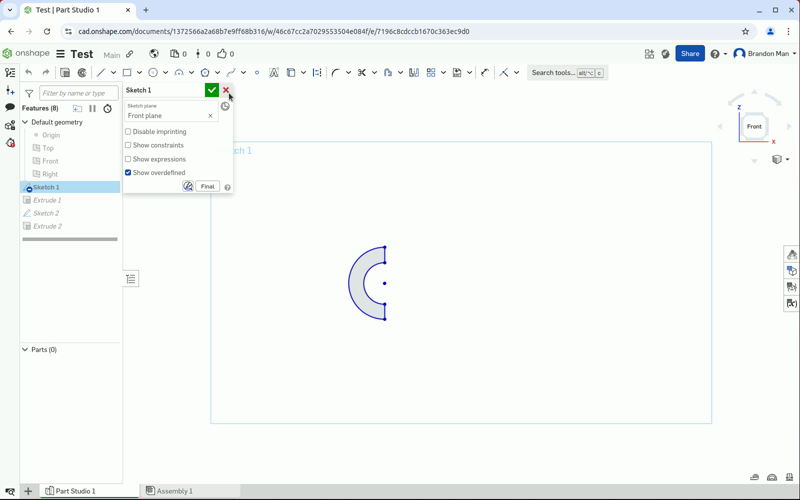
click(229, 92)
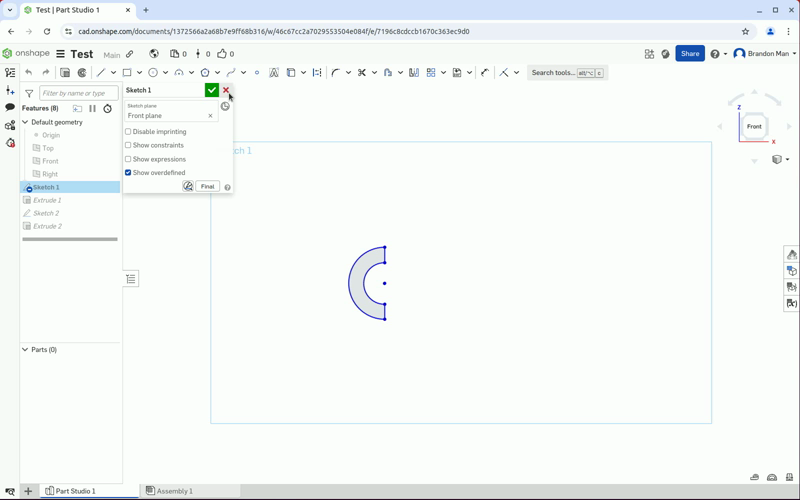
key(shift+s)
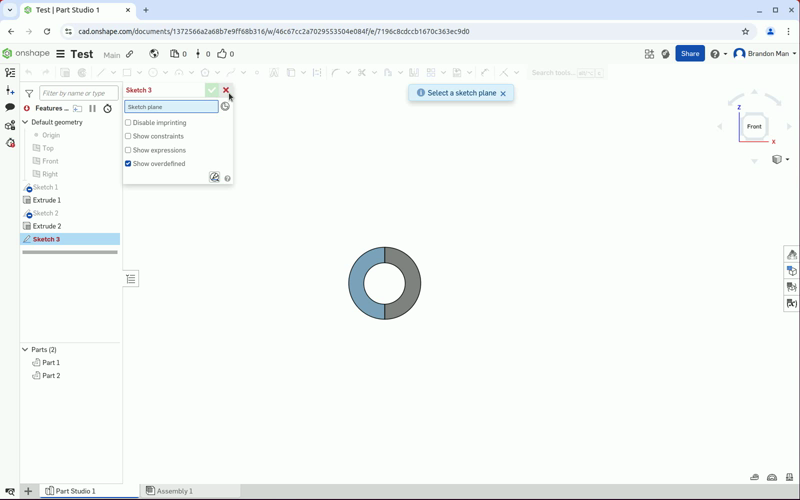
mouse_move(73, 163)
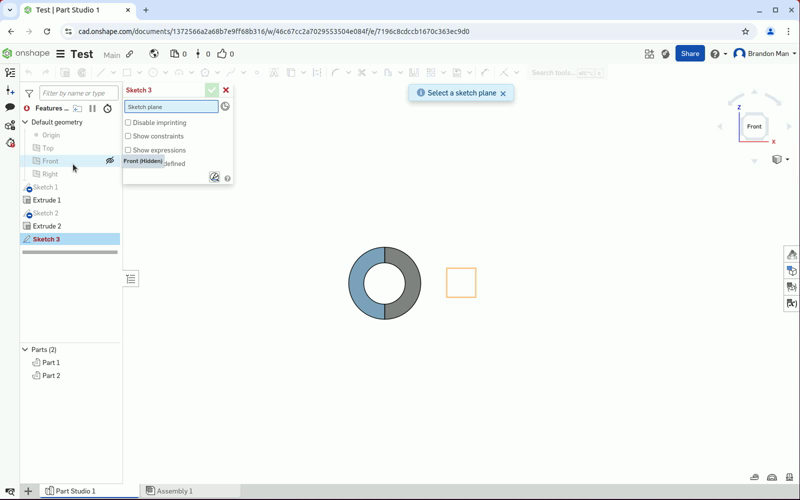
click(73, 163)
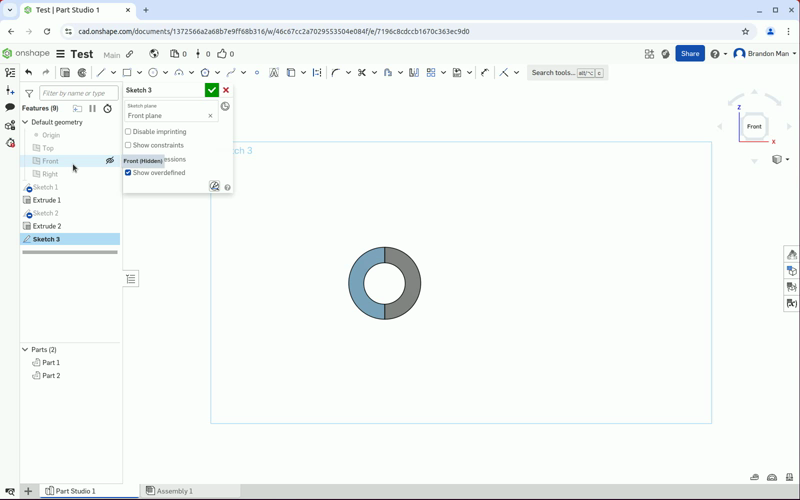
mouse_move(73, 352)
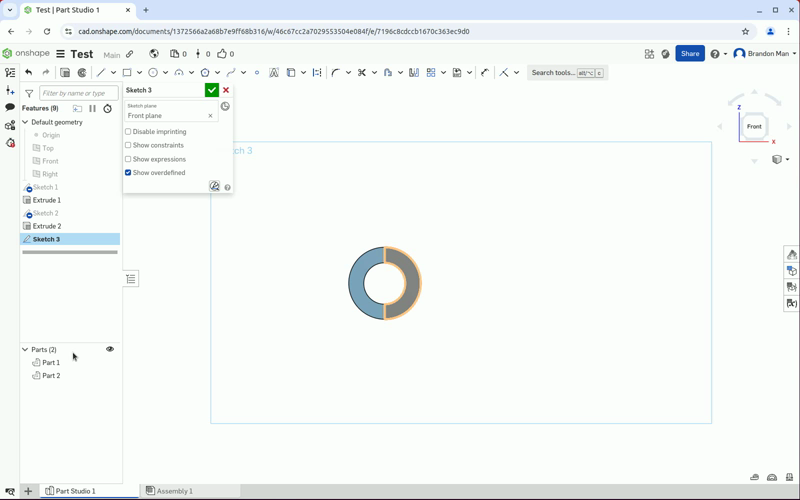
key(y)
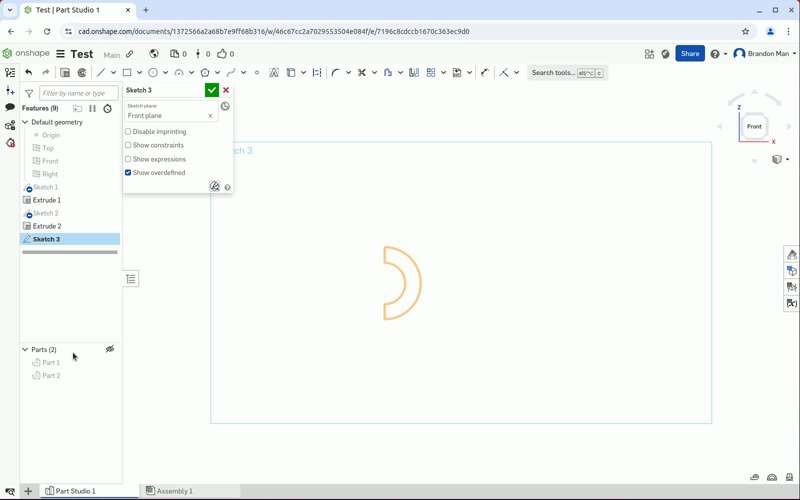
key(l)
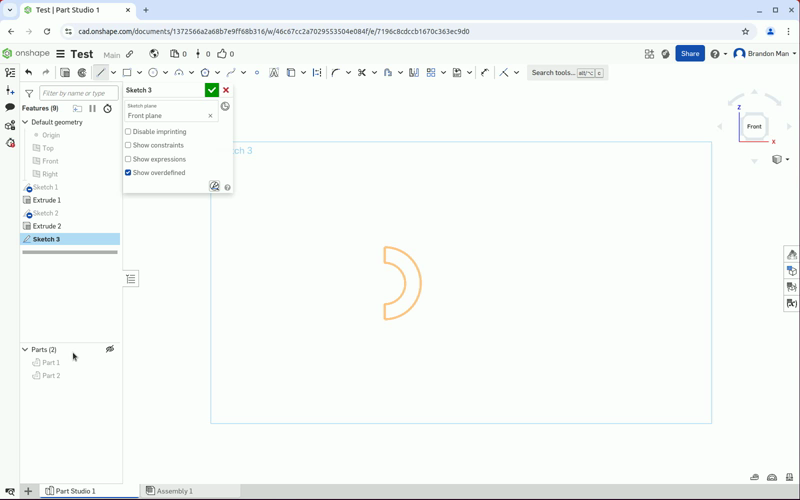
key_down(shift)
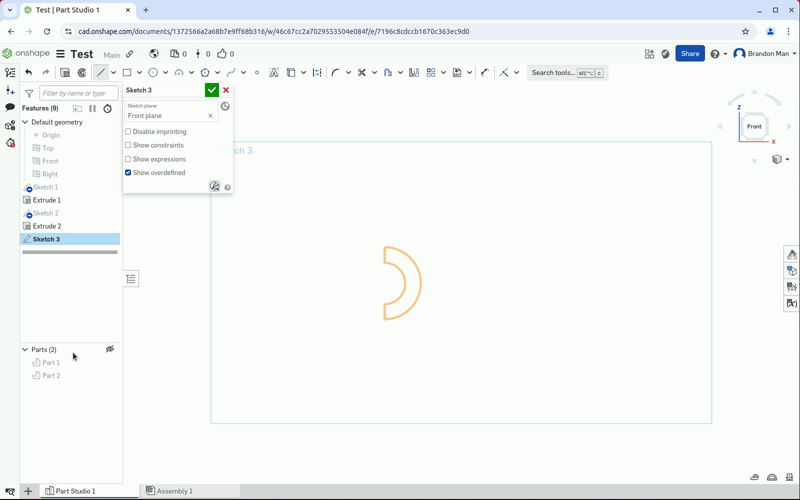
mouse_move(384, 319)
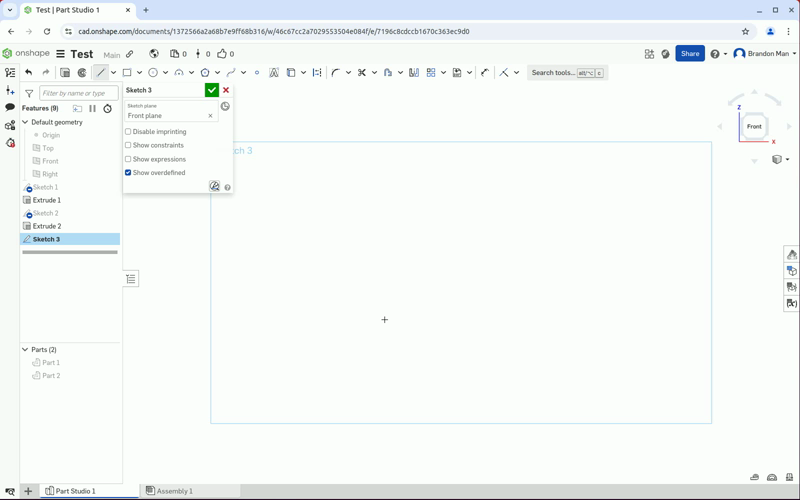
click(384, 319)
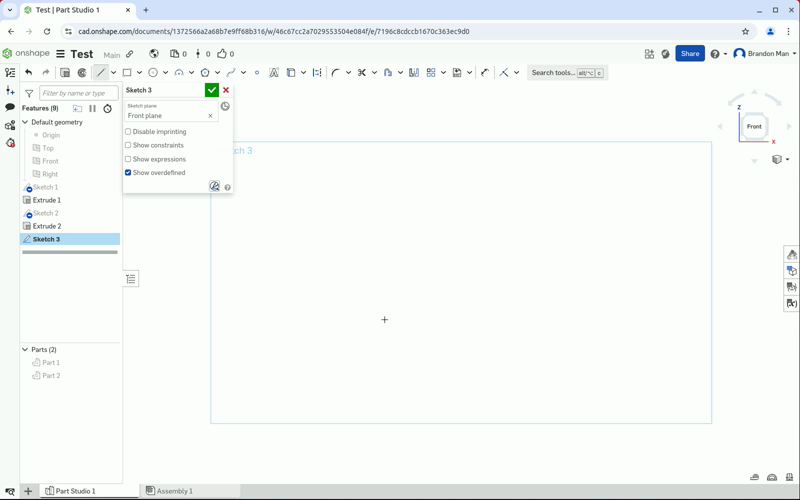
key_up(shift)
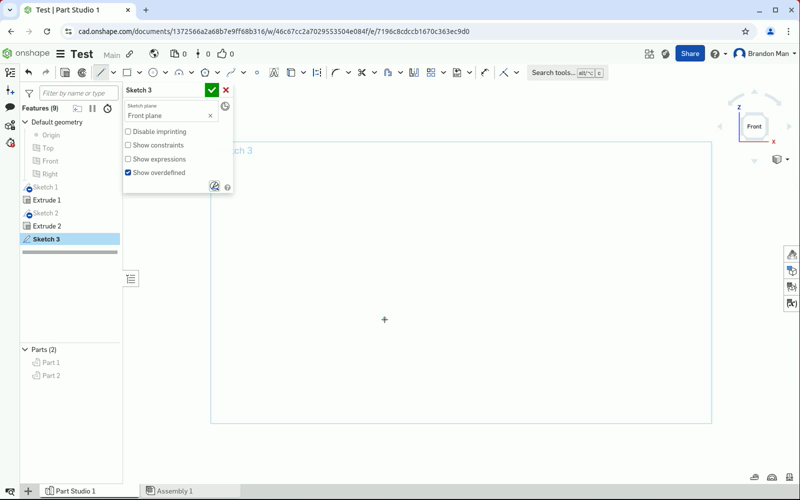
key_down(shift)
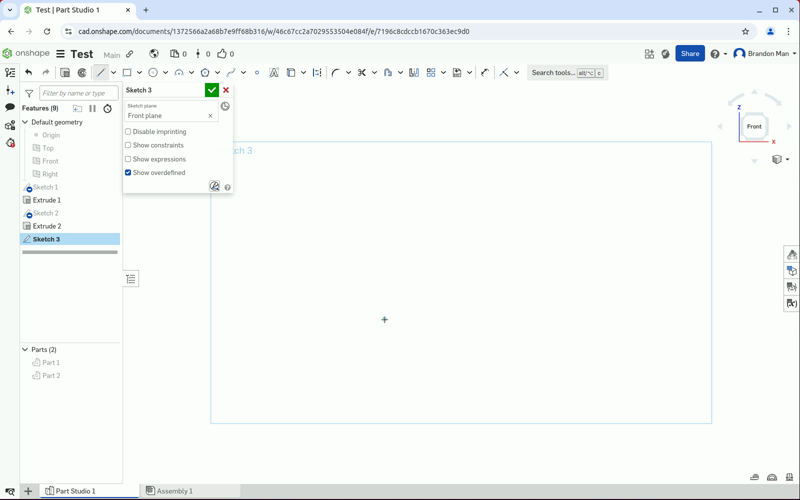
mouse_move(414, 319)
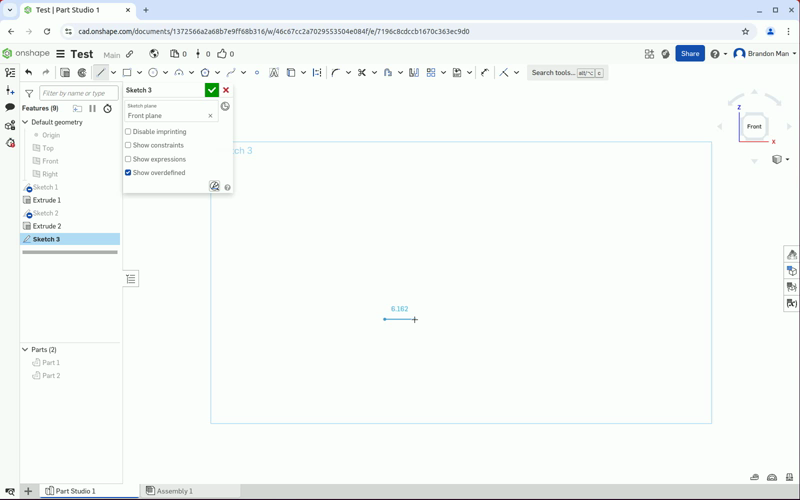
mouse_move(425, 319)
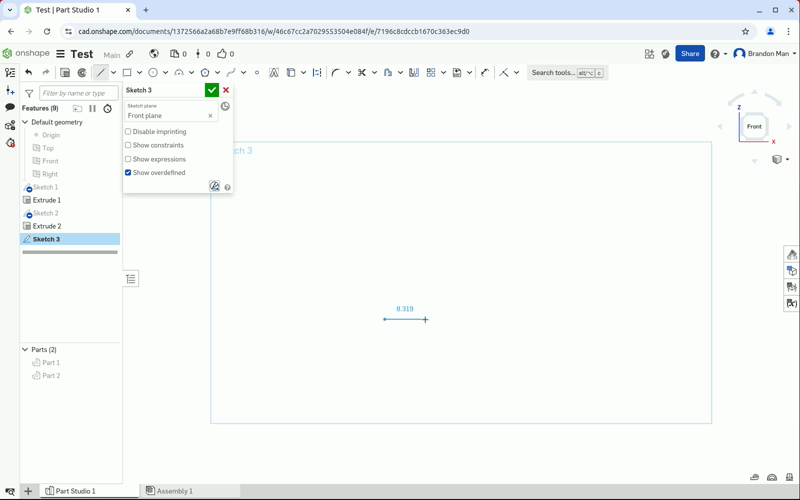
click(425, 319)
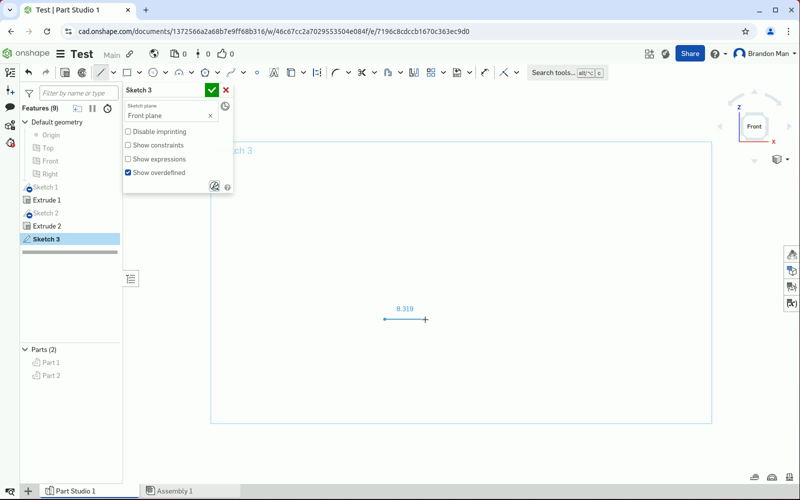
key_up(shift)
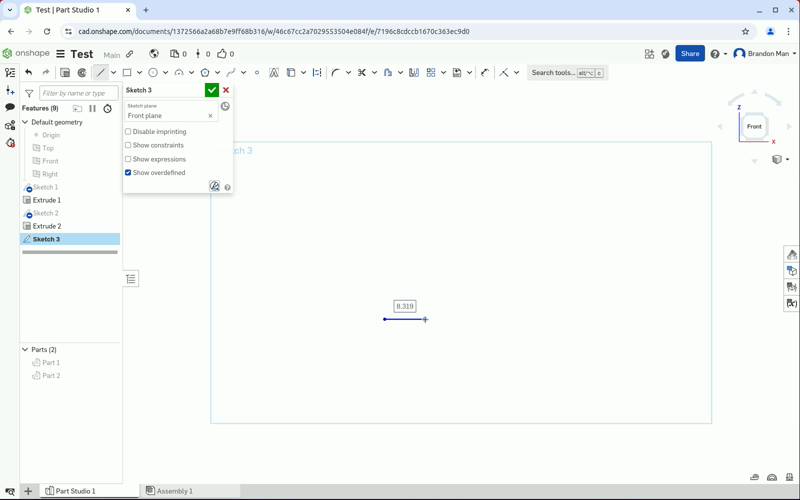
key_down(shift)
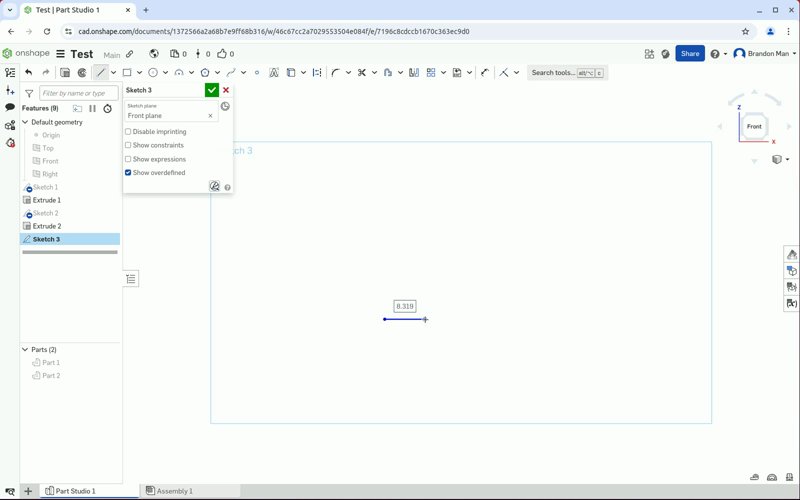
mouse_move(425, 247)
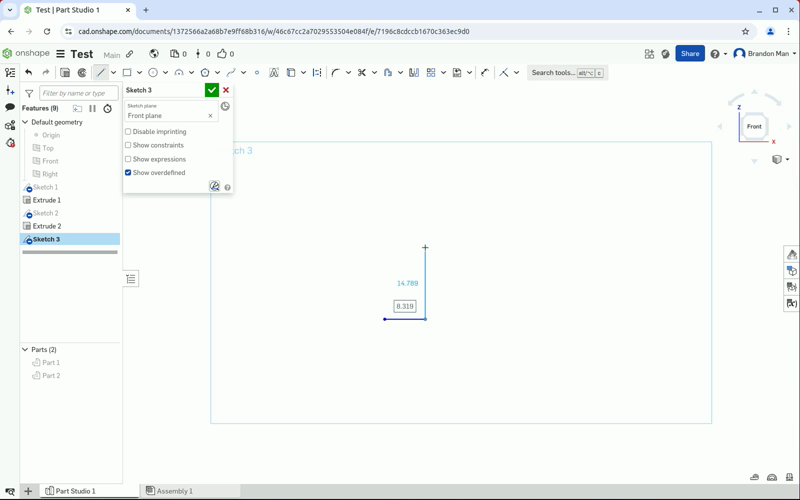
click(425, 247)
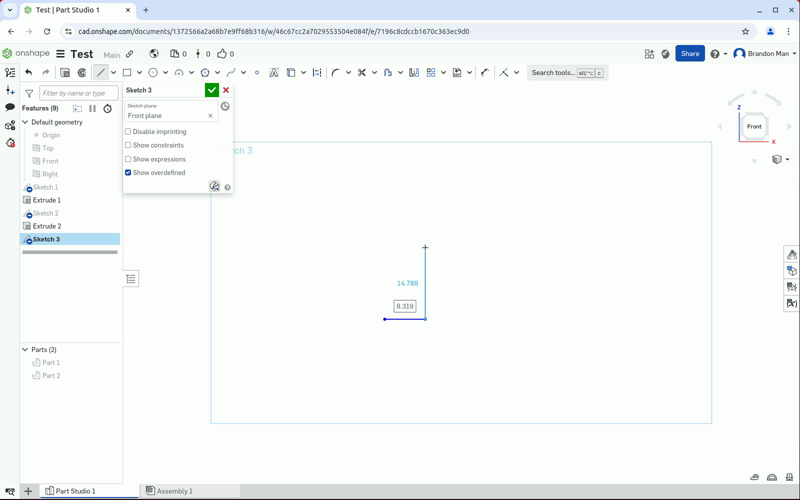
key_up(shift)
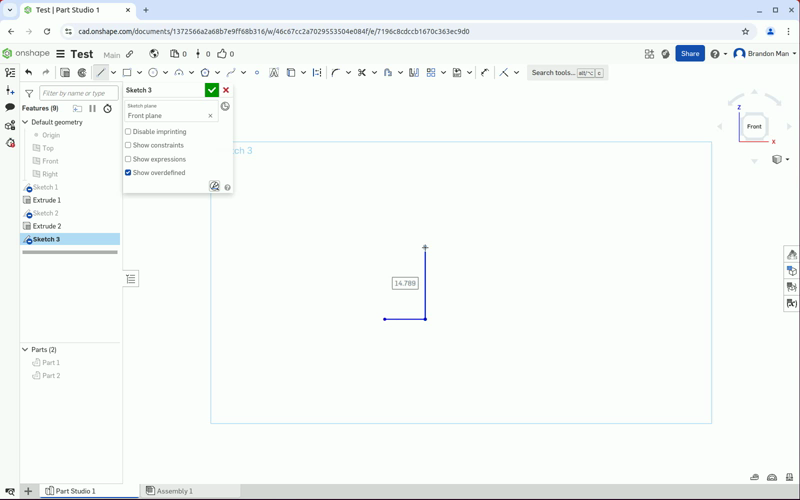
key_down(shift)
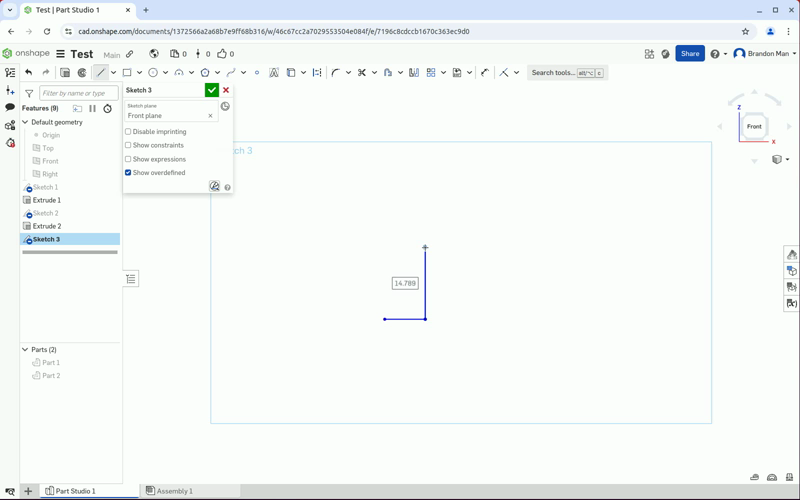
mouse_move(455, 247)
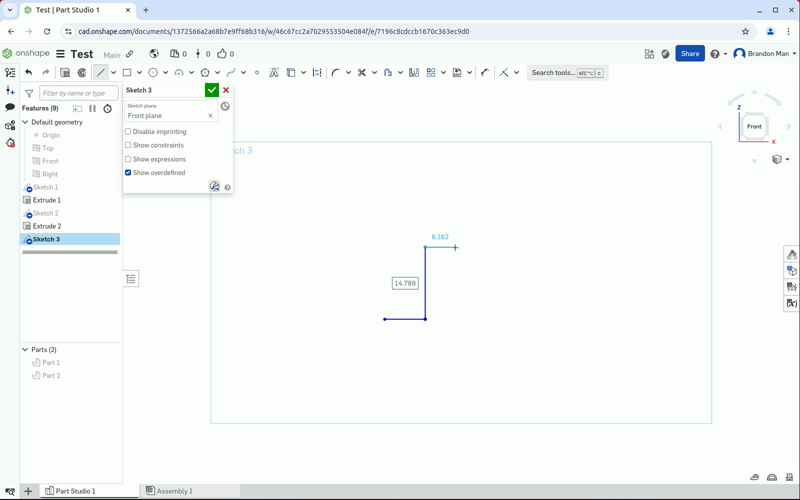
mouse_move(384, 247)
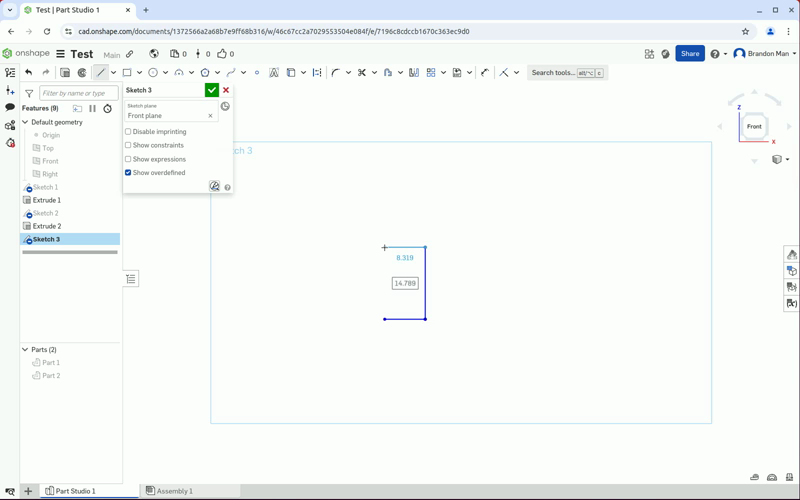
click(384, 247)
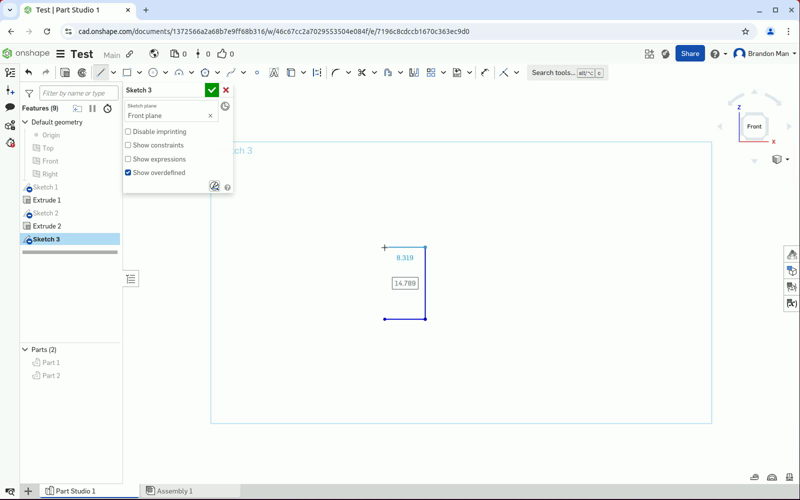
key_up(shift)
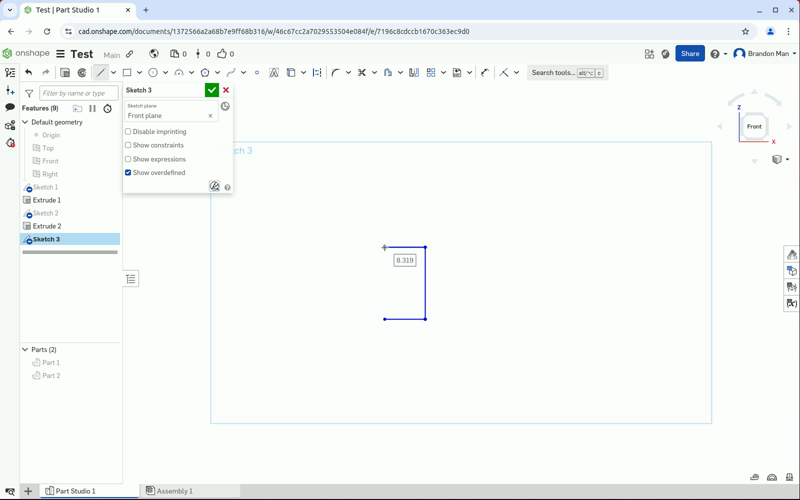
key(esc)
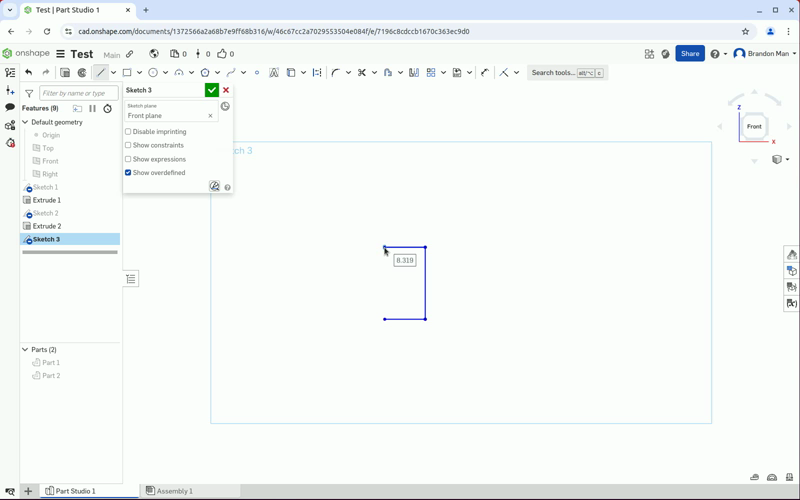
key(a)
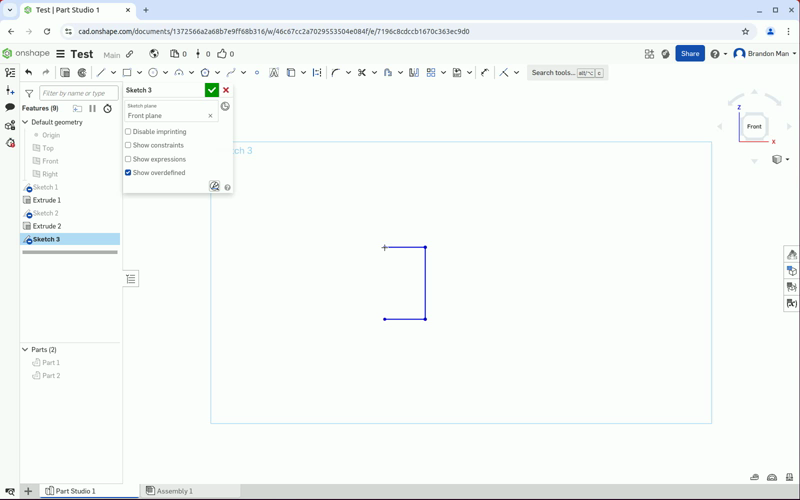
mouse_move(384, 247)
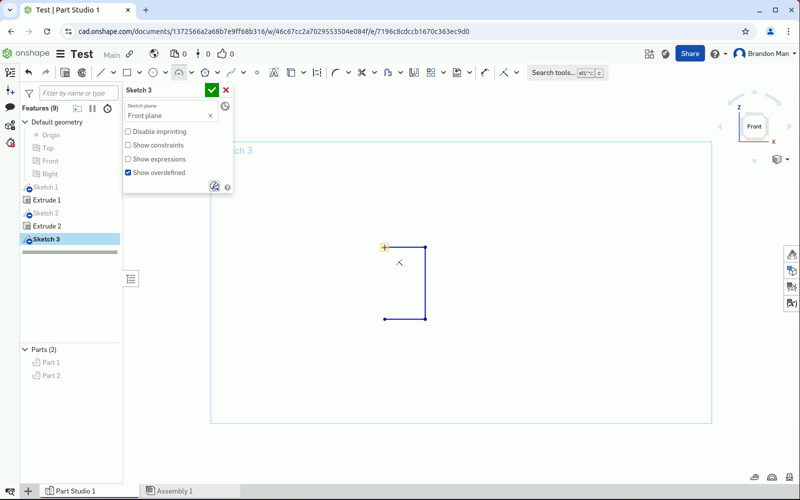
click(384, 247)
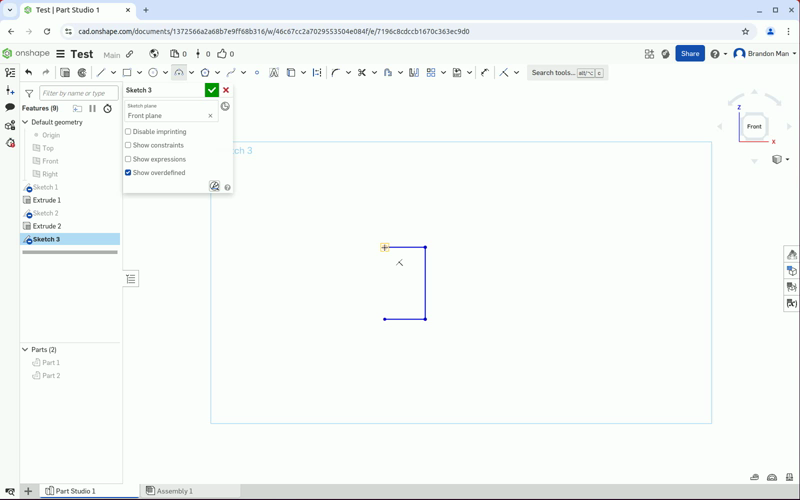
mouse_move(384, 319)
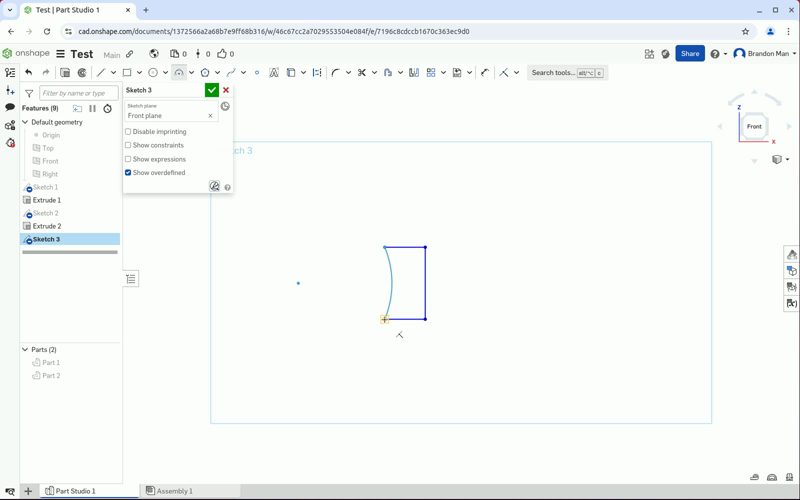
click(384, 319)
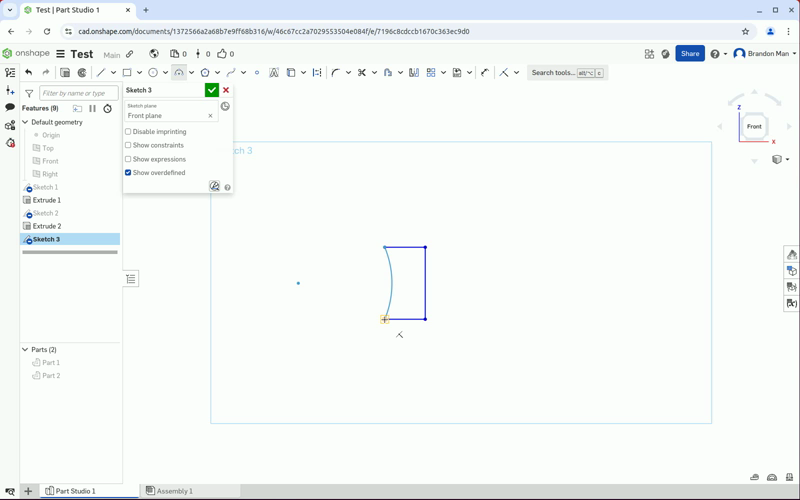
key_down(shift)
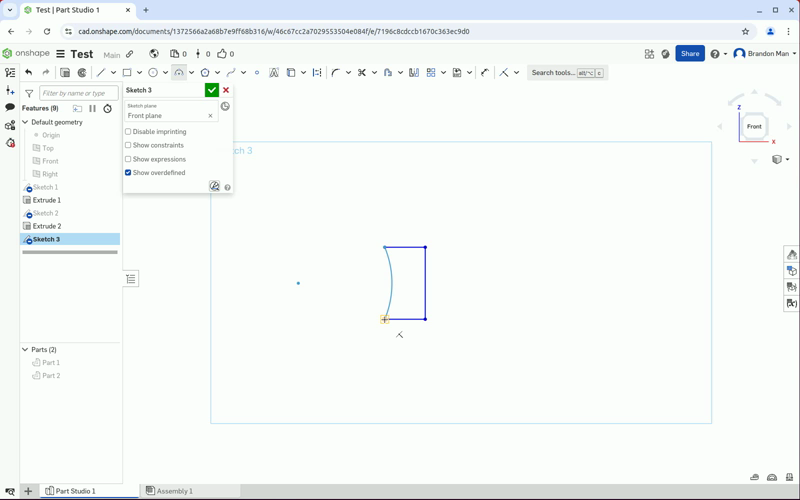
mouse_move(420, 283)
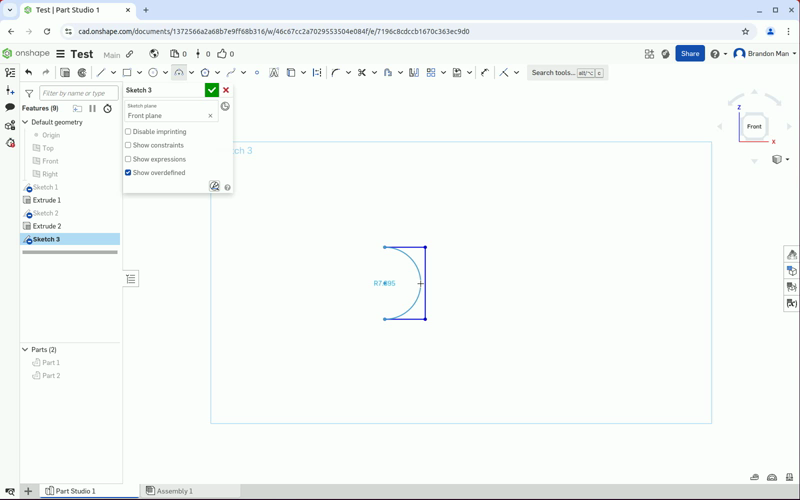
click(420, 283)
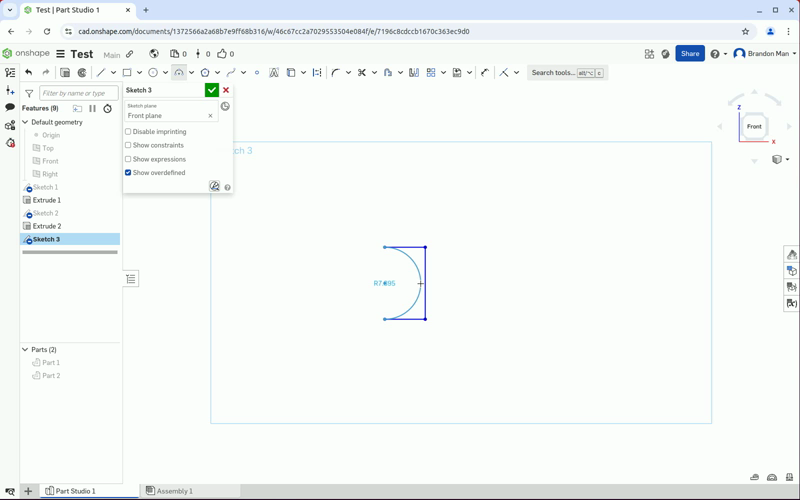
key_up(shift)
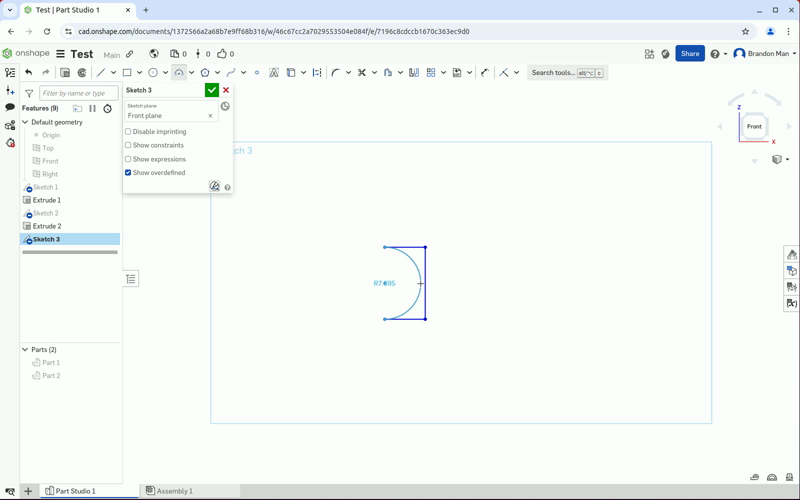
key(esc)
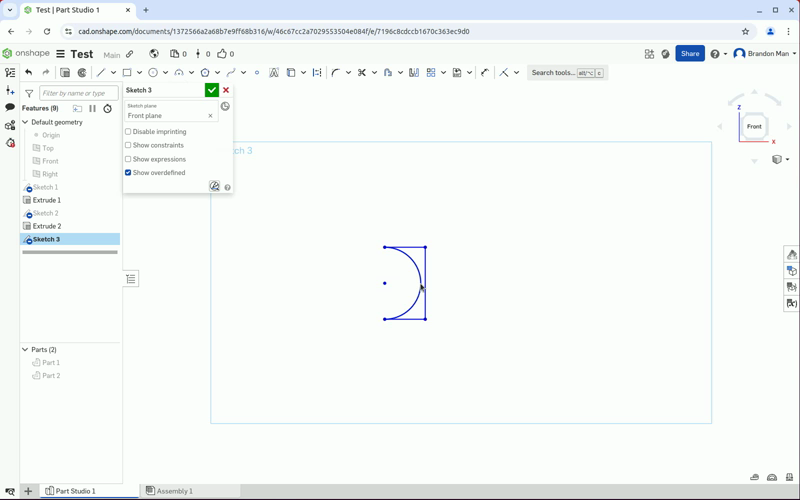
mouse_move(403, 277)
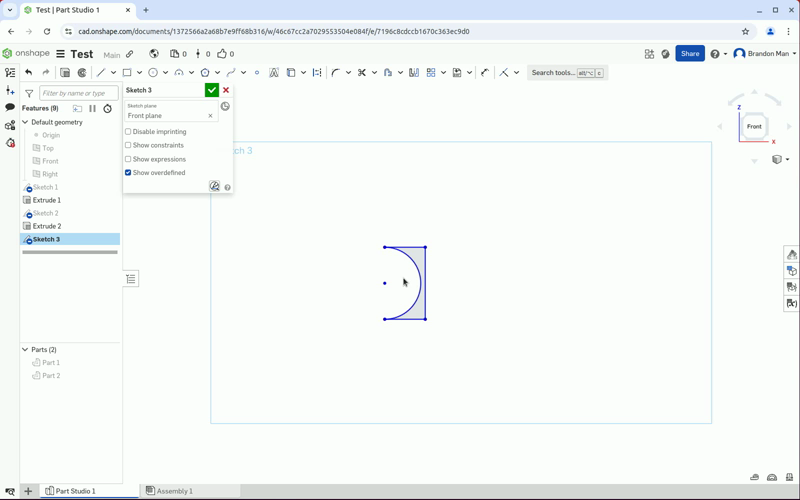
scroll(6)
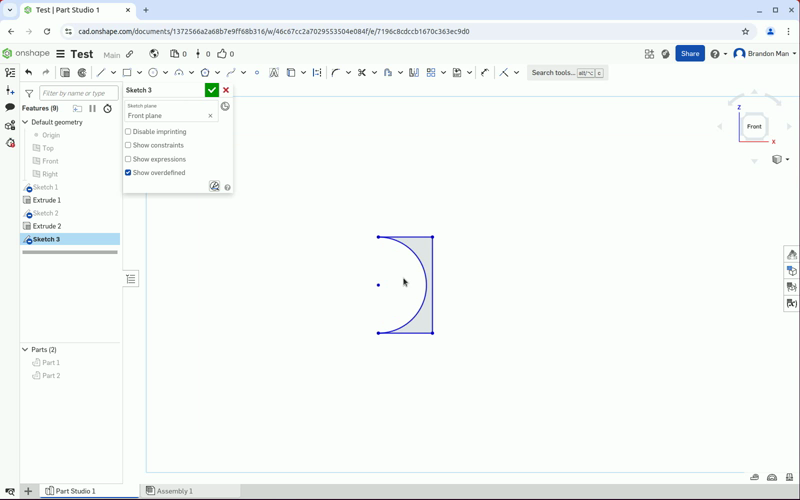
scroll(6)
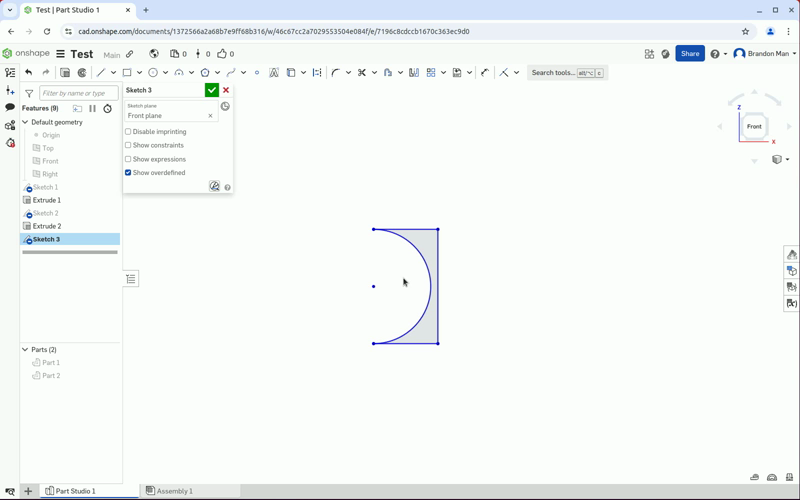
scroll(6)
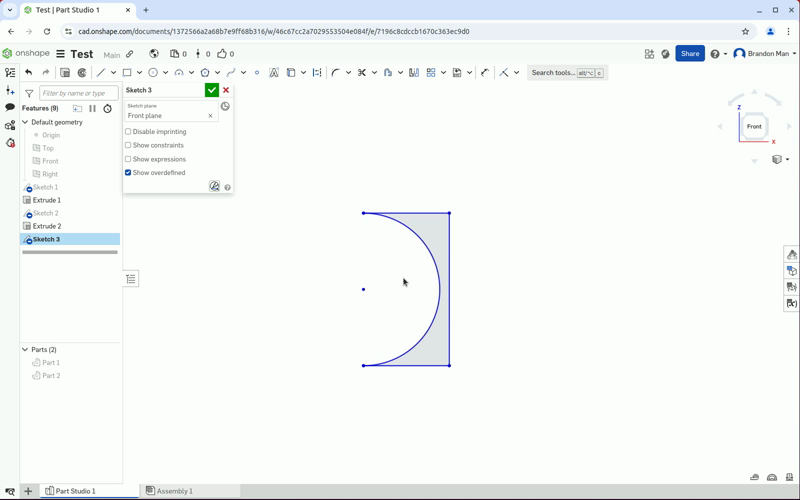
scroll(6)
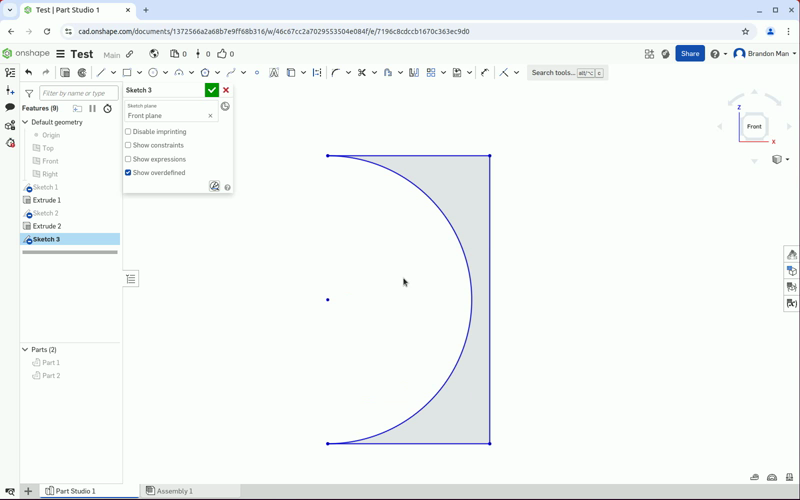
scroll(6)
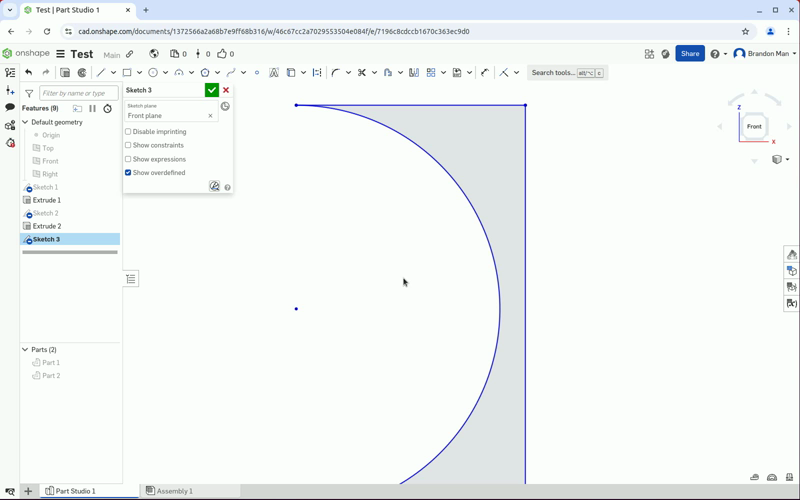
scroll(6)
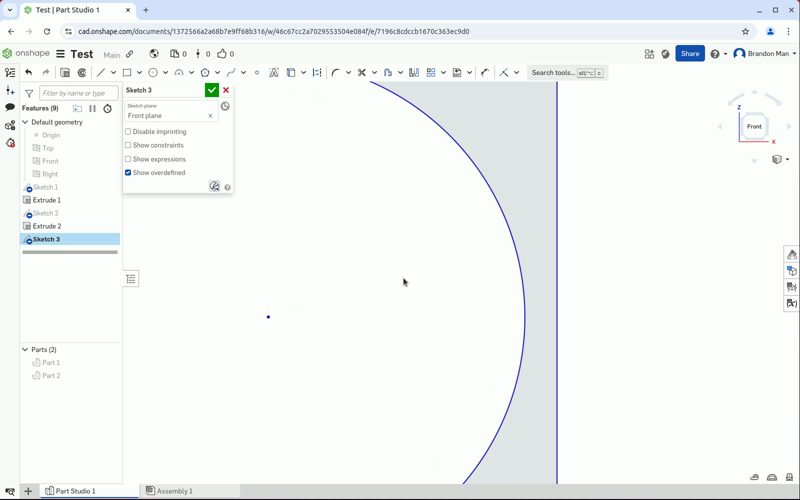
scroll(6)
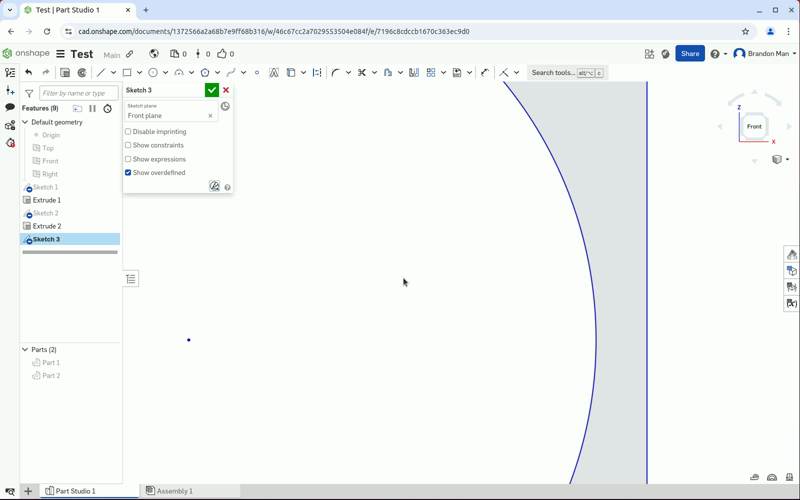
click(403, 277)
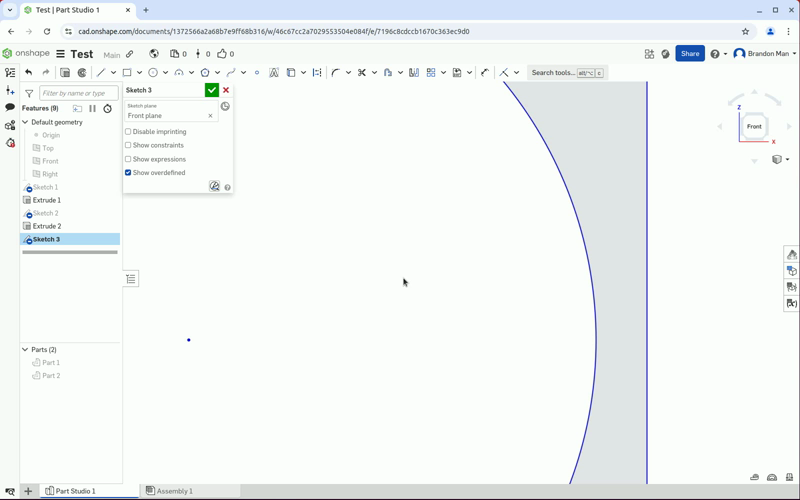
scroll(-6)
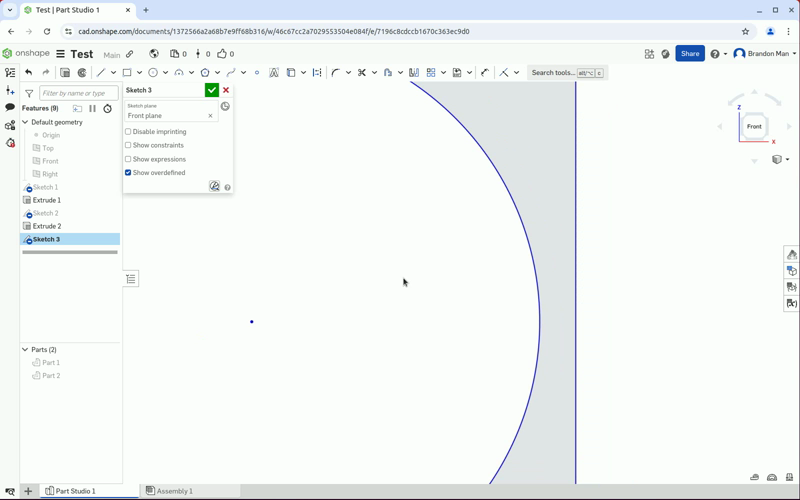
scroll(-6)
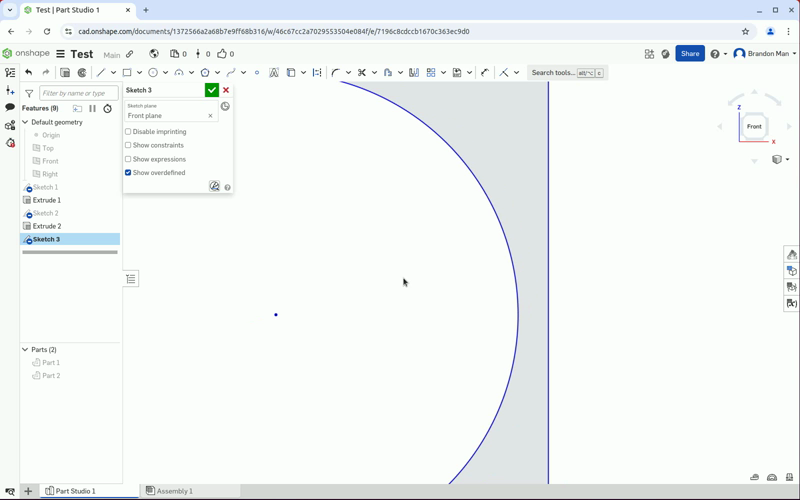
scroll(-6)
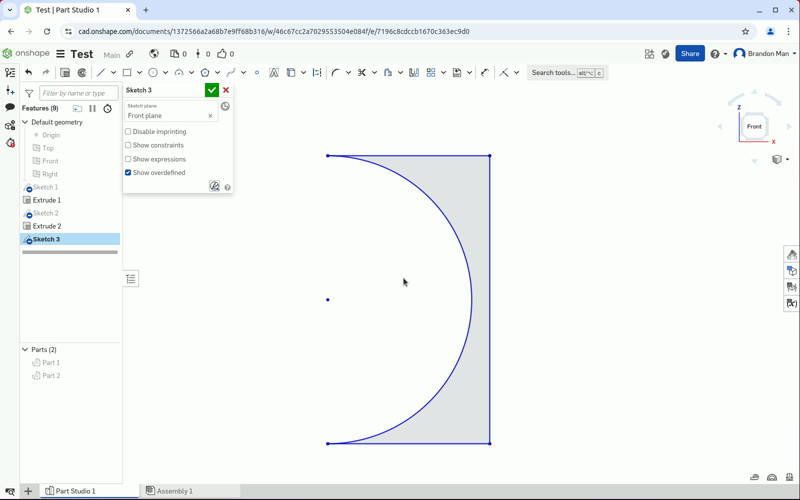
scroll(-6)
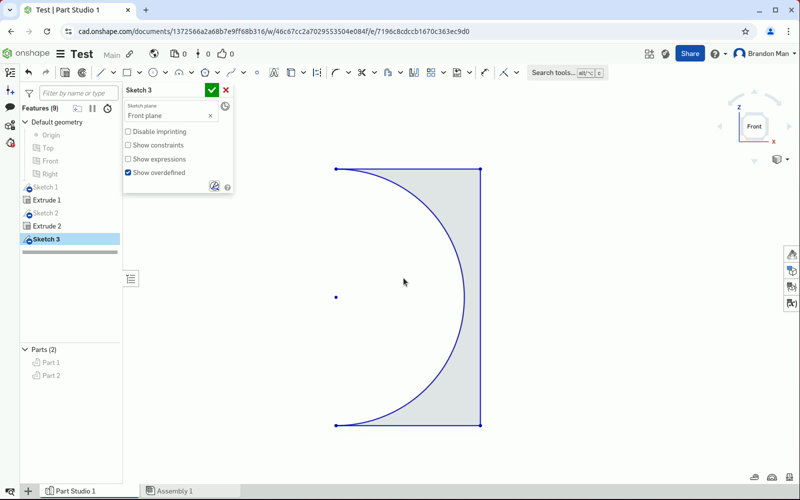
scroll(-6)
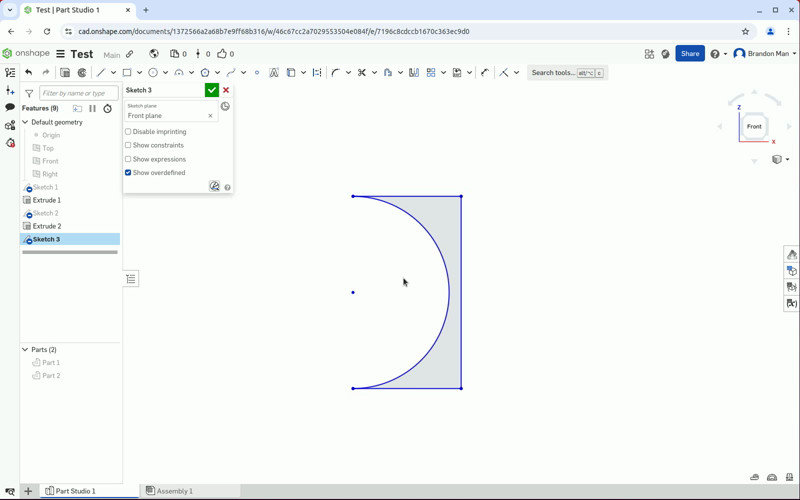
scroll(-6)
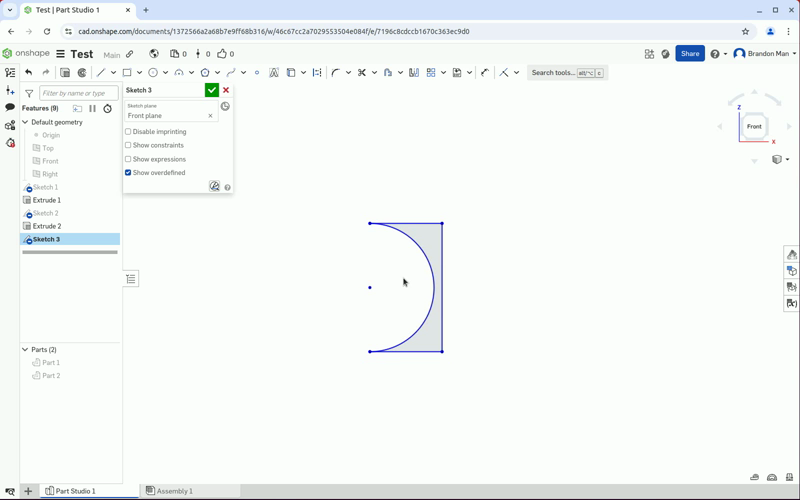
scroll(-6)
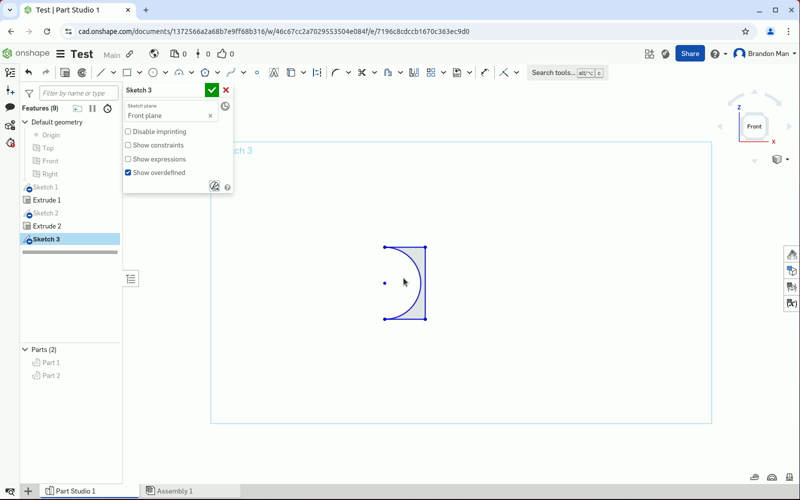
mouse_move(73, 352)
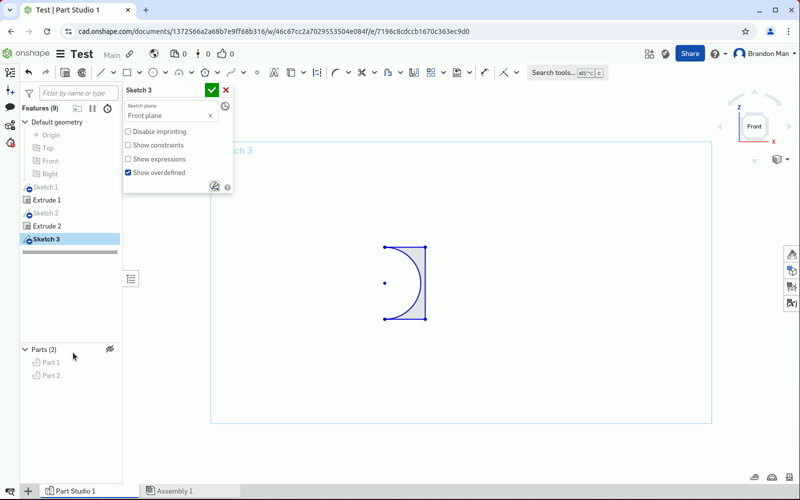
key(shift+y)
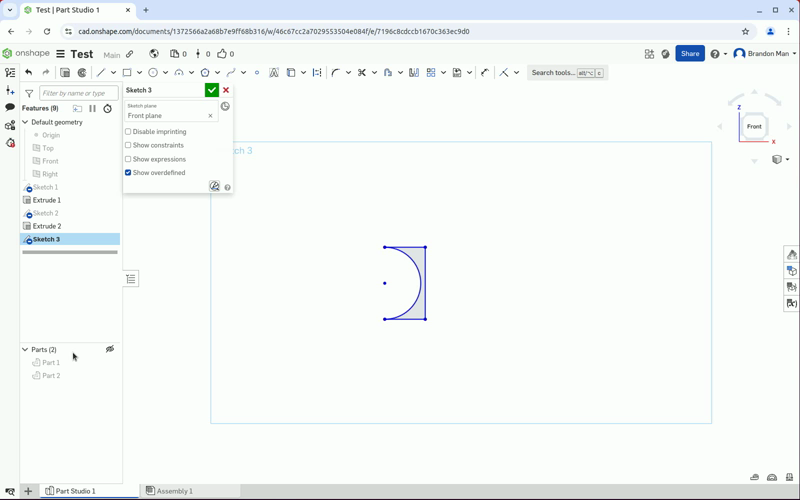
key(shift+e)
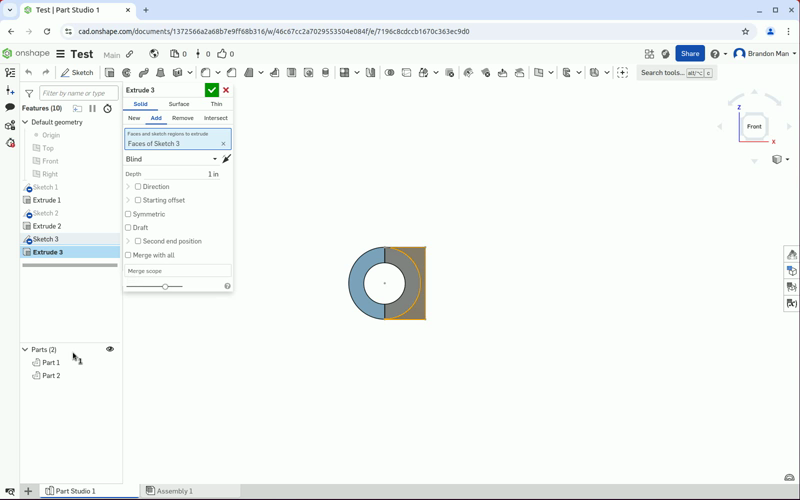
mouse_move(143, 106)
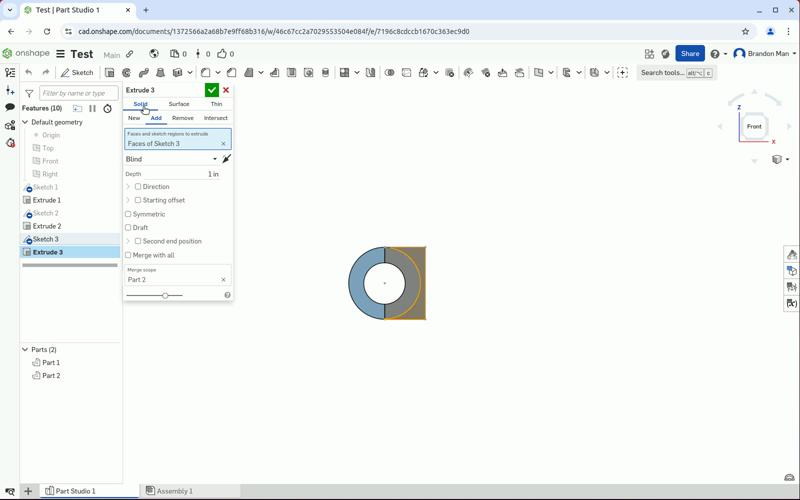
click(143, 106)
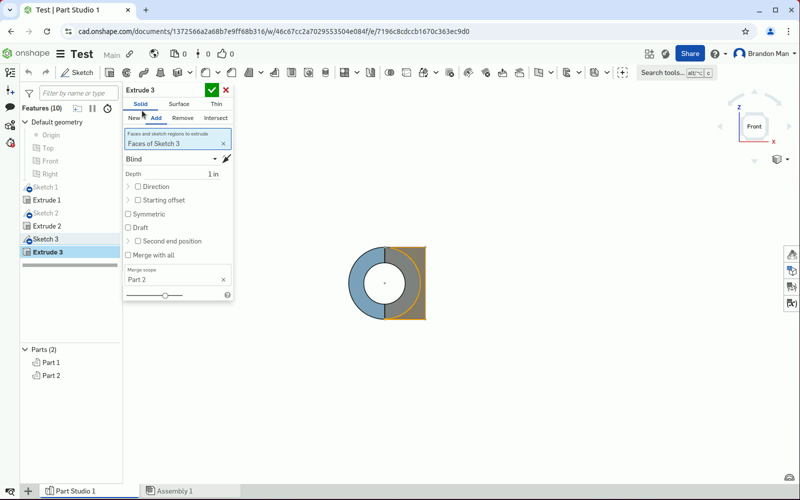
mouse_move(137, 120)
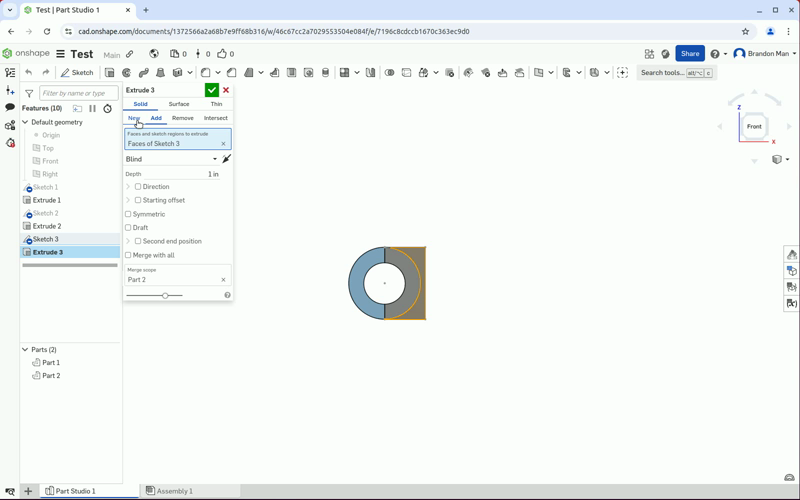
click(137, 120)
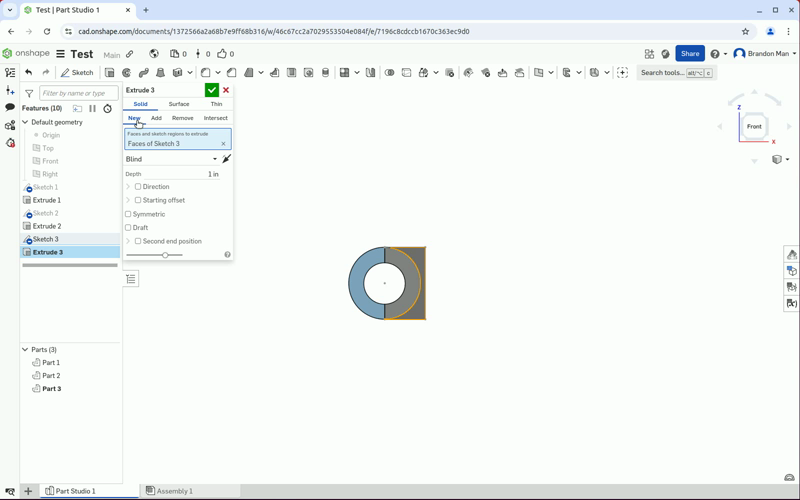
key(tab, 4)
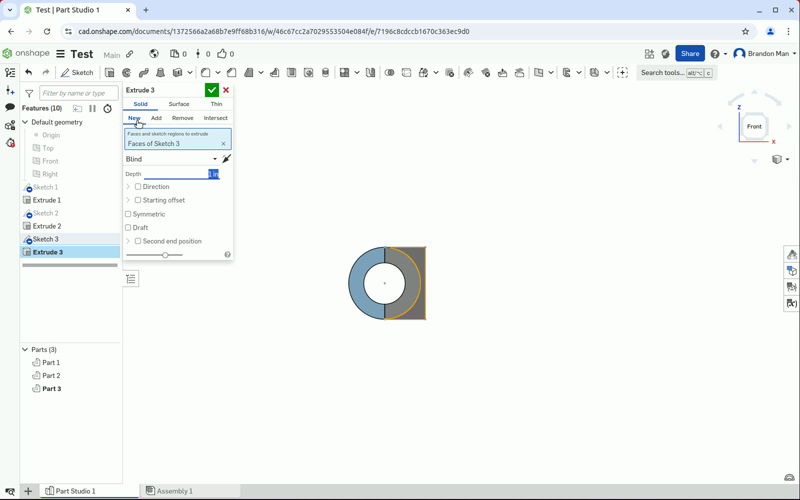
text(10.591)
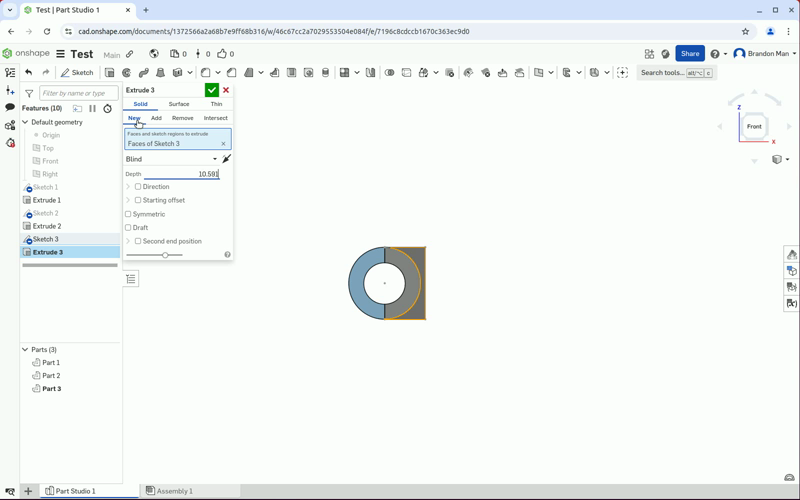
key(enter)
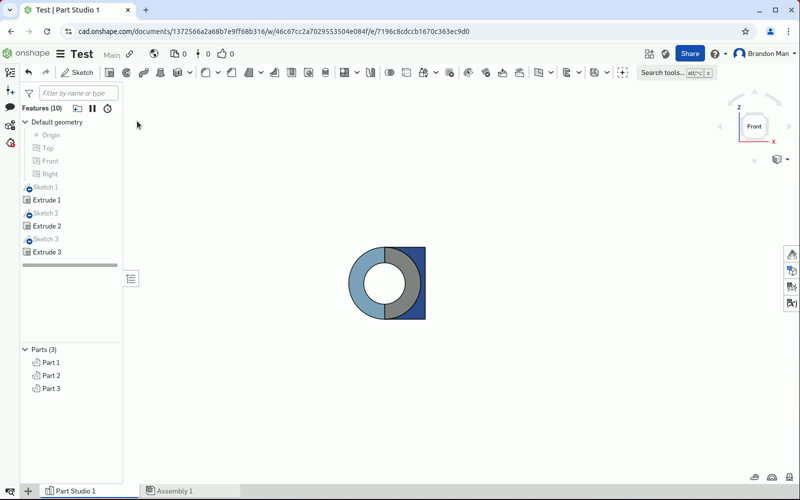
key(shift+h)
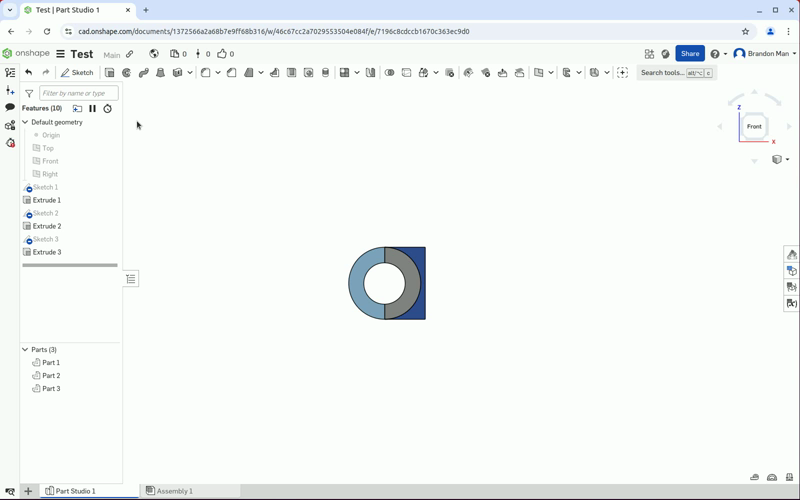
key(shift+h)
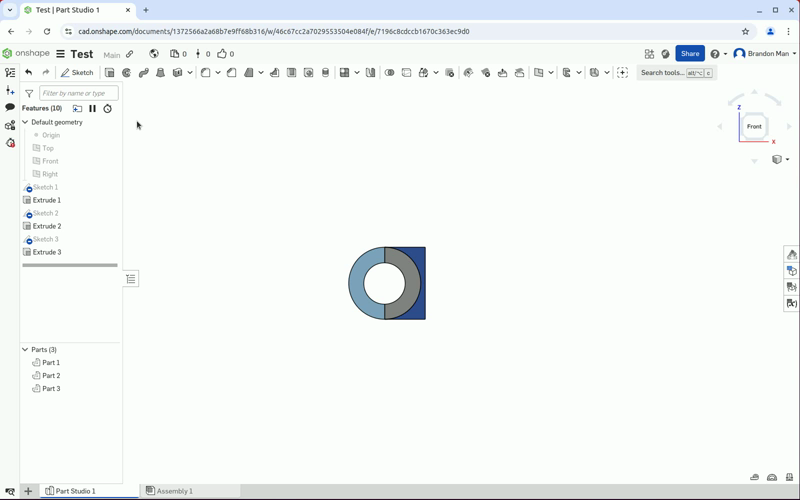
mouse_move(73, 189)
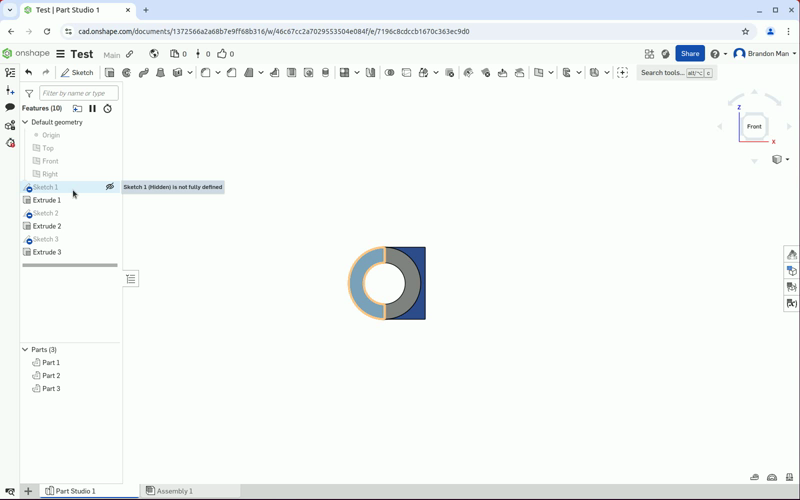
click(73, 189)
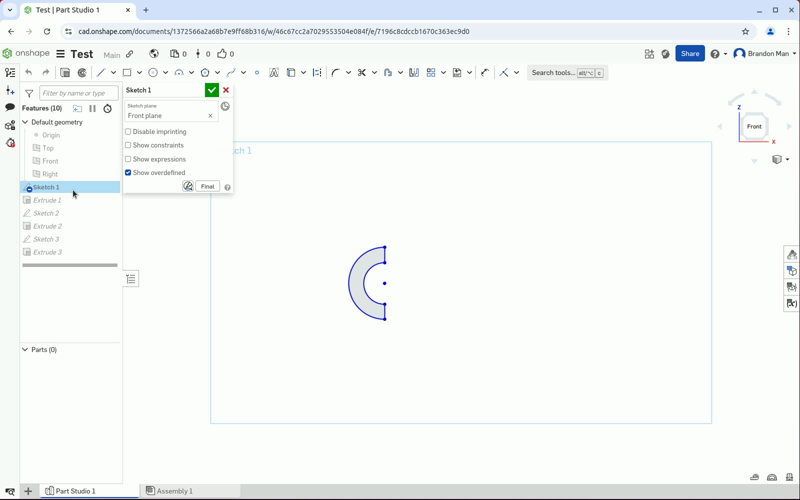
mouse_move(229, 92)
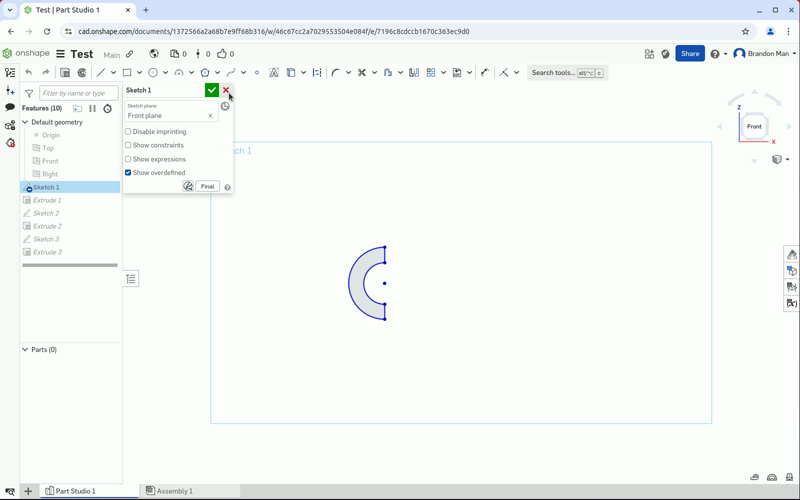
click(229, 92)
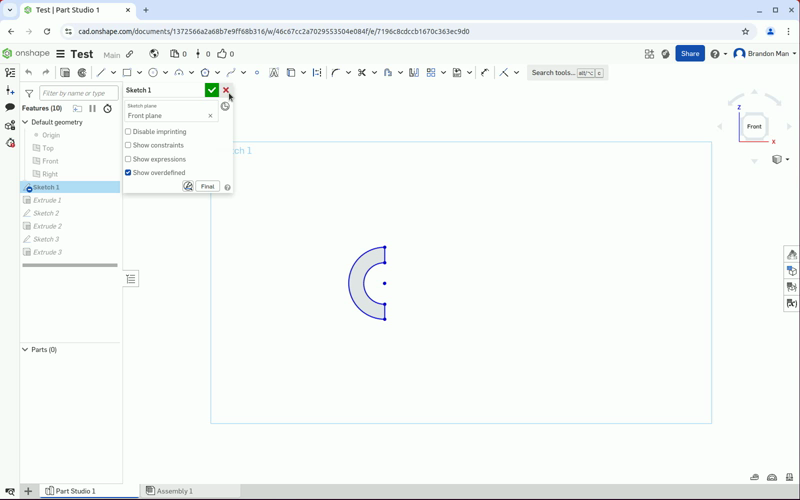
key(shift+s)
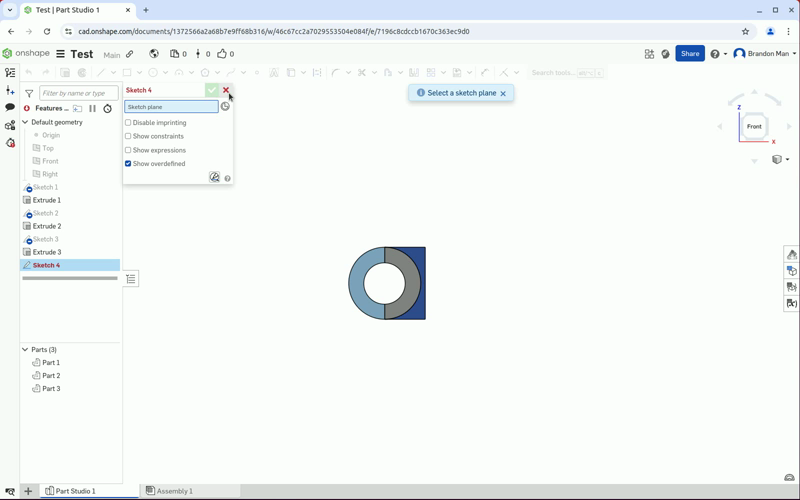
mouse_move(73, 163)
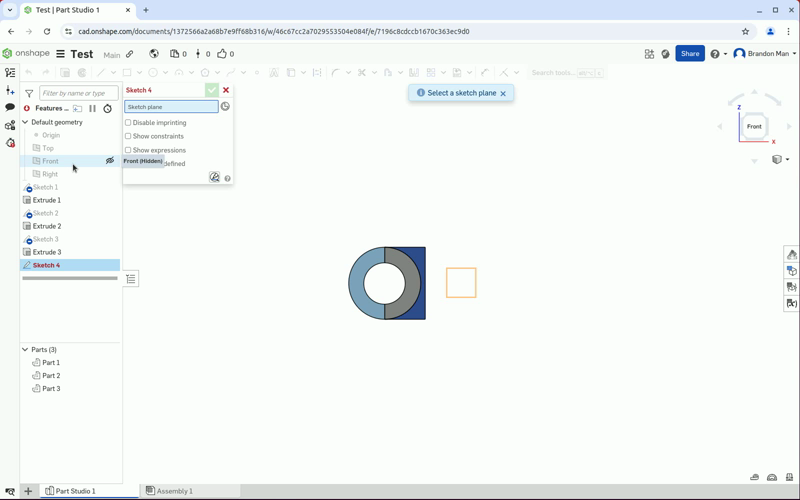
click(73, 163)
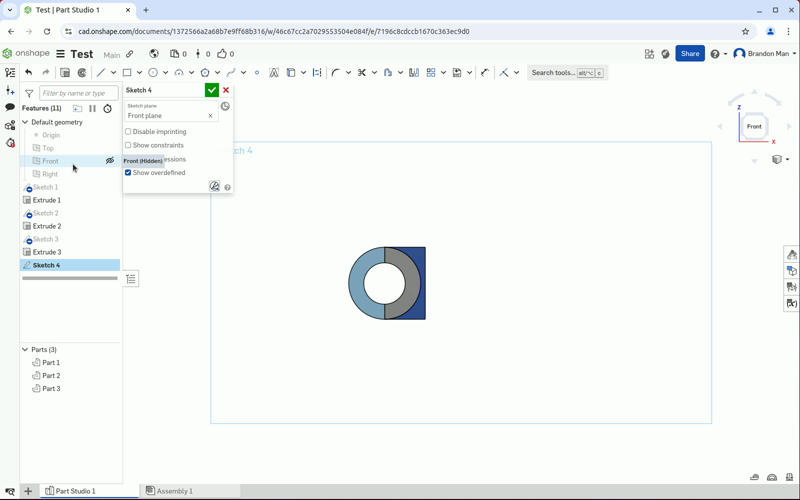
mouse_move(73, 352)
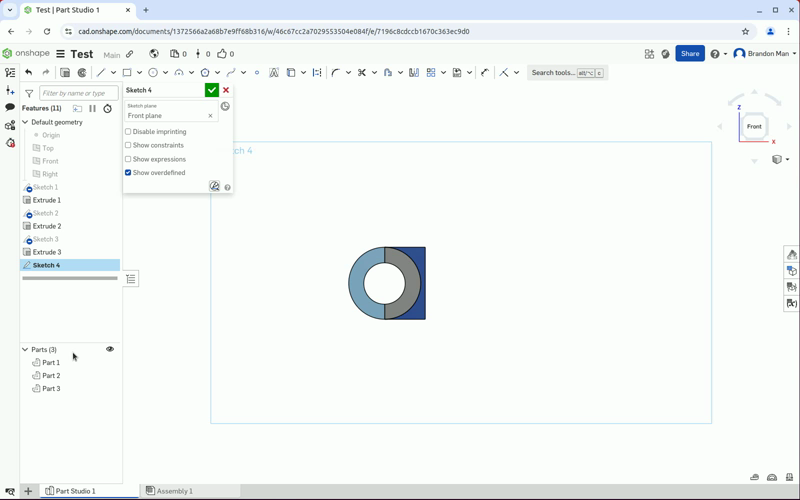
key(y)
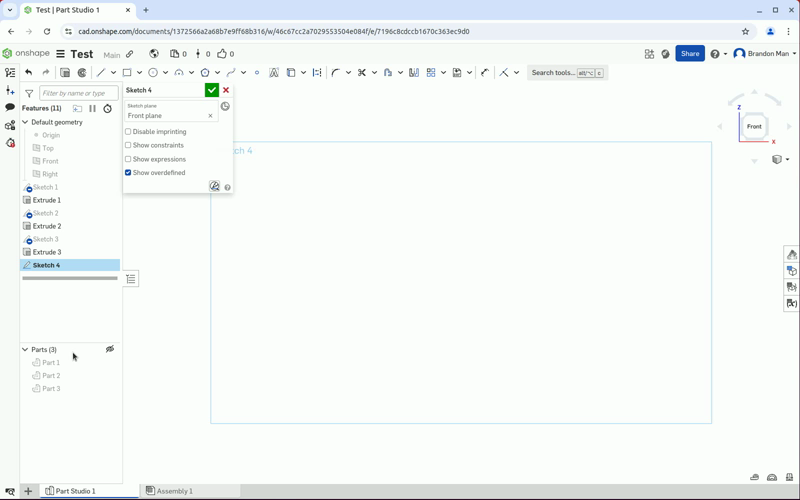
key(l)
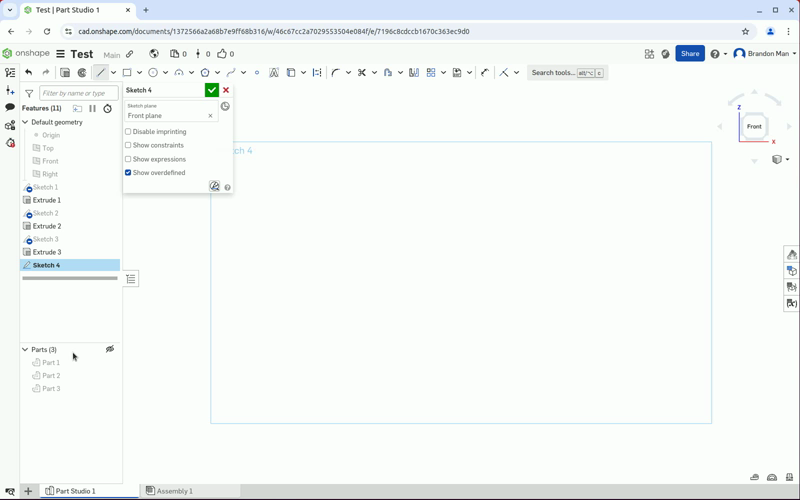
key_down(shift)
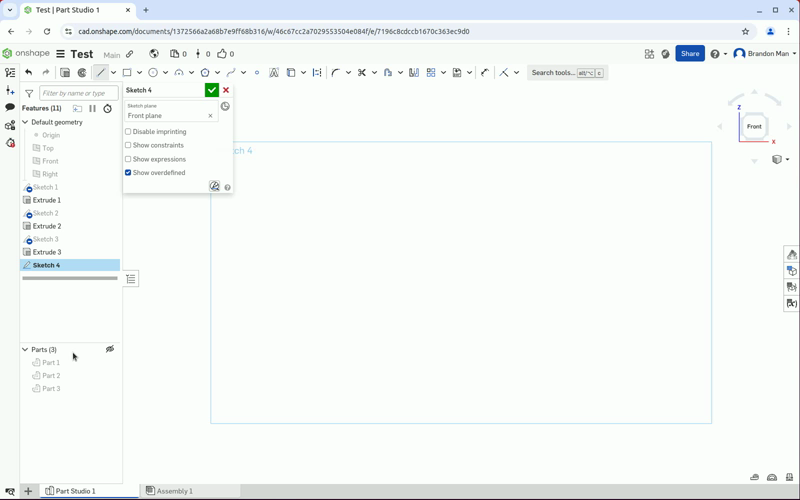
mouse_move(384, 319)
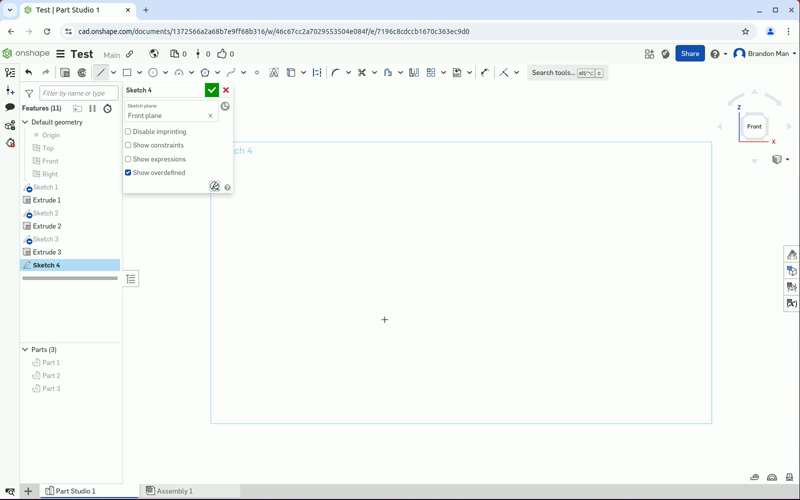
click(384, 319)
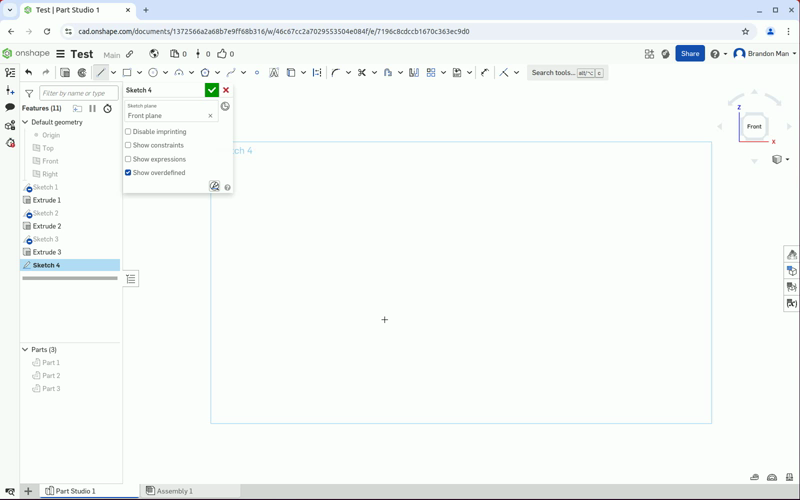
key_up(shift)
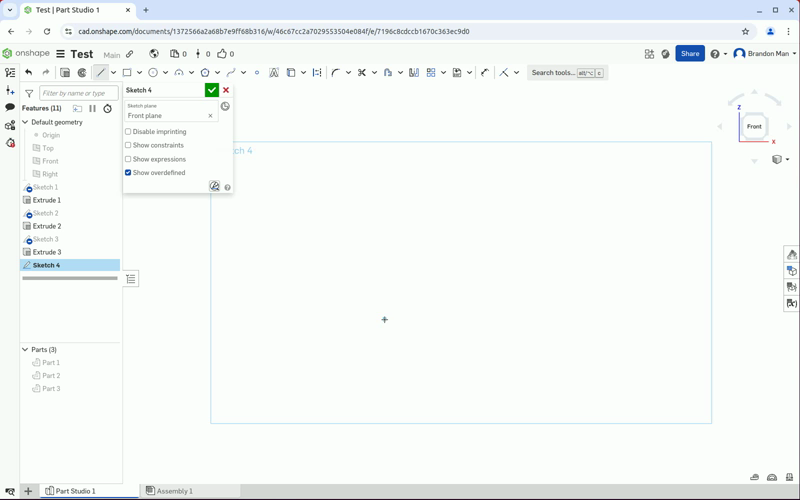
key_down(shift)
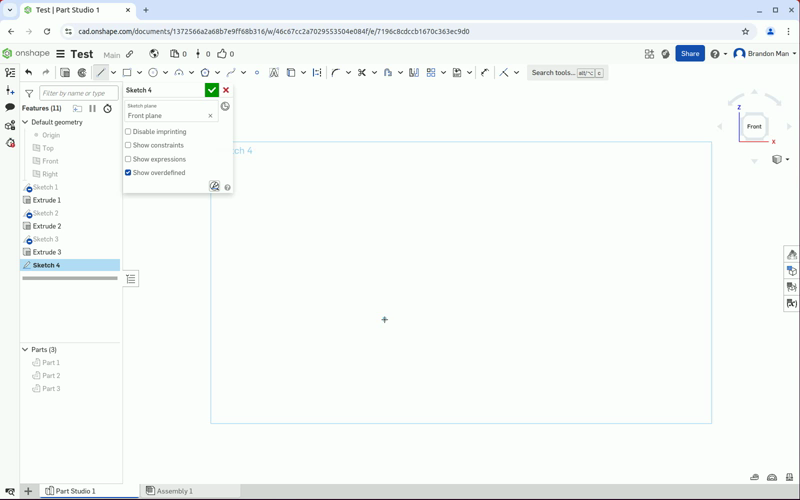
mouse_move(414, 319)
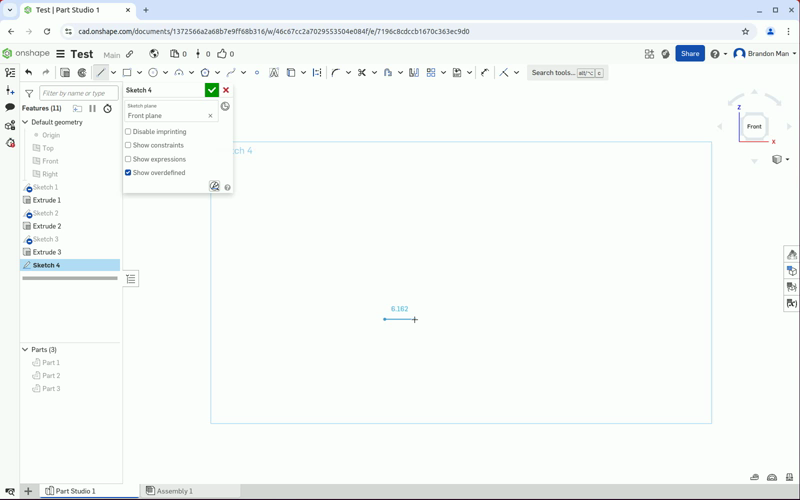
mouse_move(425, 319)
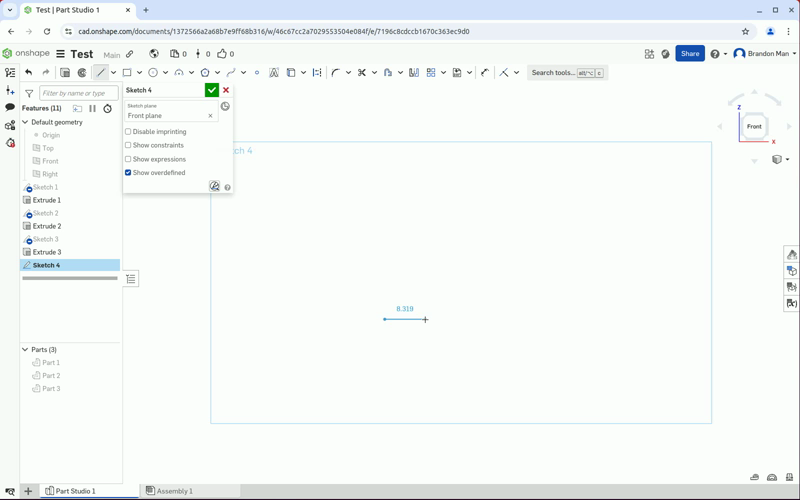
click(425, 319)
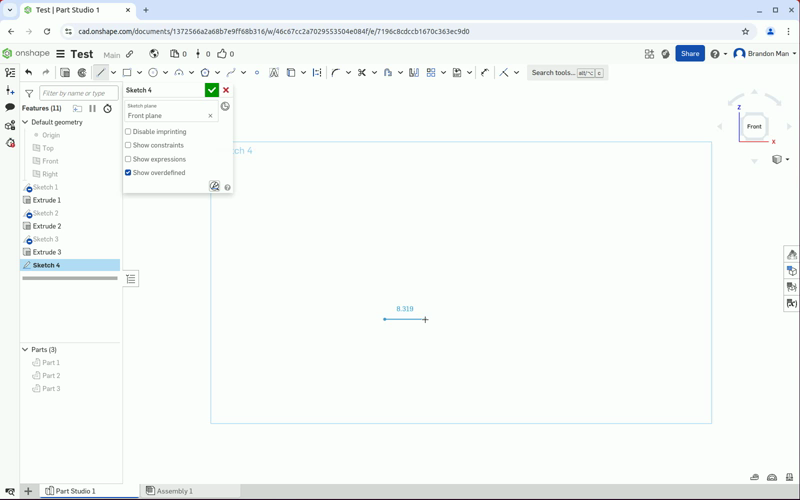
key_up(shift)
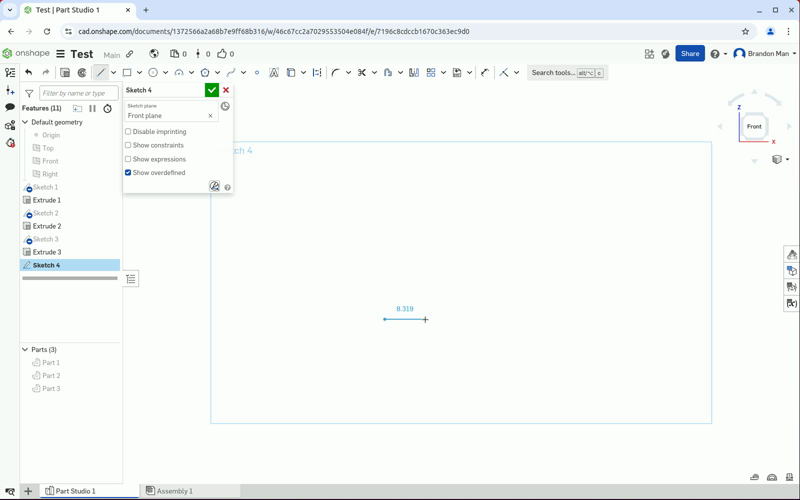
key_down(shift)
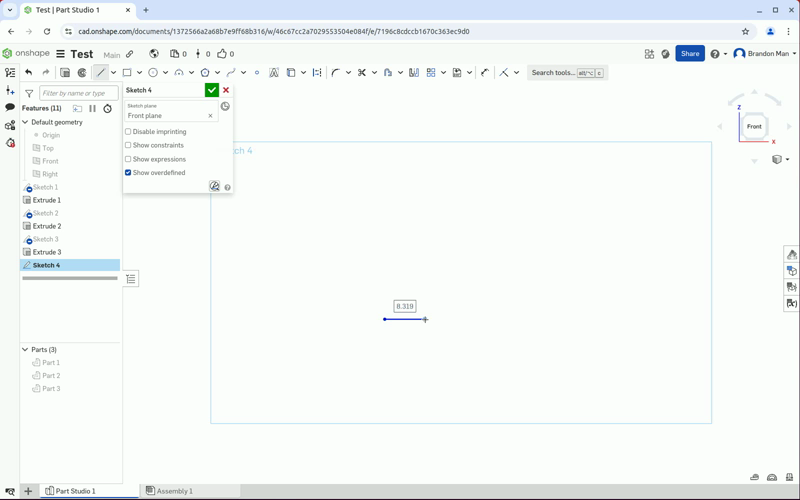
mouse_move(425, 247)
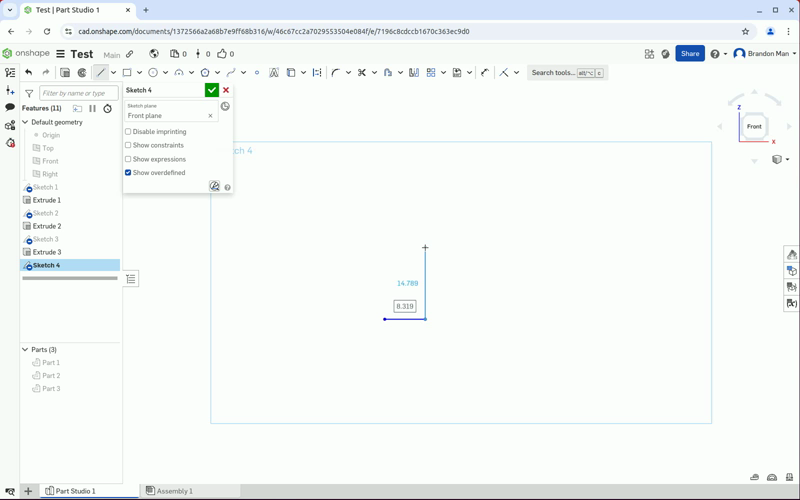
click(425, 247)
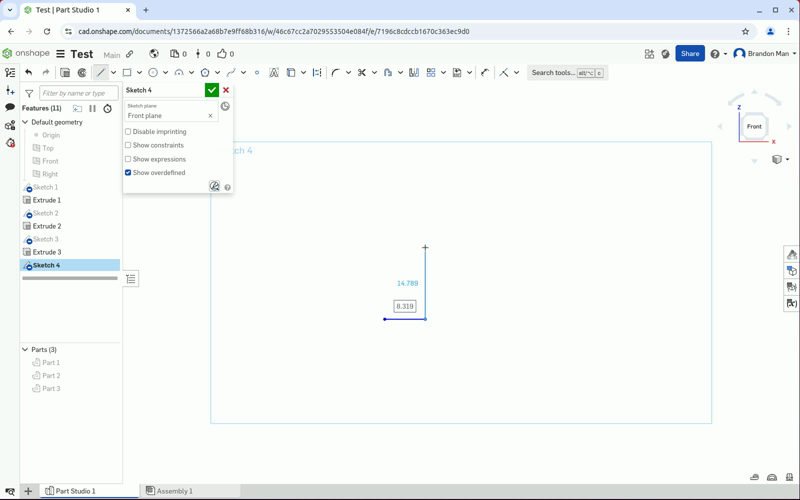
key_up(shift)
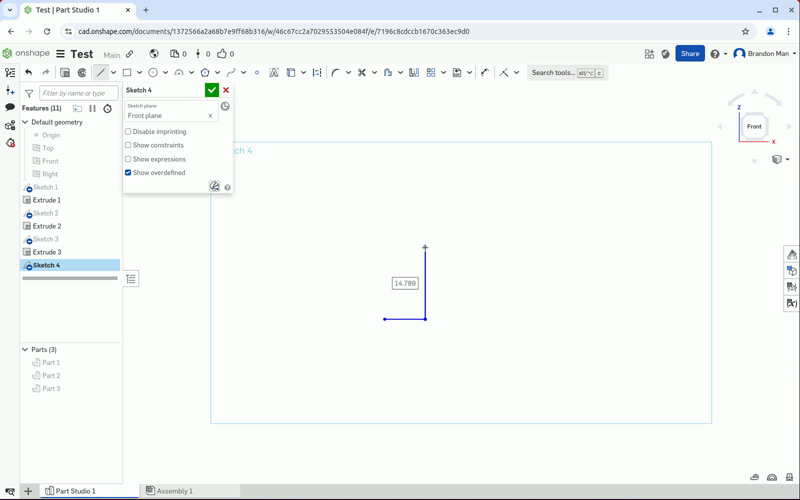
key_down(shift)
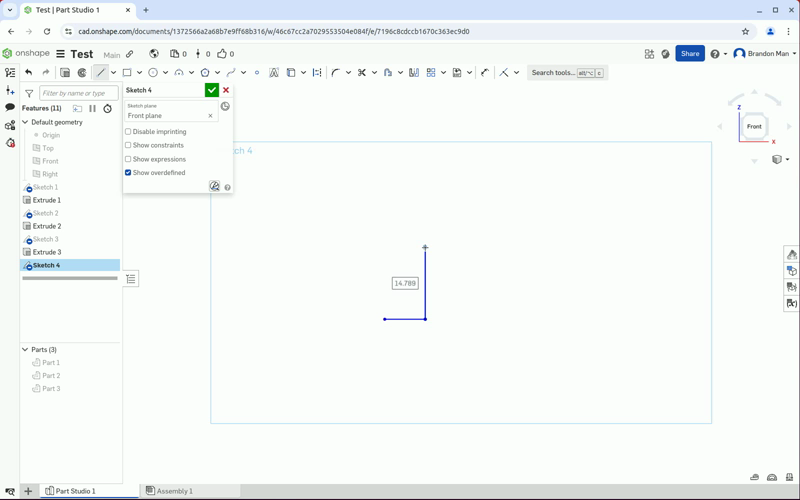
mouse_move(455, 247)
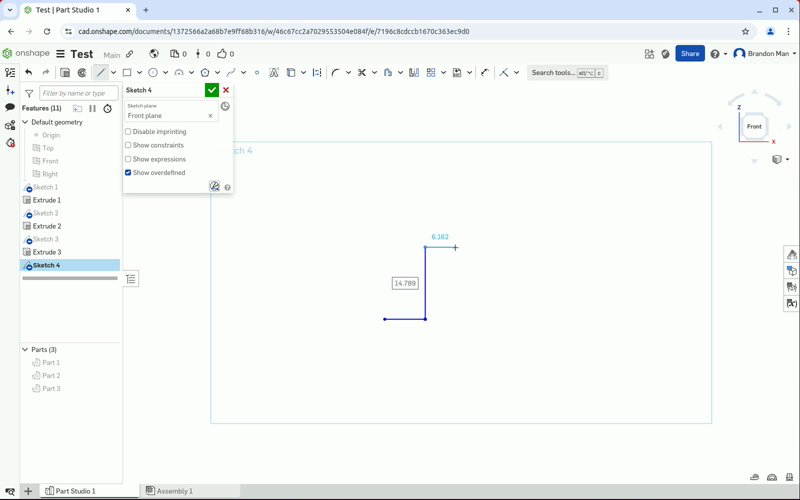
mouse_move(384, 247)
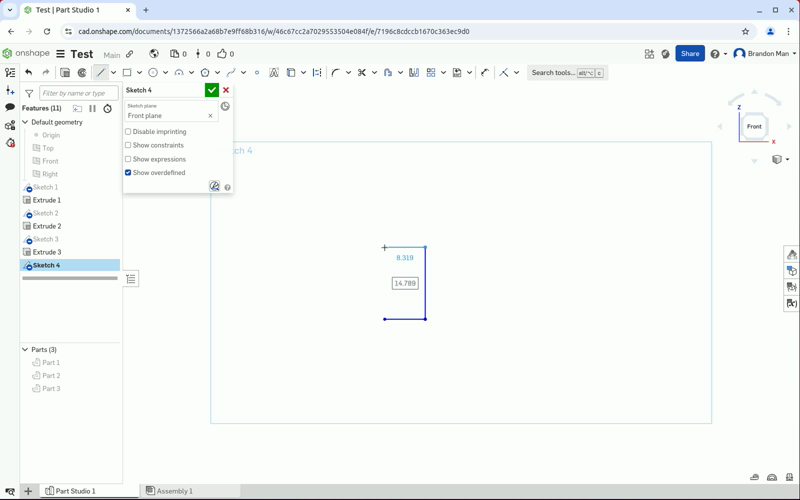
click(384, 247)
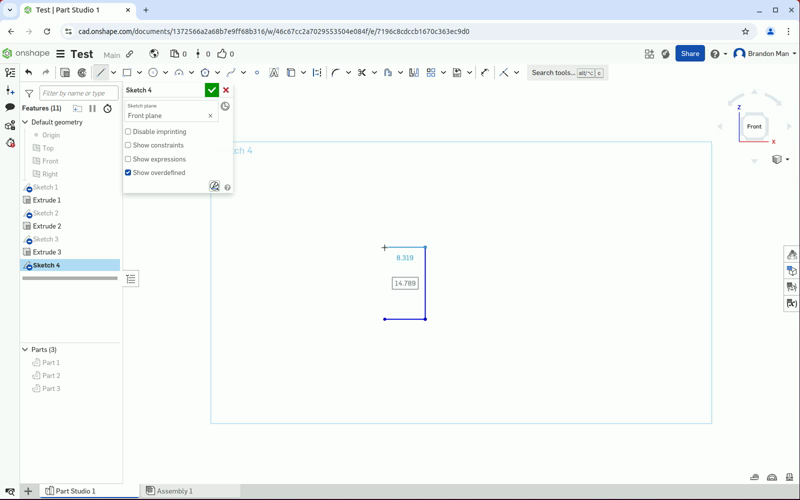
key_up(shift)
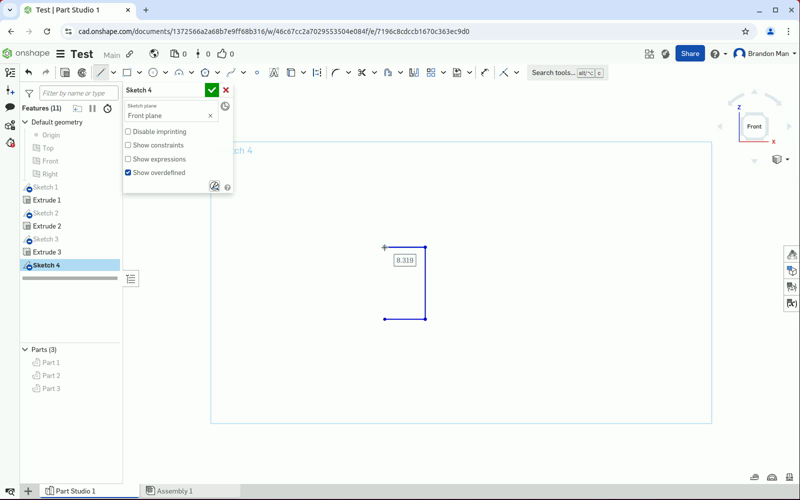
key(esc)
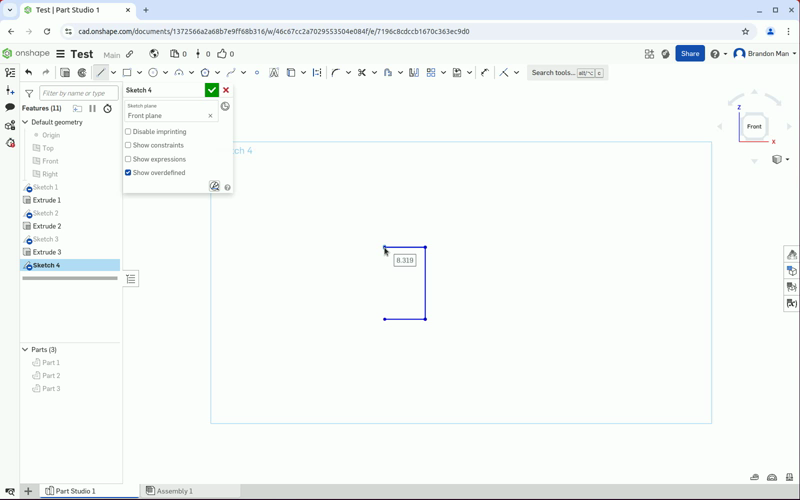
key(a)
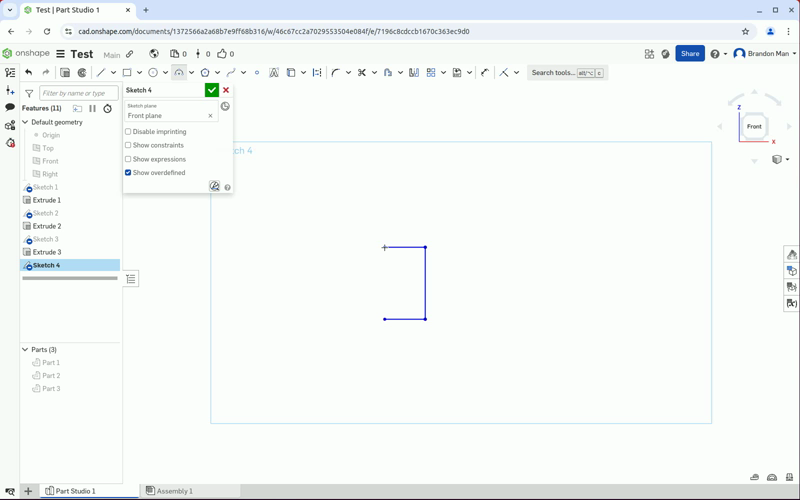
mouse_move(384, 247)
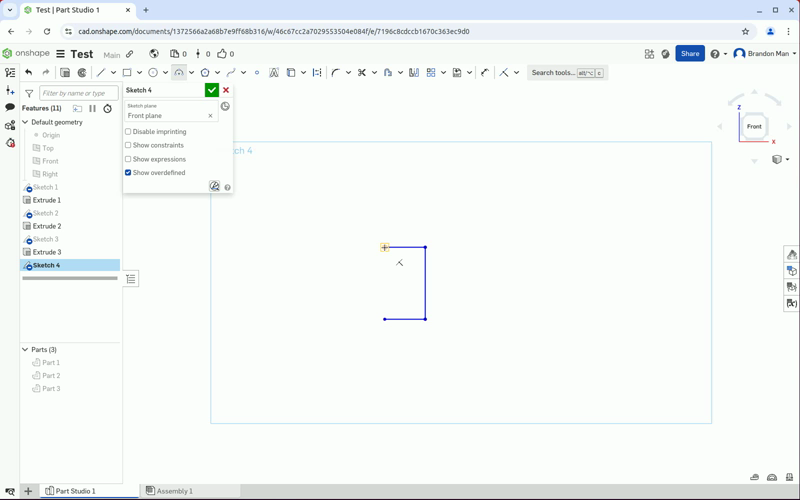
click(384, 247)
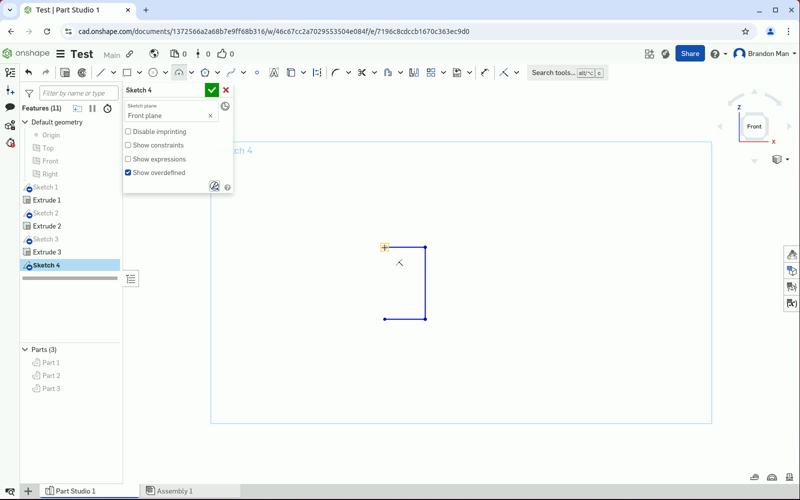
mouse_move(384, 319)
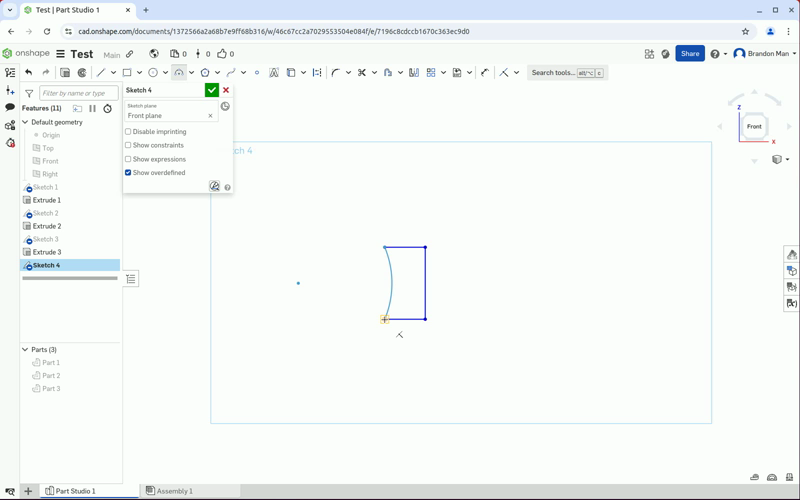
click(384, 319)
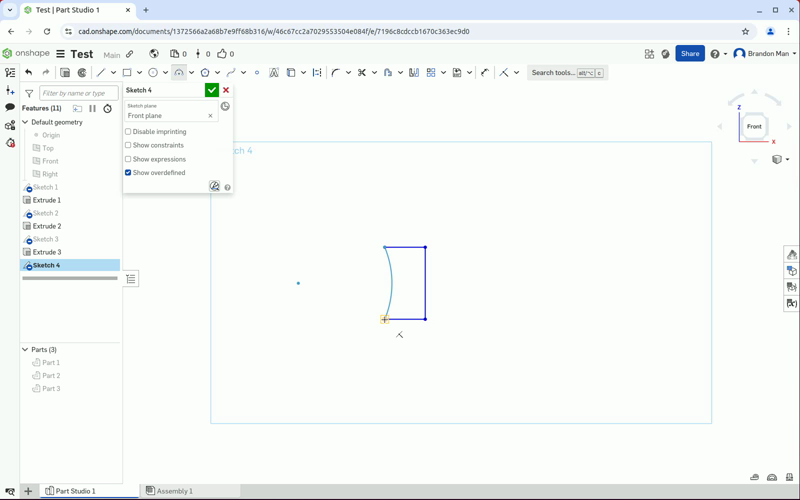
key_down(shift)
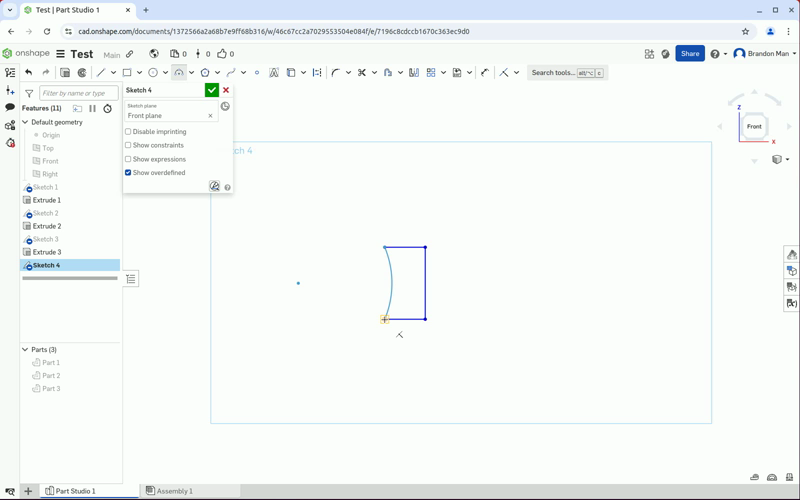
mouse_move(420, 283)
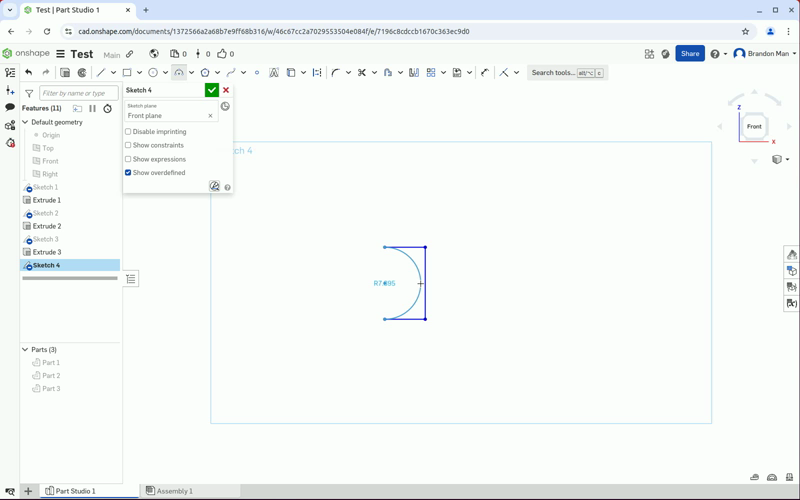
click(420, 283)
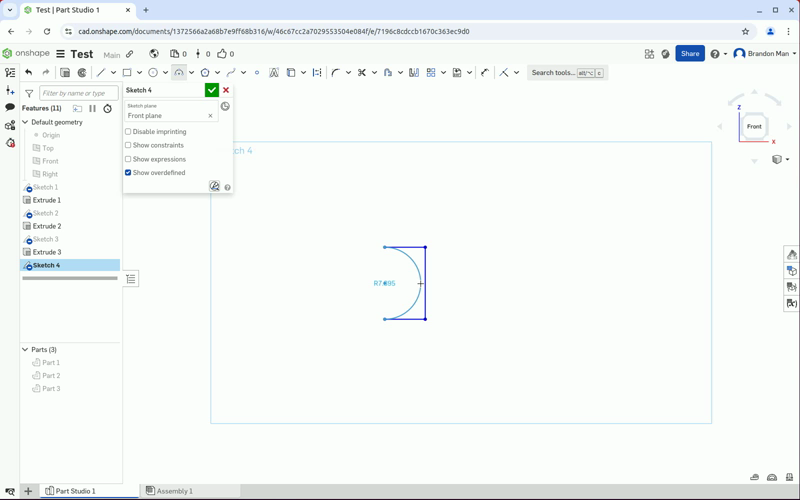
key_up(shift)
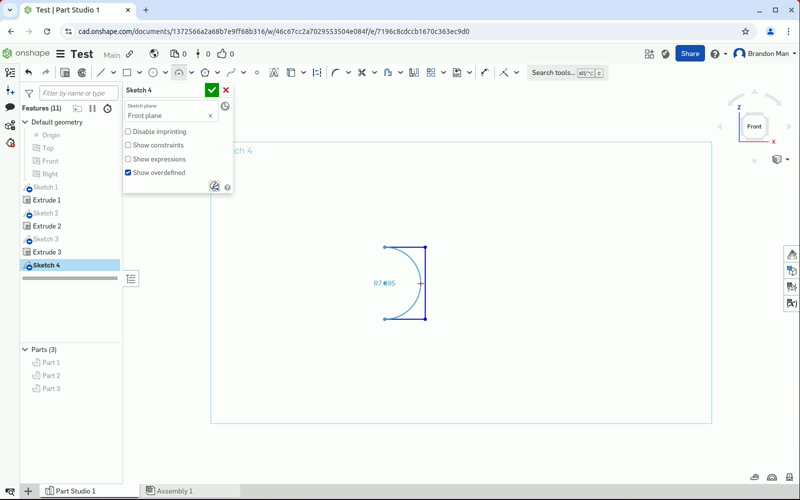
key(esc)
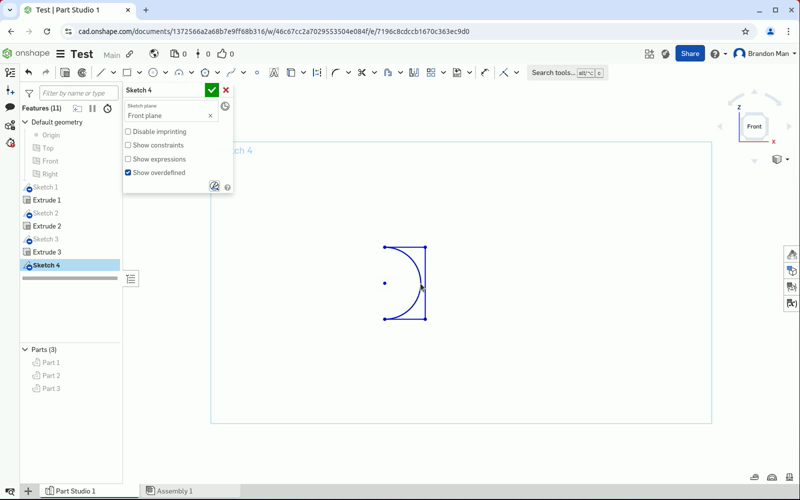
mouse_move(390, 266)
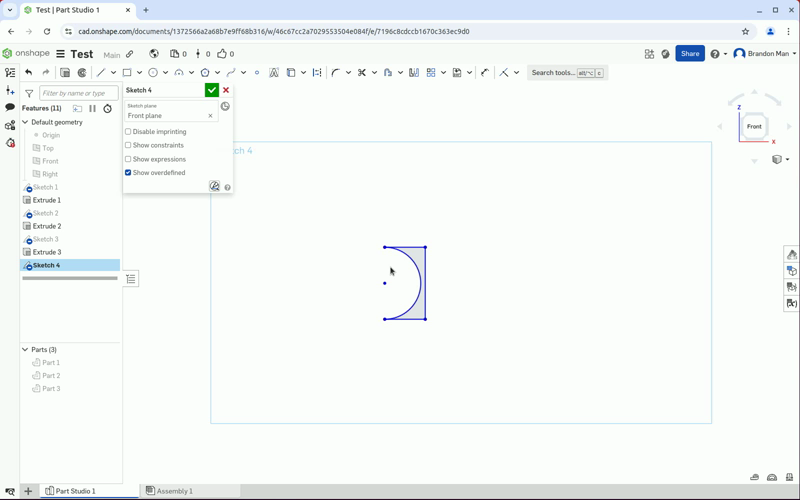
scroll(6)
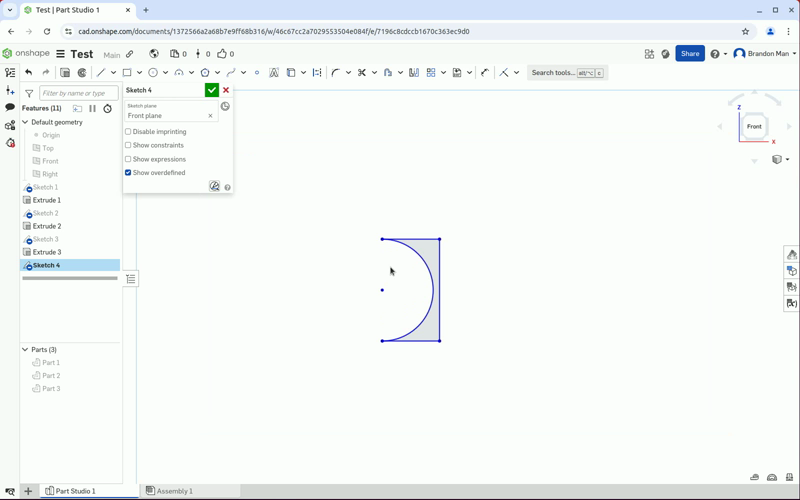
scroll(6)
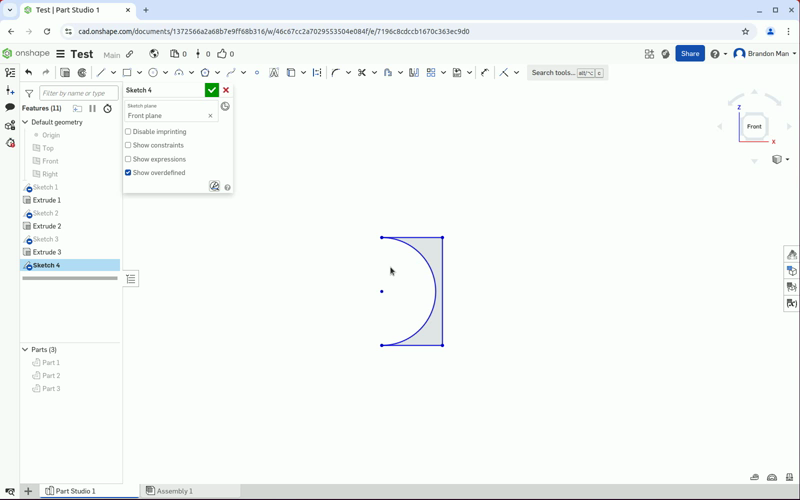
scroll(6)
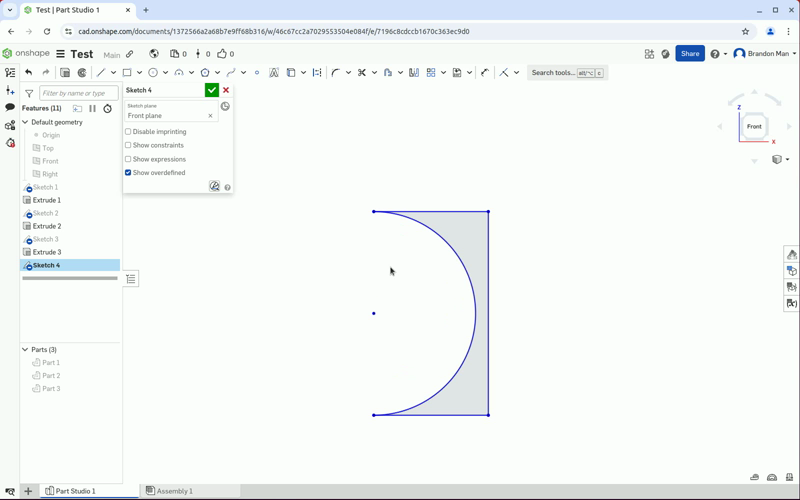
scroll(6)
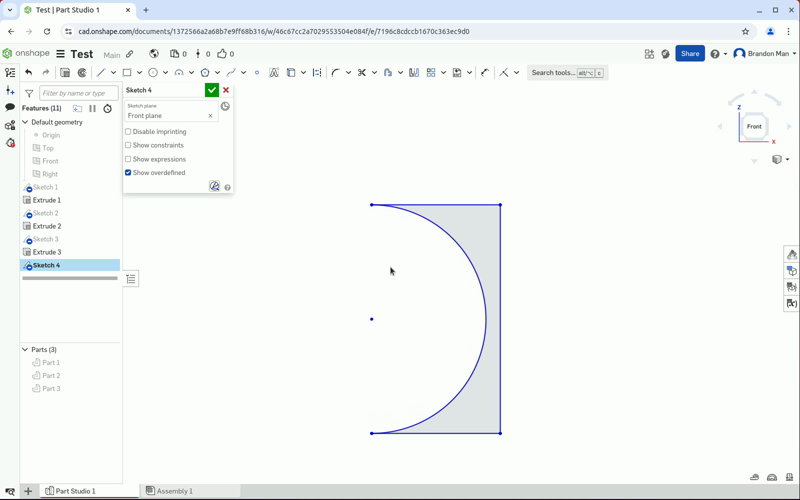
scroll(6)
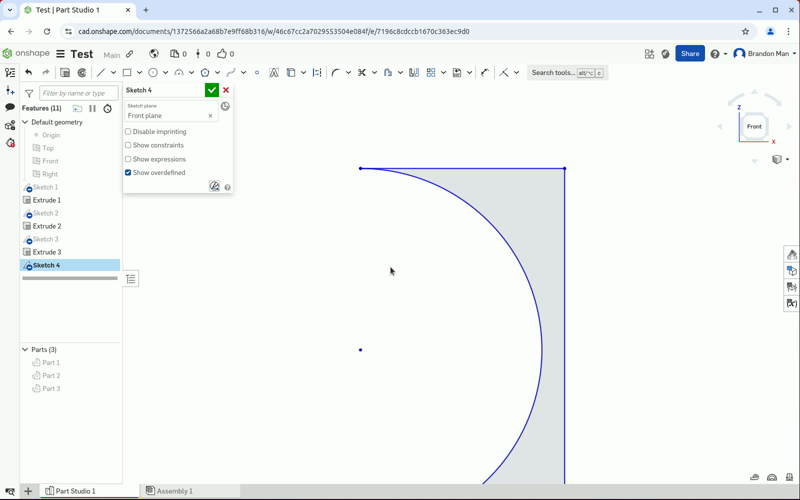
scroll(6)
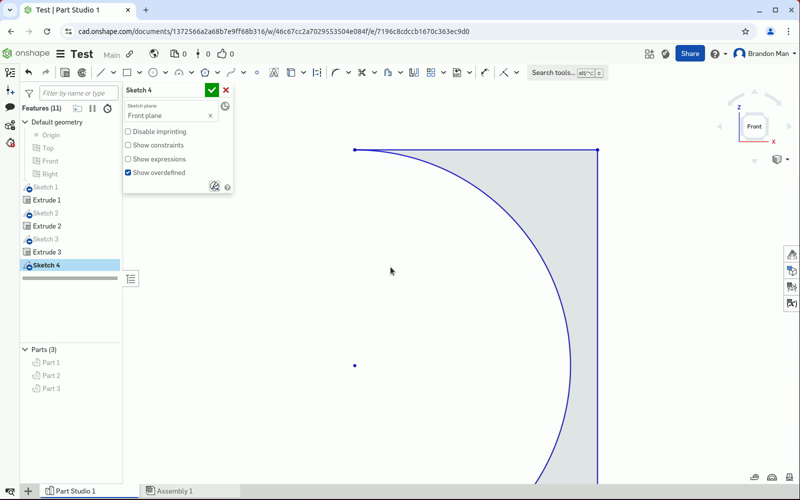
scroll(6)
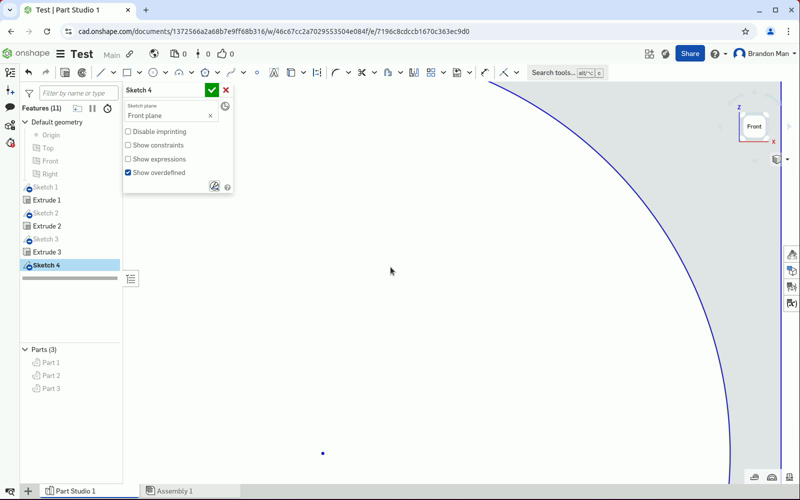
click(390, 266)
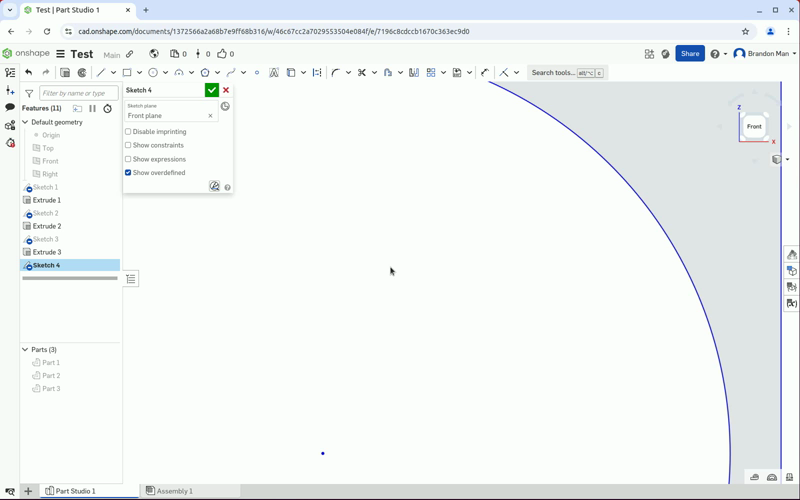
scroll(-6)
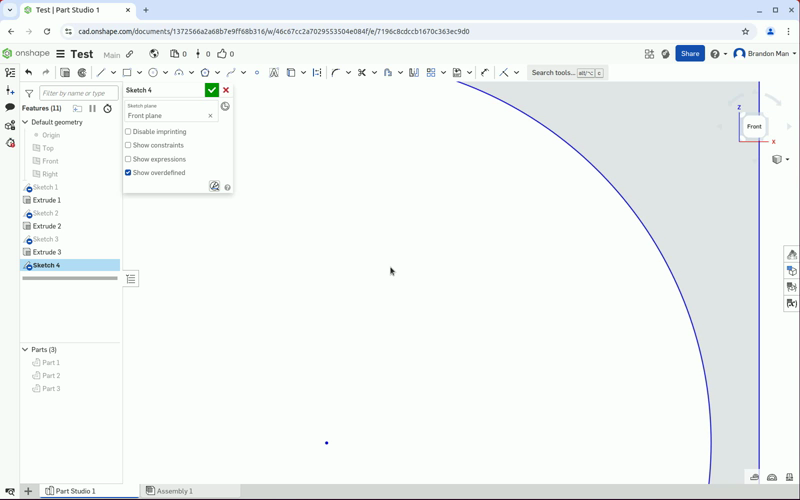
scroll(-6)
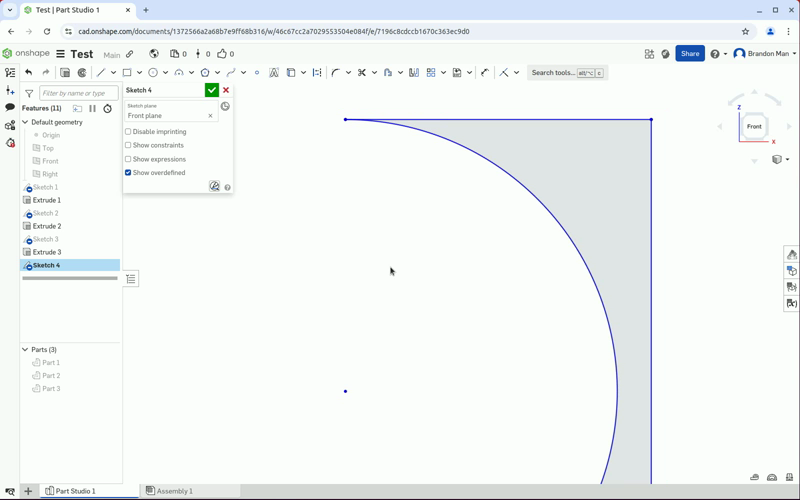
scroll(-6)
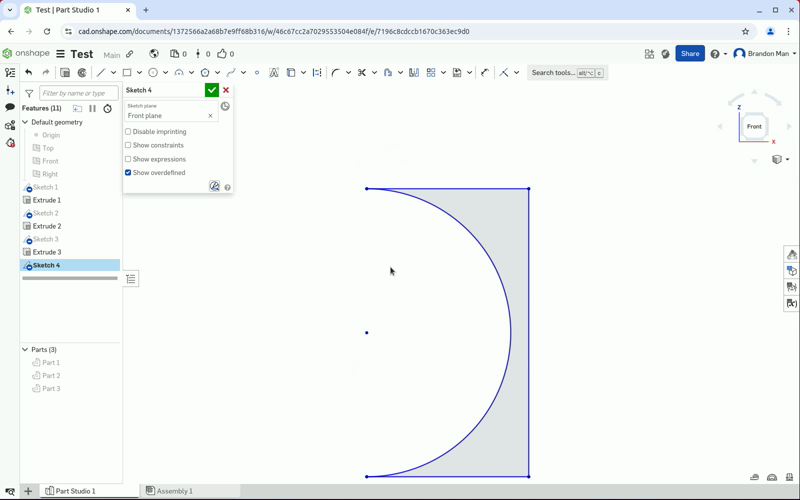
scroll(-6)
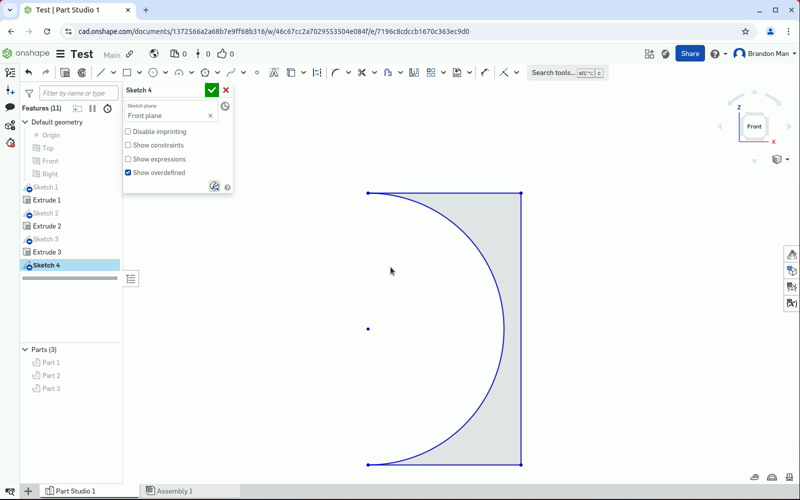
scroll(-6)
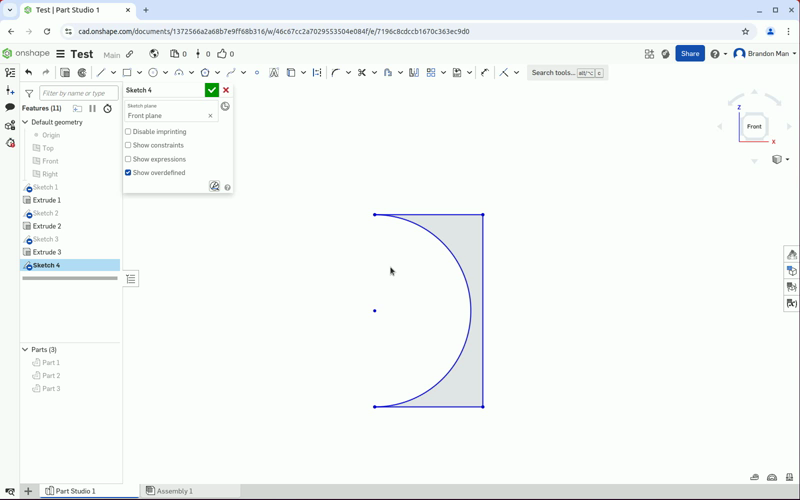
scroll(-6)
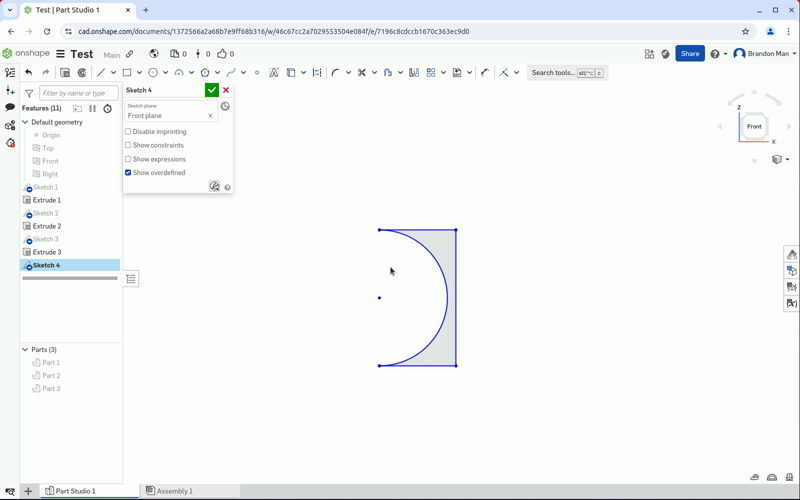
scroll(-6)
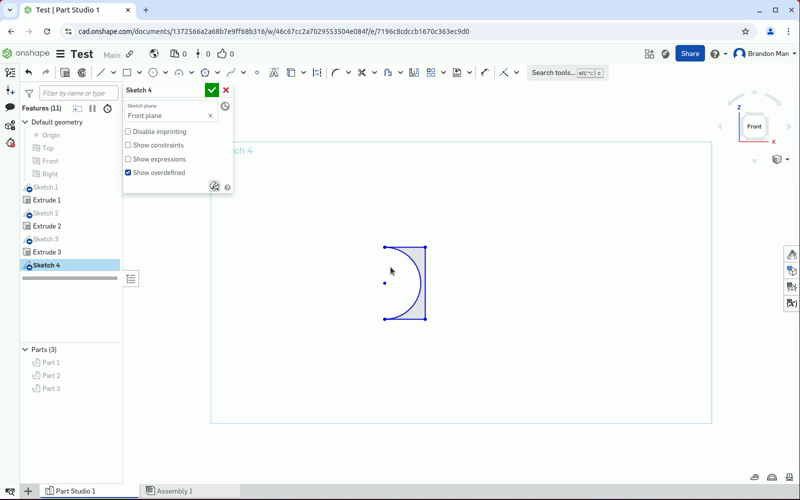
mouse_move(73, 352)
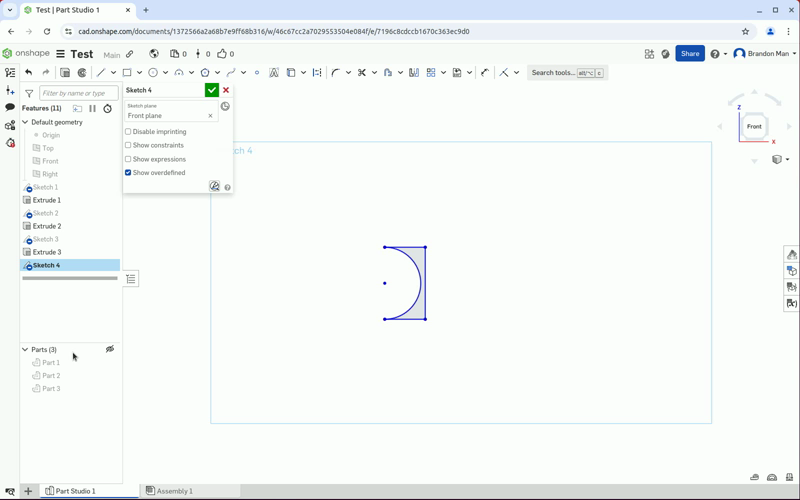
key(shift+y)
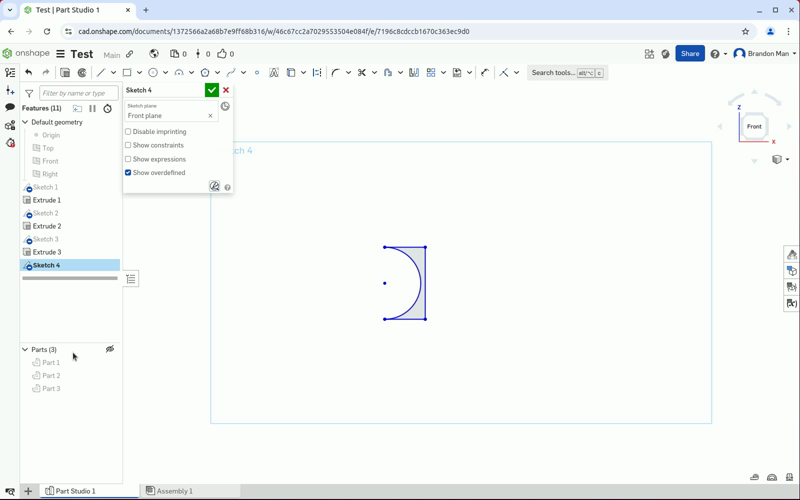
key(shift+e)
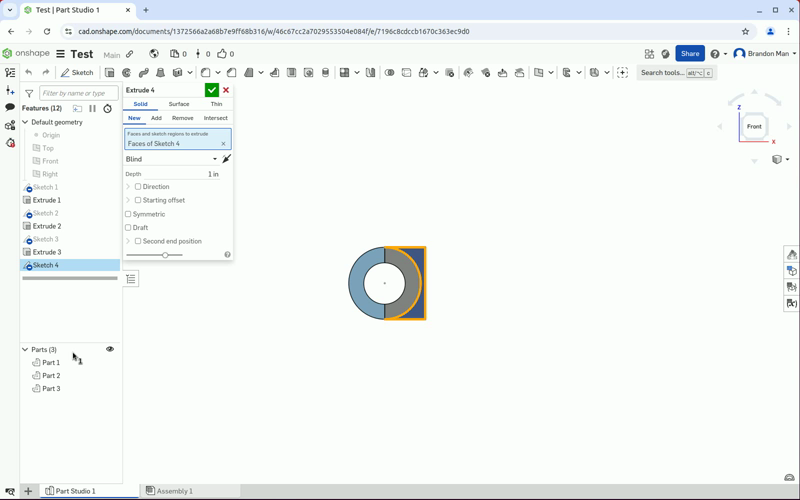
mouse_move(143, 106)
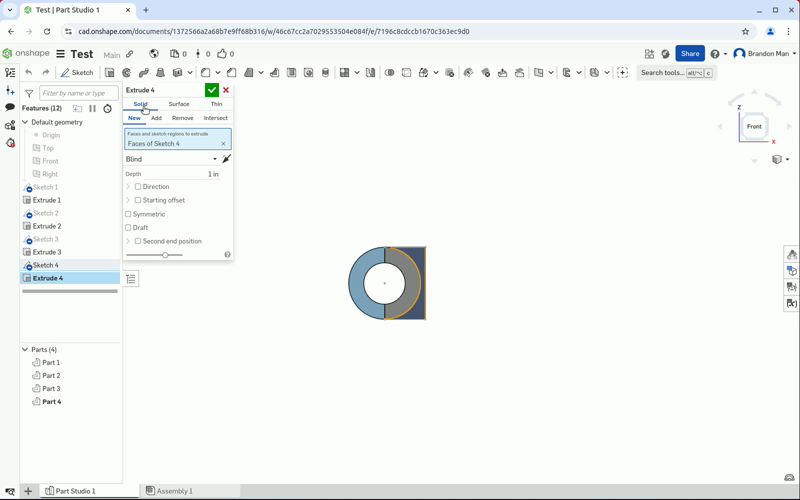
click(143, 106)
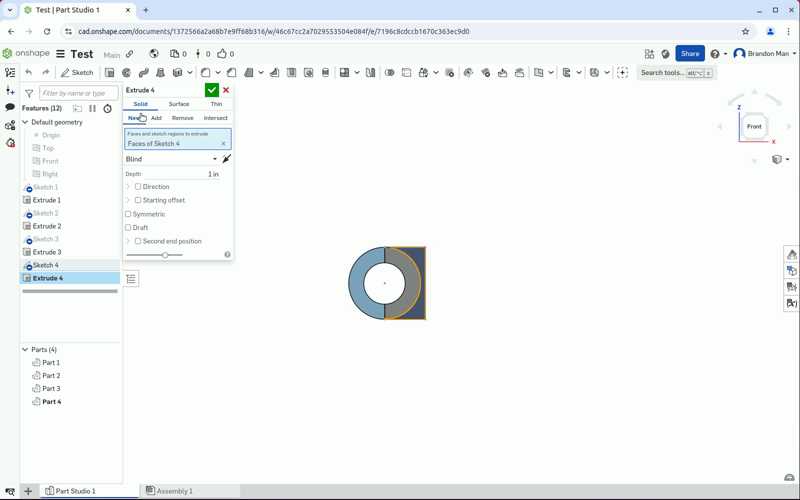
mouse_move(137, 120)
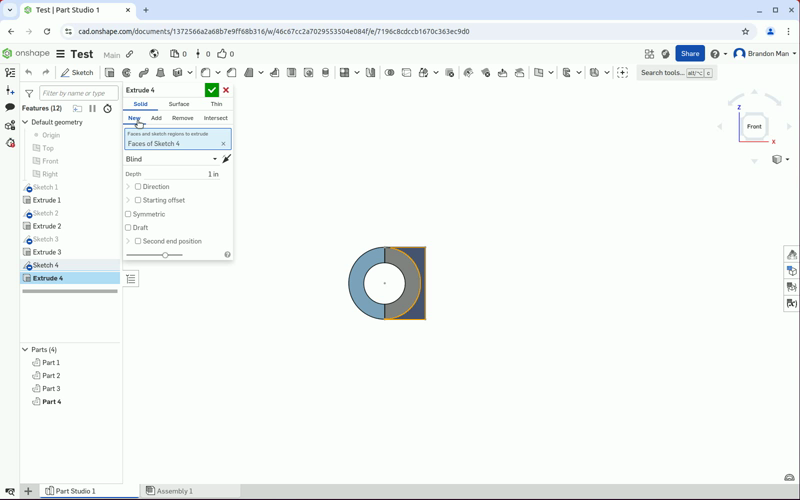
click(137, 120)
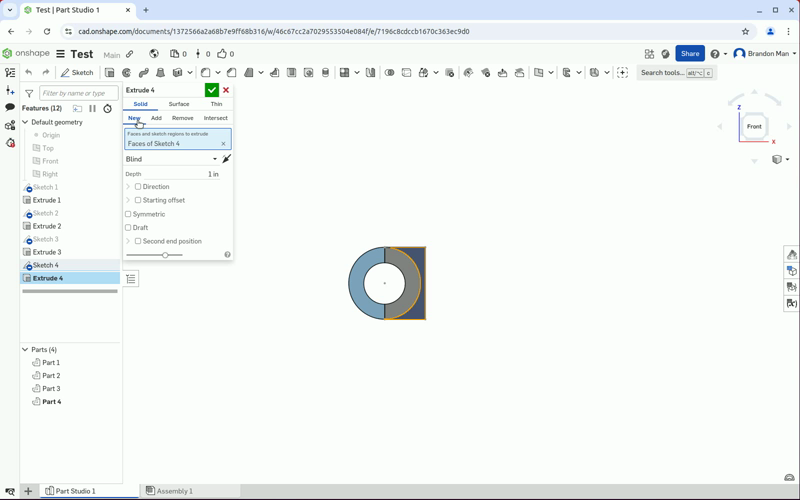
key(tab, 4)
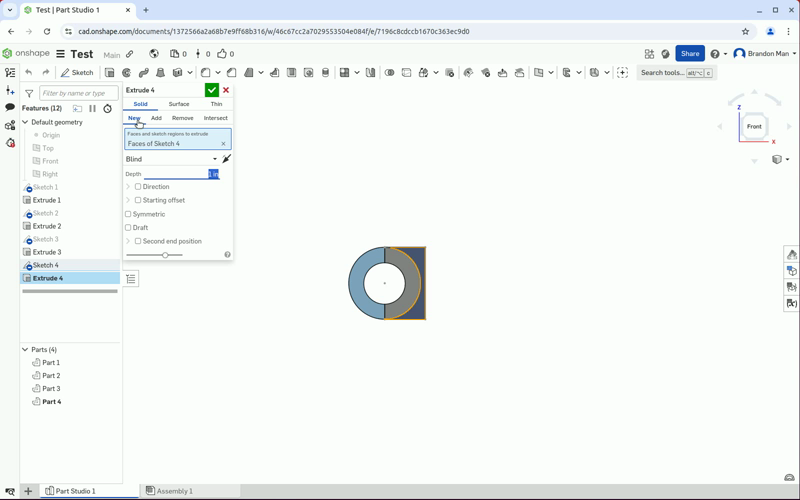
text(10.591)
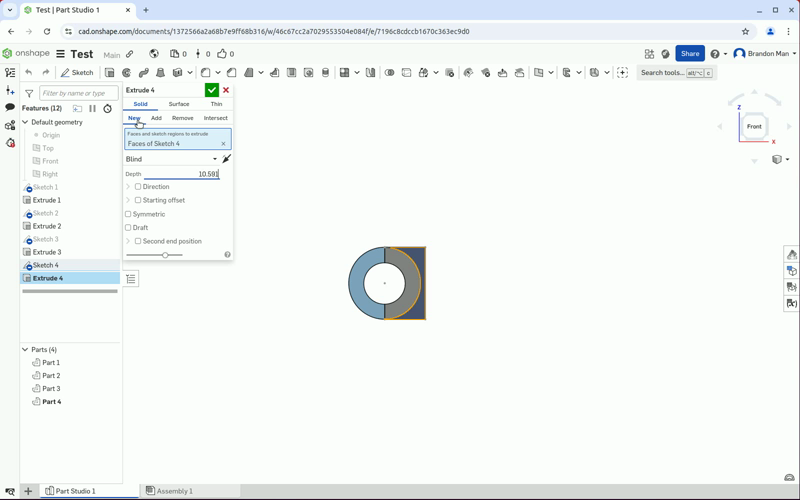
key(enter)
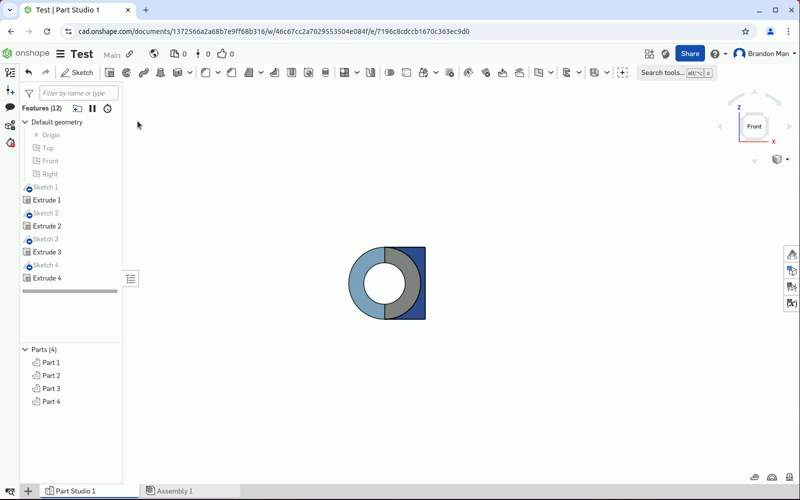
key(shift+h)
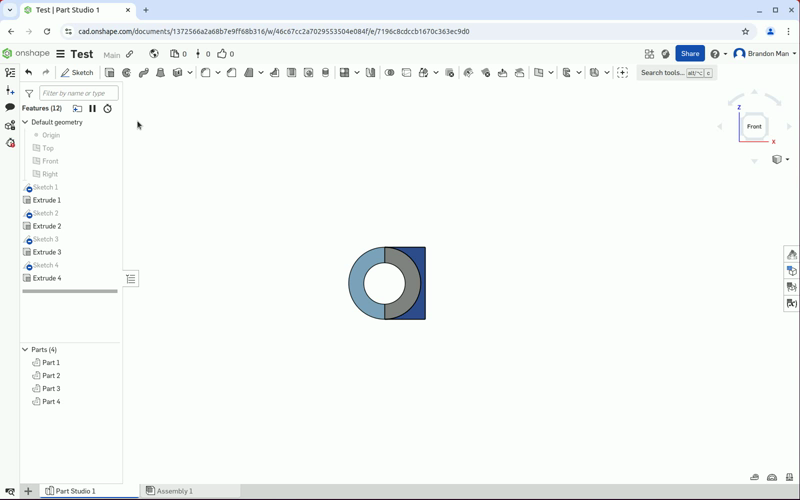
key(shift+h)
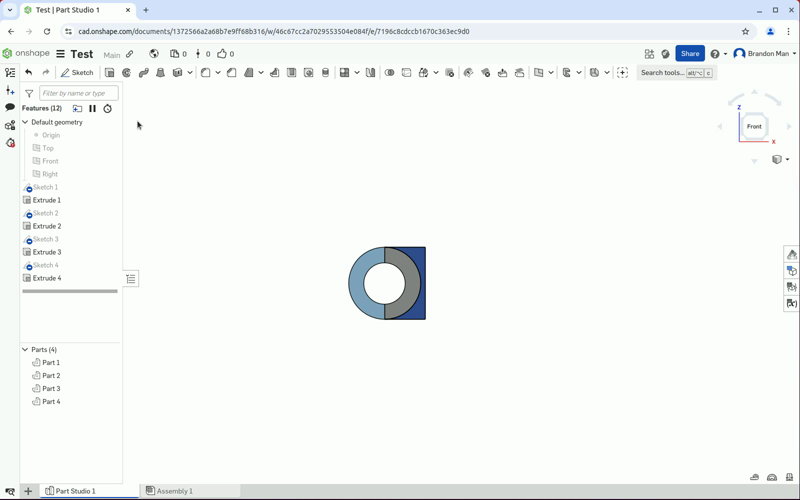
mouse_move(73, 189)
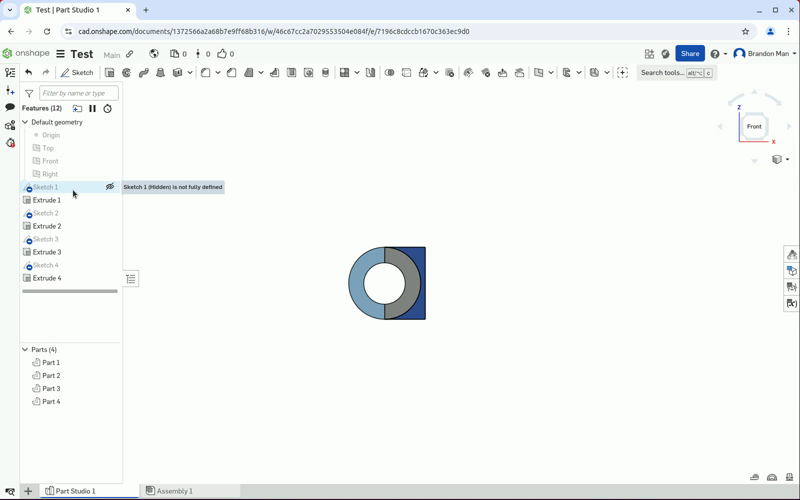
click(73, 189)
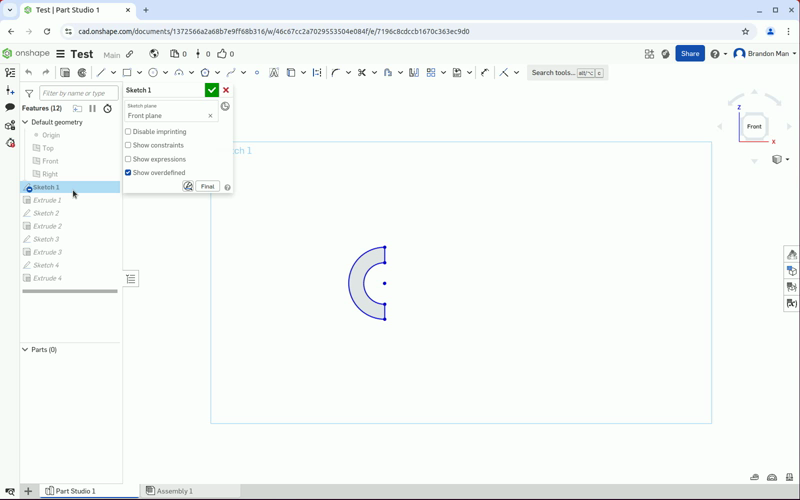
mouse_move(229, 92)
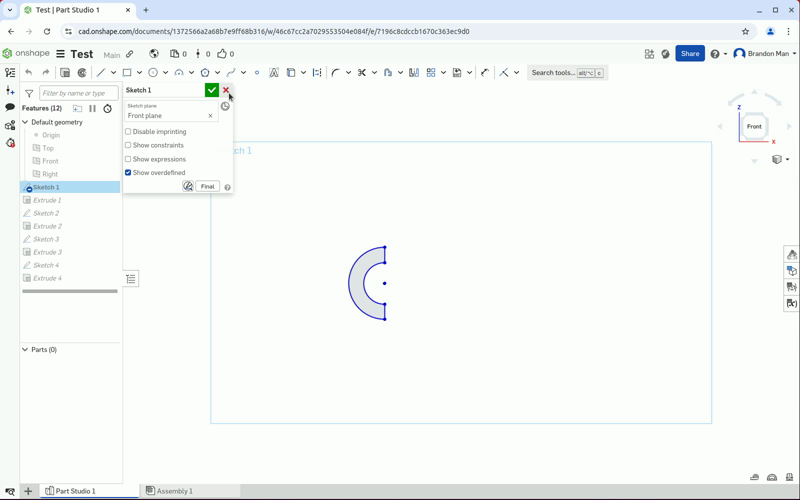
click(229, 92)
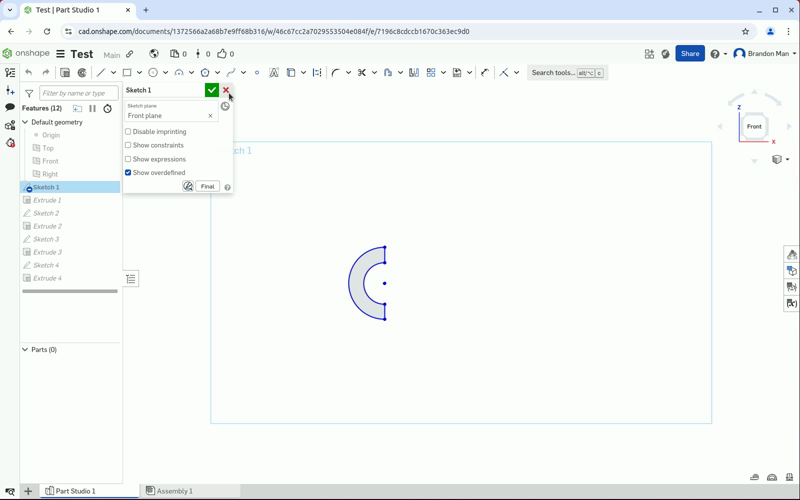
key(shift+s)
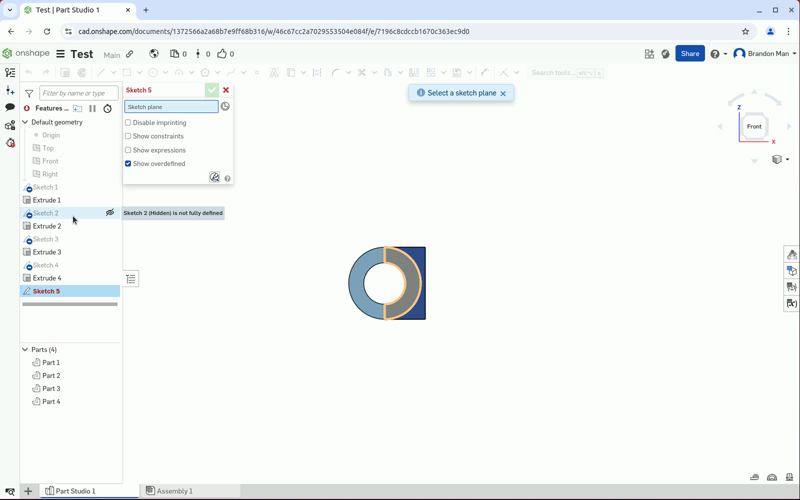
scroll(3)
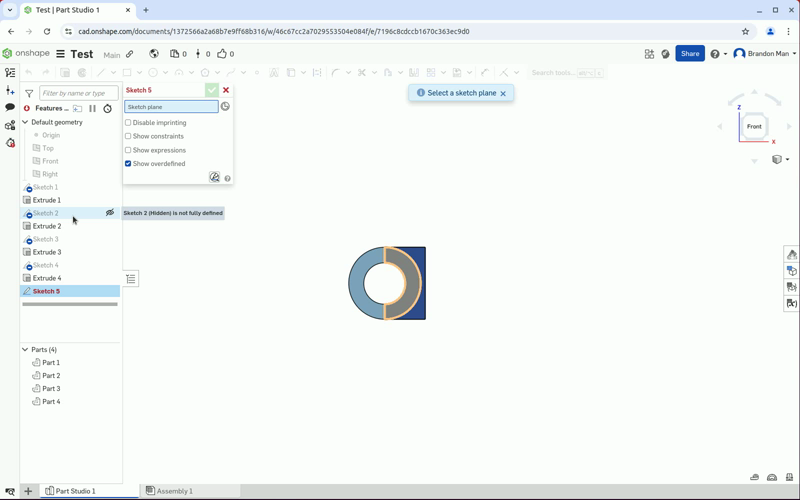
mouse_move(73, 163)
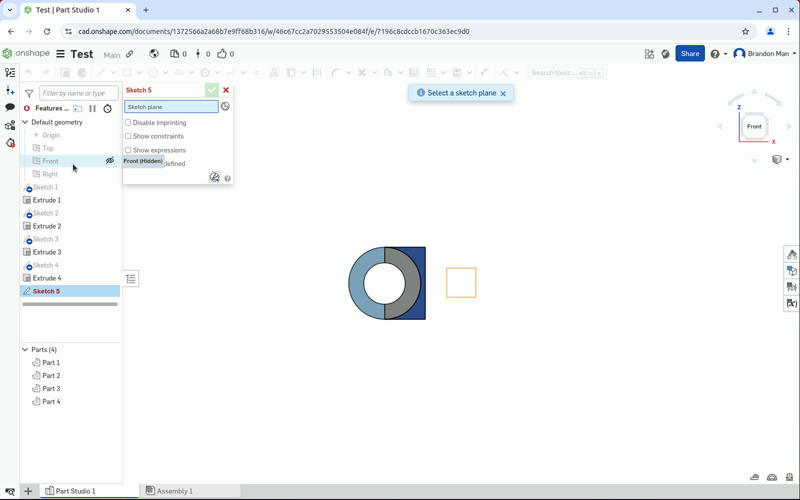
click(73, 163)
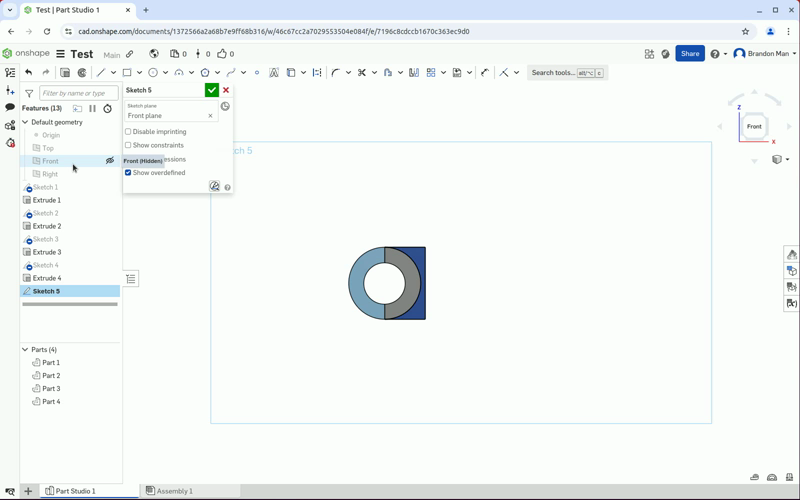
mouse_move(73, 352)
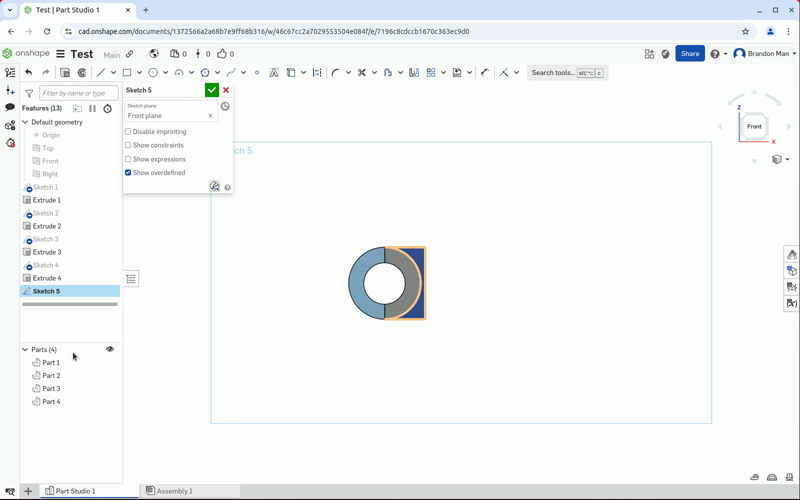
key(y)
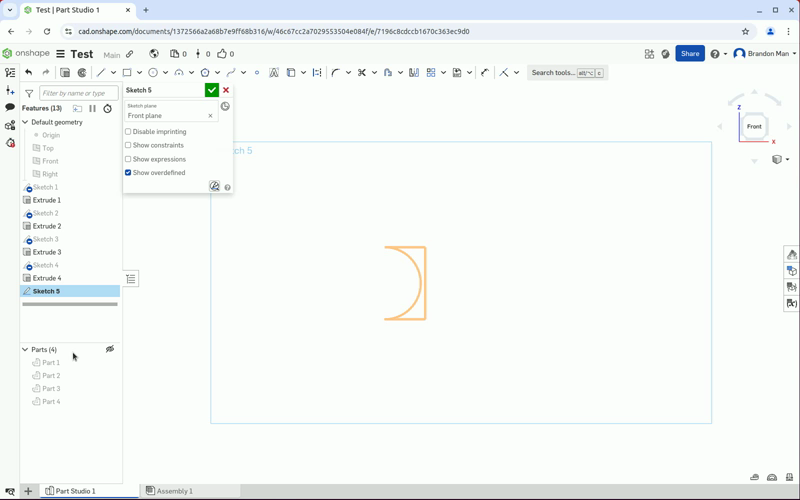
key(l)
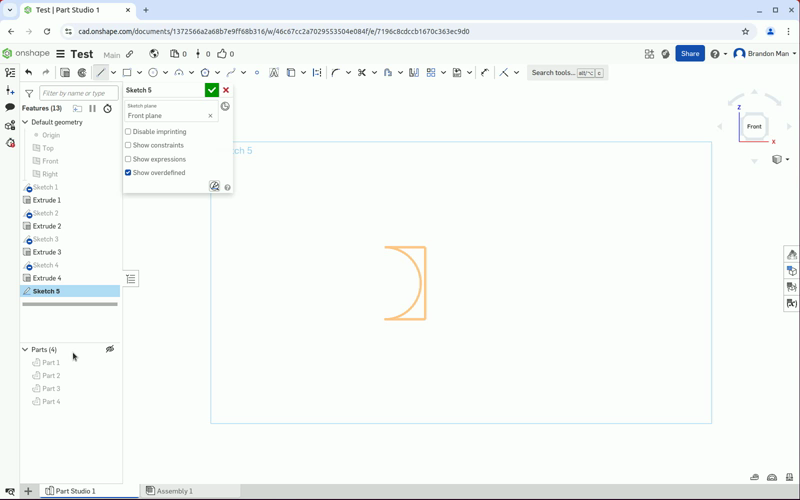
key_down(shift)
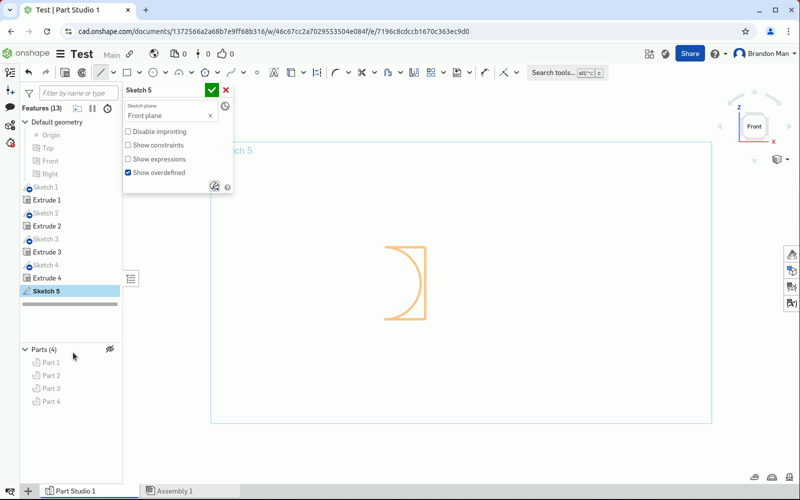
mouse_move(424, 319)
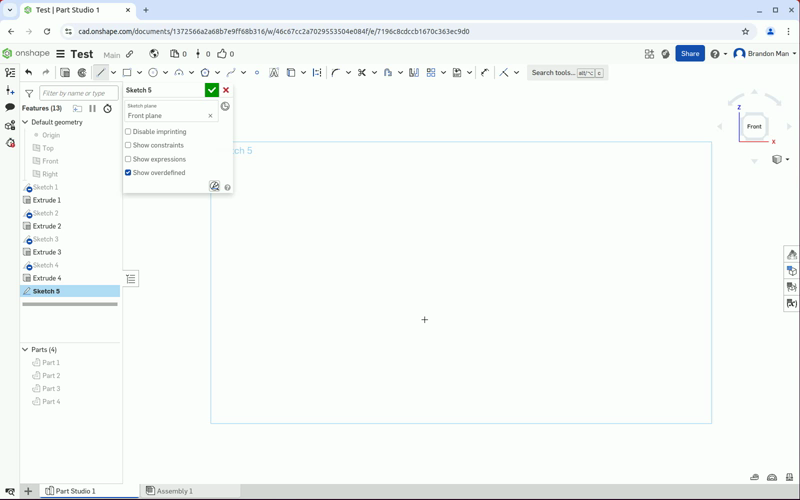
click(424, 319)
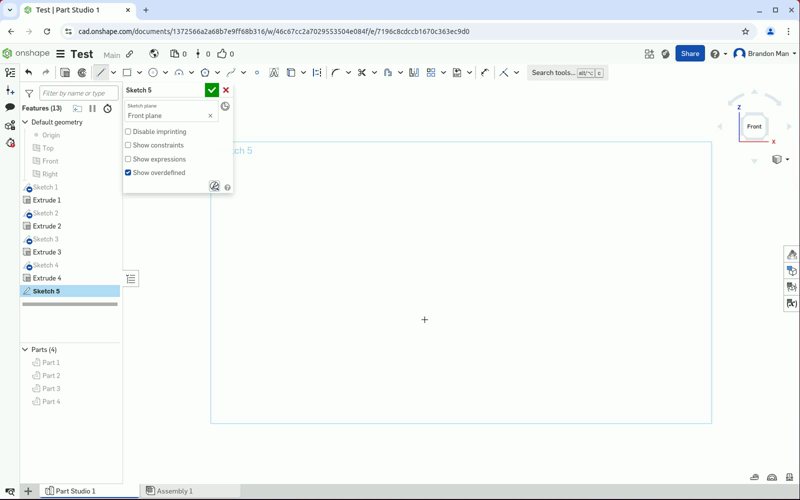
key_up(shift)
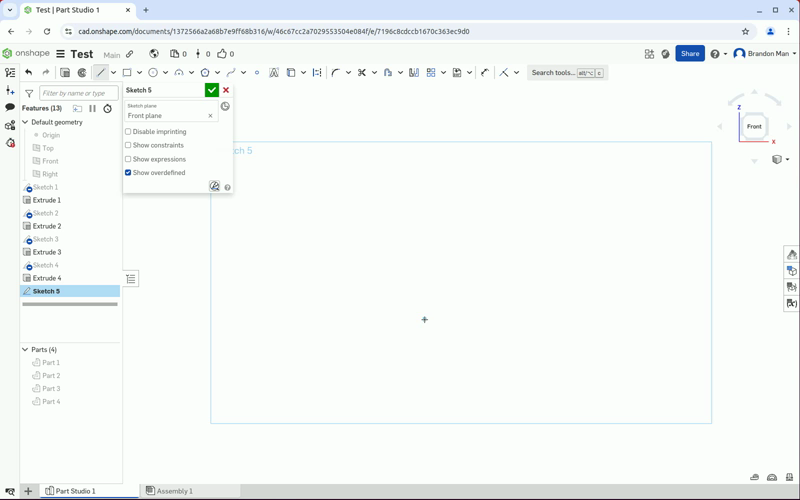
key_down(shift)
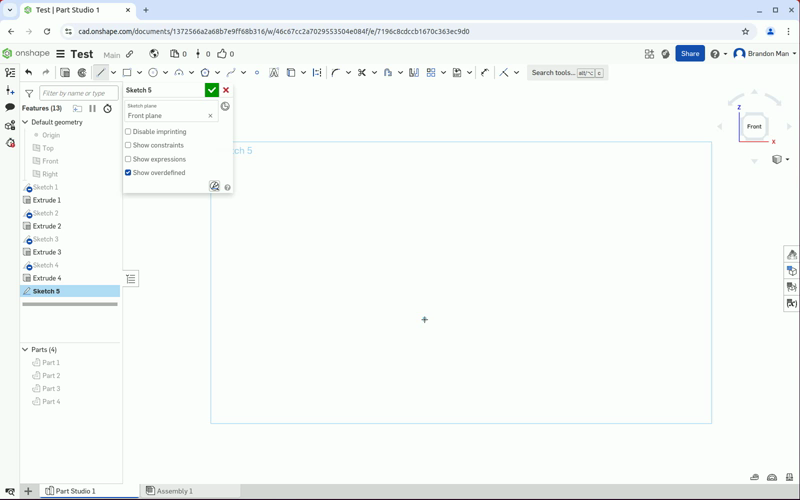
mouse_move(537, 319)
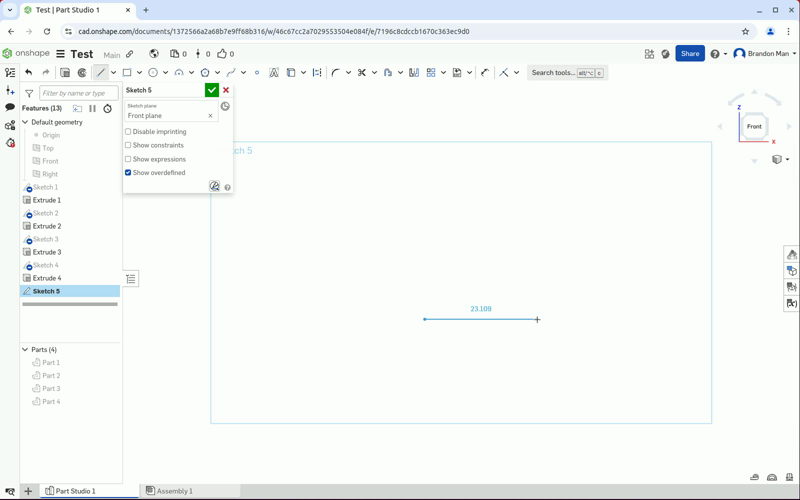
click(537, 319)
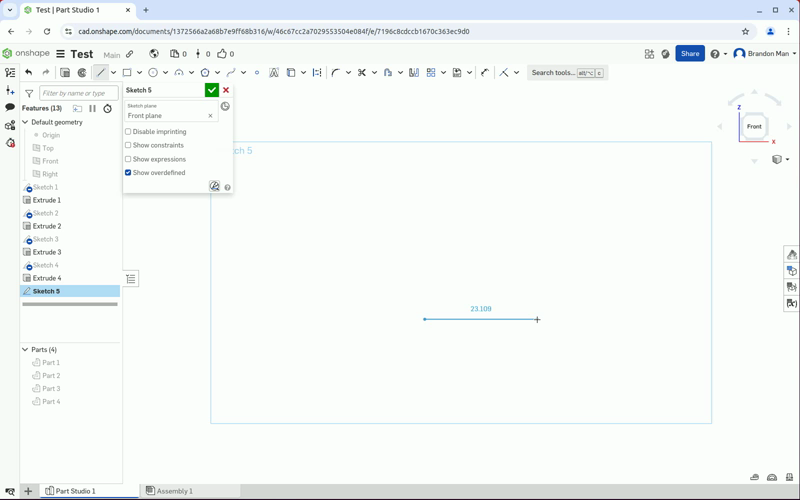
key_up(shift)
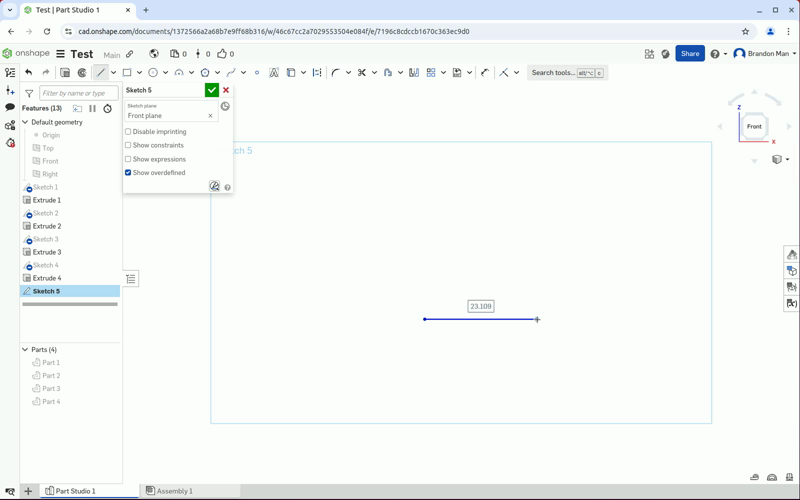
key_down(shift)
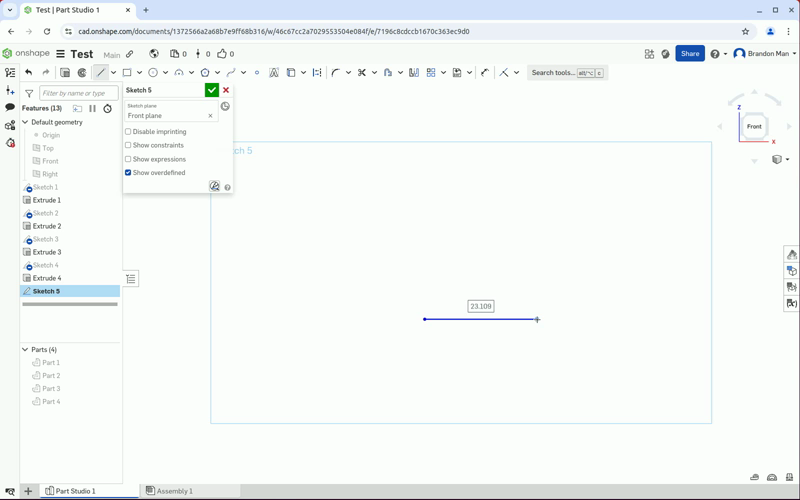
mouse_move(537, 248)
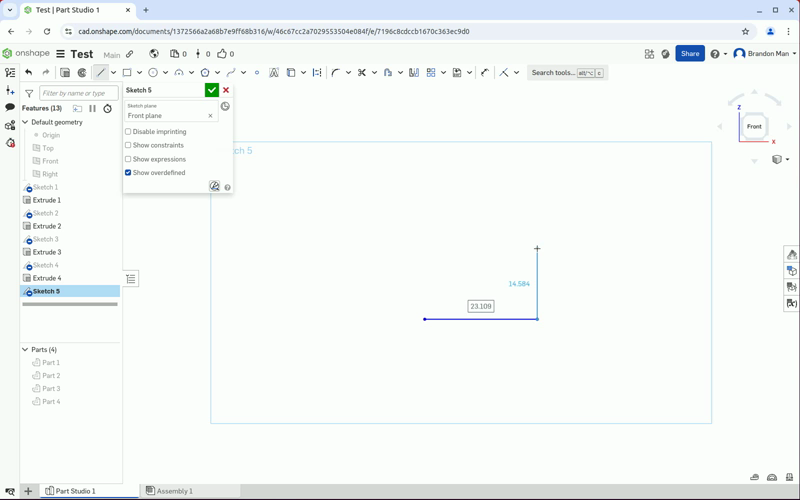
click(537, 248)
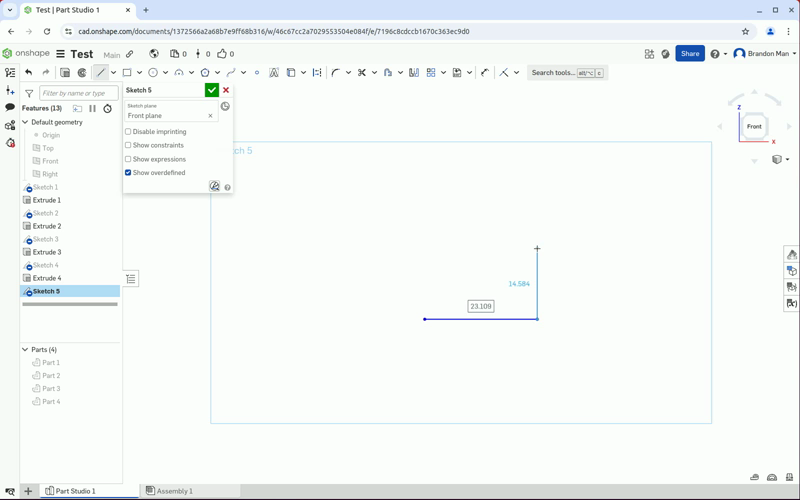
key_up(shift)
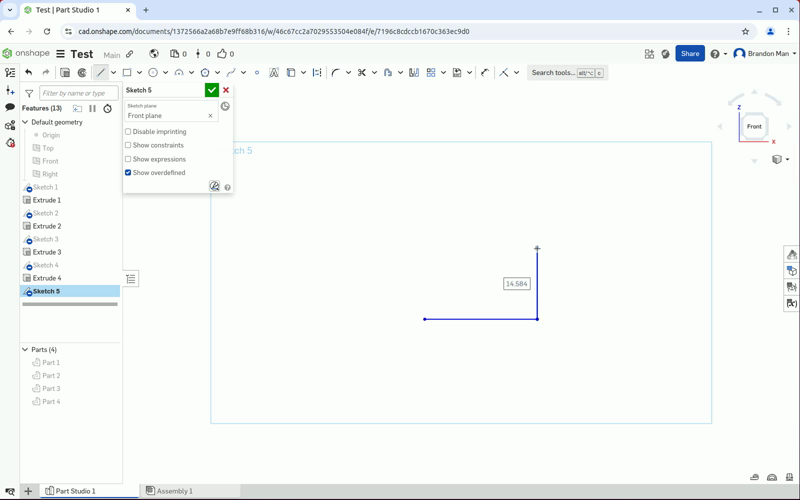
key_down(shift)
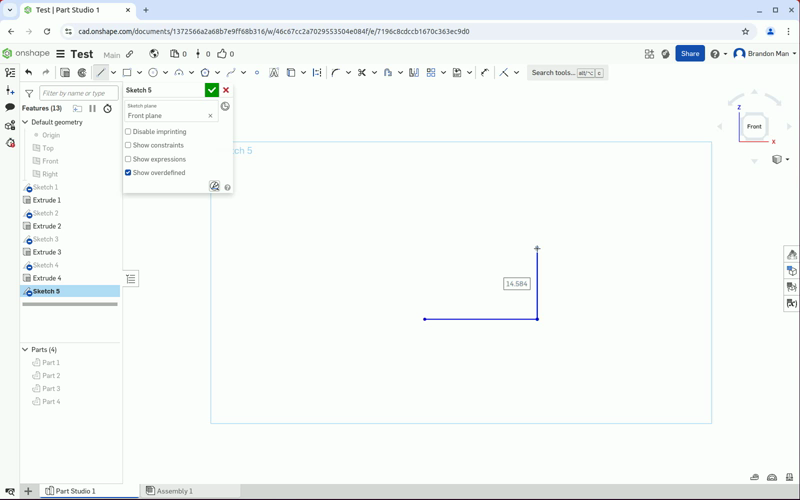
mouse_move(424, 248)
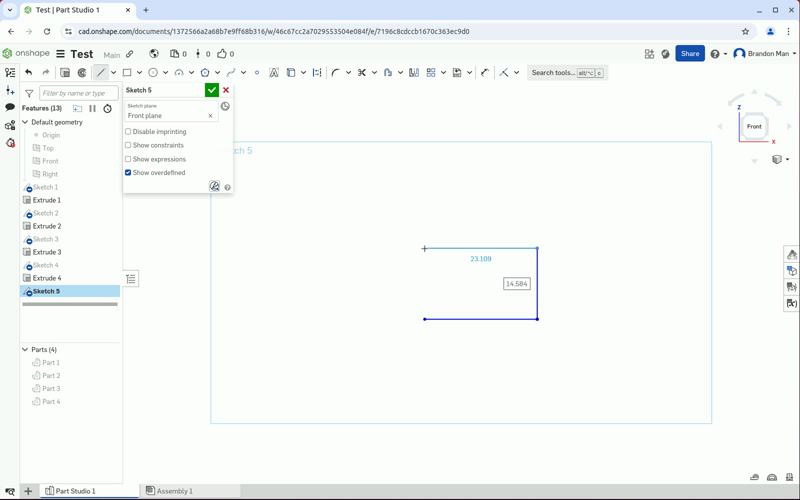
click(424, 248)
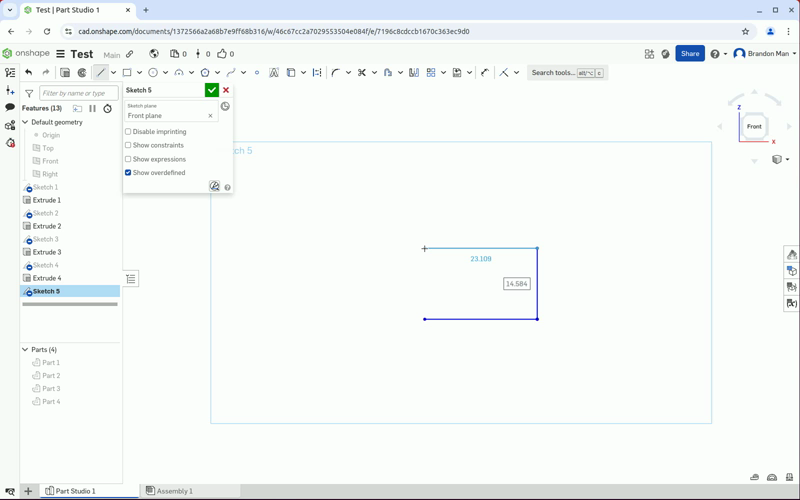
key_up(shift)
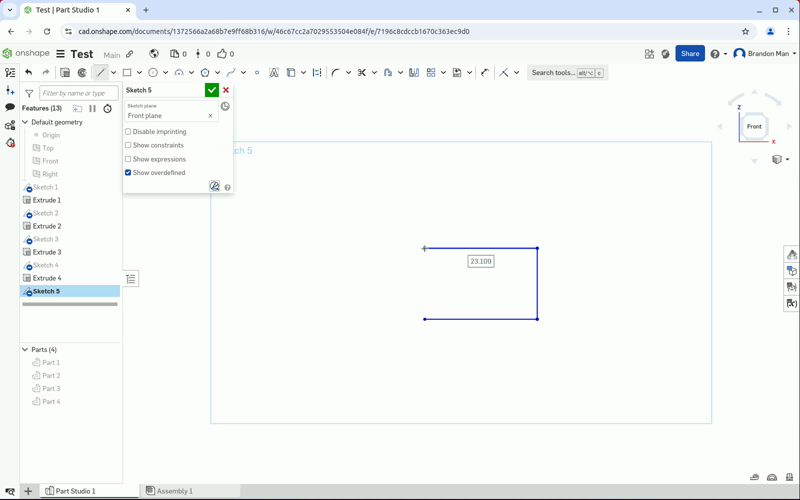
key_down(shift)
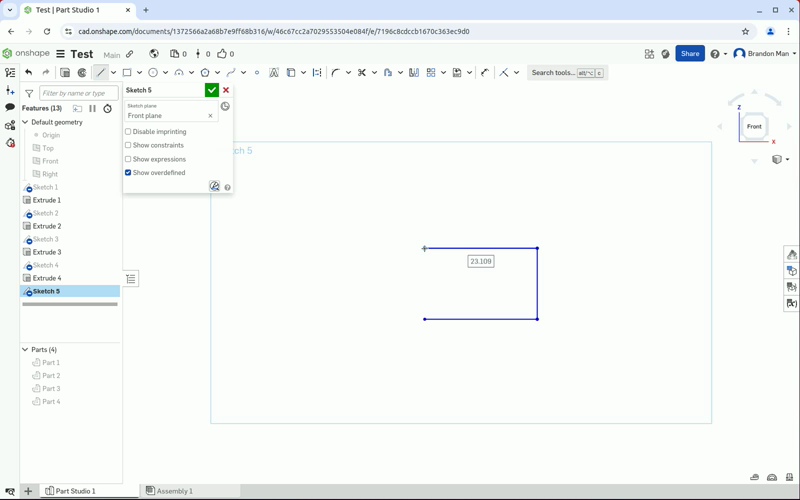
mouse_move(424, 319)
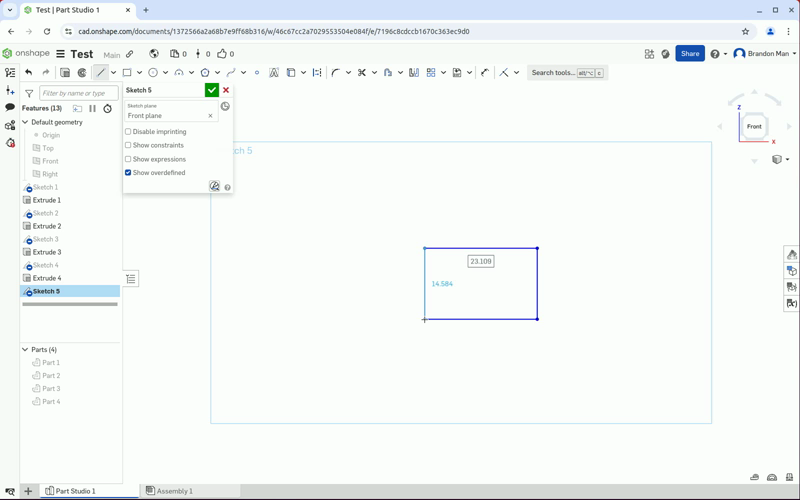
key_up(shift)
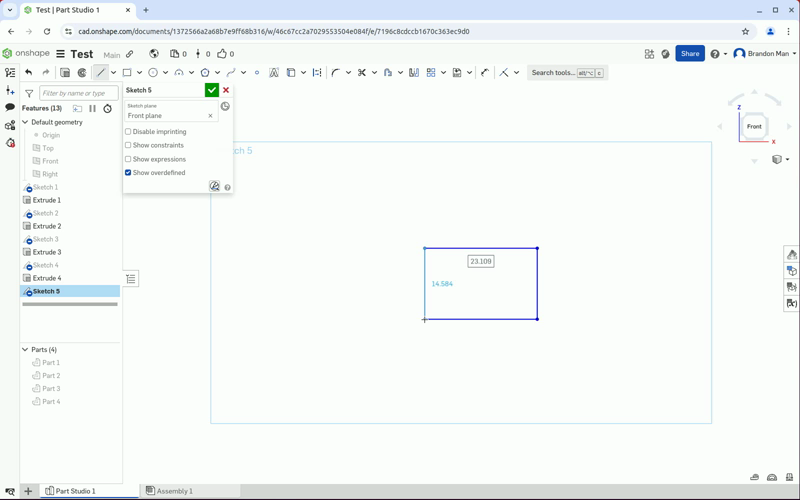
click(424, 319)
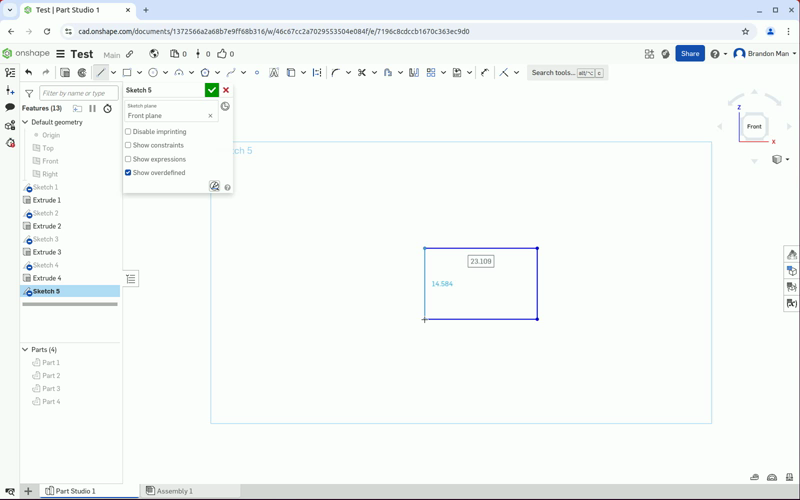
key(esc)
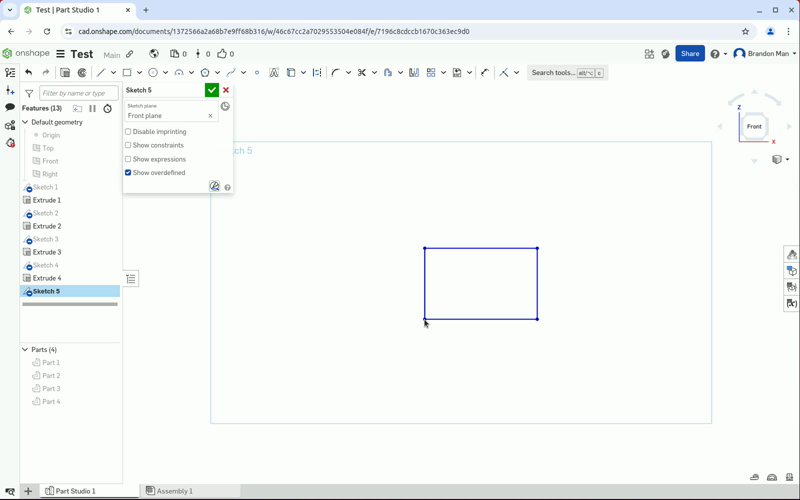
mouse_move(491, 256)
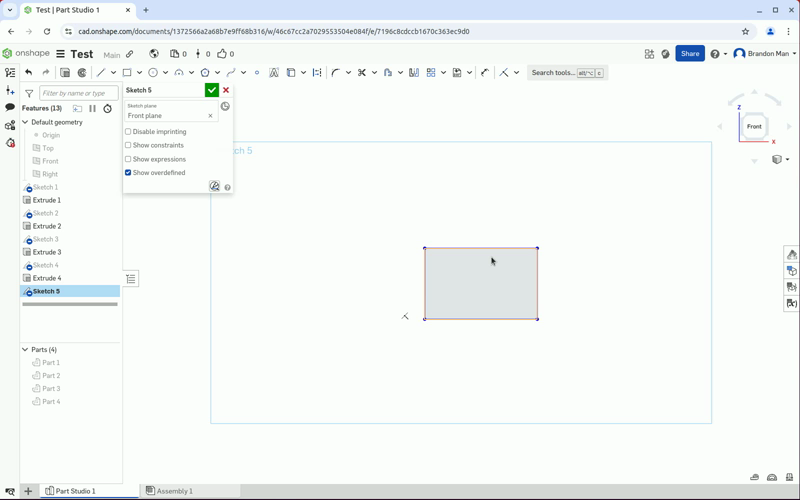
click(491, 256)
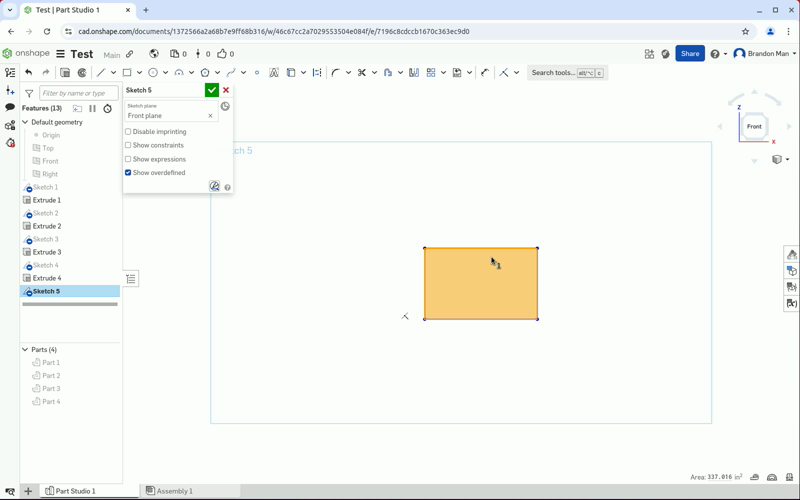
mouse_move(73, 352)
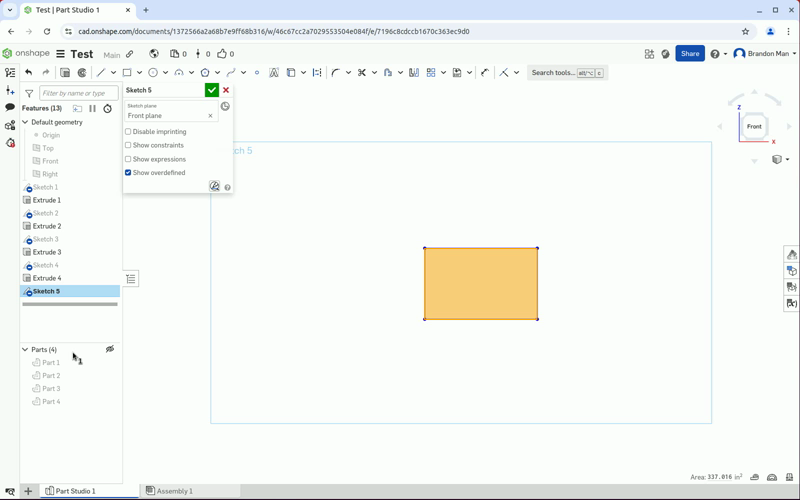
key(shift+y)
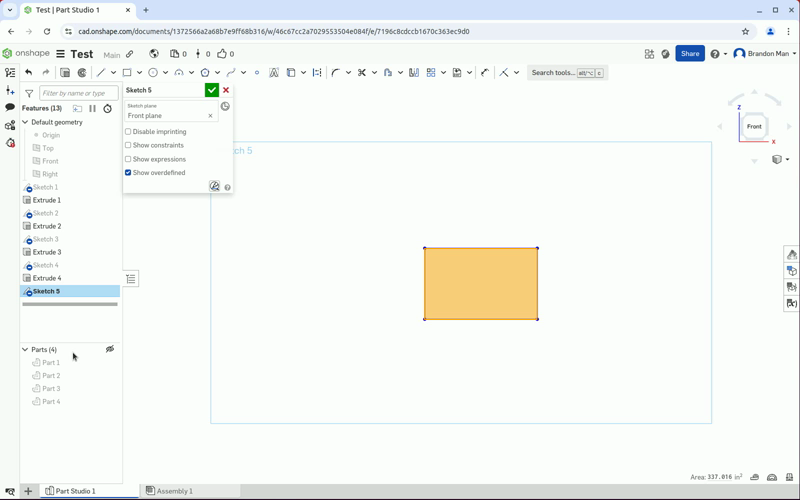
key(shift+e)
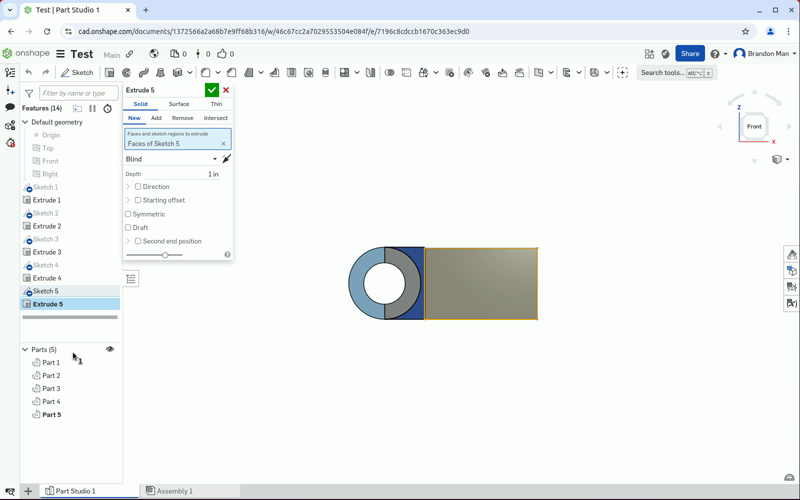
mouse_move(143, 106)
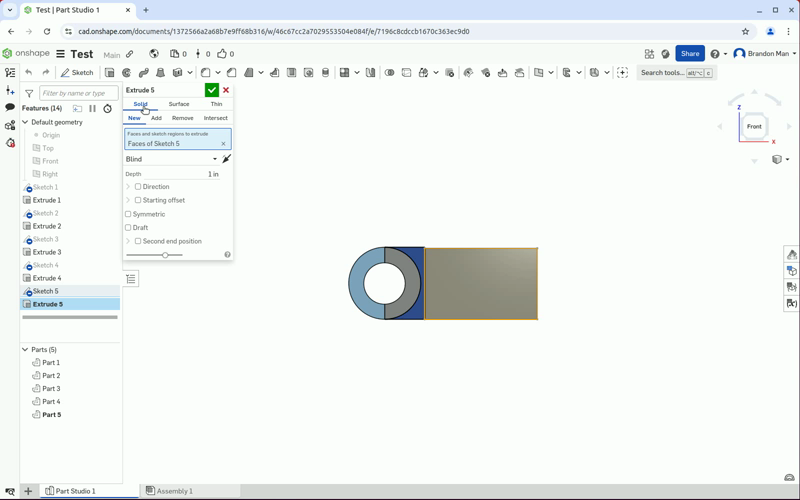
click(143, 106)
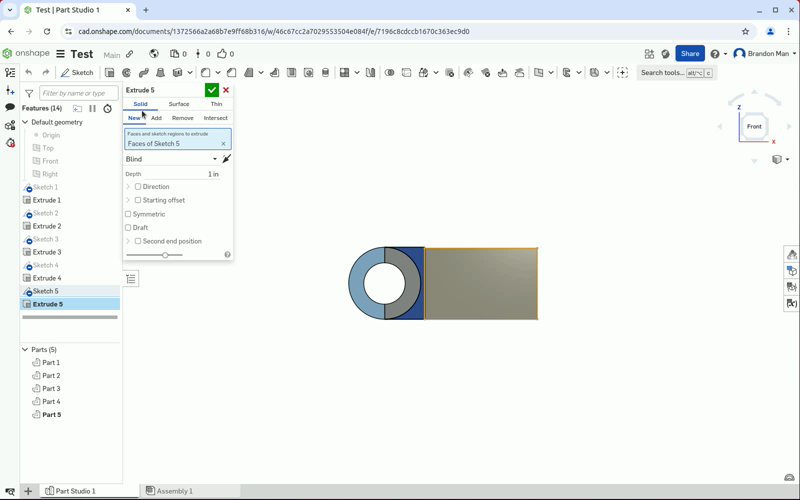
mouse_move(137, 120)
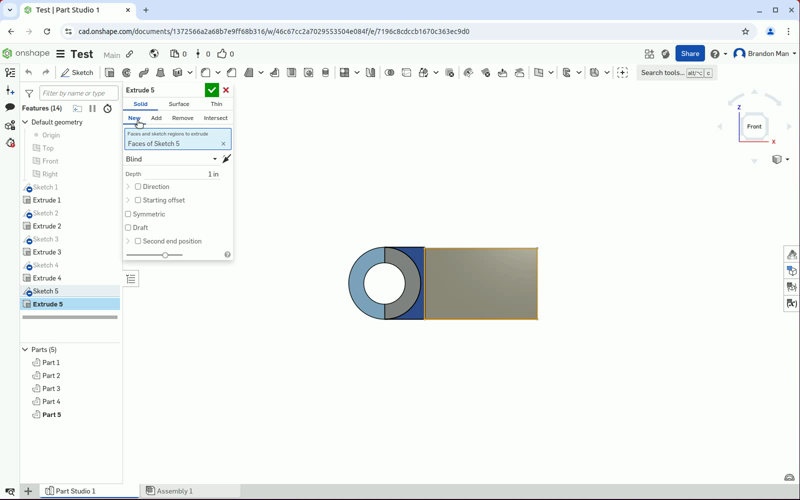
click(137, 120)
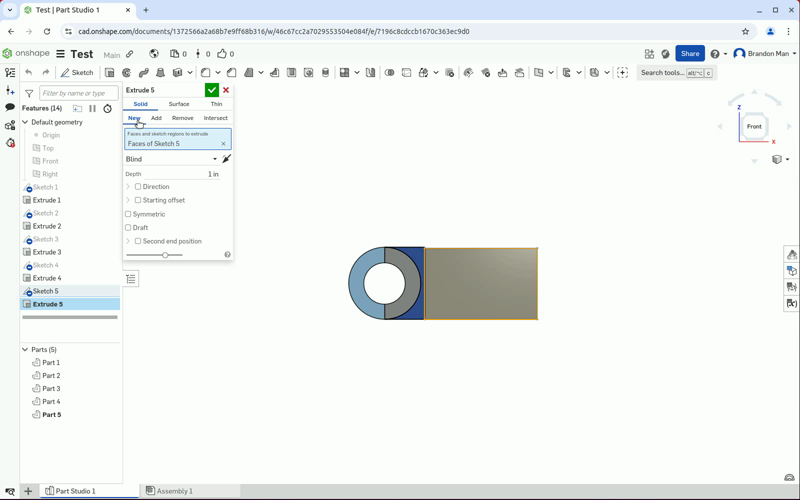
key(tab, 4)
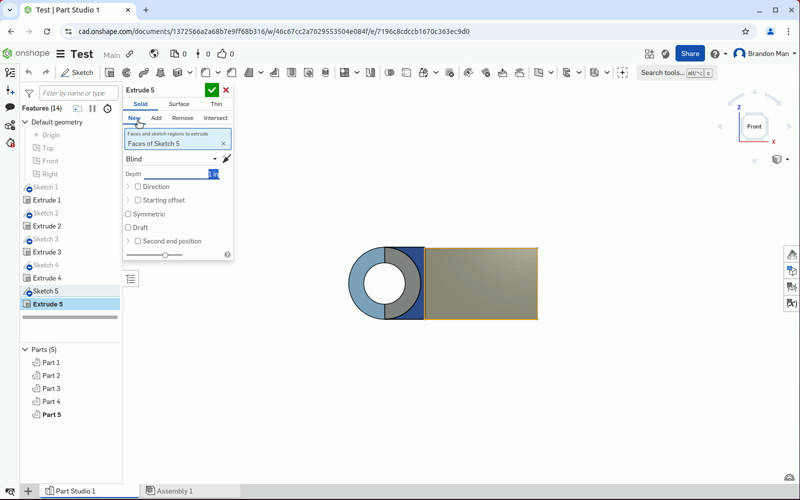
text(10.591)
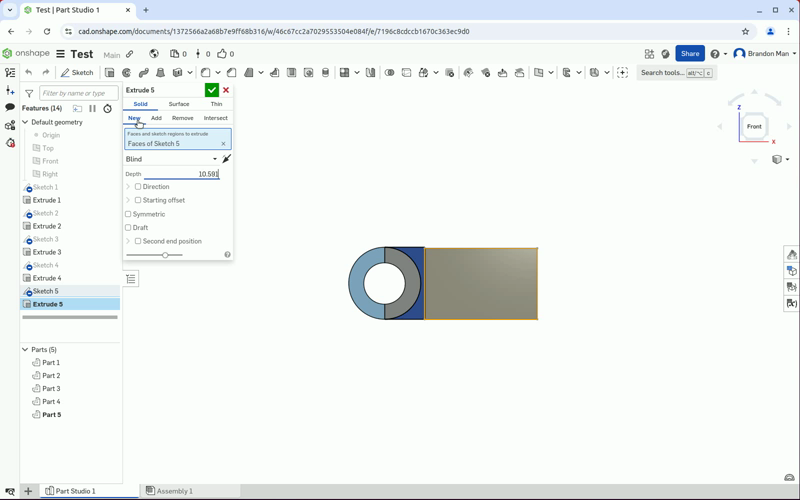
key(enter)
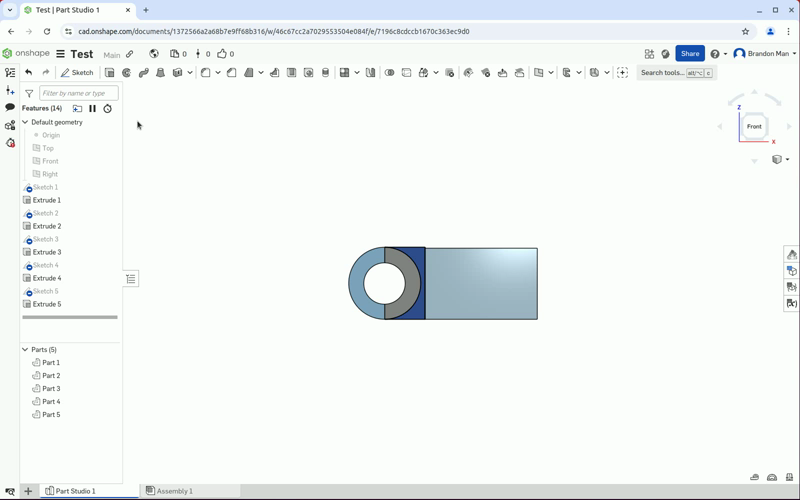
key(shift+h)
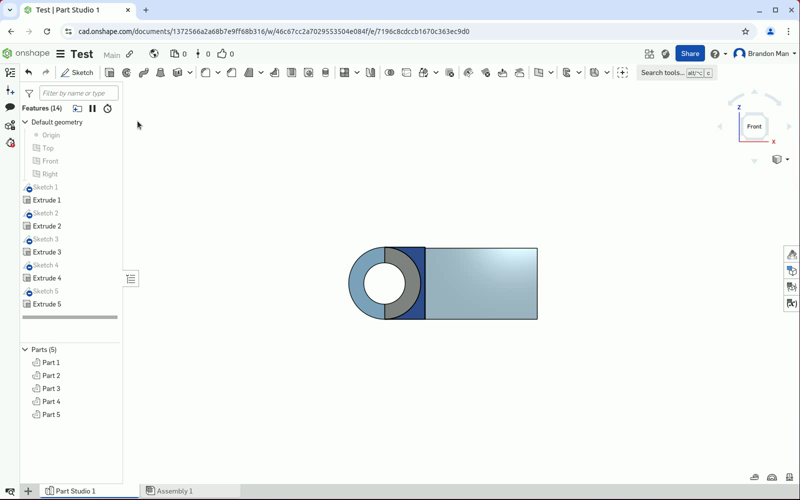
key(shift+h)
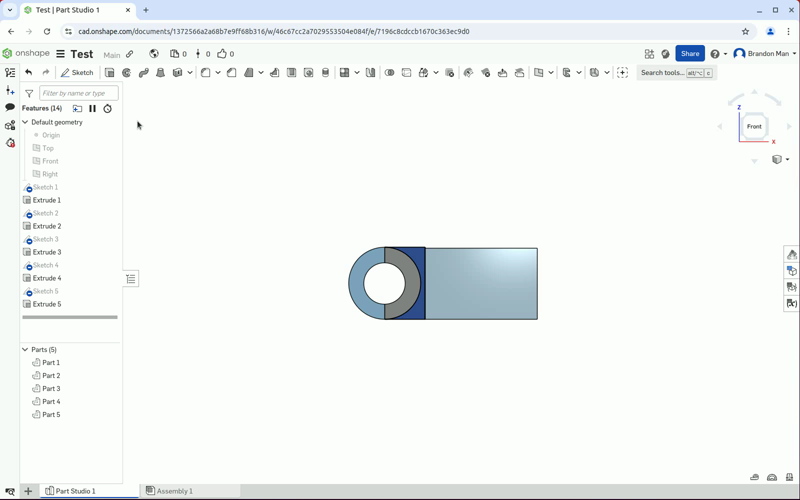
mouse_move(73, 189)
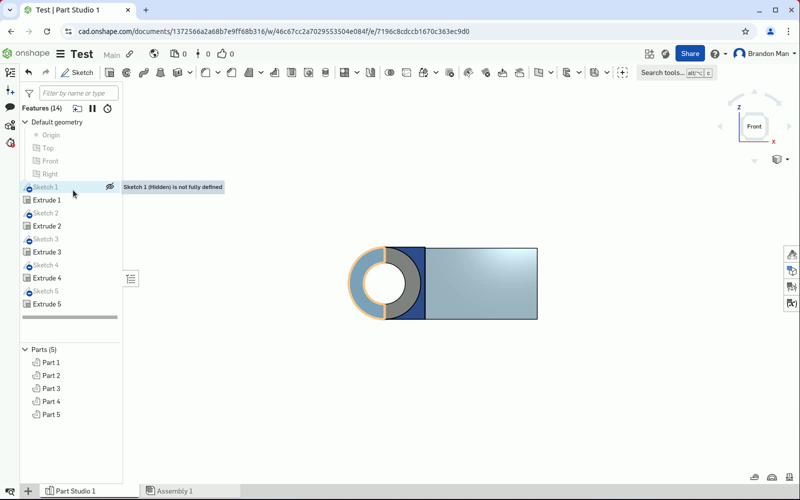
click(73, 189)
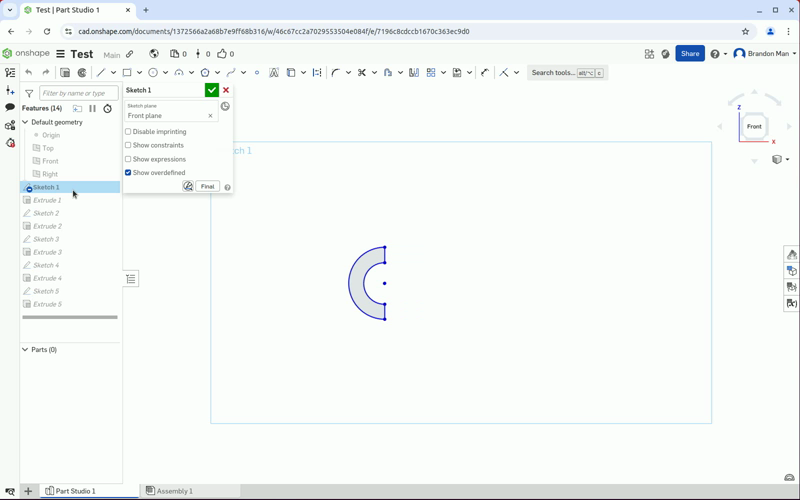
mouse_move(229, 92)
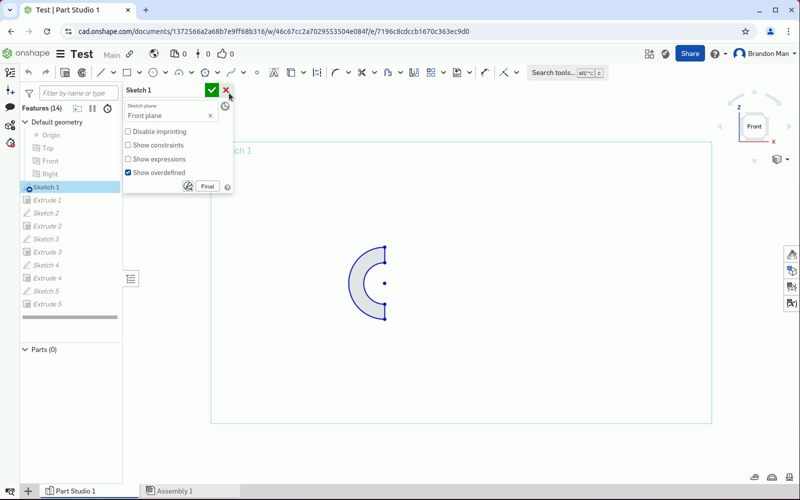
click(229, 92)
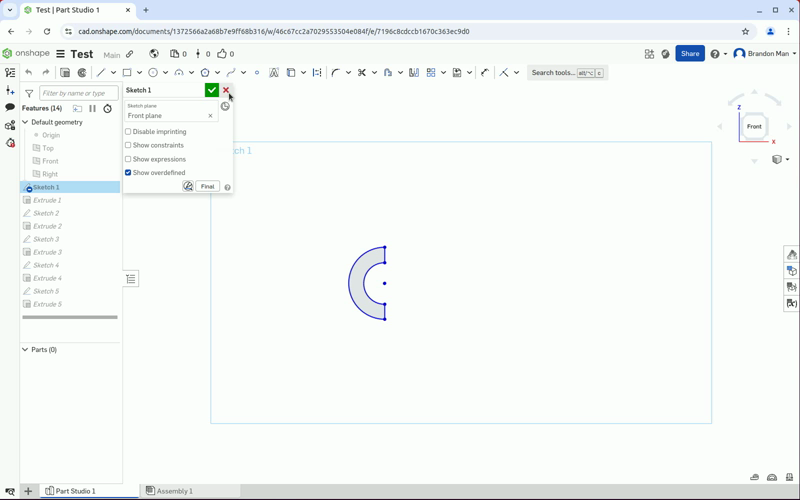
key(shift+s)
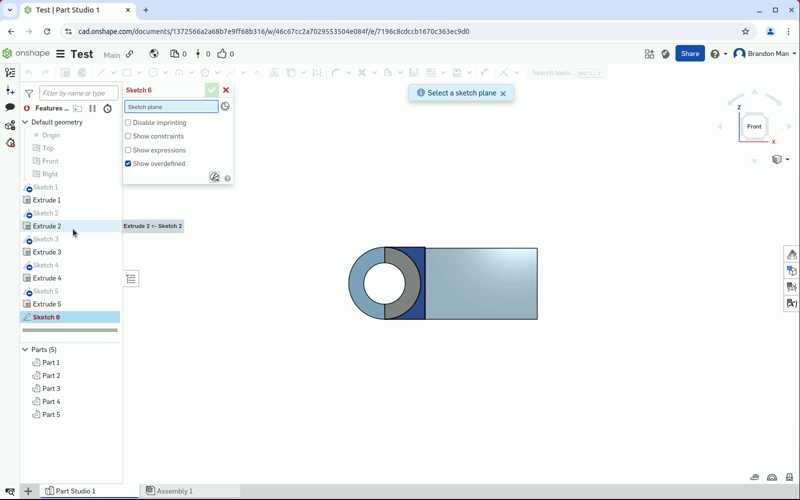
scroll(3)
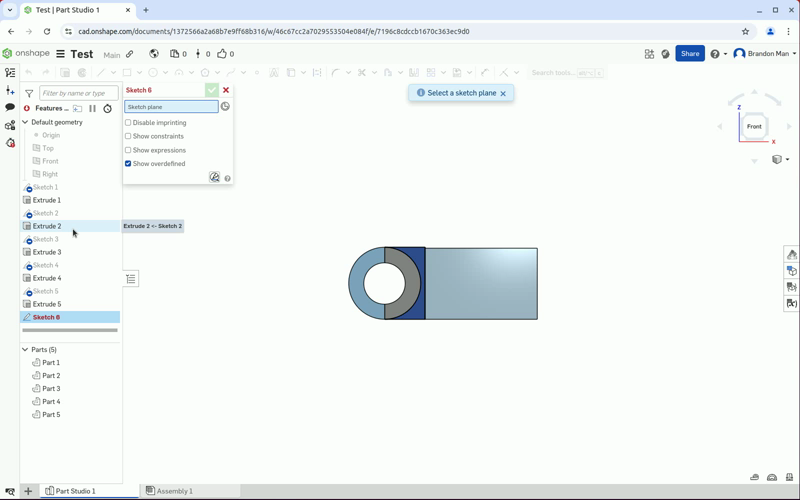
mouse_move(73, 163)
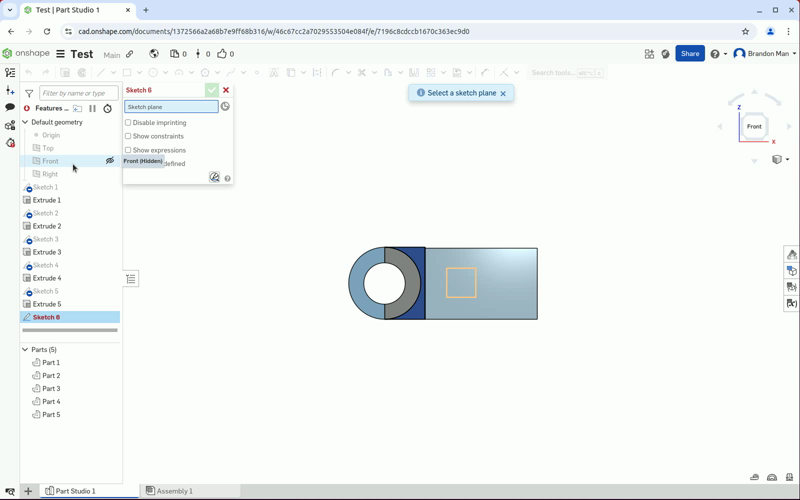
click(73, 163)
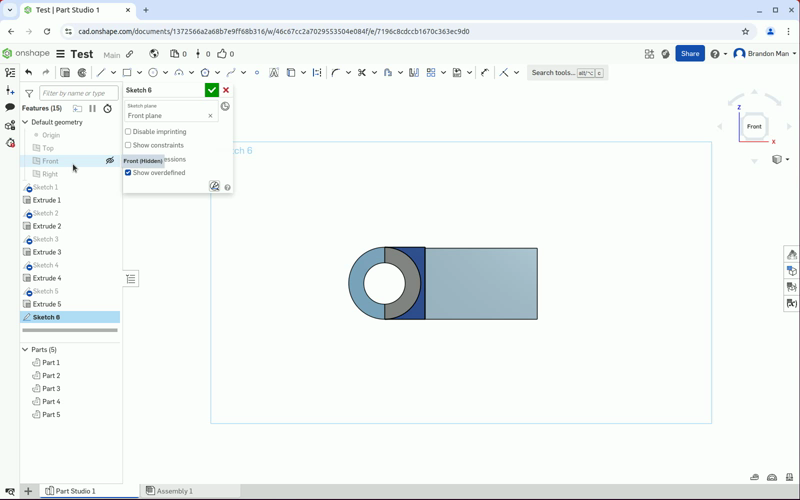
mouse_move(73, 352)
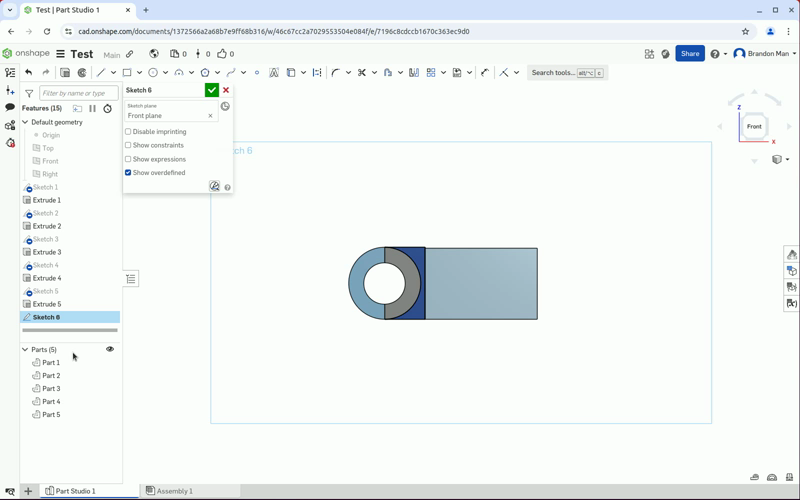
key(y)
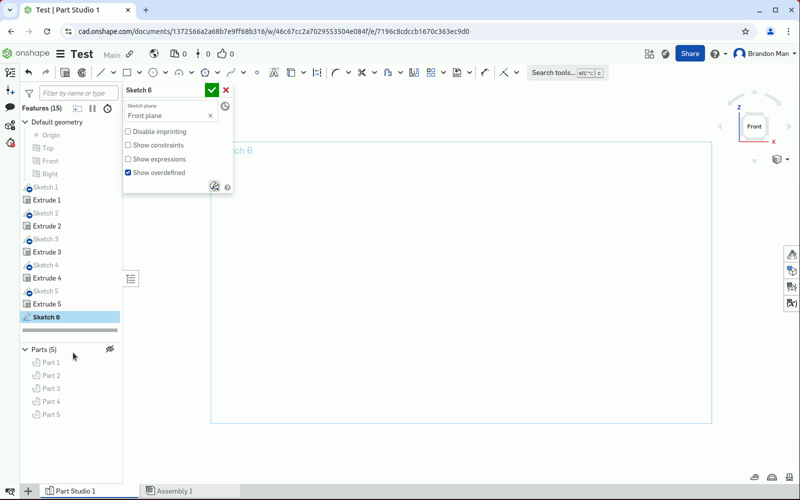
key(l)
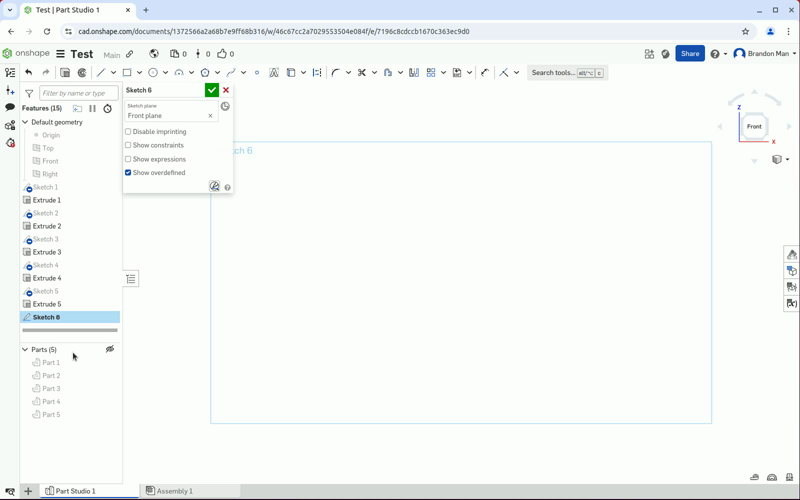
key_down(shift)
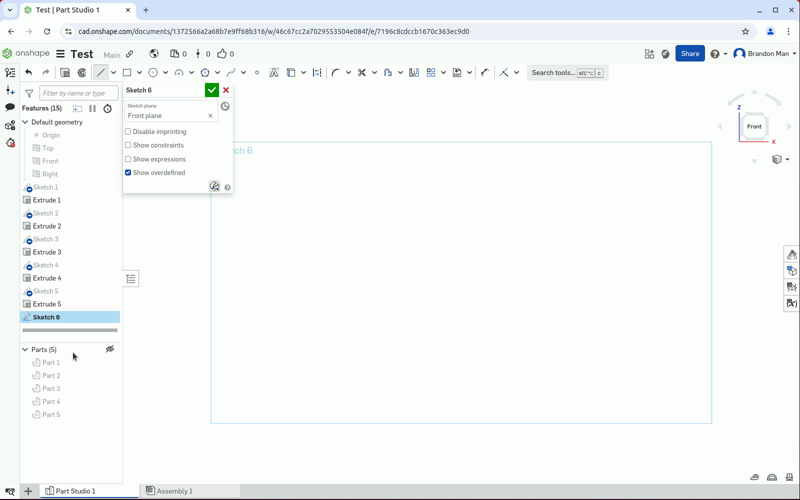
mouse_move(424, 319)
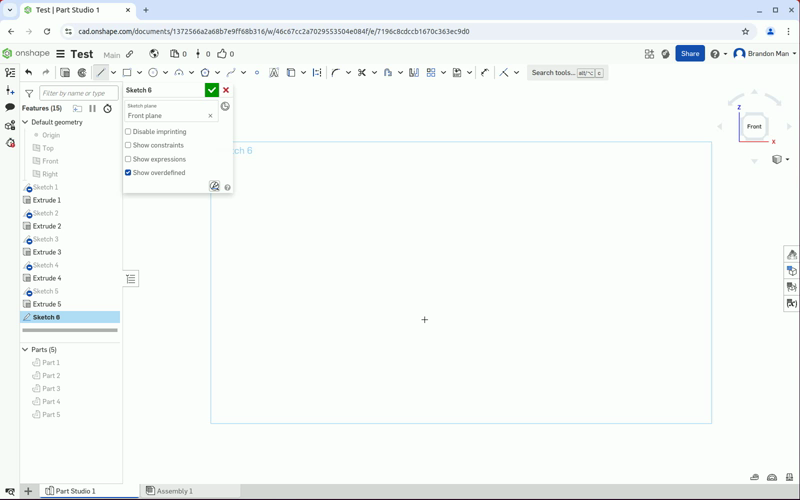
click(424, 319)
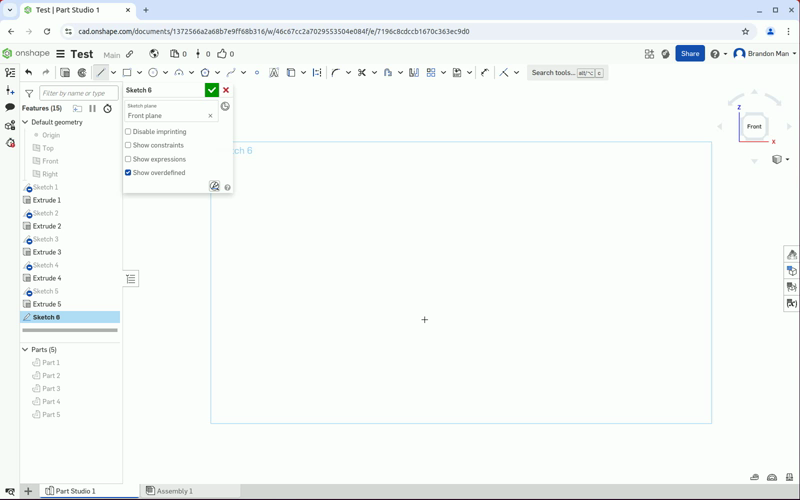
key_up(shift)
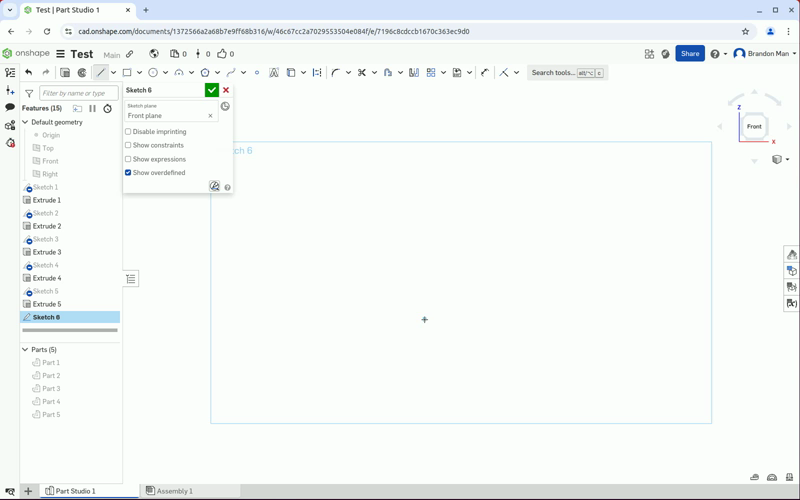
key_down(shift)
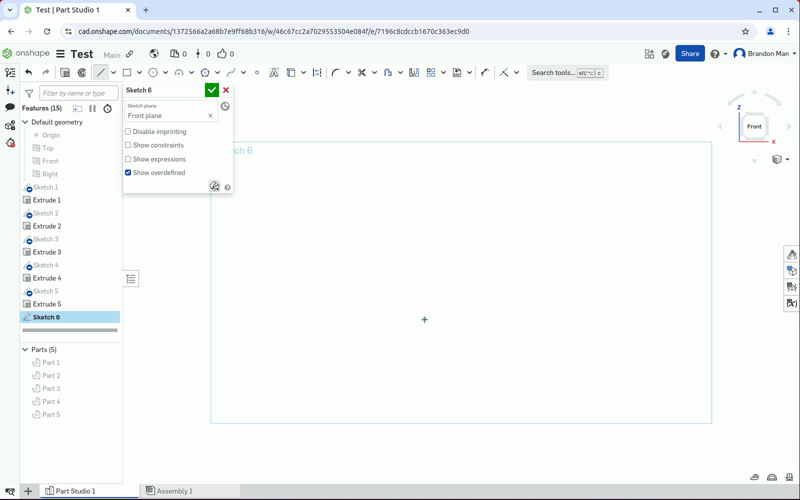
mouse_move(537, 319)
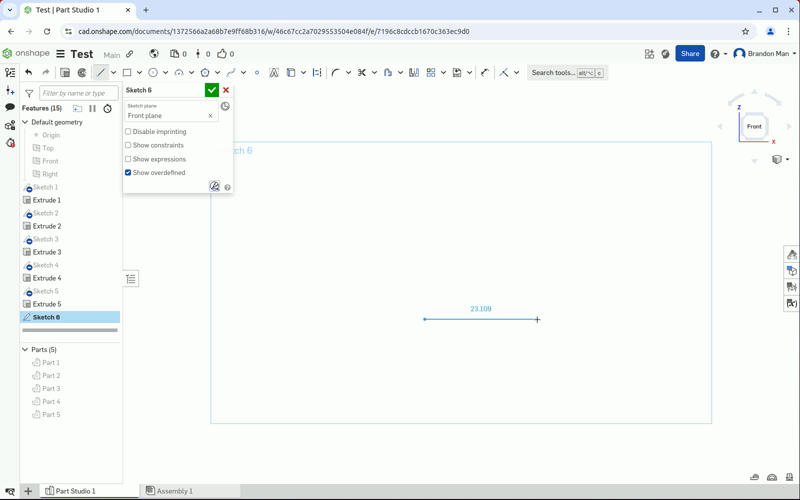
click(537, 319)
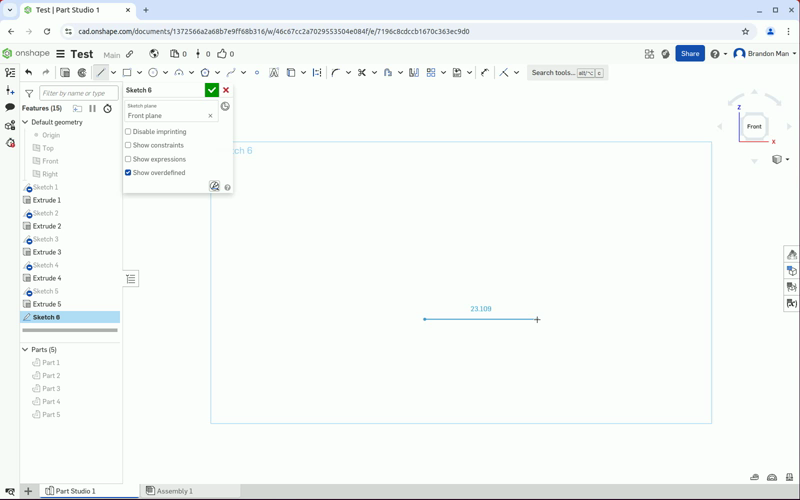
key_up(shift)
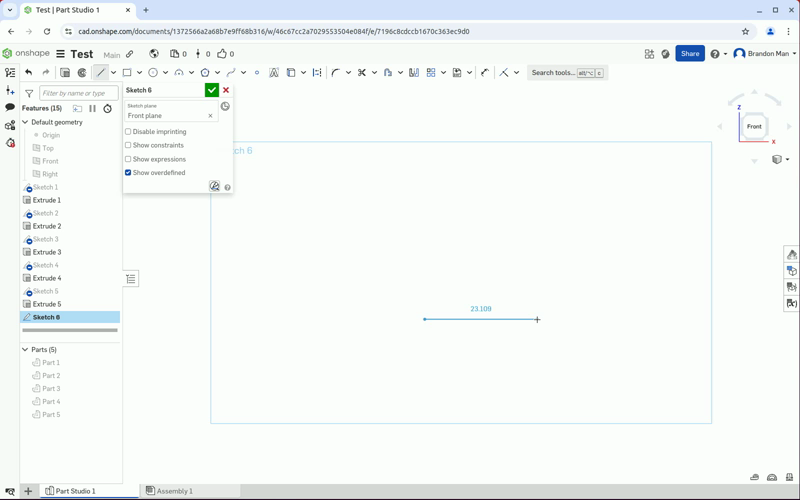
key_down(shift)
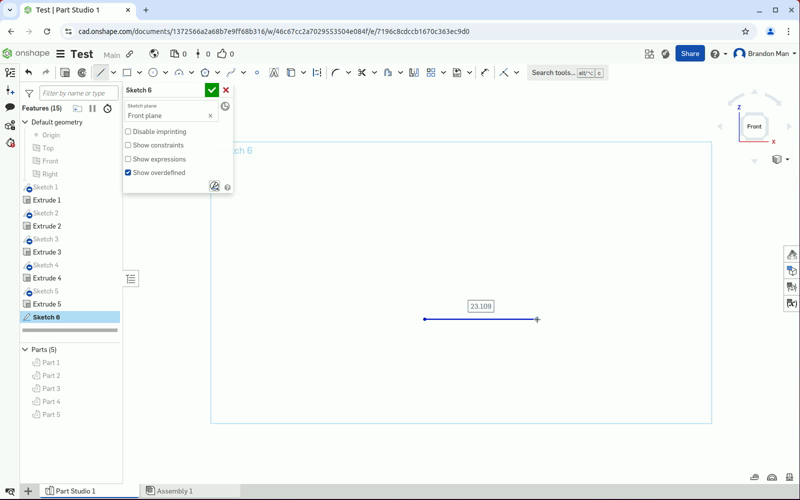
mouse_move(537, 248)
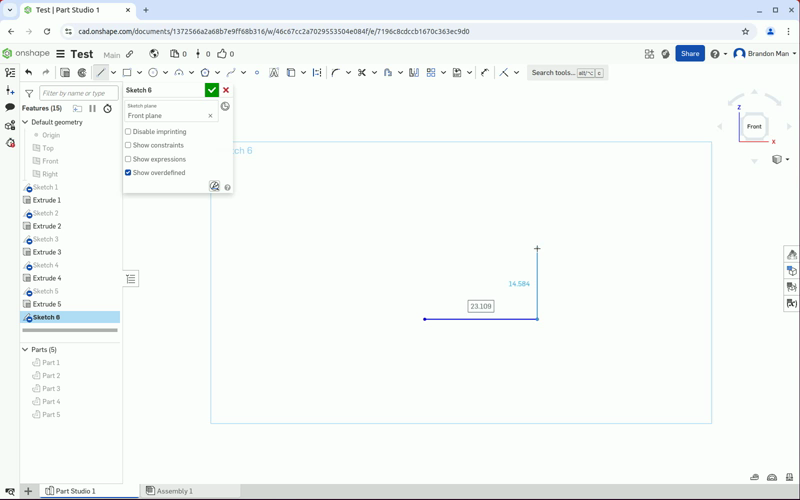
click(537, 248)
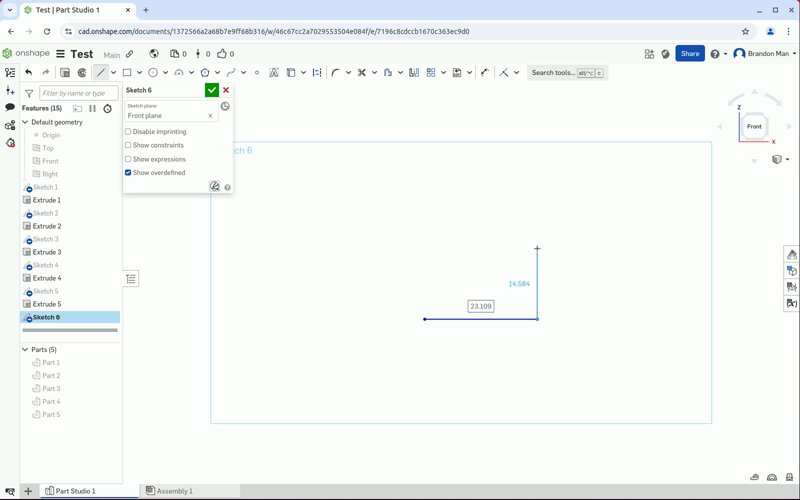
key_up(shift)
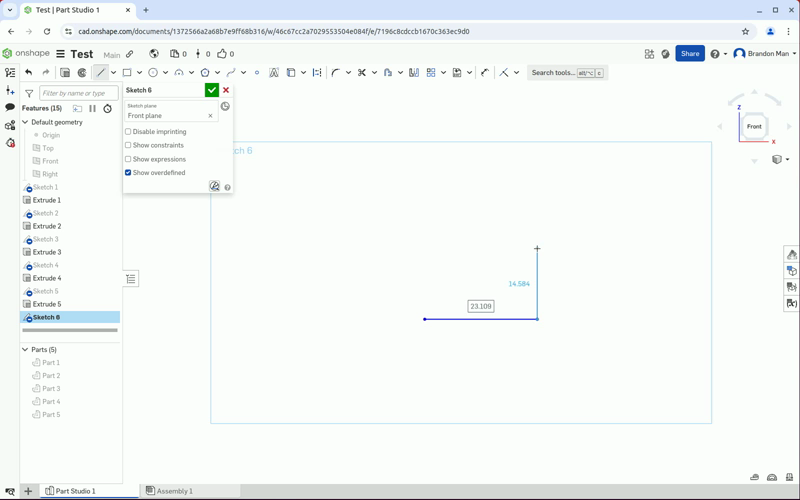
key_down(shift)
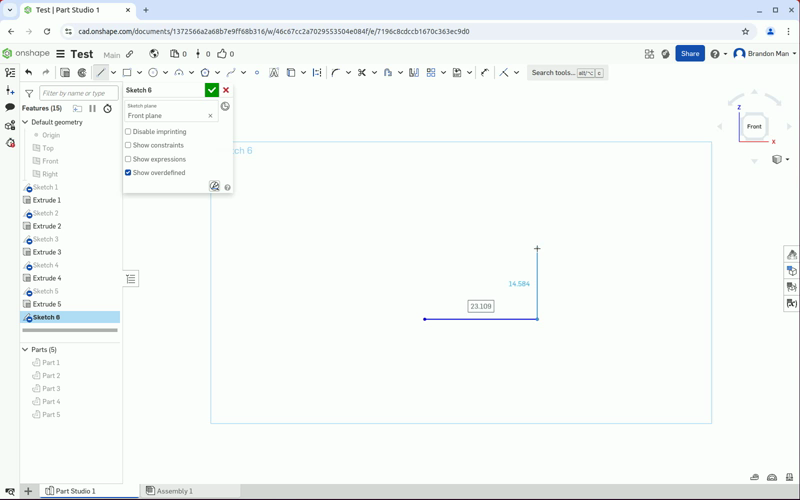
mouse_move(424, 248)
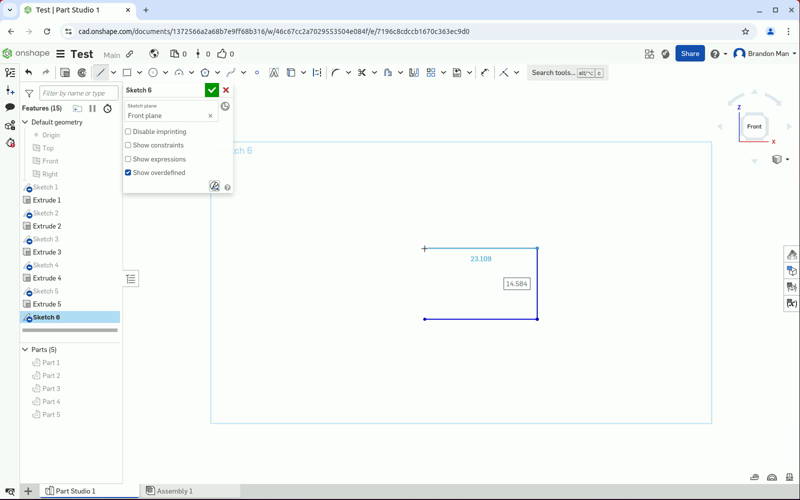
click(424, 248)
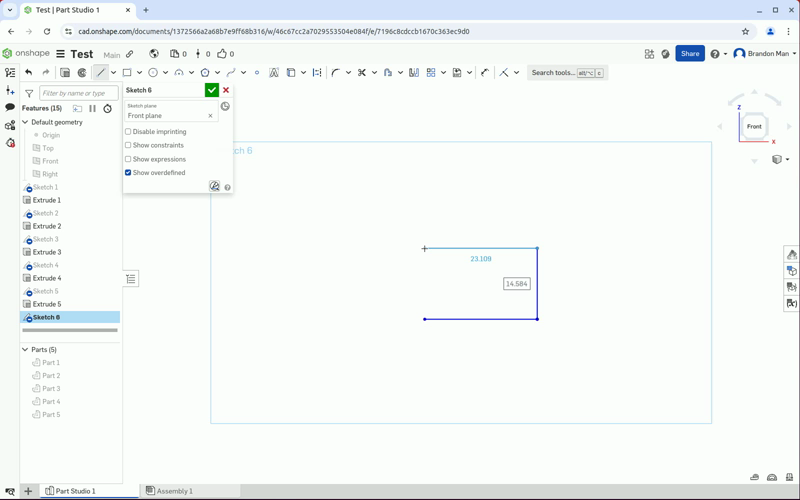
key_up(shift)
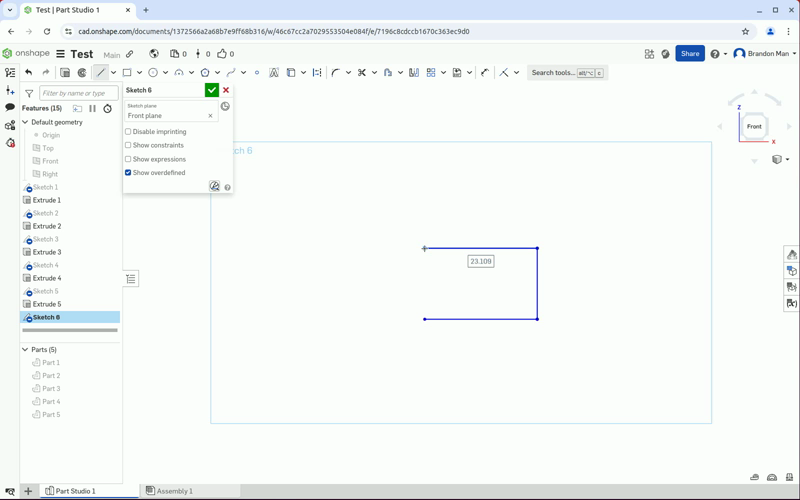
key_down(shift)
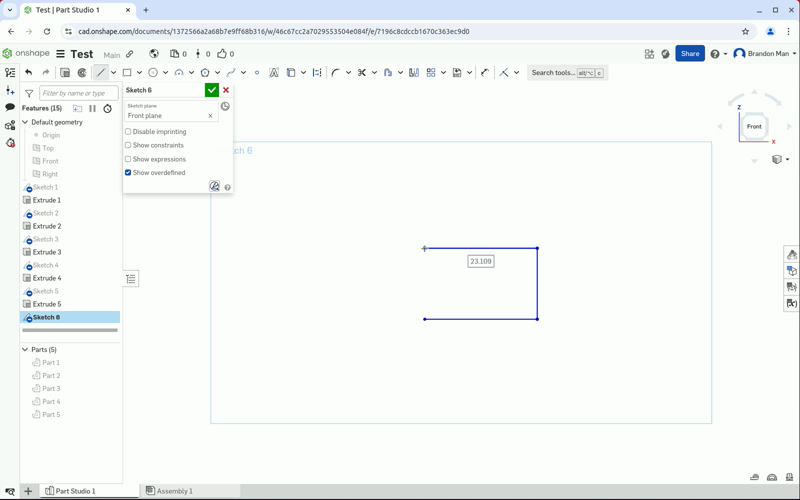
mouse_move(424, 319)
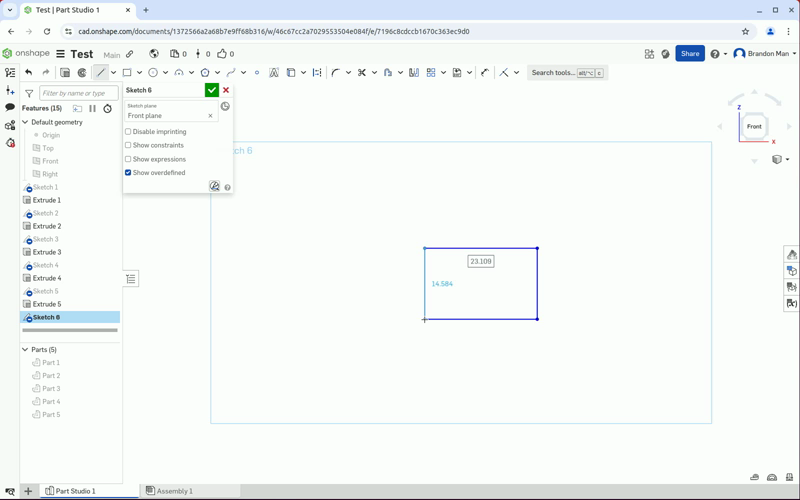
key_up(shift)
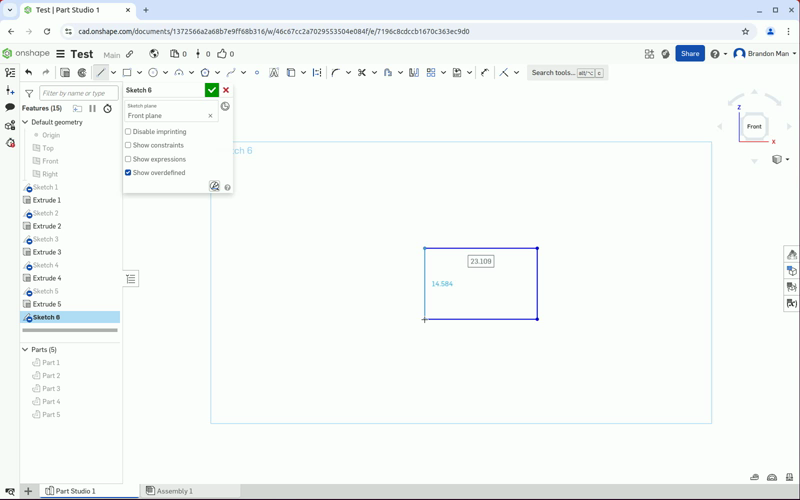
click(424, 319)
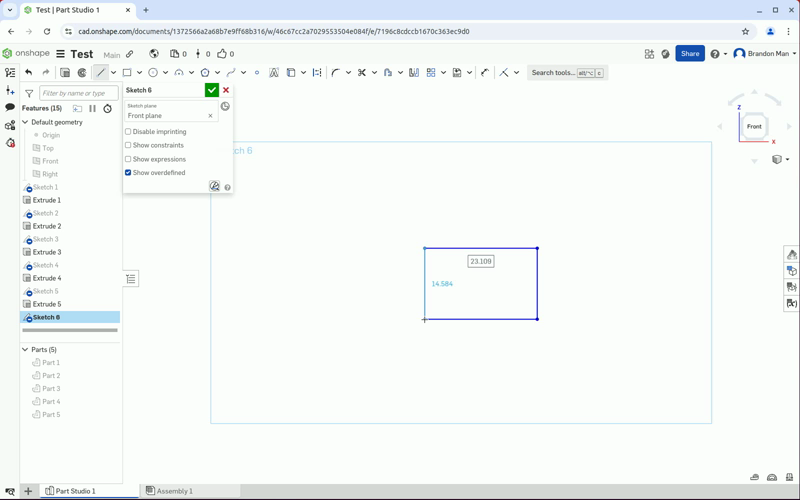
key(esc)
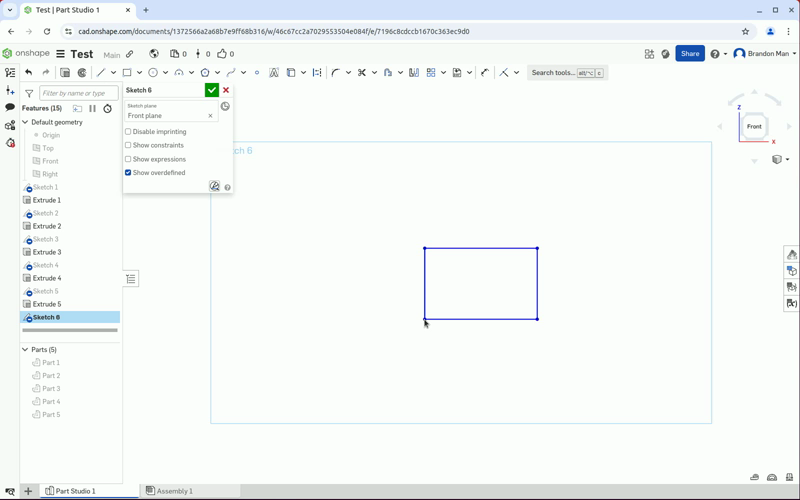
mouse_move(503, 289)
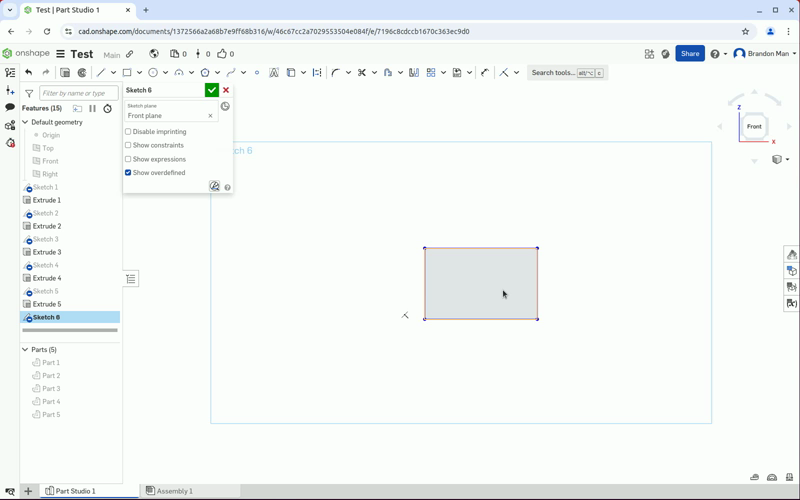
click(503, 289)
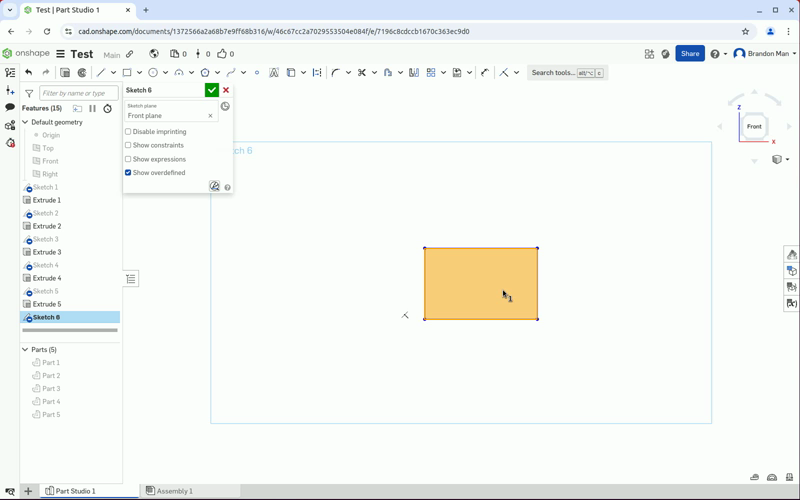
mouse_move(73, 352)
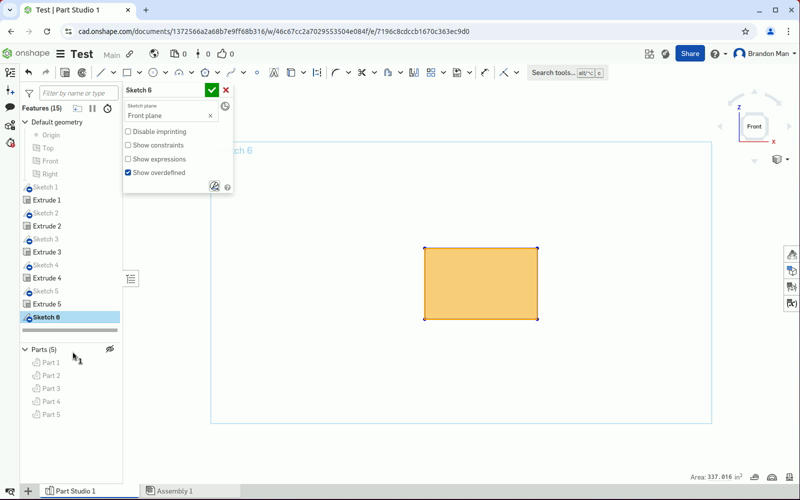
key(shift+y)
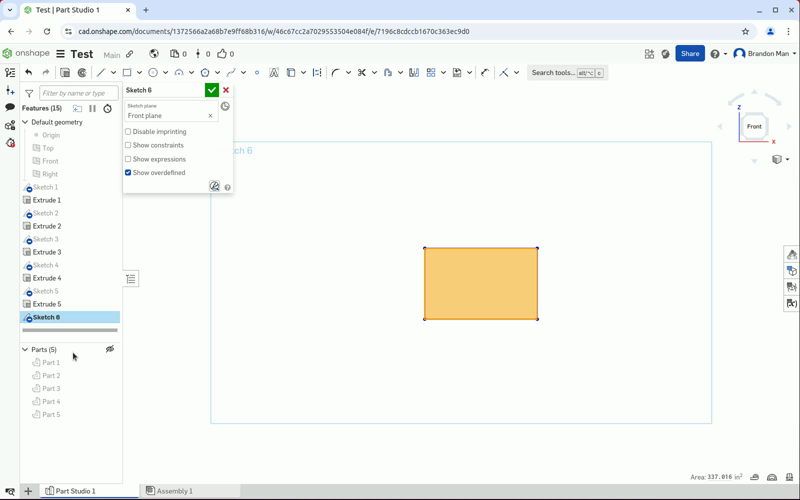
key(shift+e)
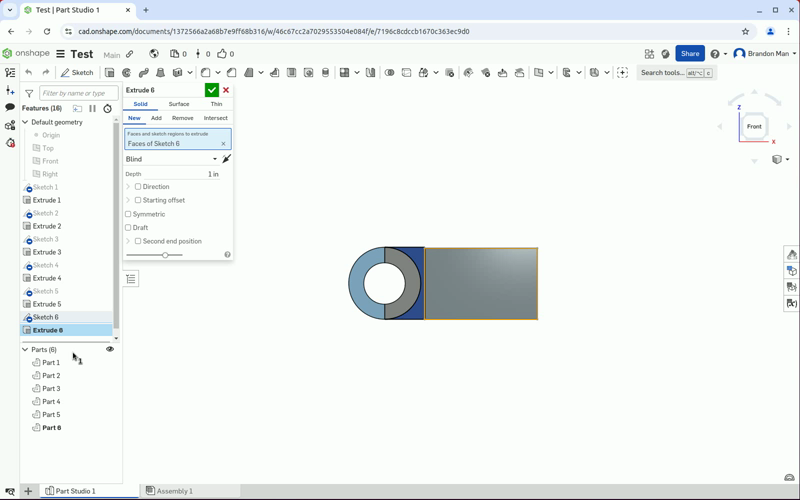
mouse_move(143, 106)
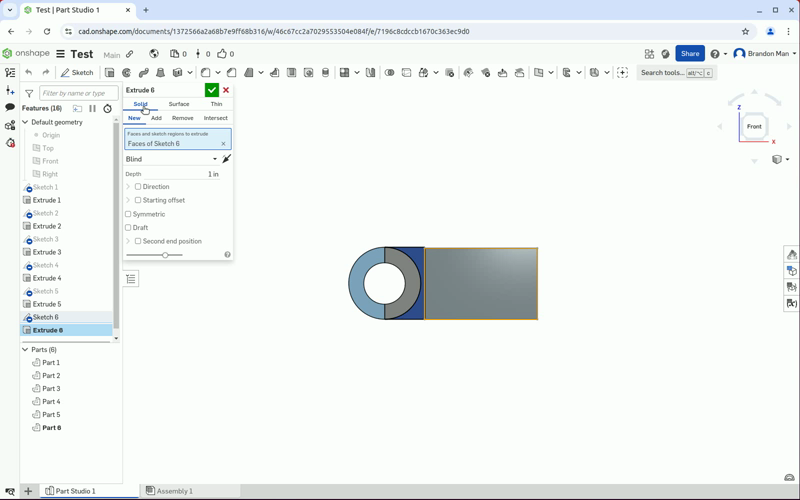
click(143, 106)
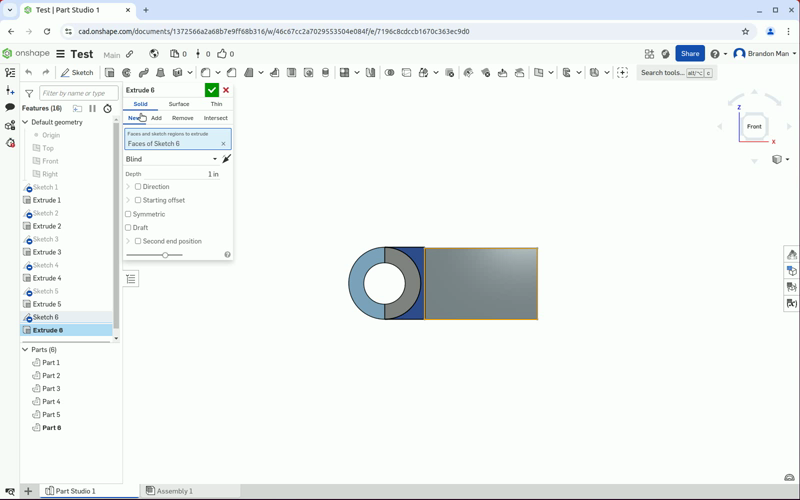
mouse_move(137, 120)
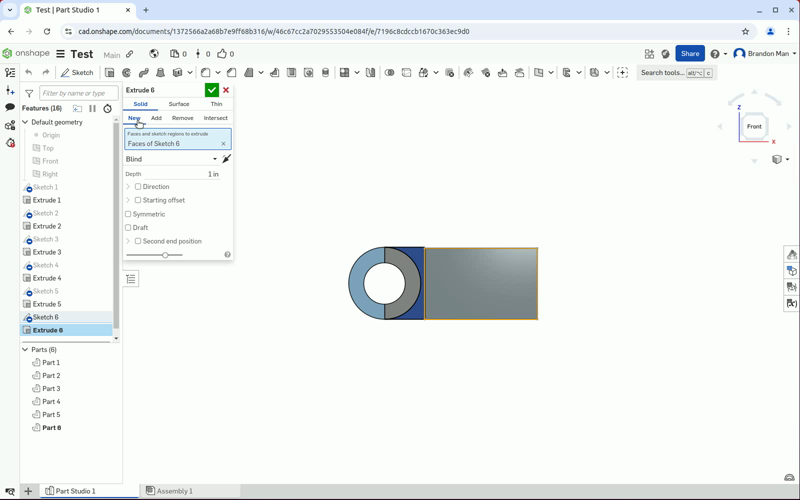
click(137, 120)
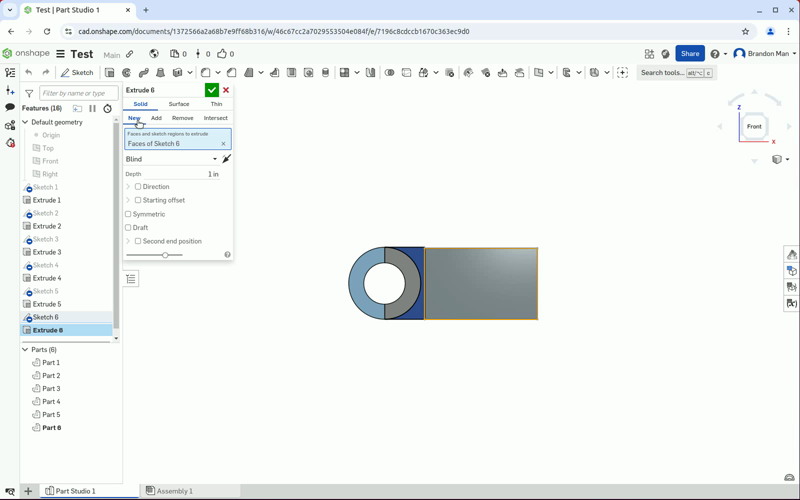
key(tab, 4)
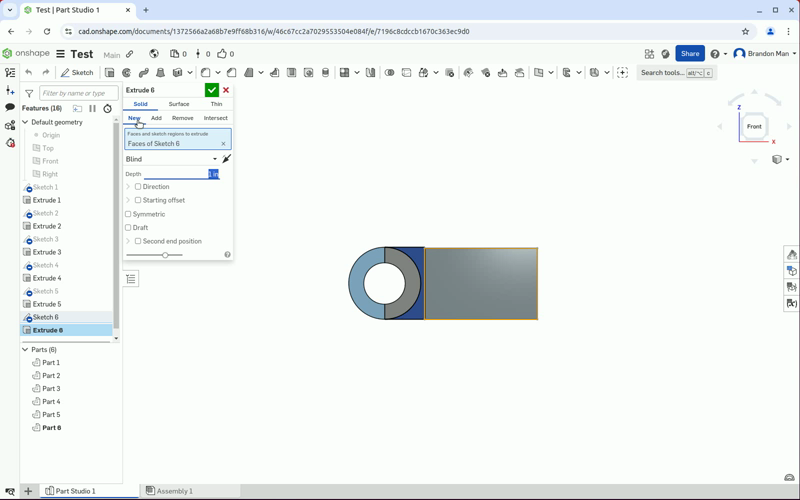
text(20.942)
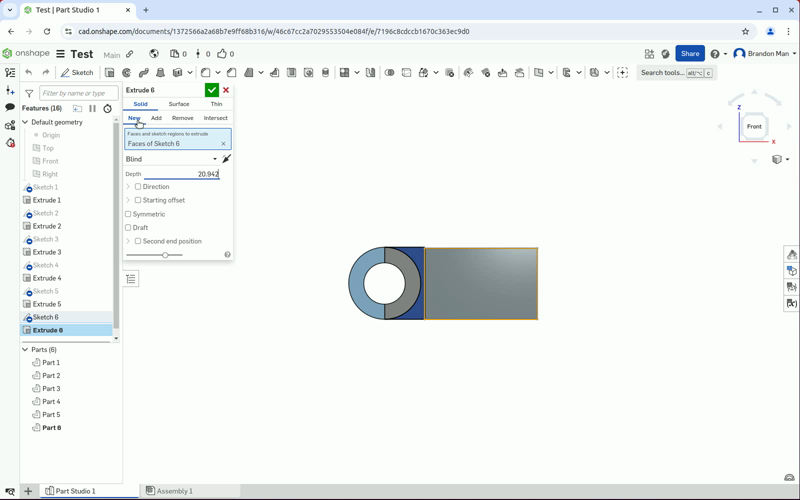
key(enter)
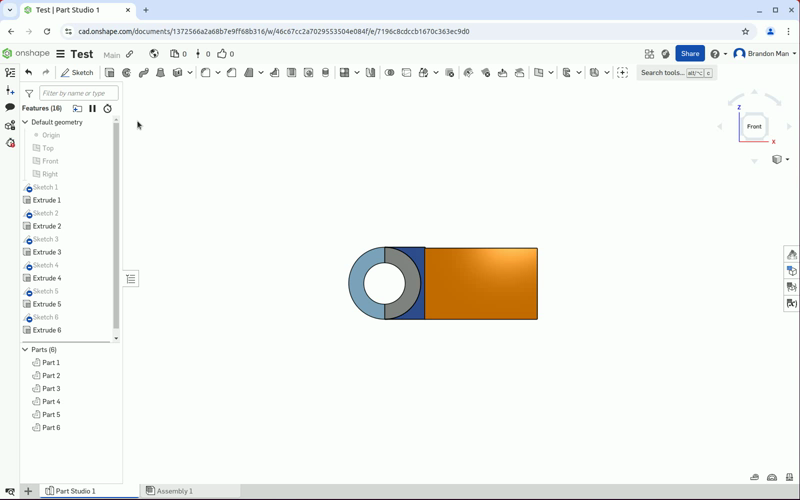
key(shift+h)
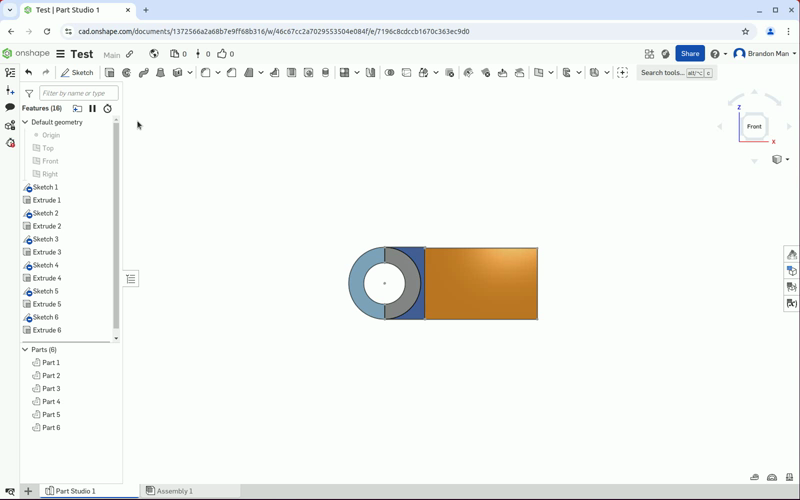
key(shift+h)
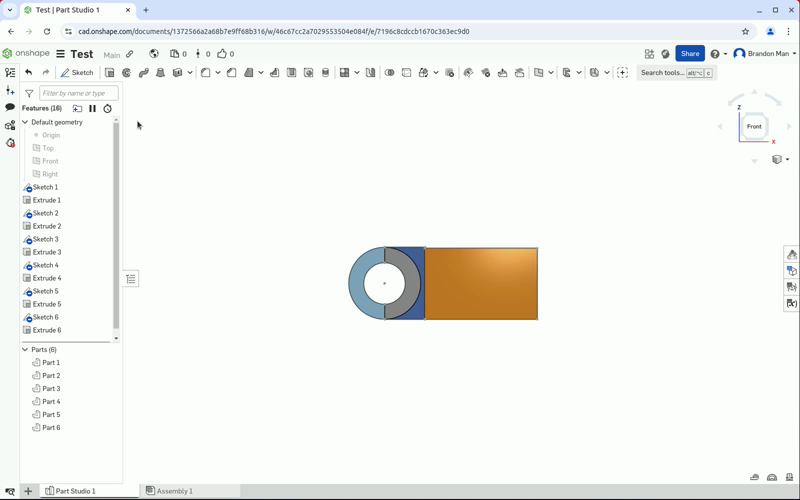
key(shift+7)
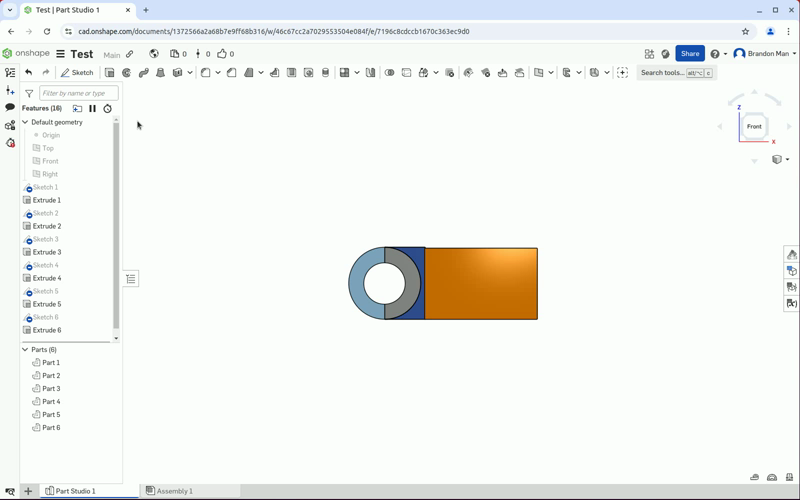
key(left, 2)
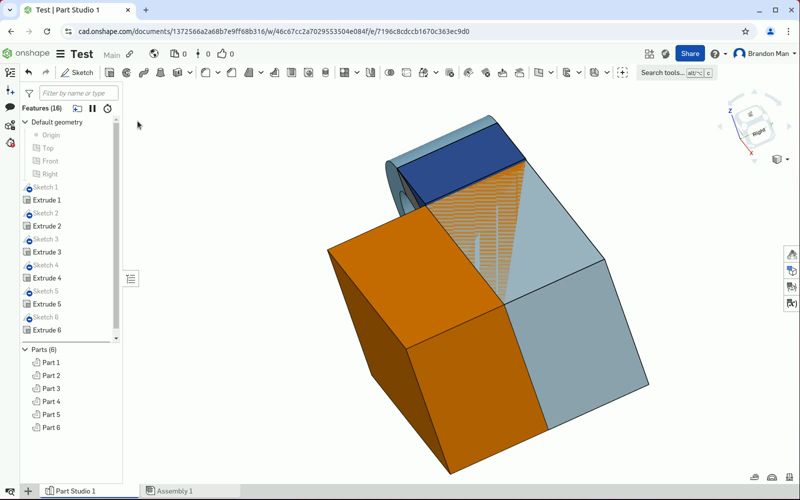
key(down, 2)
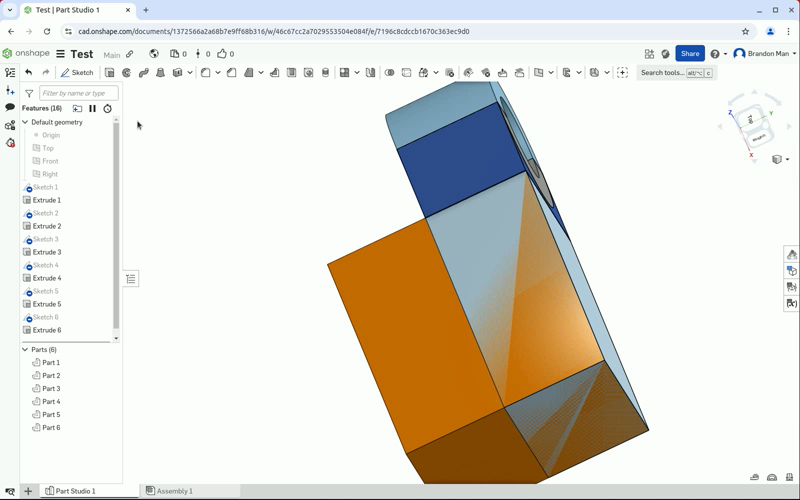
key(up, 2)
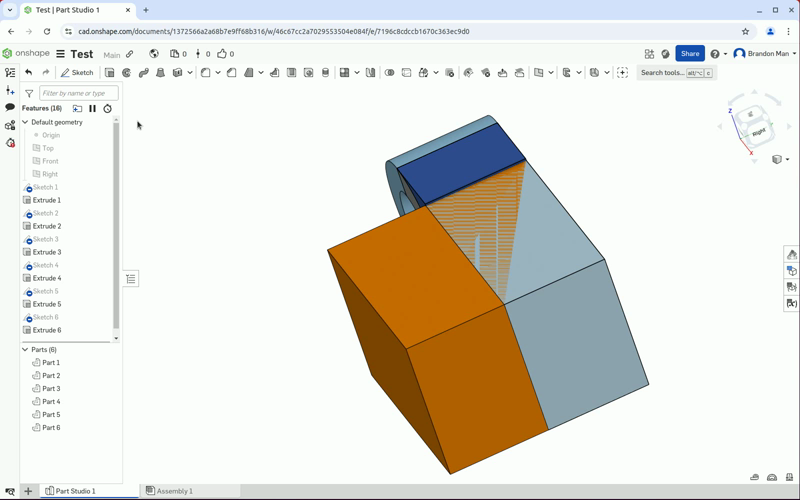
key(right, 2)
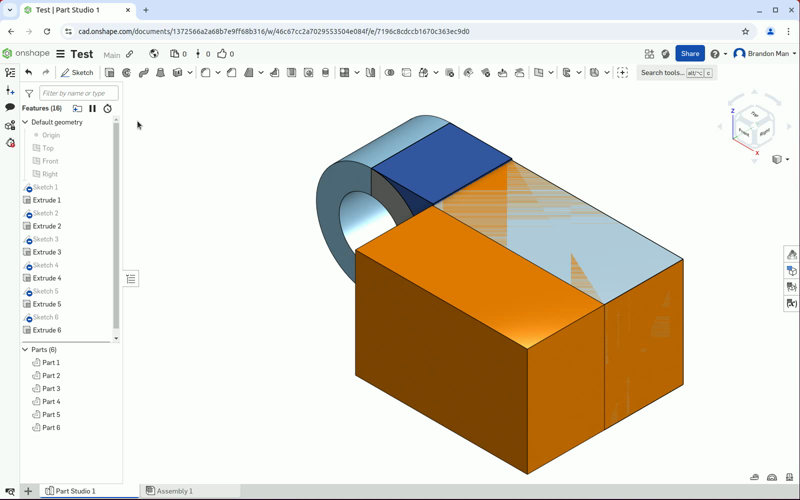
mouse_move(69, 189)
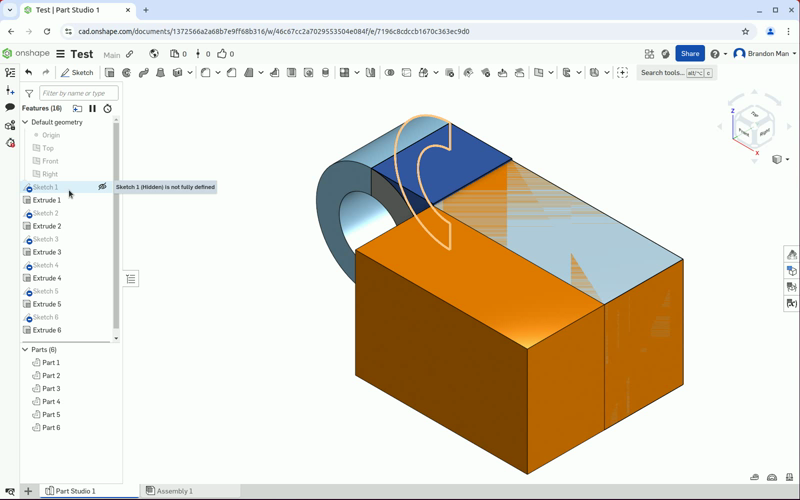
click(69, 189)